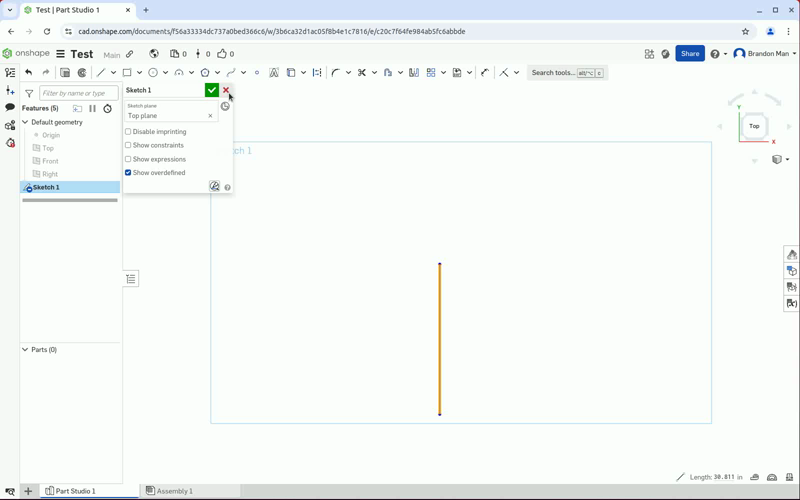
key(shift+h)
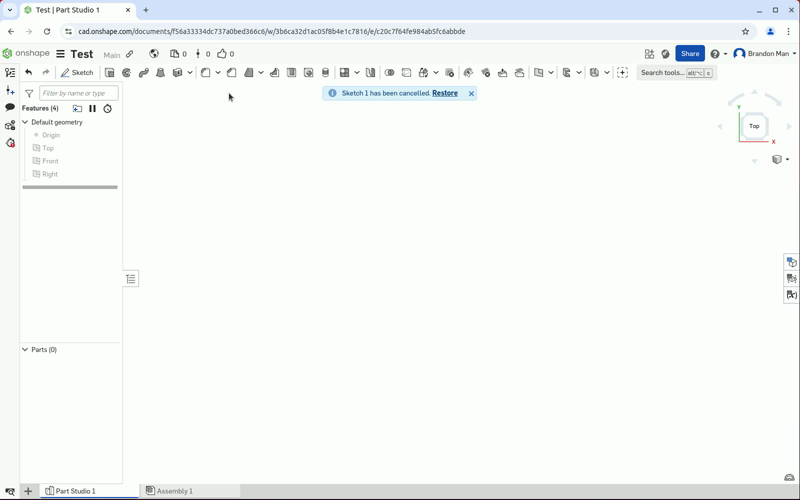
mouse_move(73, 352)
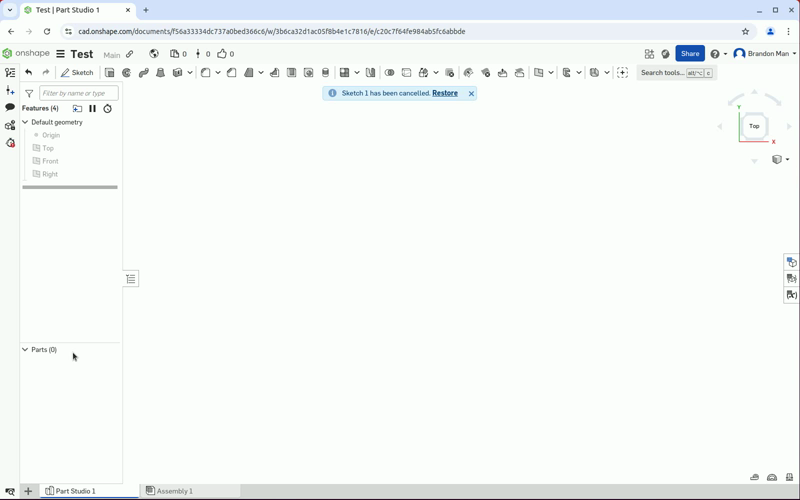
key(y)
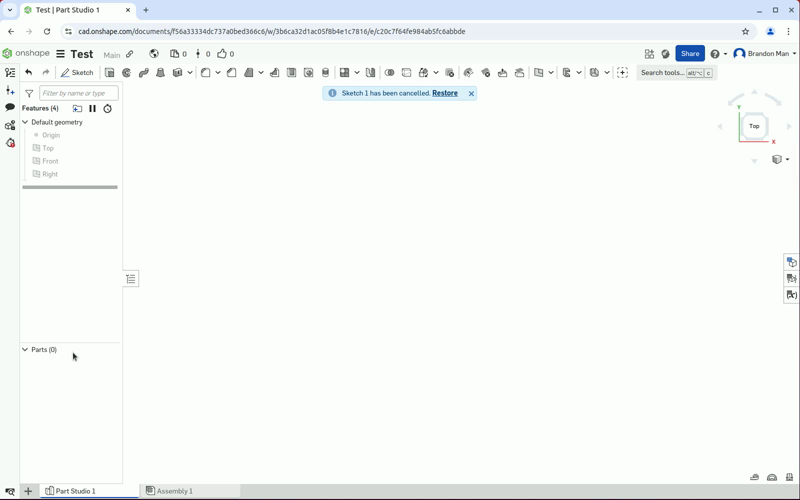
key(shift+p)
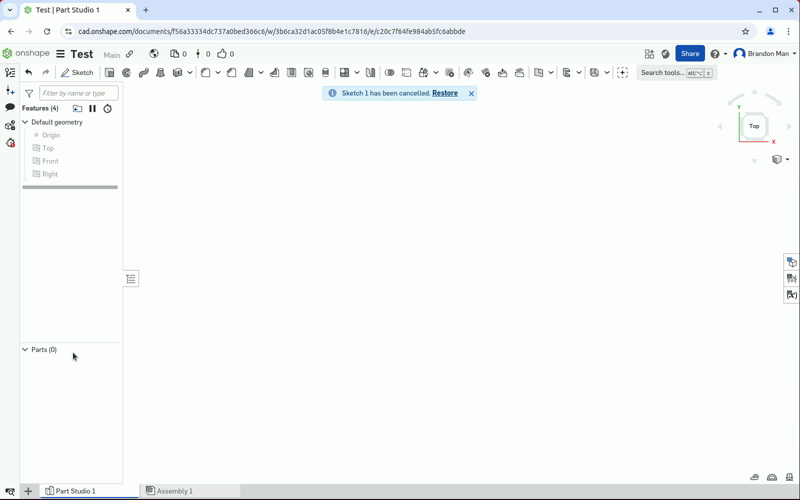
key(space)
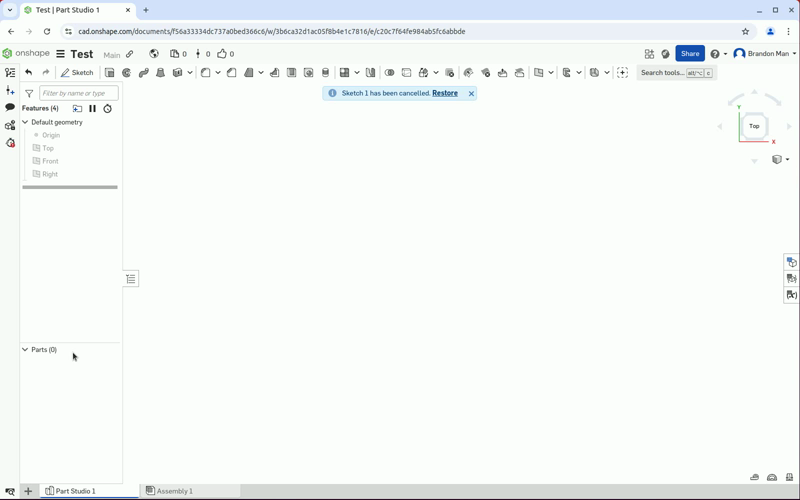
key_down(shift)
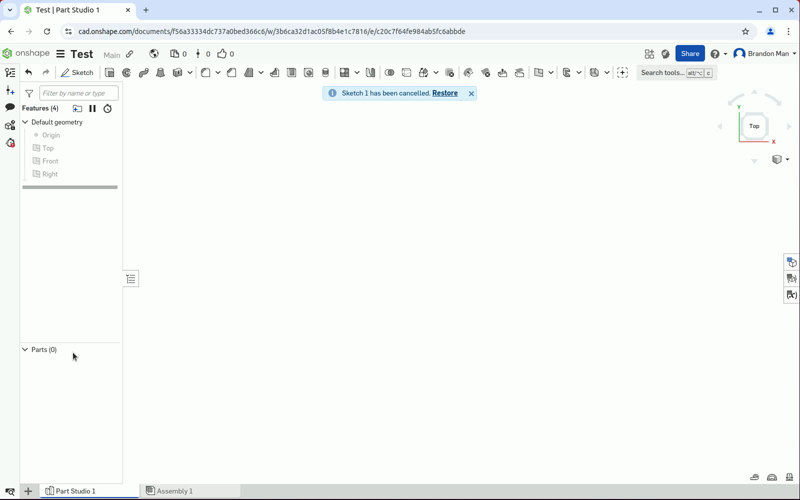
key(up)
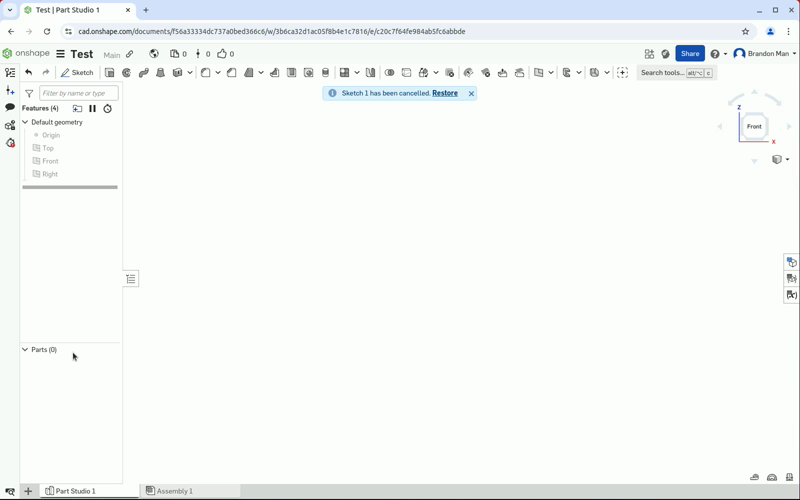
key_up(shift)
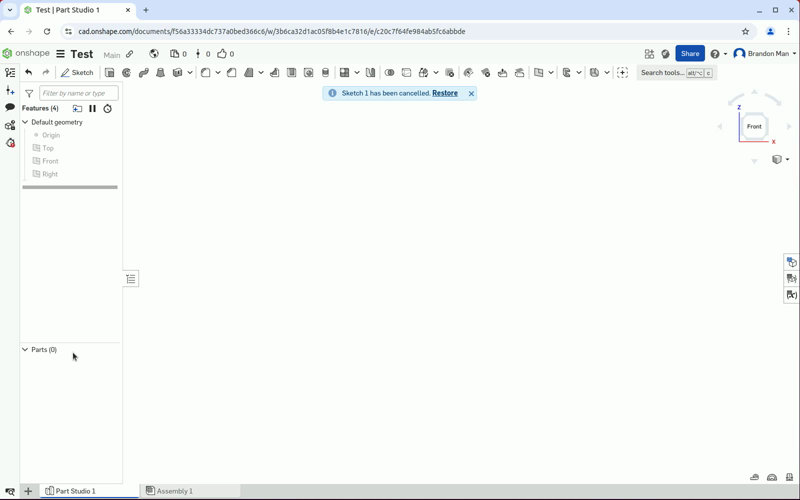
mouse_move(73, 352)
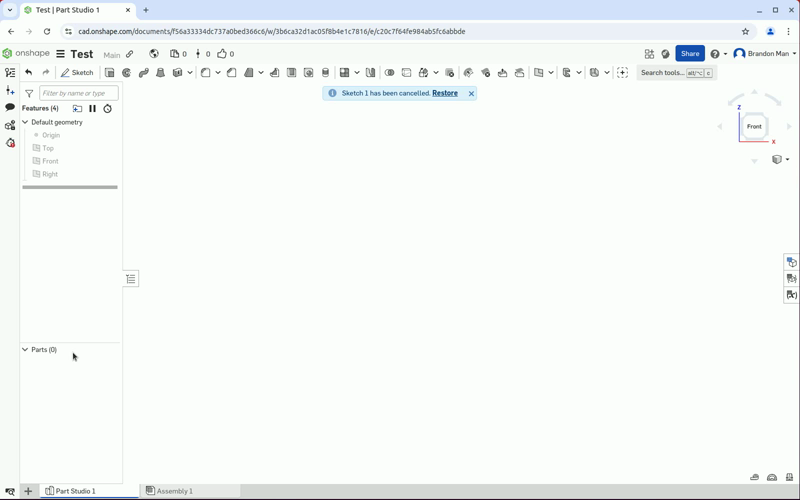
key(shift+y)
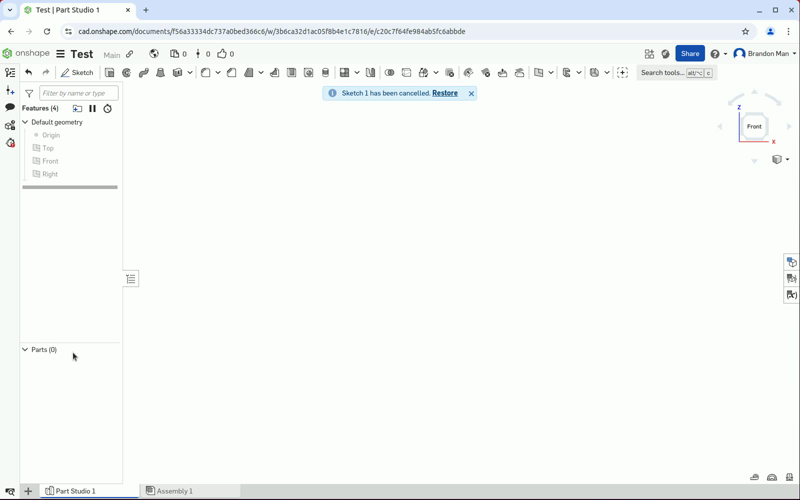
key(shift+s)
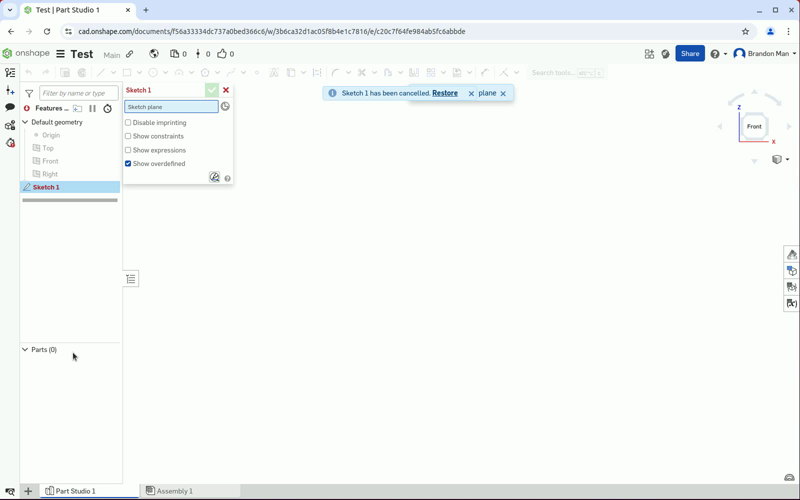
mouse_move(73, 163)
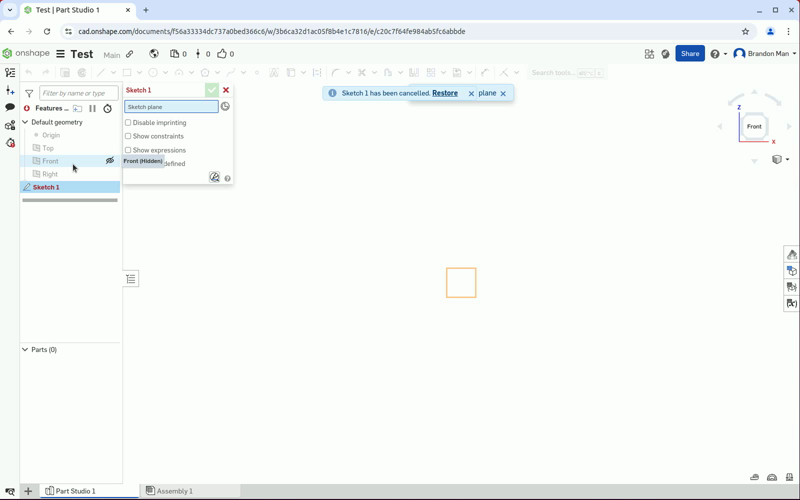
click(73, 163)
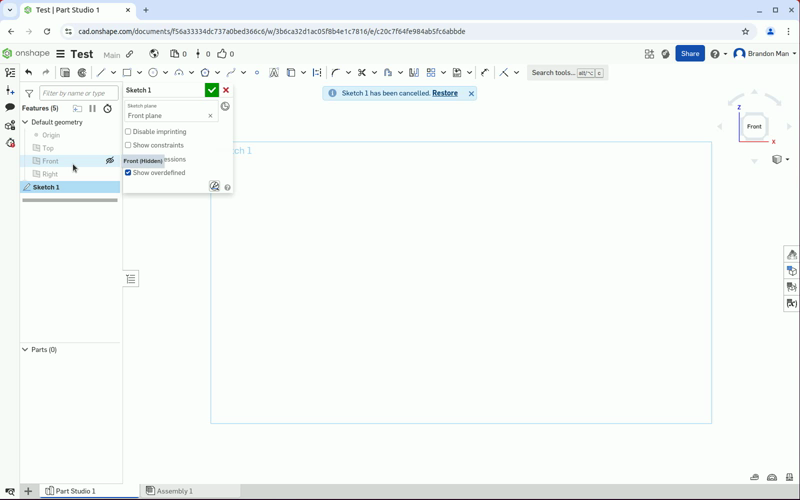
mouse_move(73, 352)
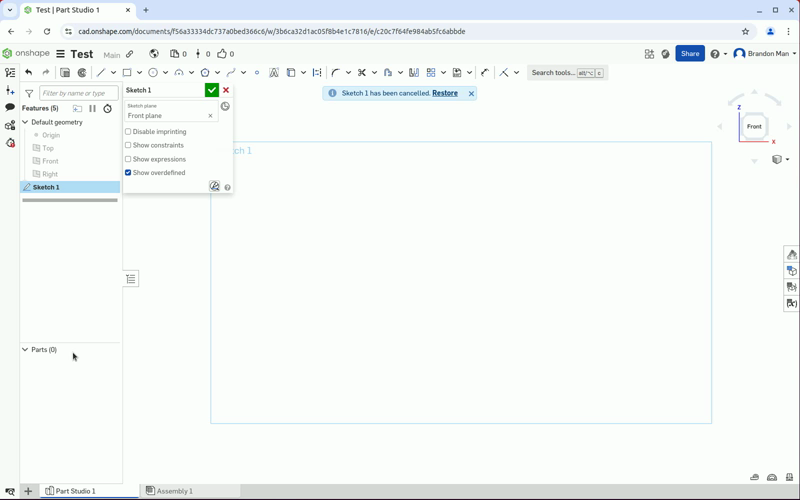
key(y)
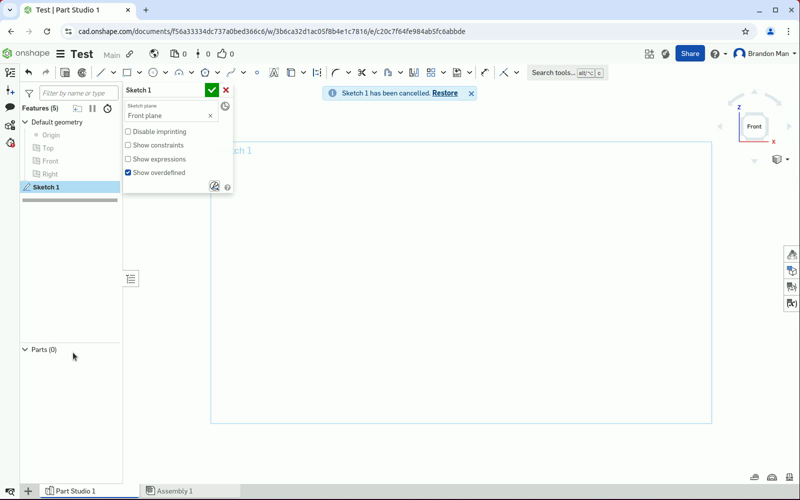
key(c)
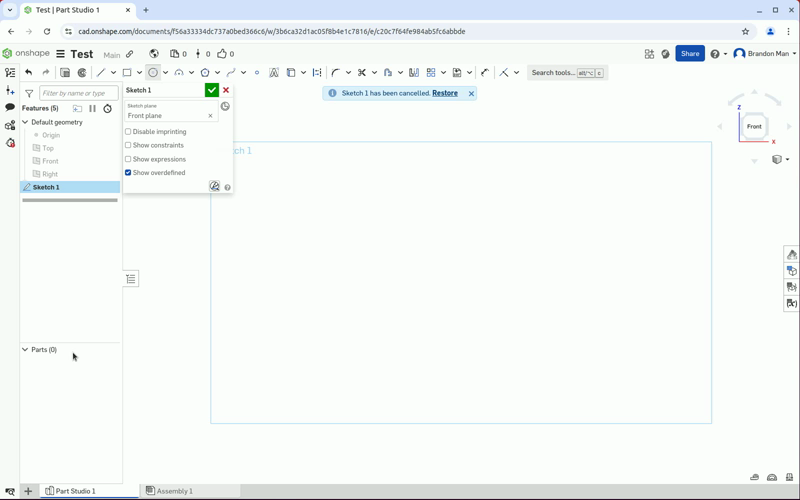
key_down(shift)
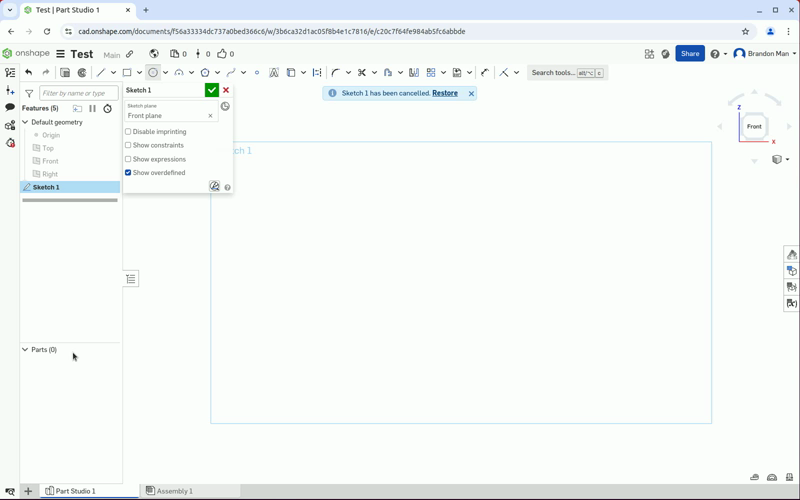
mouse_move(461, 282)
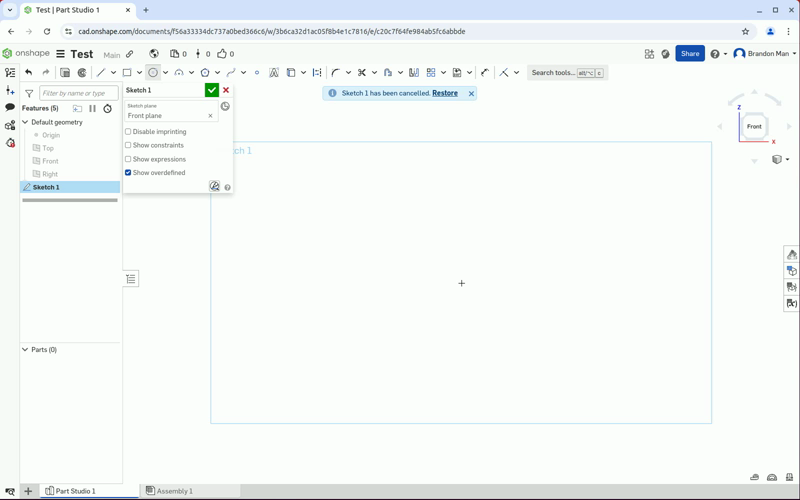
click(461, 282)
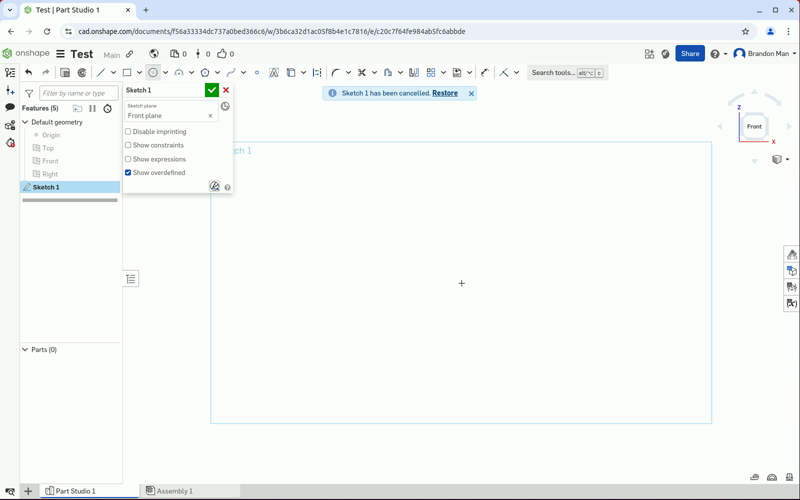
key_up(shift)
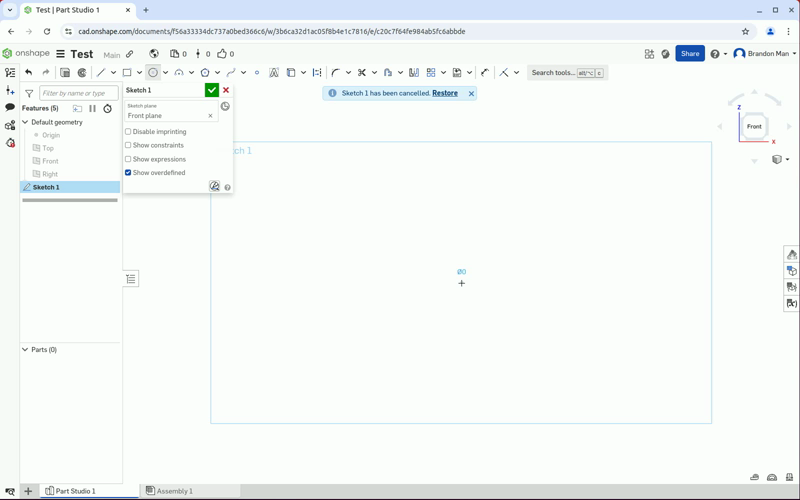
mouse_move(471, 282)
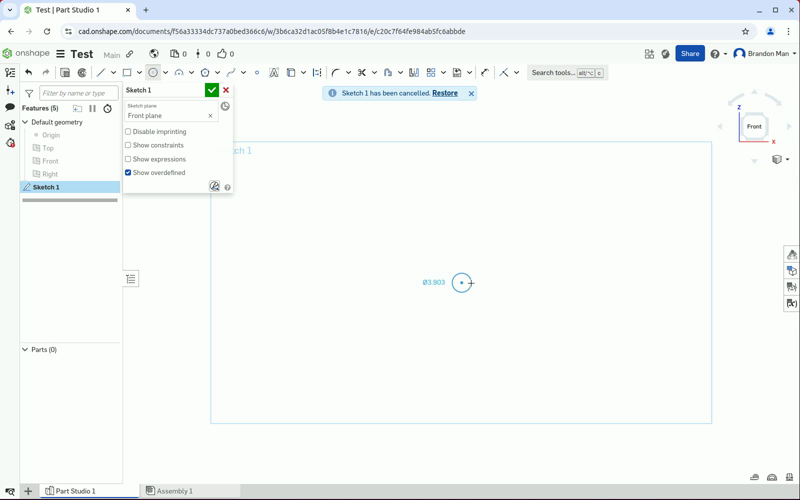
click(471, 282)
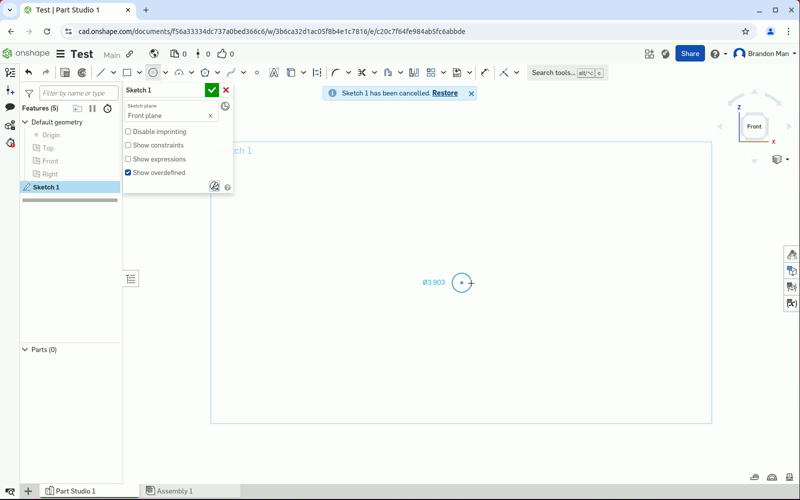
key(esc)
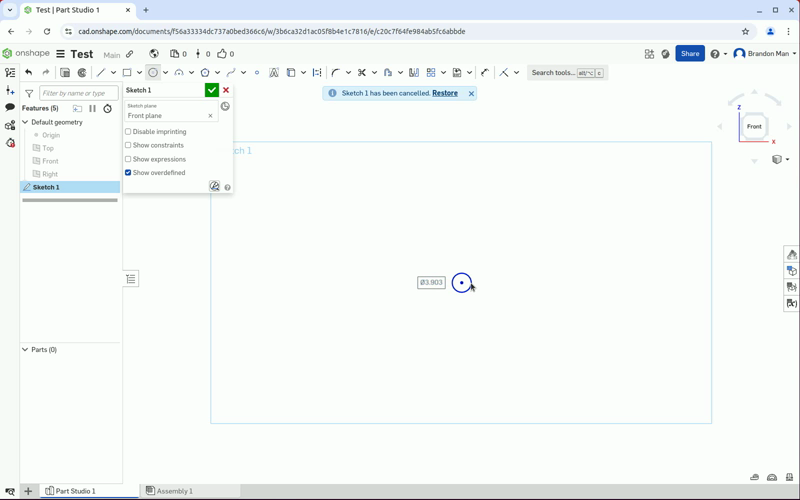
key(c)
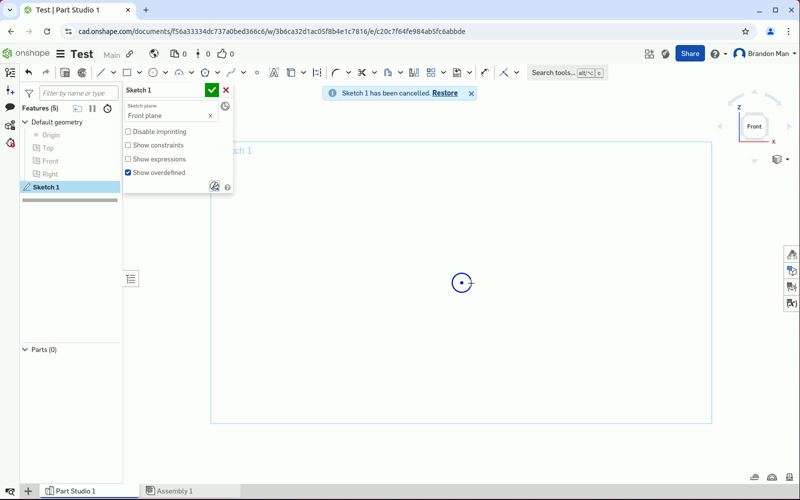
key_down(shift)
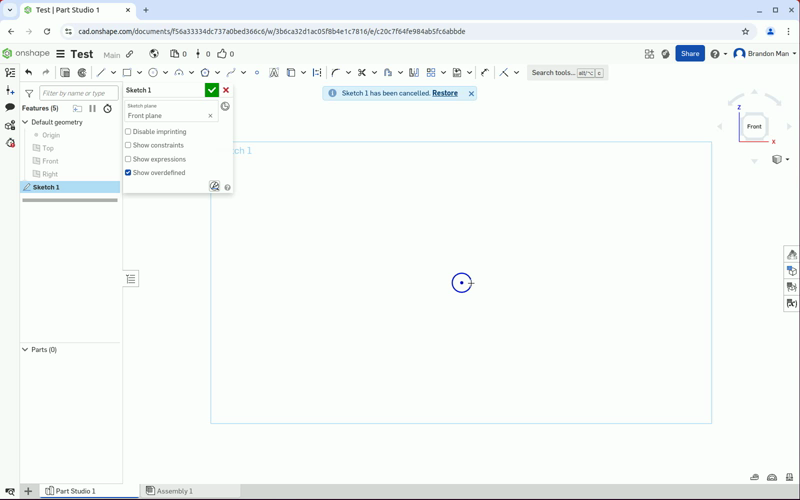
mouse_move(461, 282)
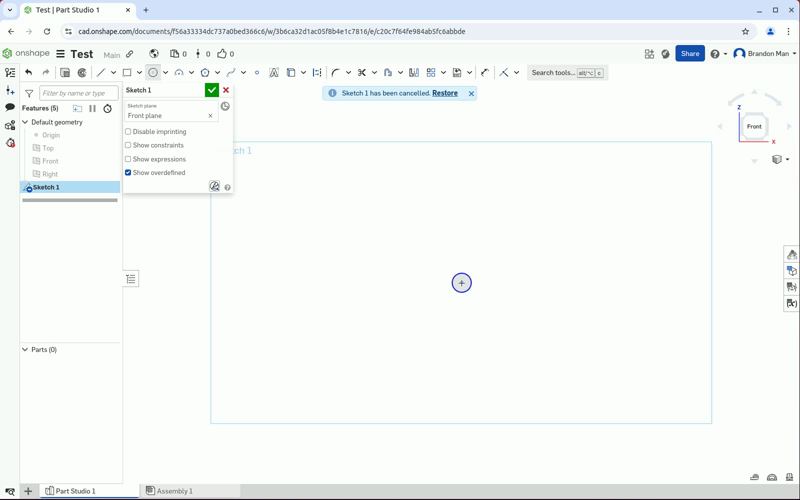
click(461, 282)
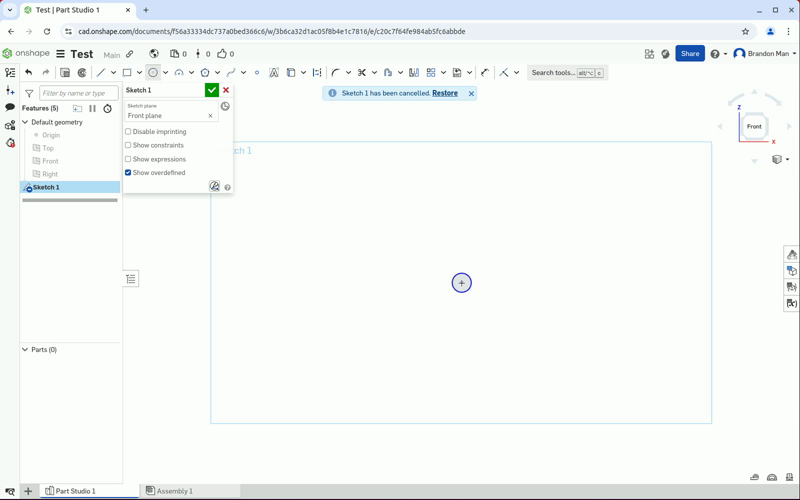
key_up(shift)
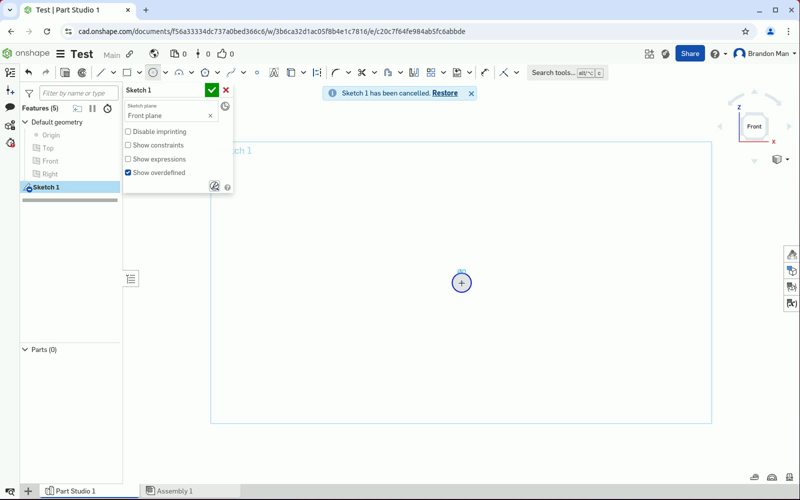
mouse_move(464, 282)
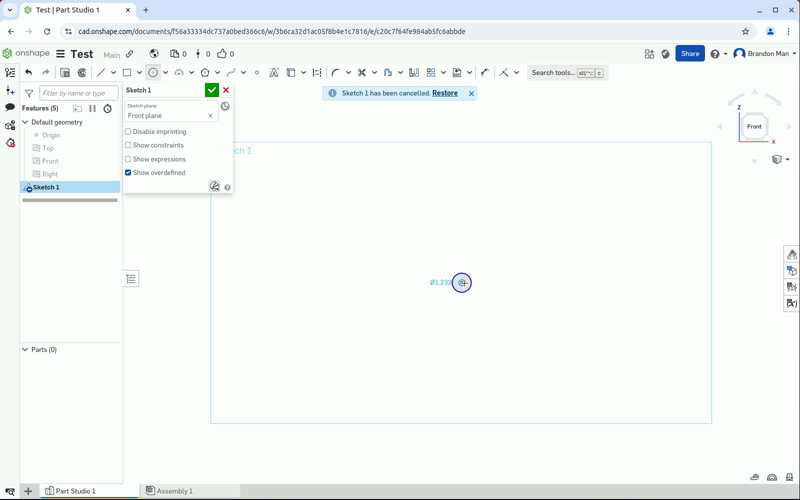
scroll(6)
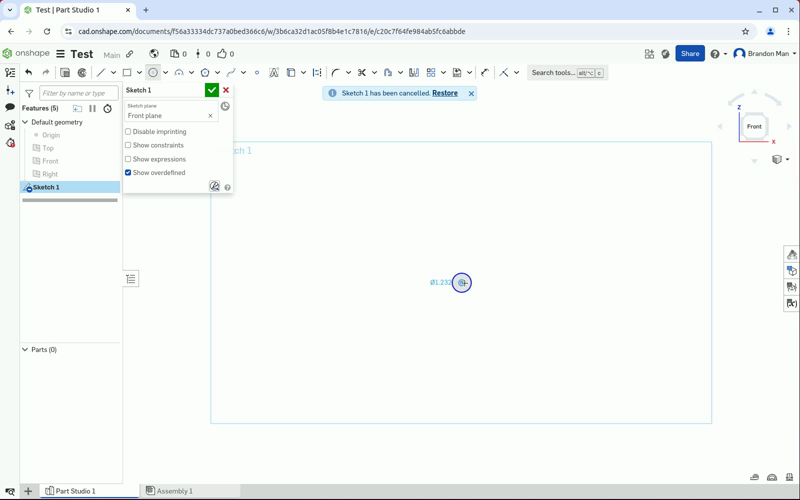
scroll(6)
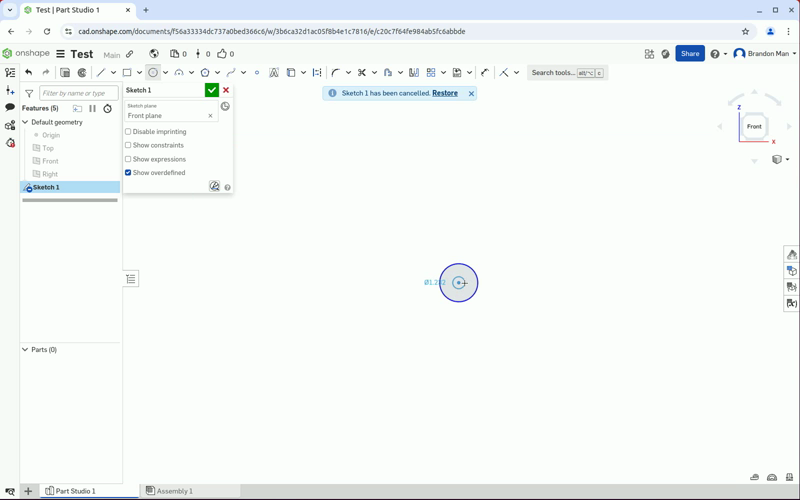
scroll(6)
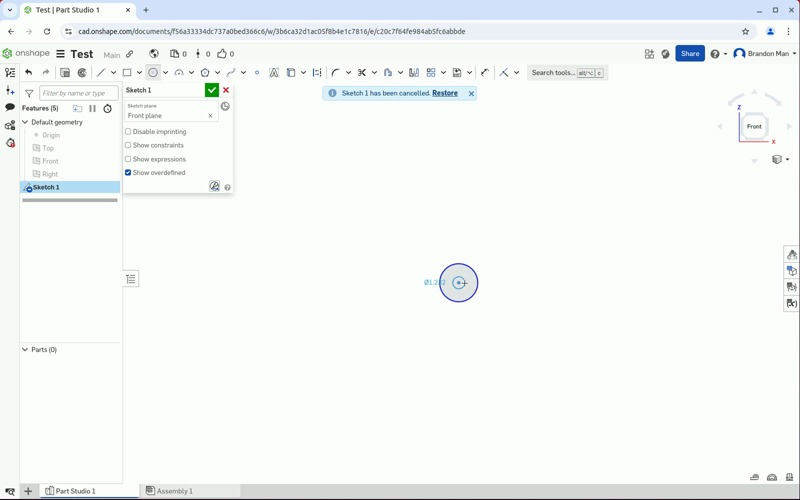
scroll(6)
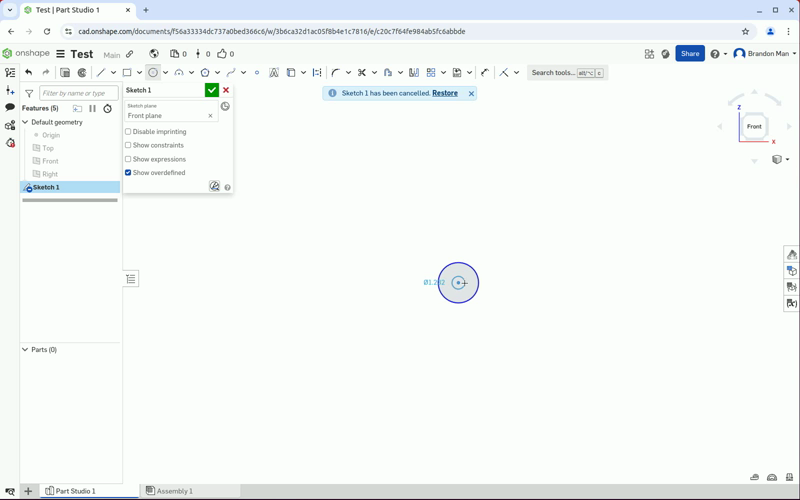
scroll(6)
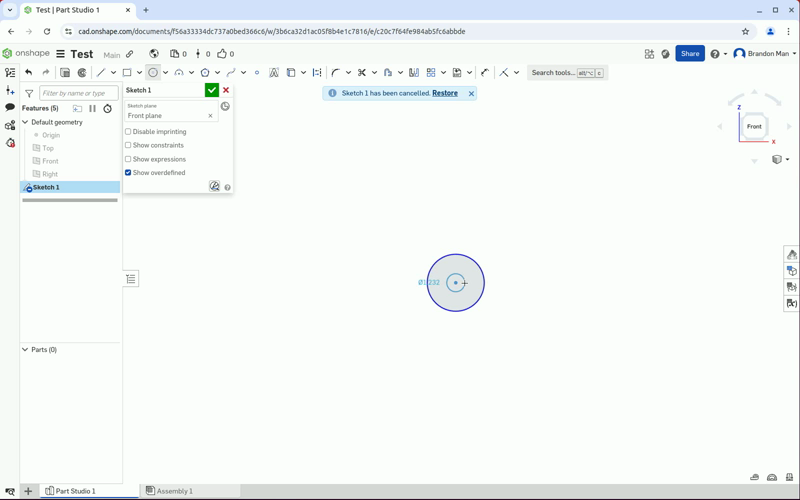
scroll(6)
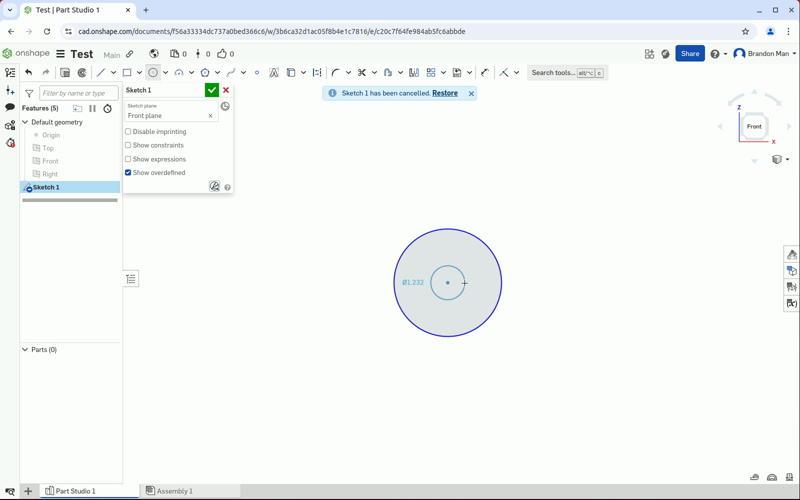
scroll(6)
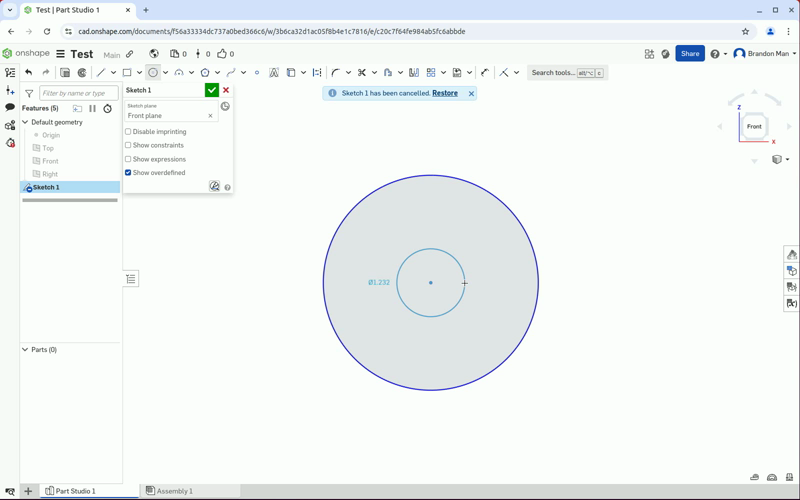
click(464, 282)
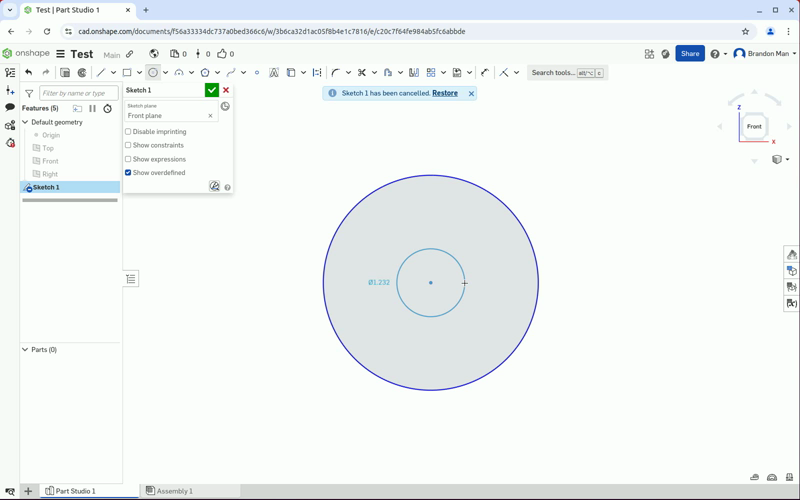
scroll(-6)
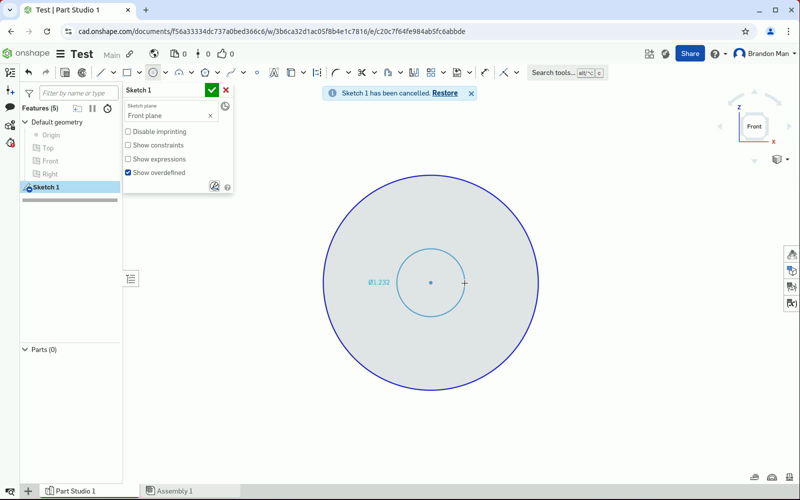
scroll(-6)
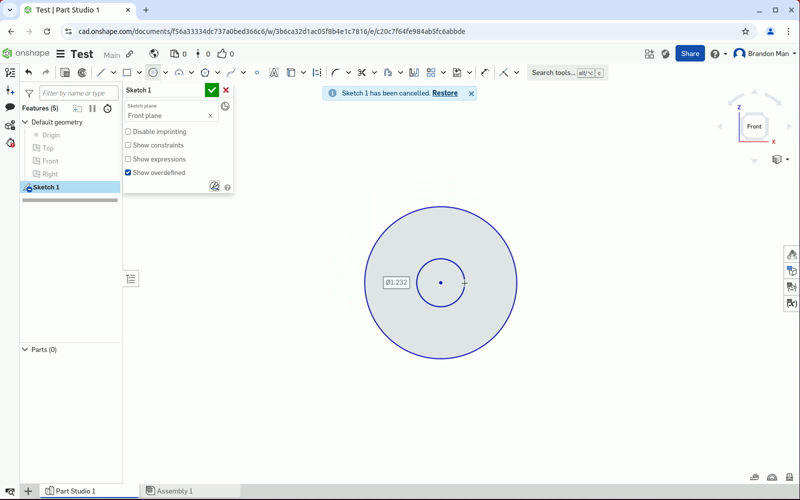
scroll(-6)
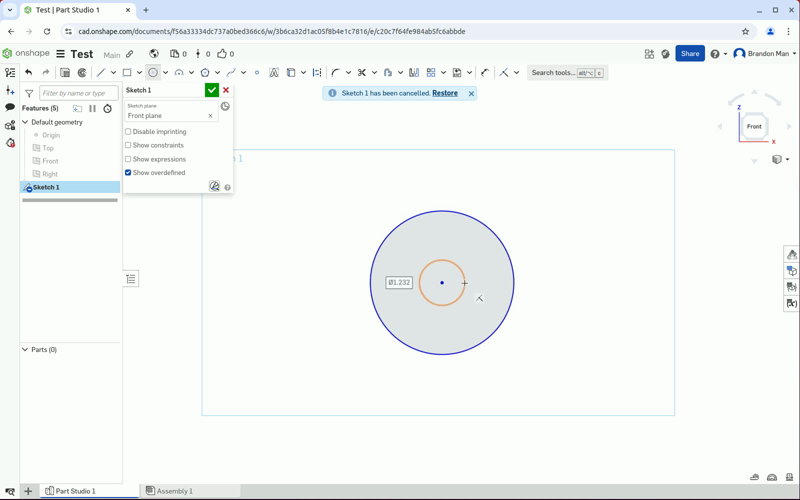
scroll(-6)
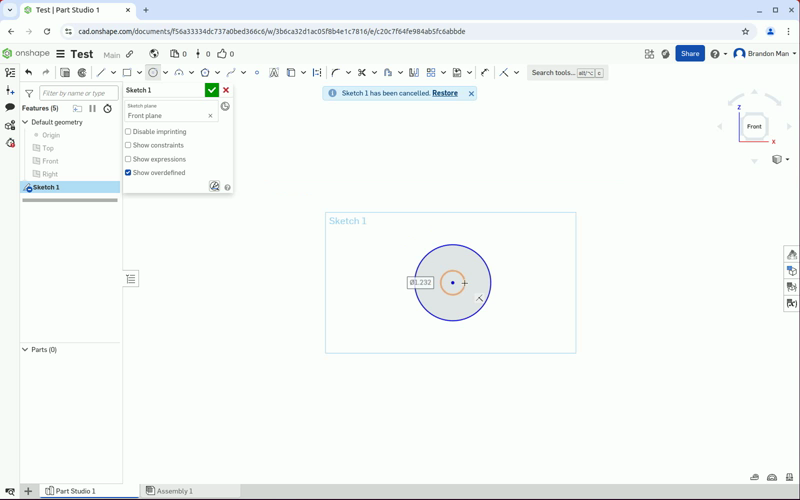
scroll(-6)
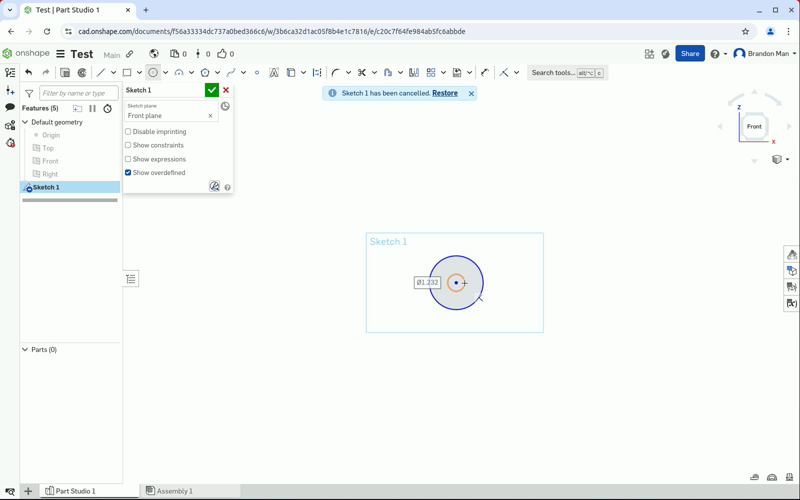
scroll(-6)
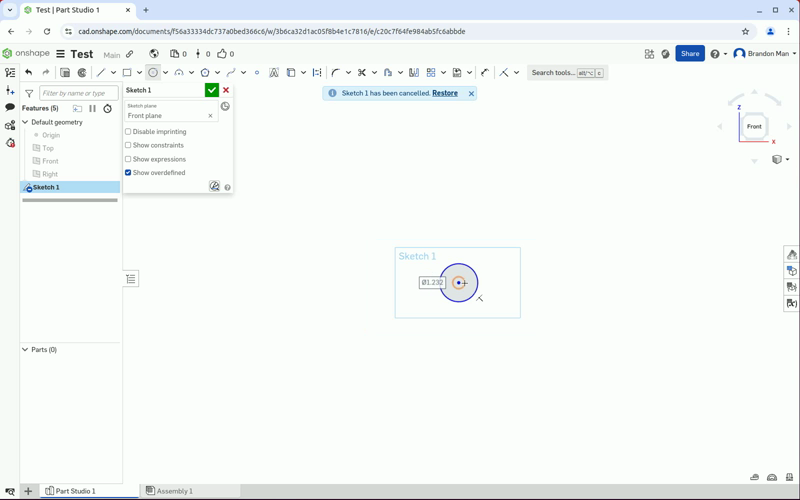
scroll(-6)
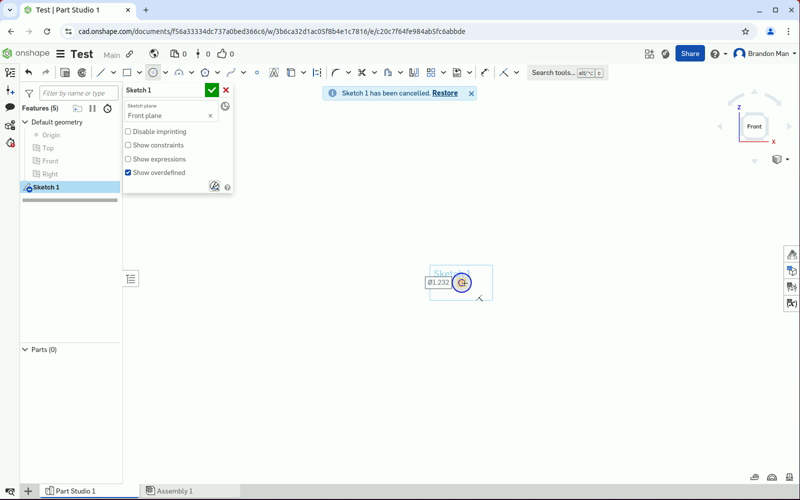
key(esc)
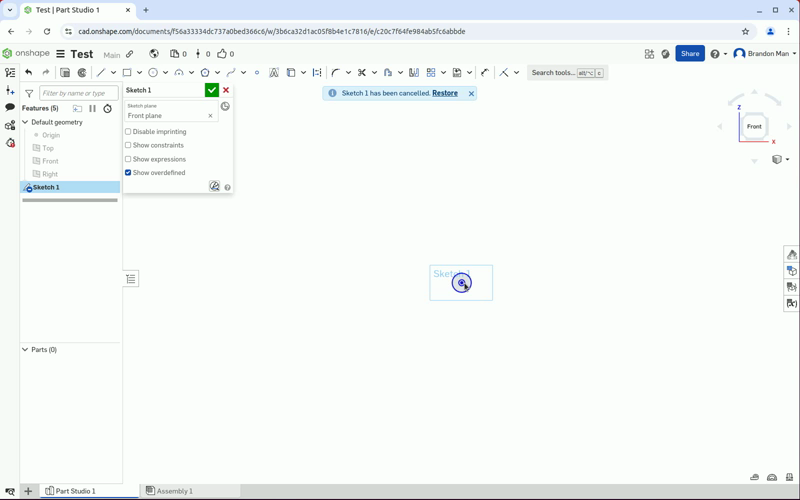
mouse_move(455, 284)
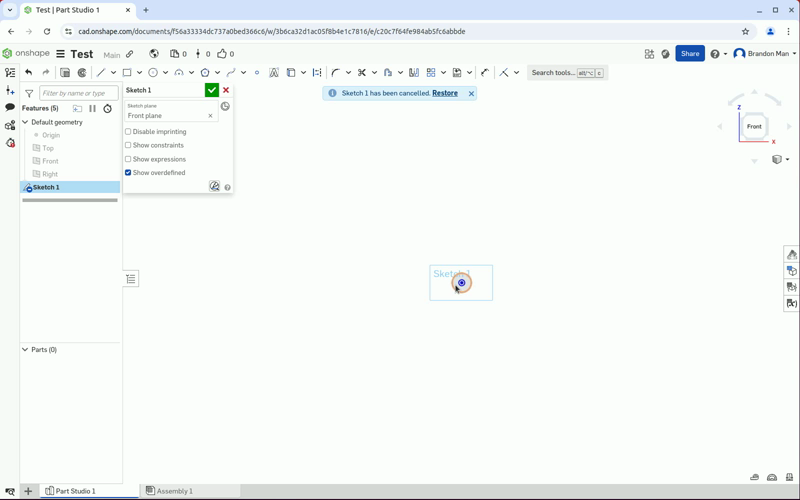
scroll(6)
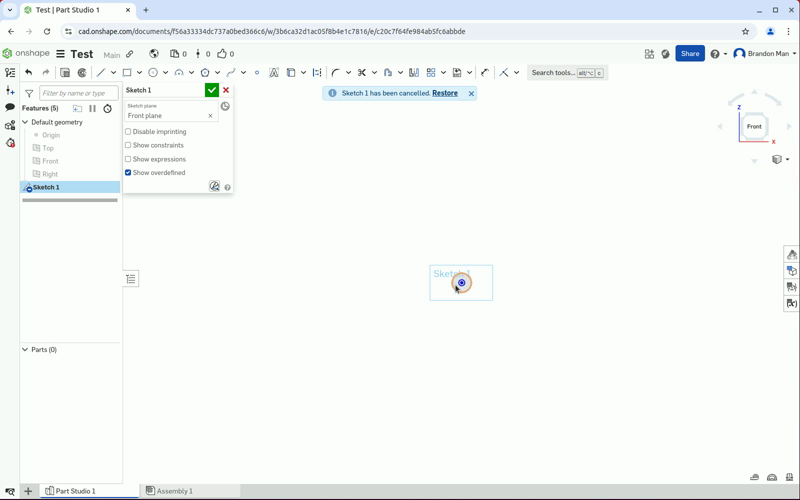
scroll(6)
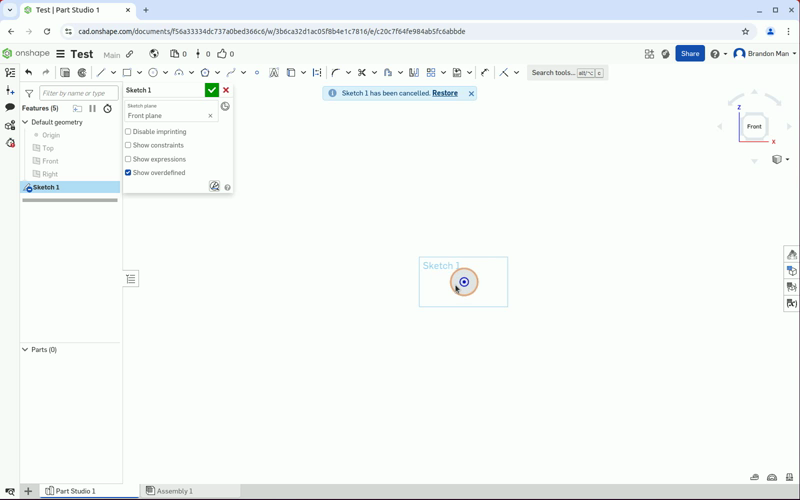
scroll(6)
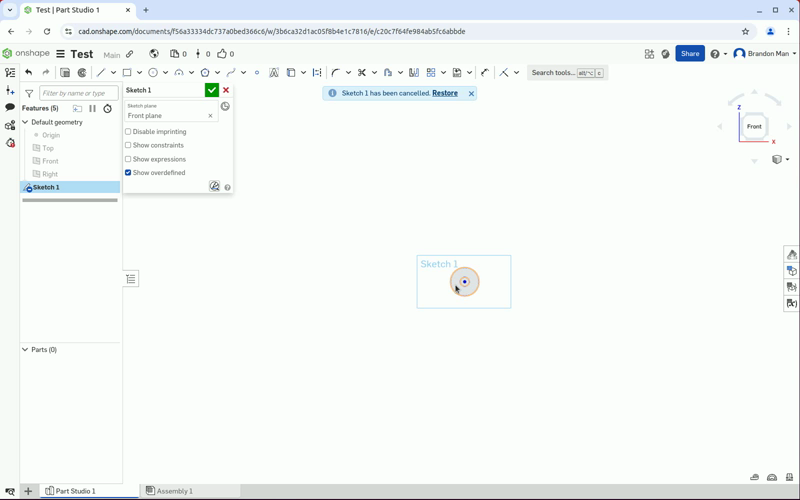
scroll(6)
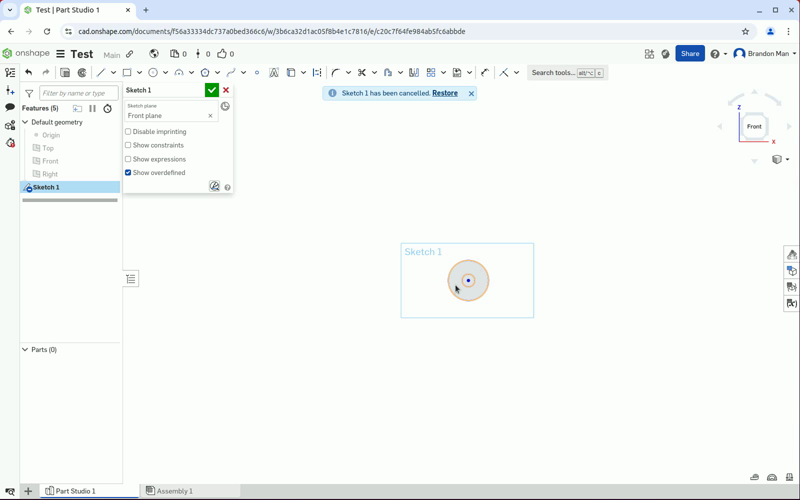
scroll(6)
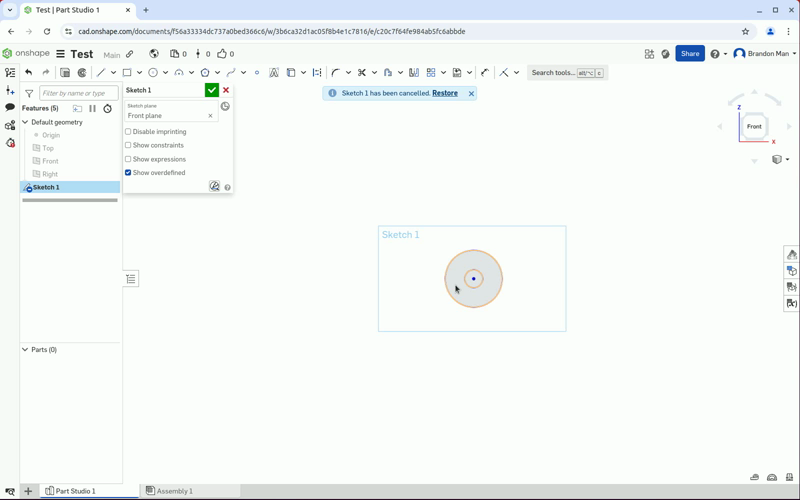
scroll(6)
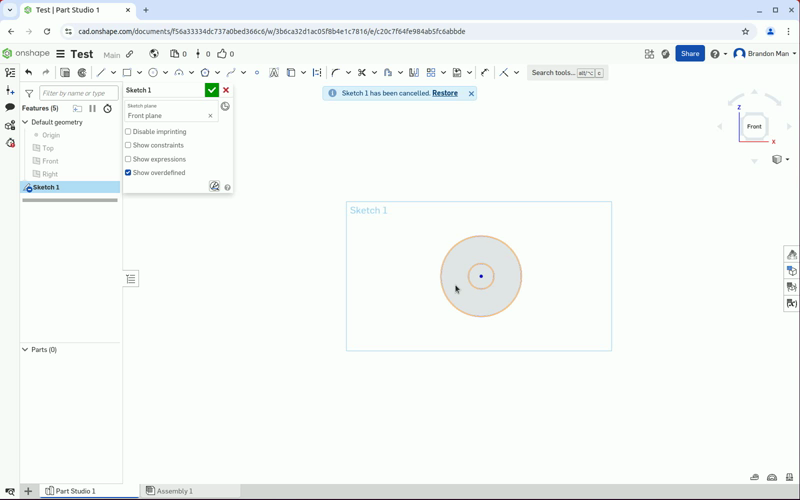
scroll(6)
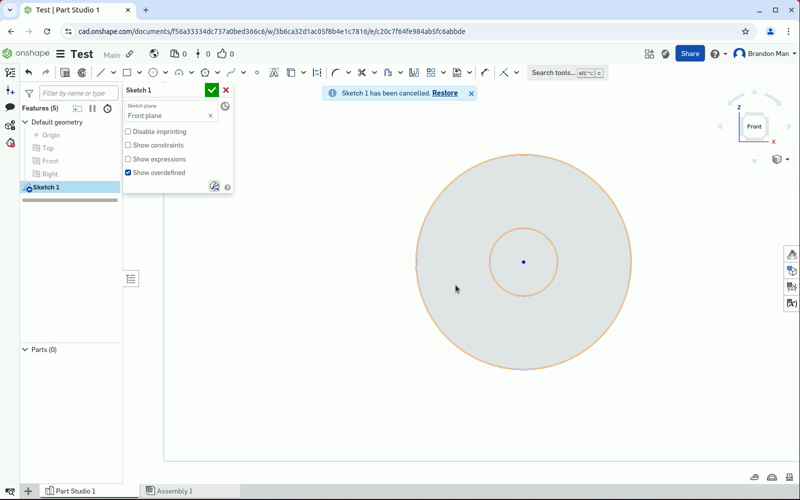
click(455, 284)
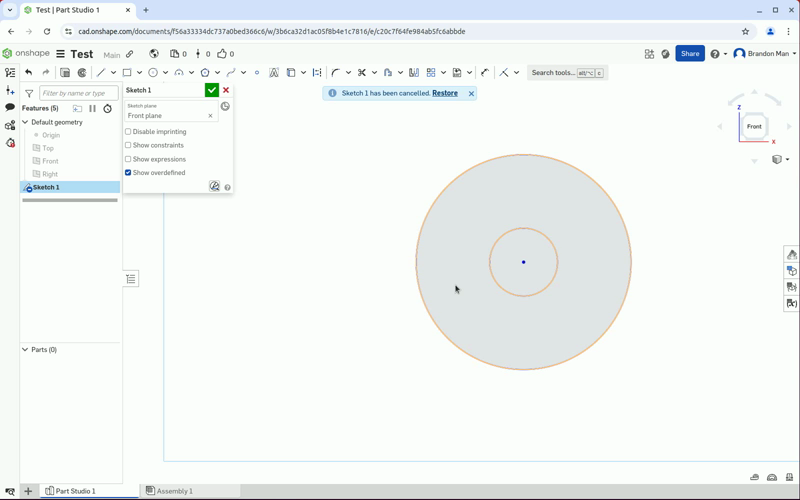
scroll(-6)
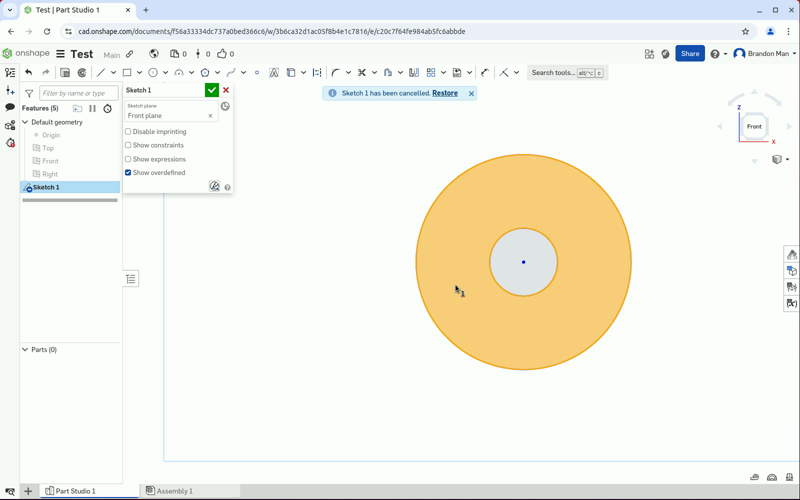
scroll(-6)
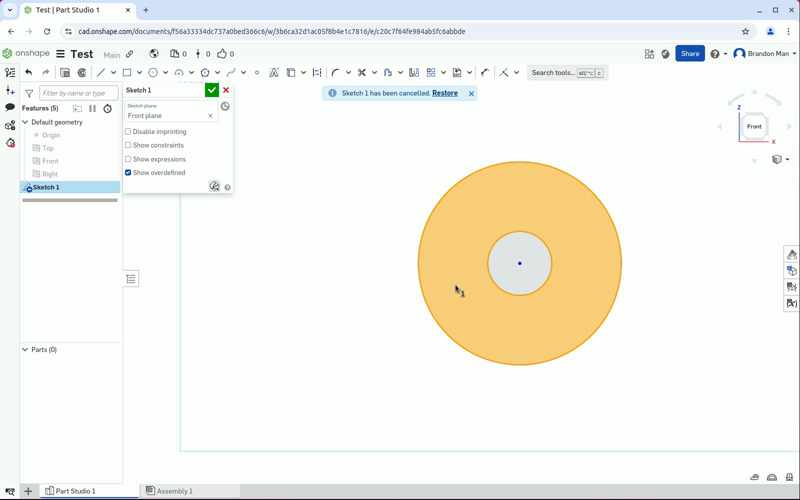
scroll(-6)
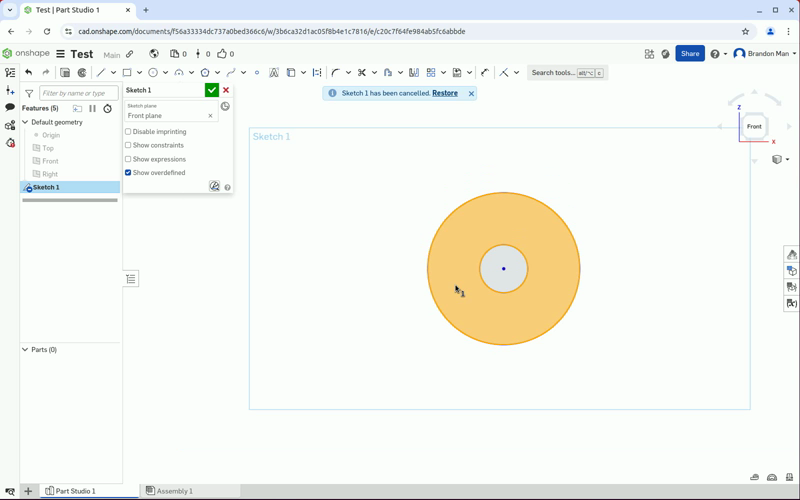
scroll(-6)
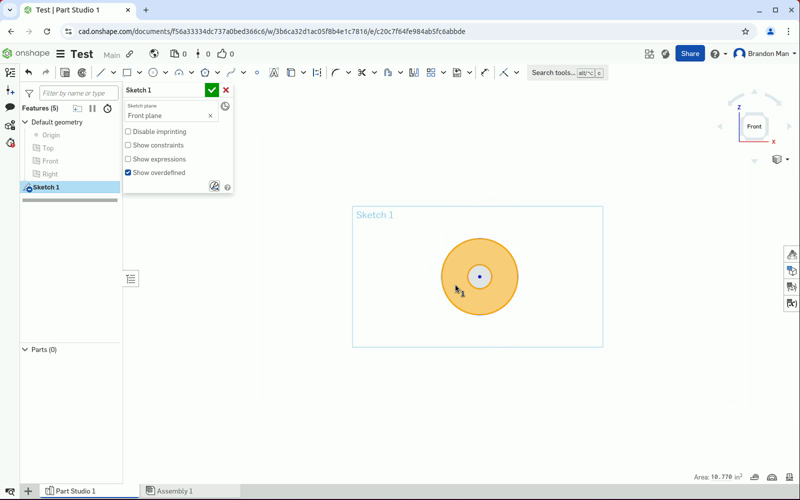
scroll(-6)
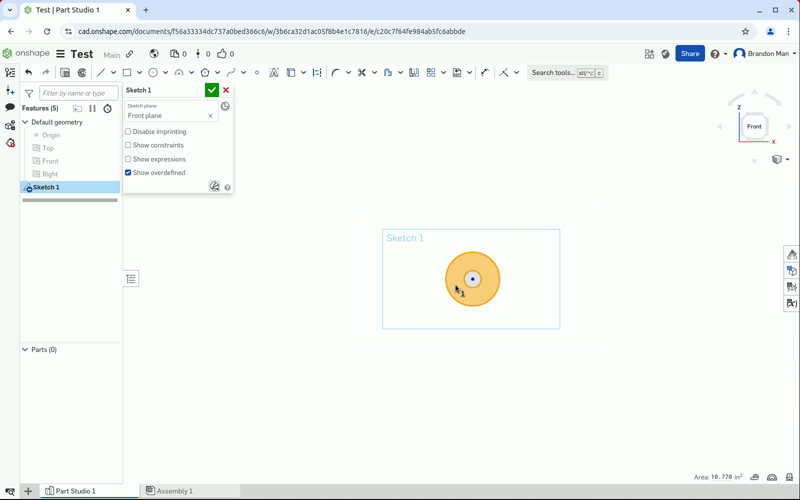
scroll(-6)
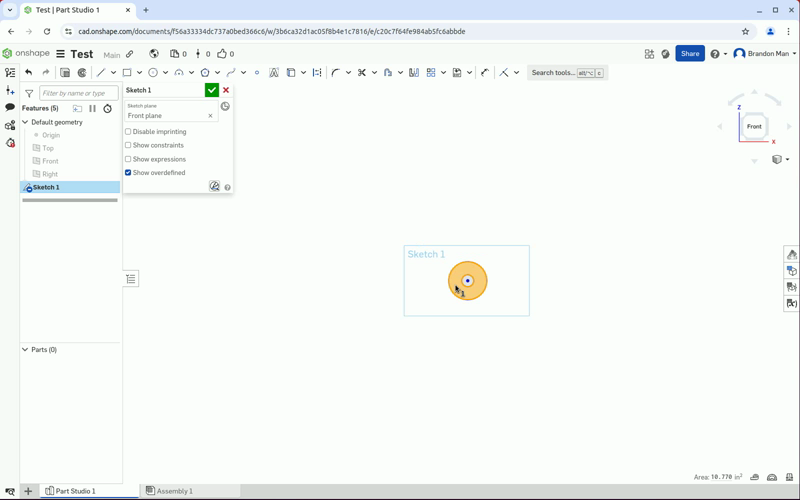
scroll(-6)
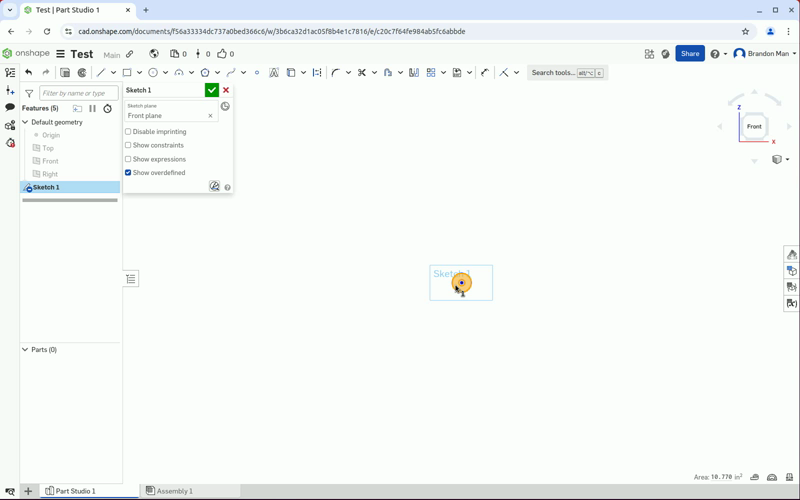
mouse_move(73, 352)
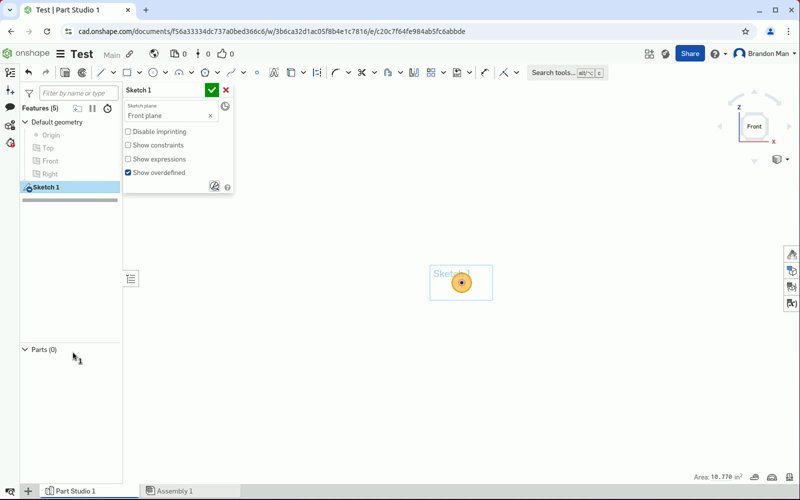
key(shift+y)
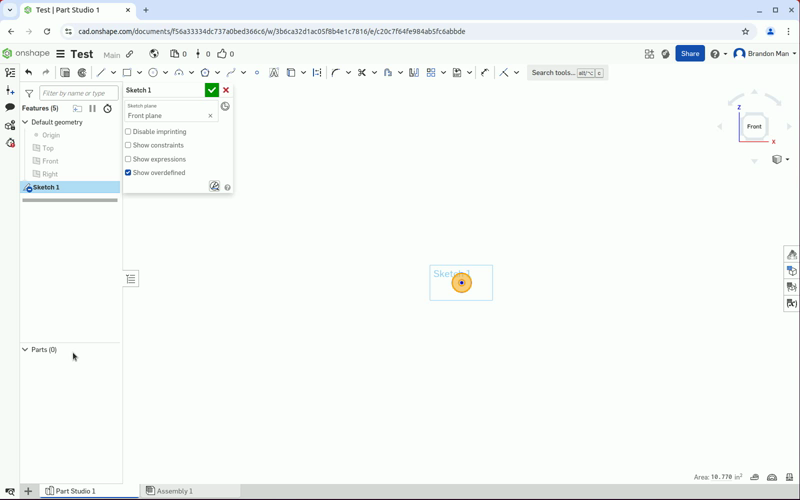
key(shift+e)
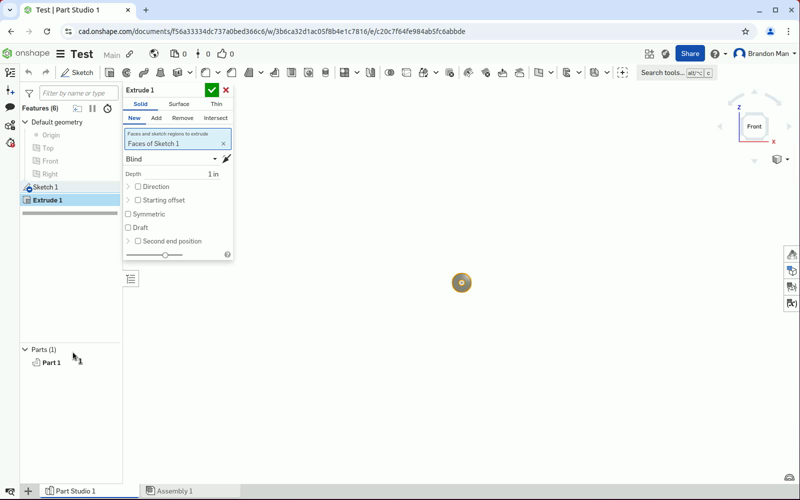
mouse_move(143, 106)
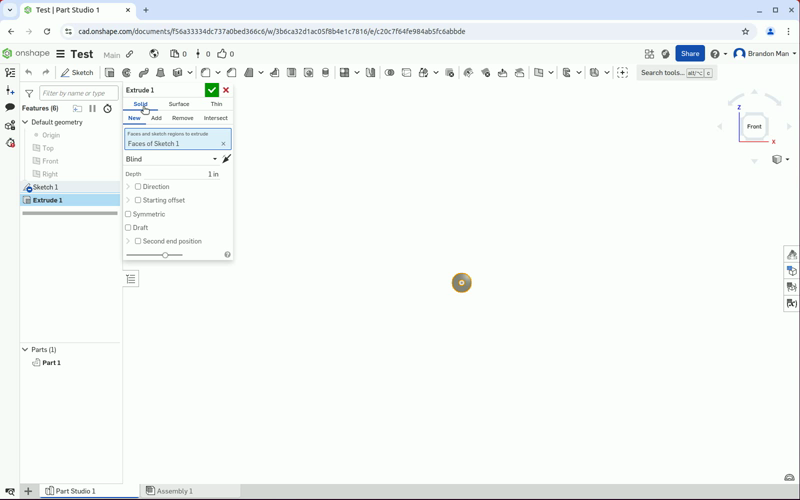
click(143, 106)
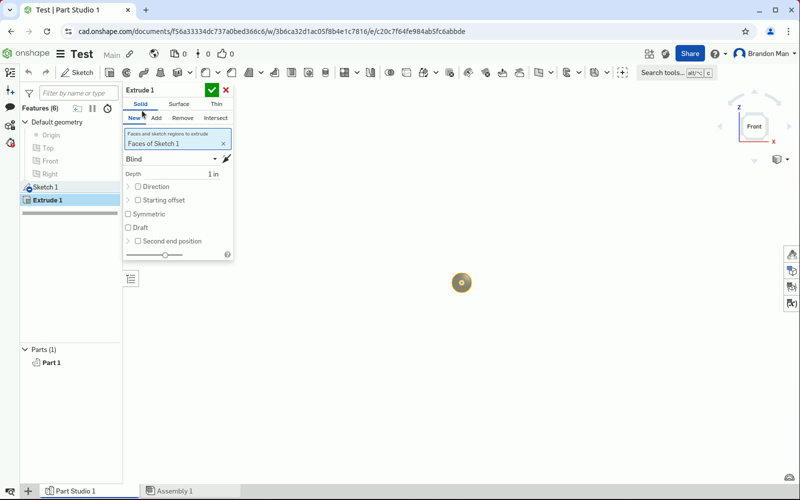
mouse_move(137, 120)
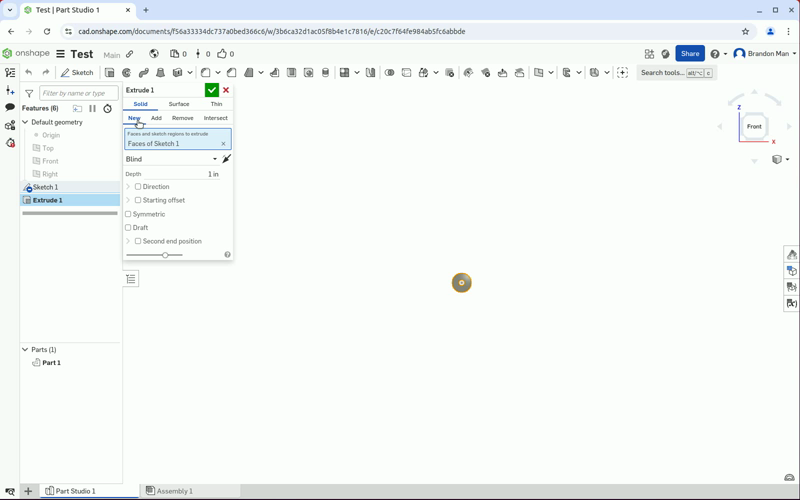
click(137, 120)
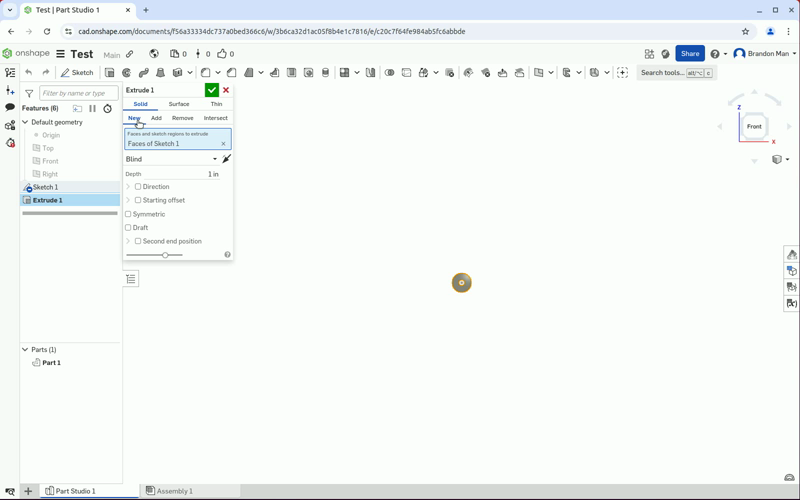
key(tab, 4)
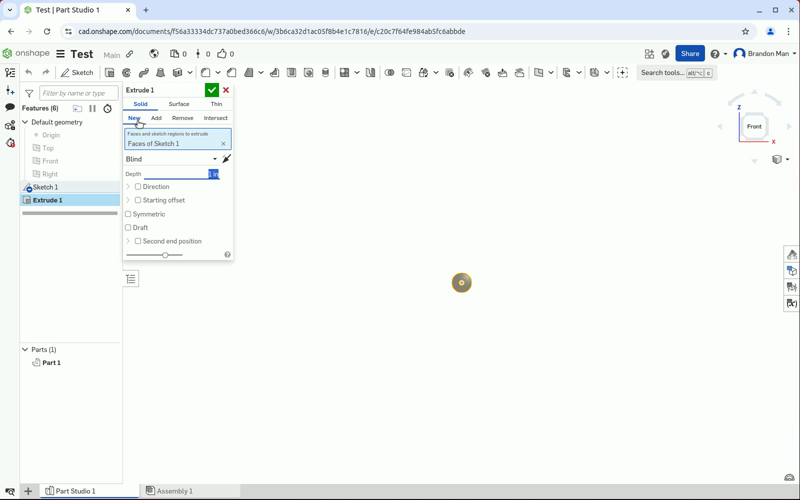
text(0.481)
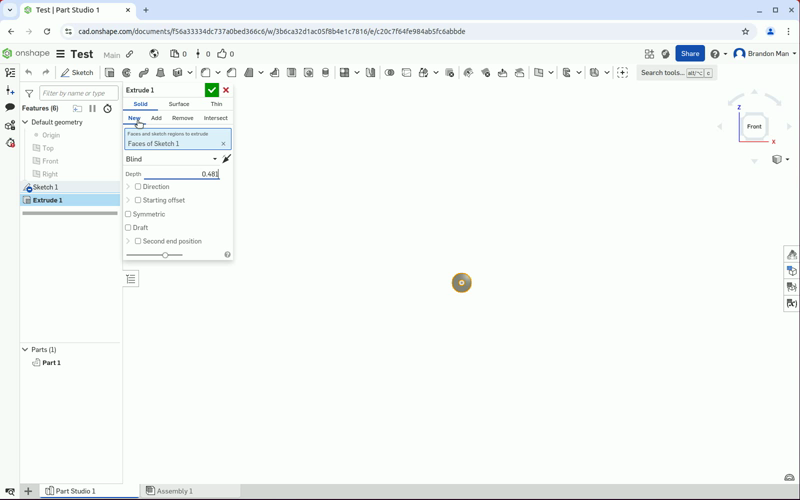
key(enter)
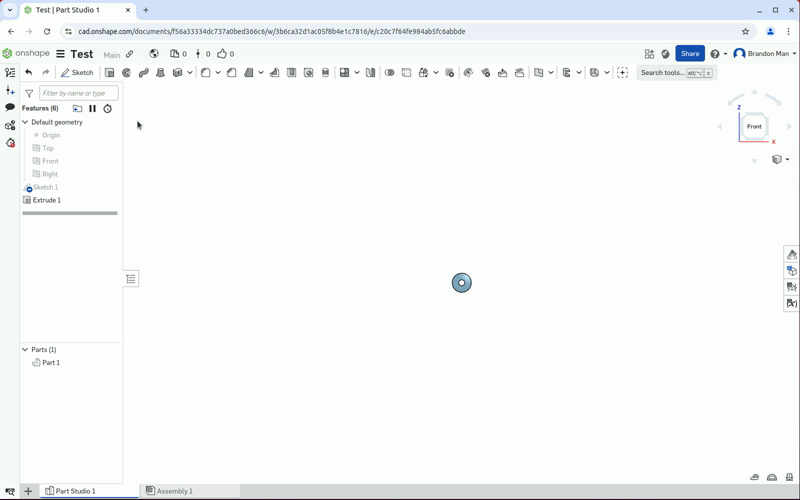
key(shift+h)
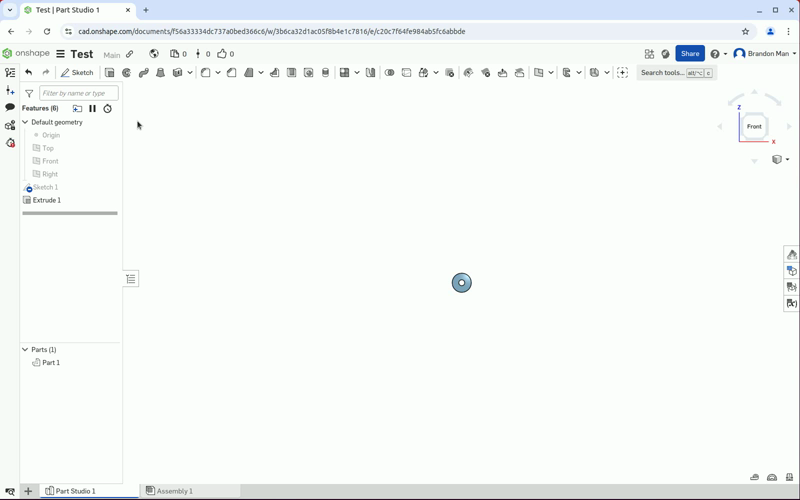
key(shift+h)
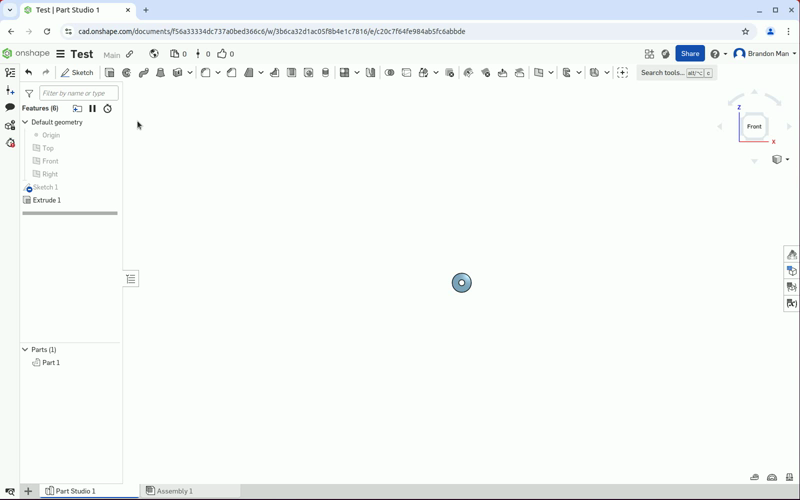
mouse_move(73, 189)
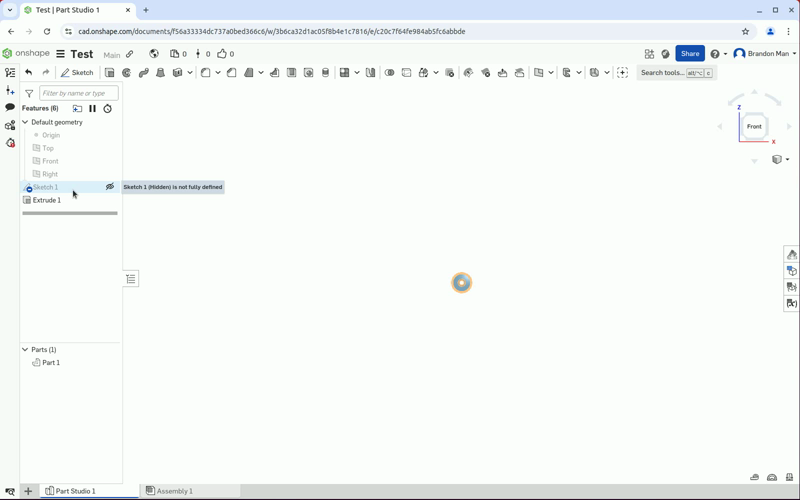
click(73, 189)
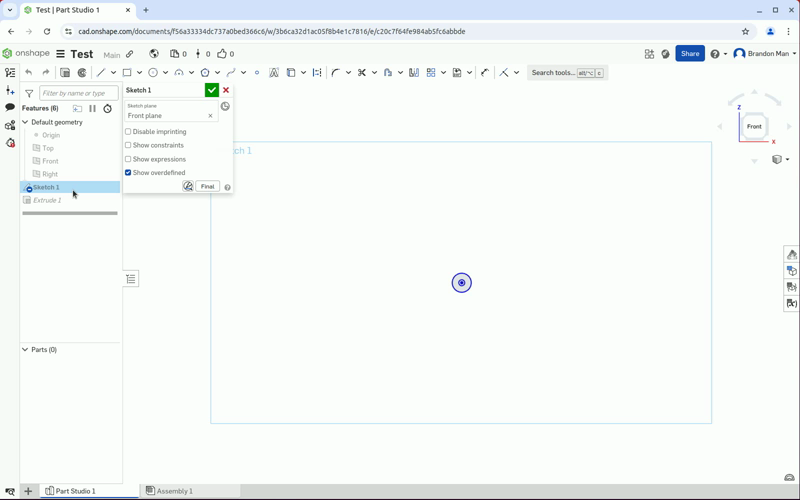
mouse_move(229, 92)
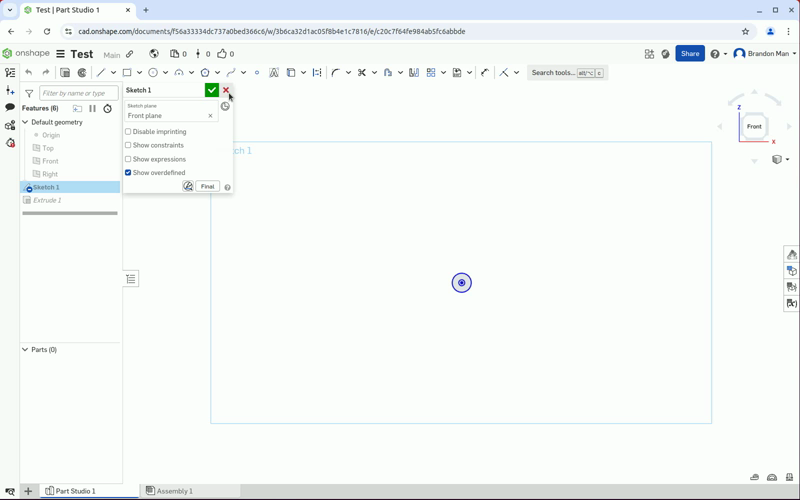
click(229, 92)
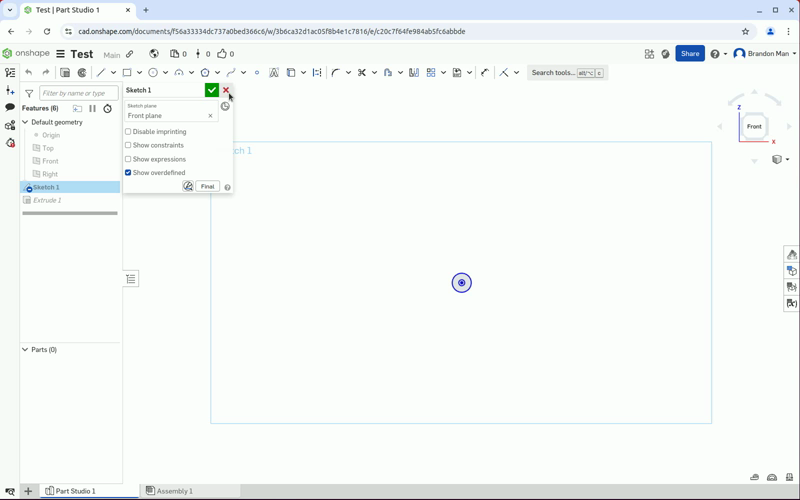
key(shift+s)
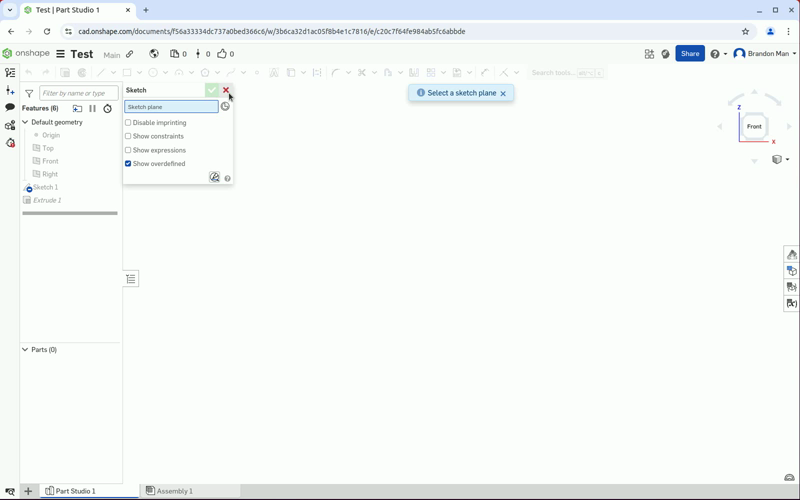
mouse_move(73, 163)
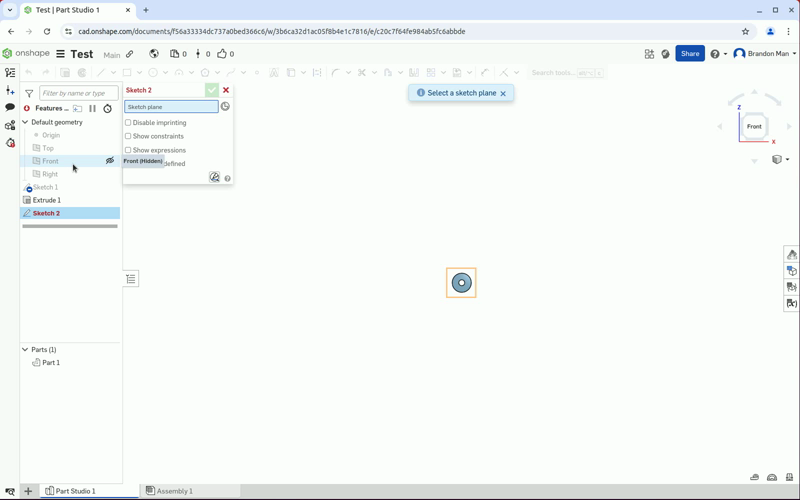
click(73, 163)
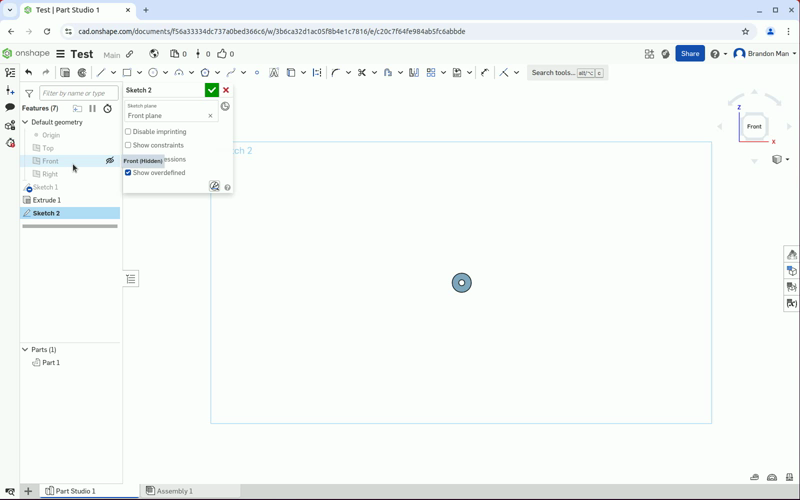
mouse_move(73, 352)
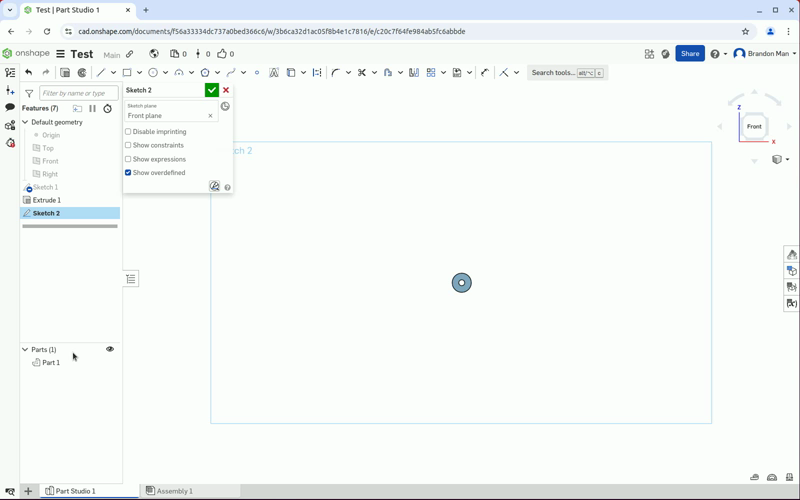
key(y)
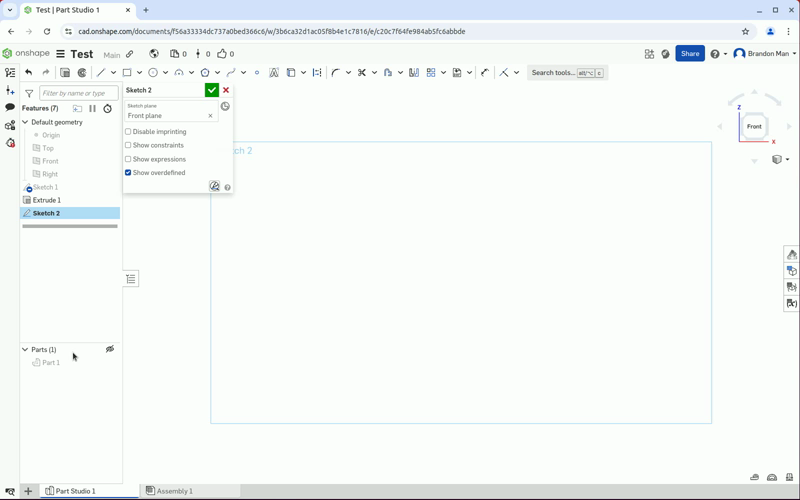
key(c)
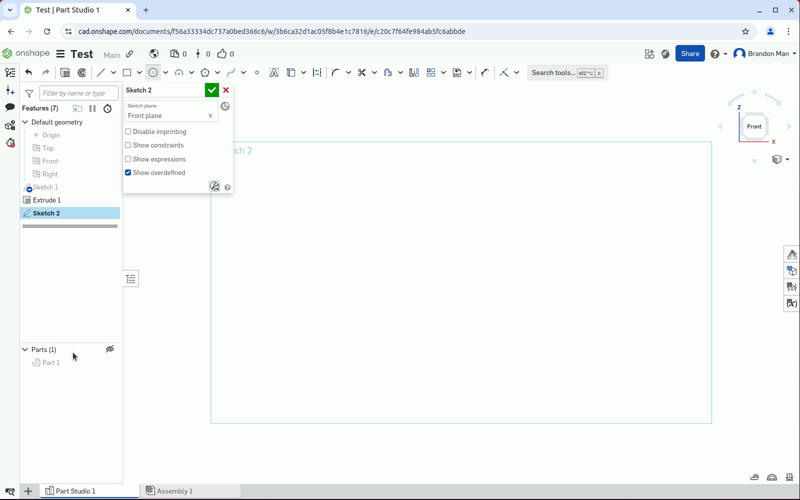
key_down(shift)
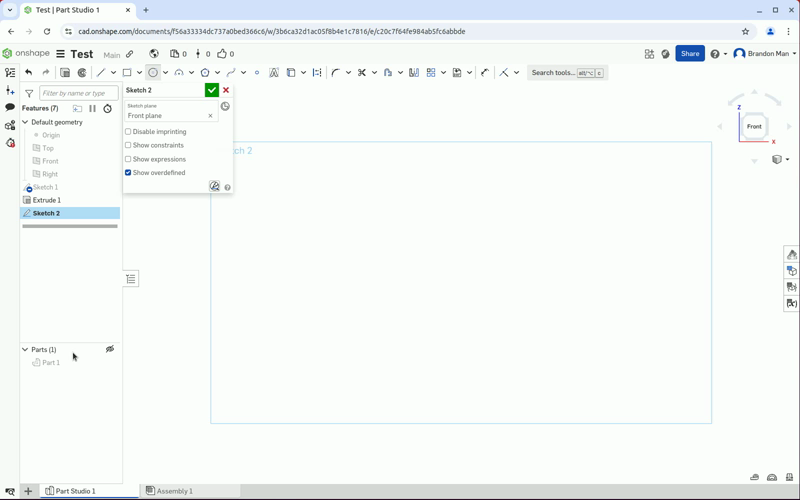
mouse_move(461, 178)
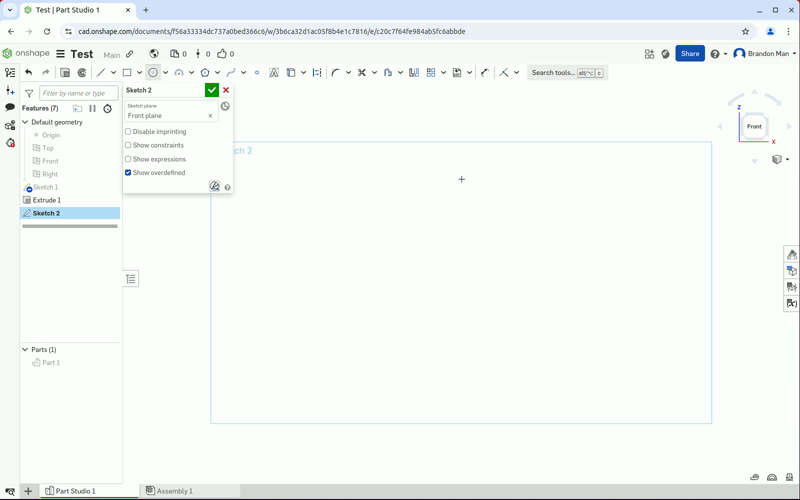
click(461, 178)
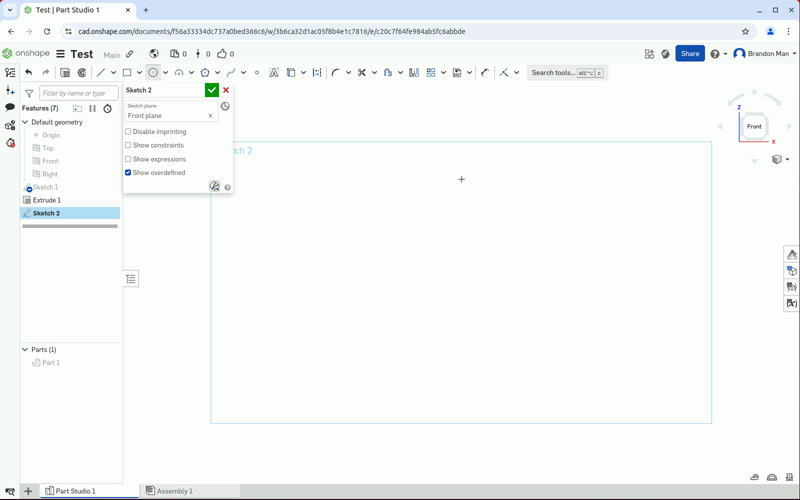
key_up(shift)
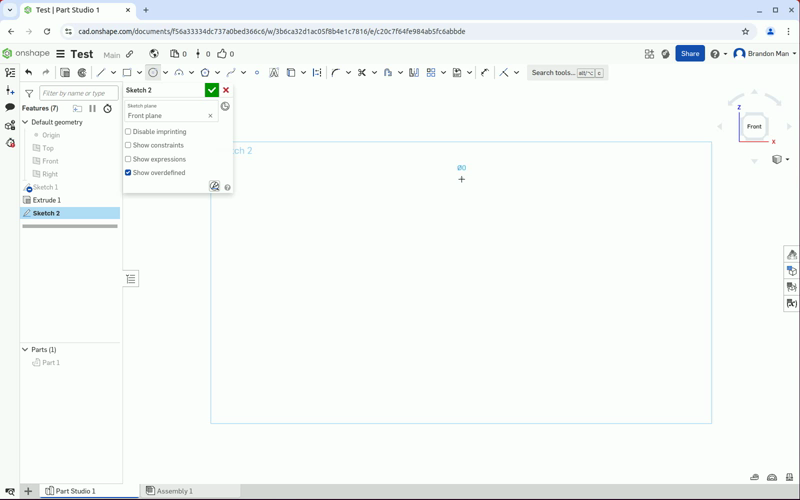
mouse_move(471, 178)
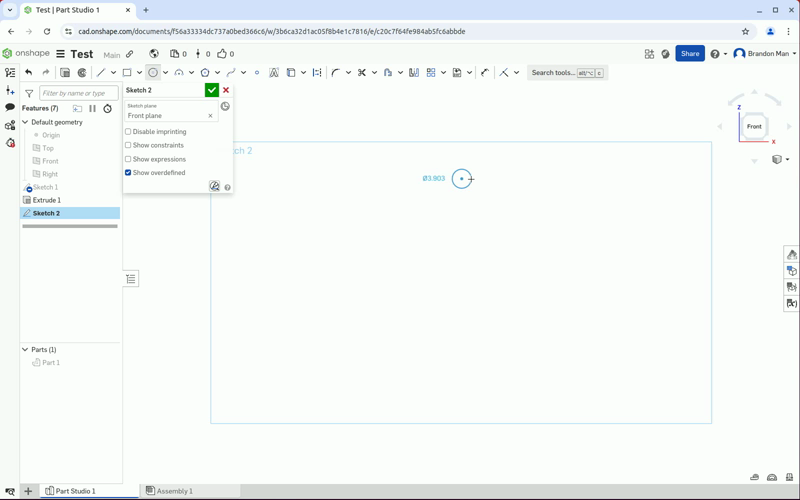
click(471, 178)
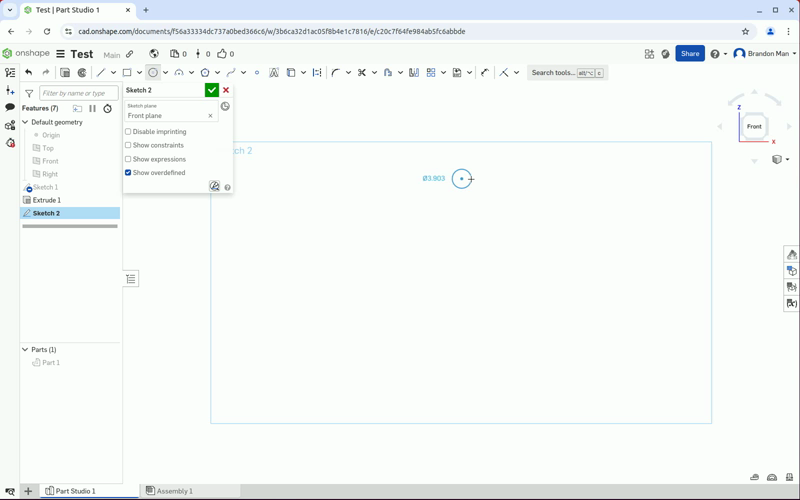
key(esc)
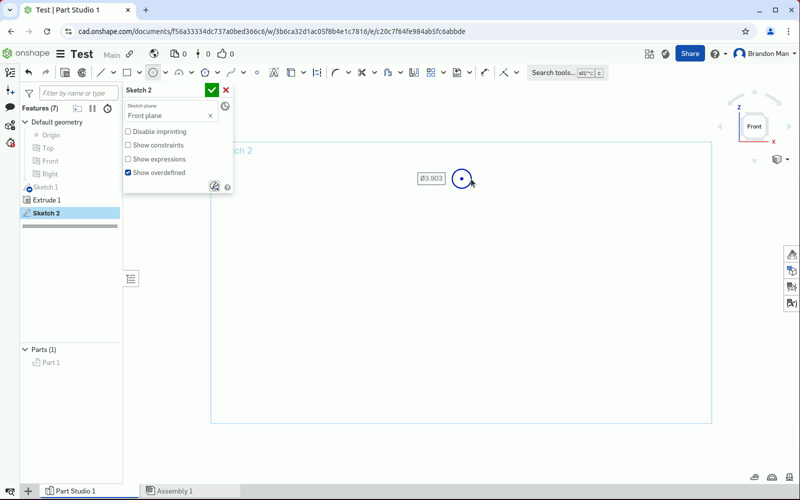
key(c)
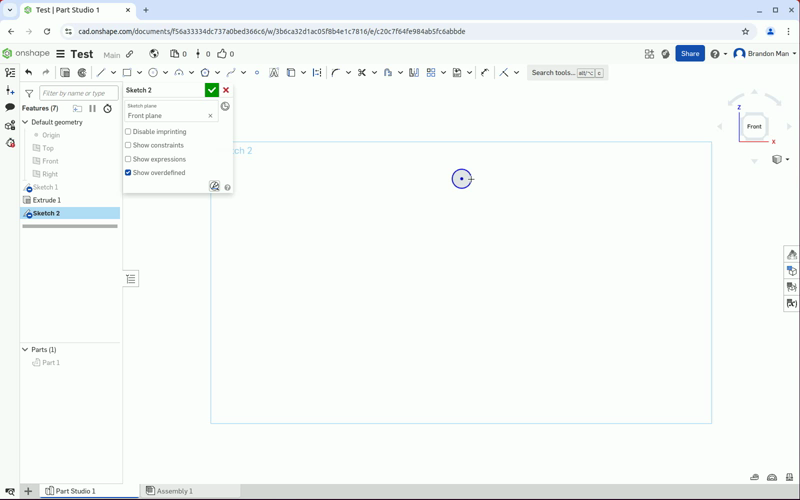
key_down(shift)
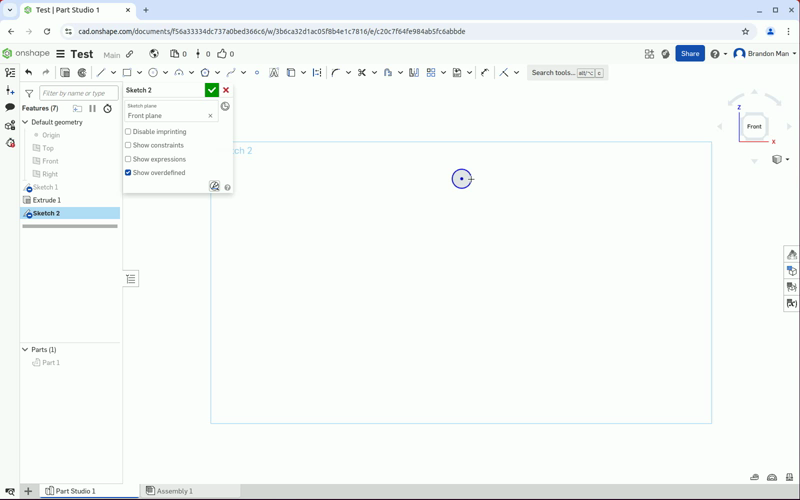
mouse_move(461, 178)
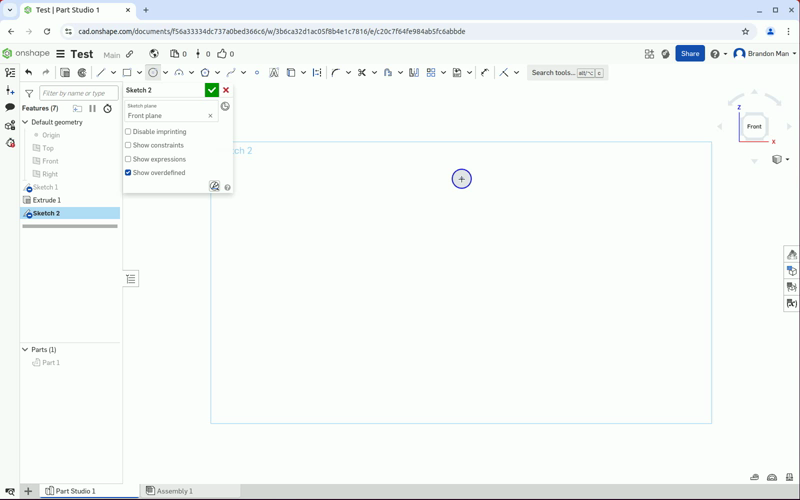
click(461, 178)
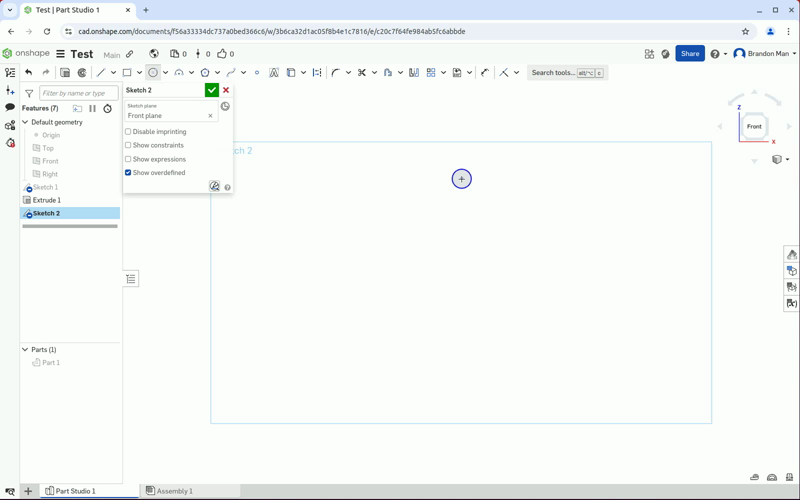
key_up(shift)
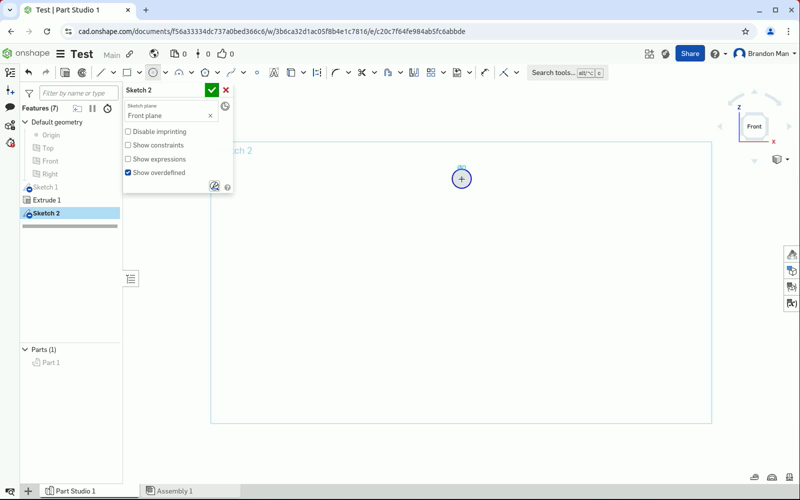
mouse_move(464, 178)
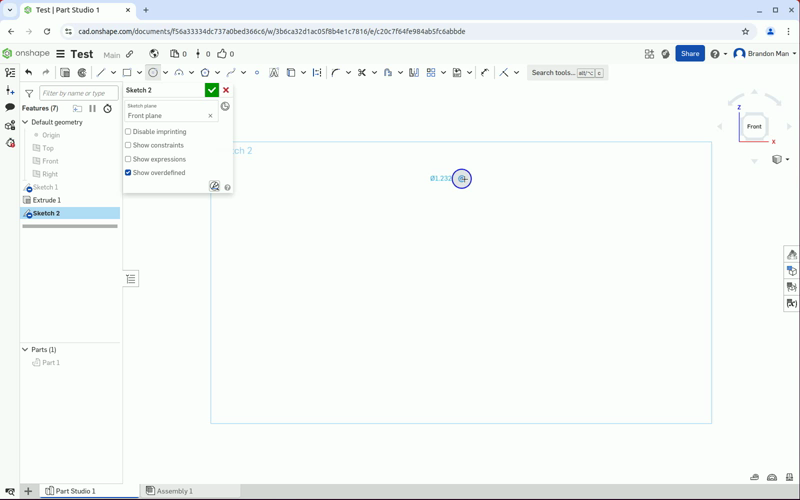
scroll(6)
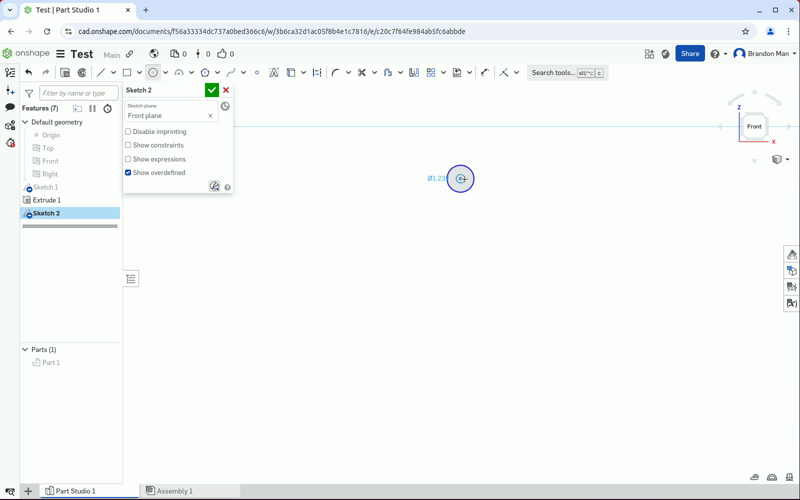
scroll(6)
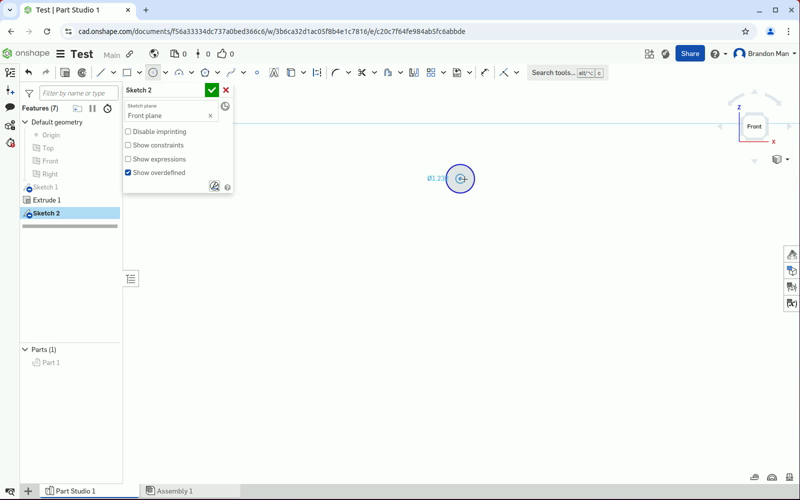
scroll(6)
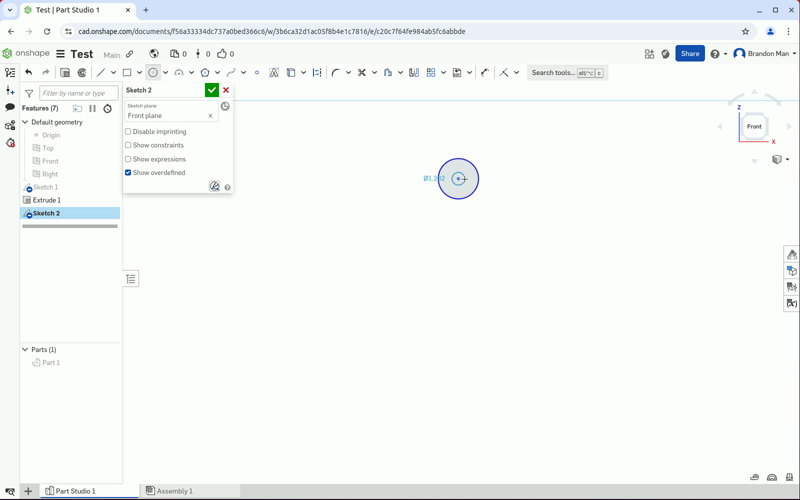
scroll(6)
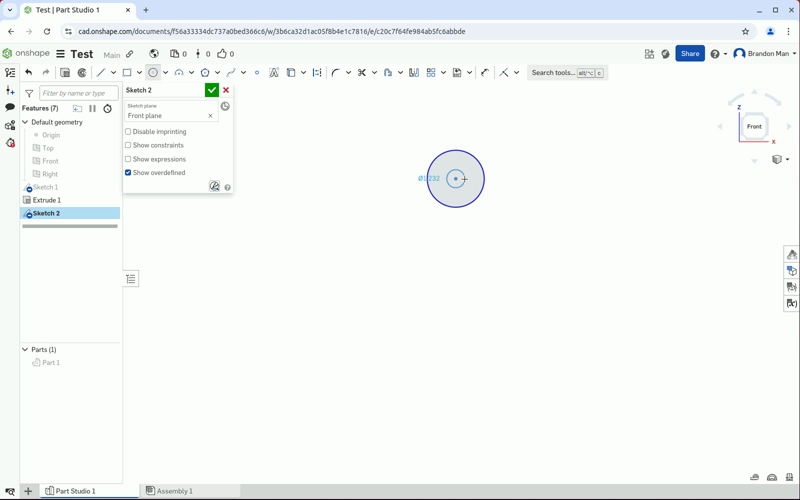
scroll(6)
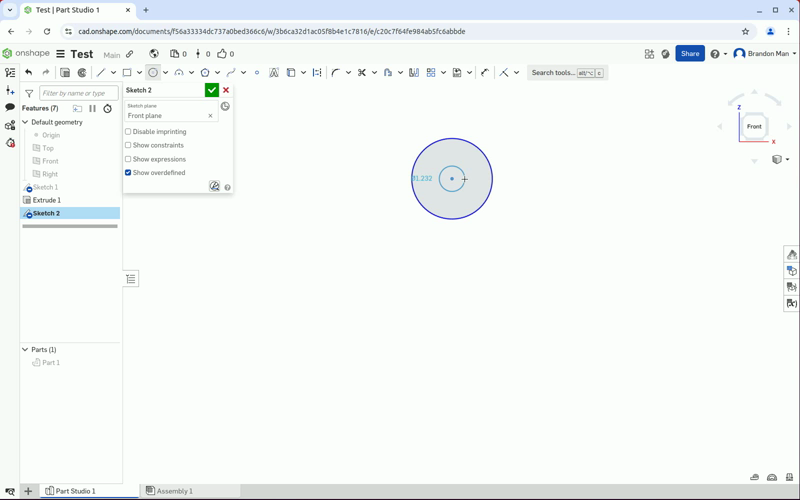
scroll(6)
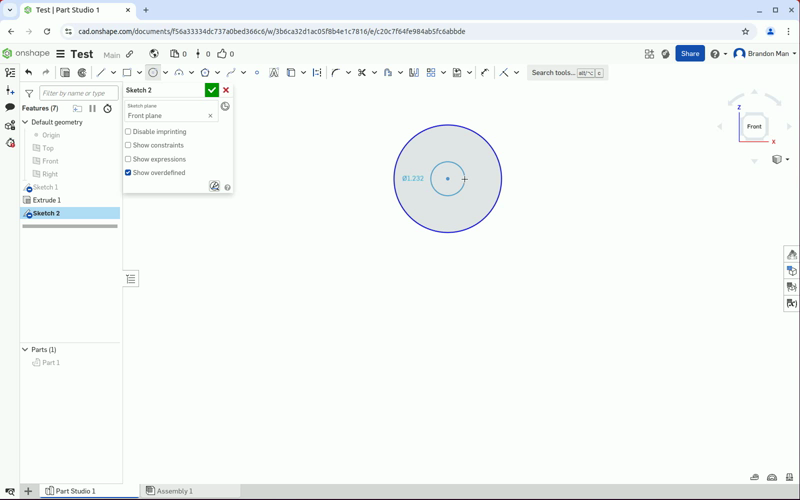
scroll(6)
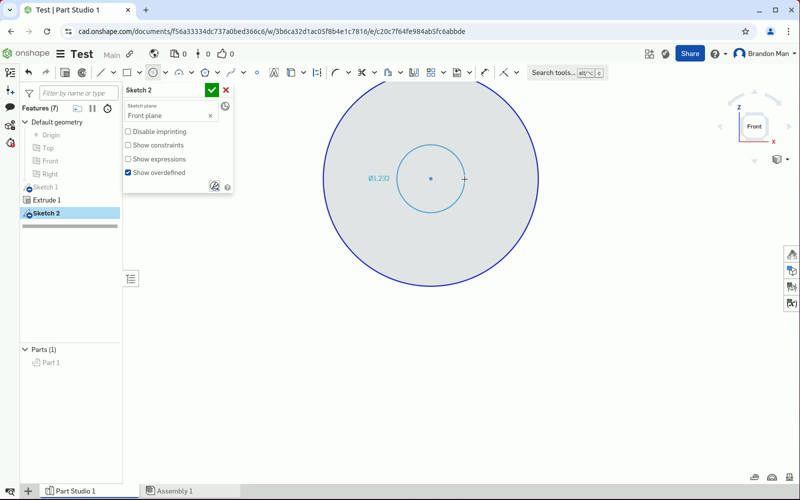
click(464, 178)
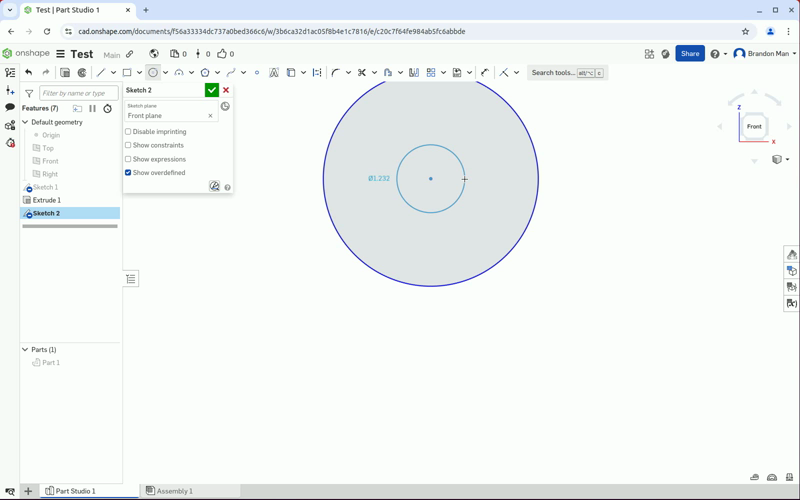
scroll(-6)
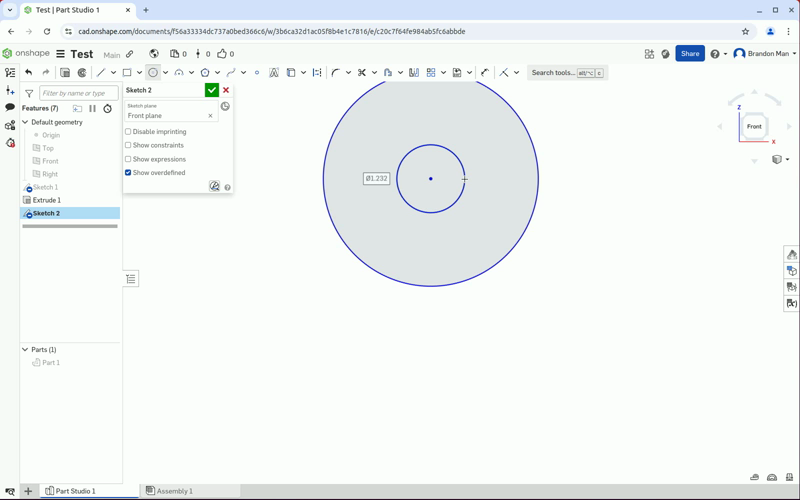
scroll(-6)
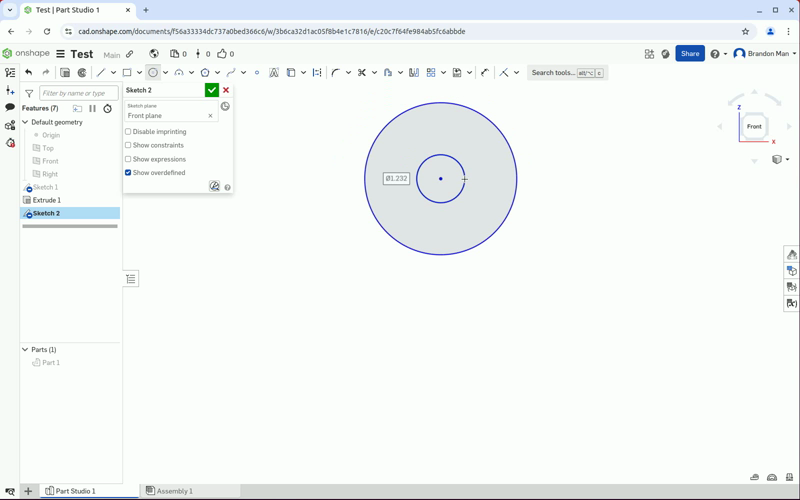
scroll(-6)
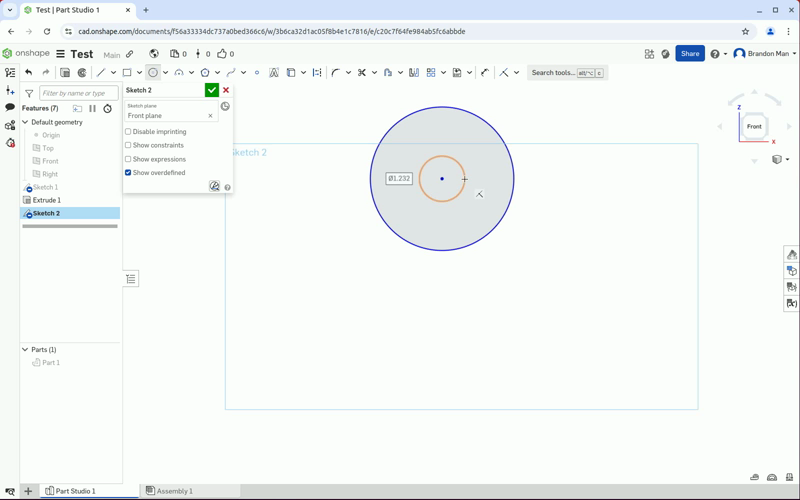
scroll(-6)
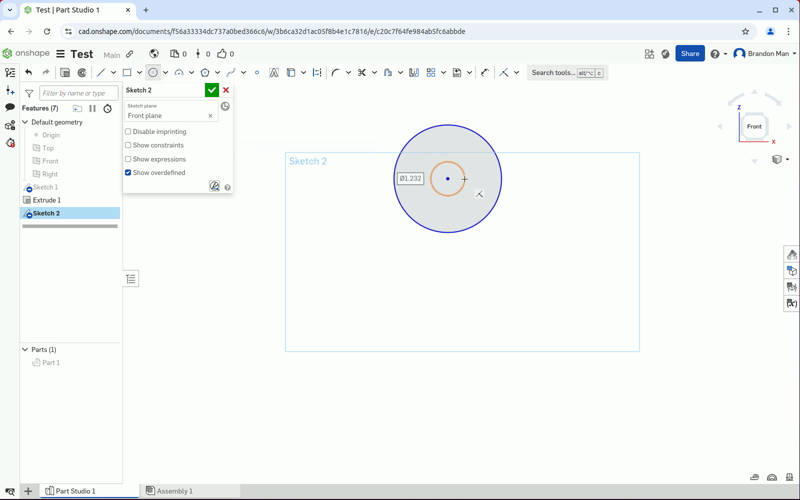
scroll(-6)
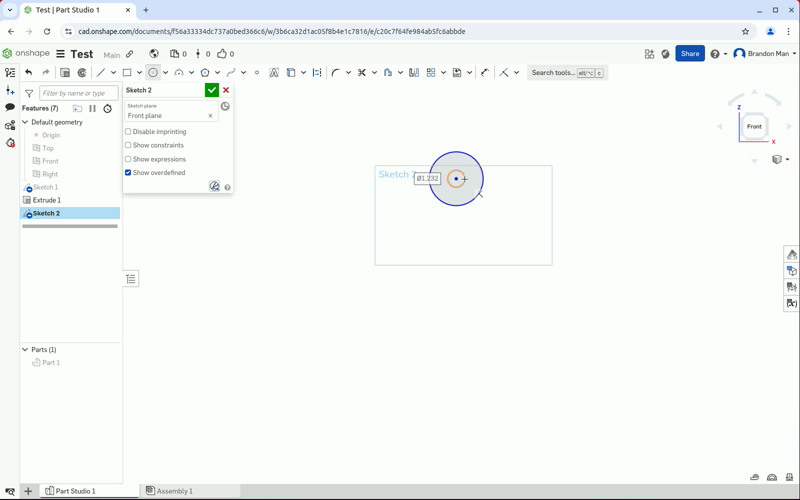
scroll(-6)
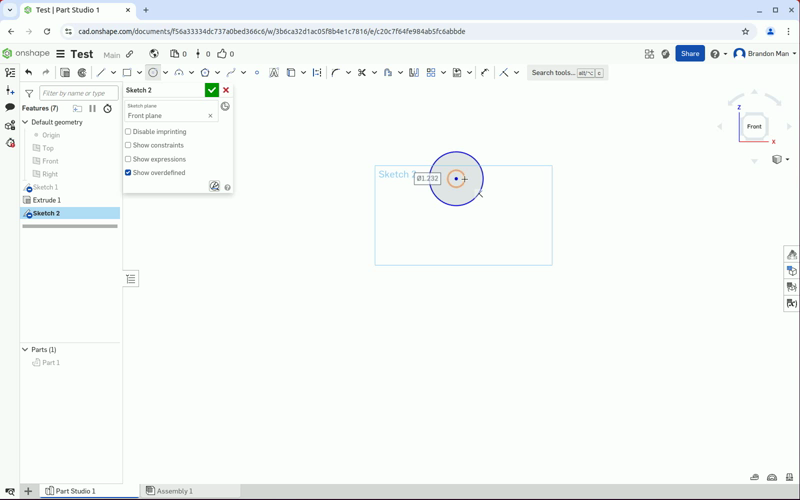
scroll(-6)
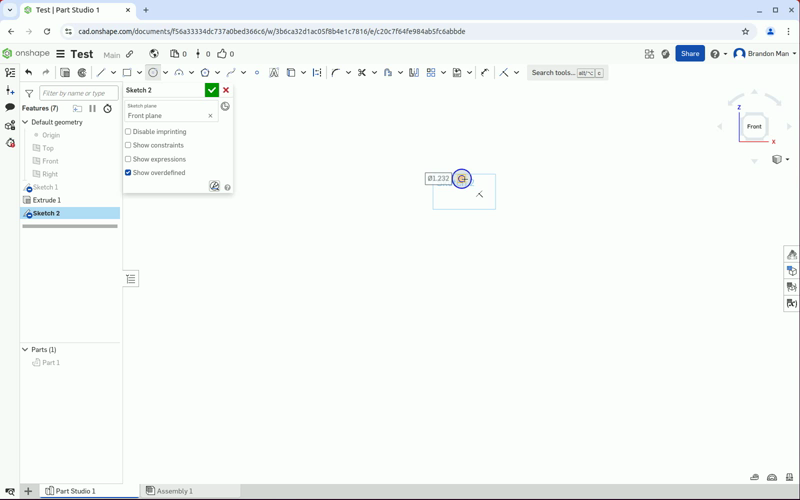
key(esc)
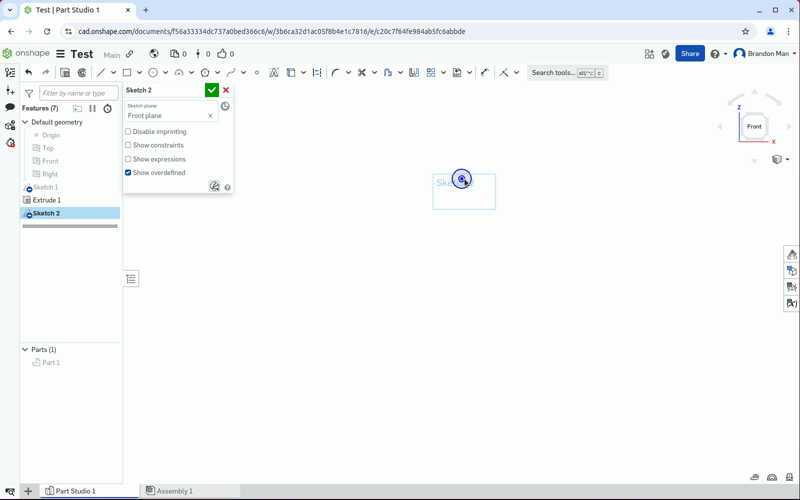
mouse_move(458, 178)
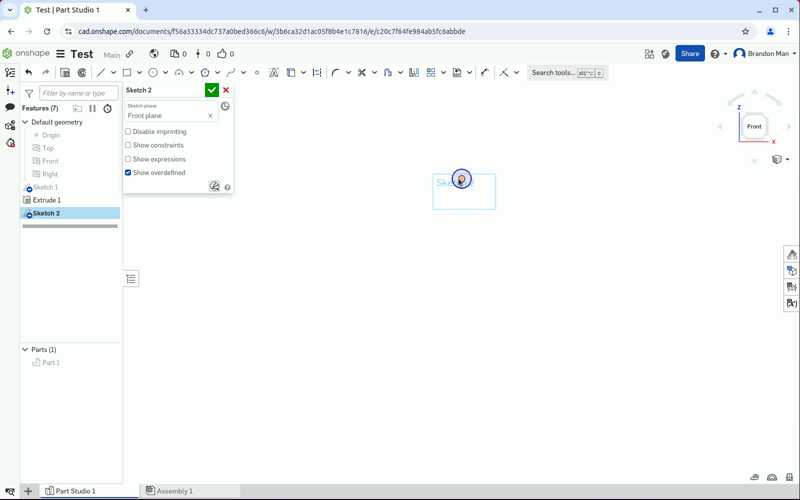
scroll(6)
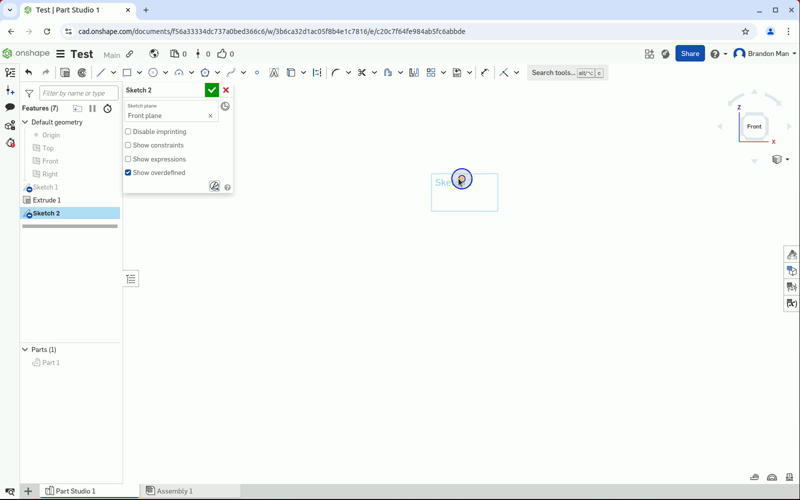
scroll(6)
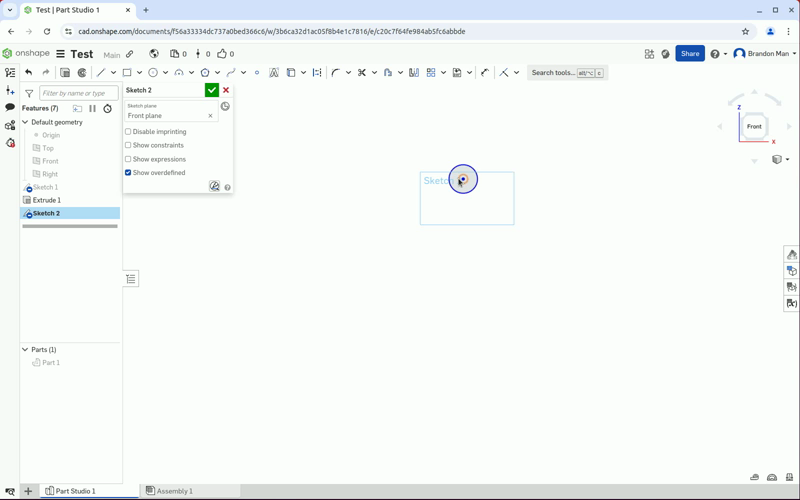
scroll(6)
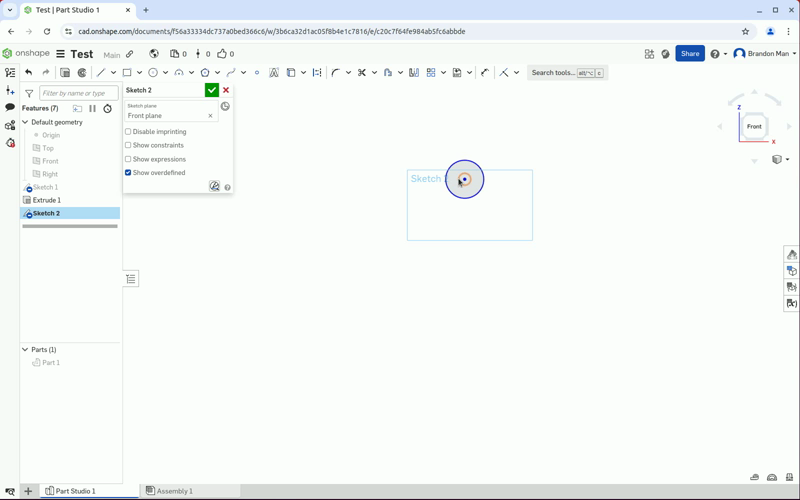
scroll(6)
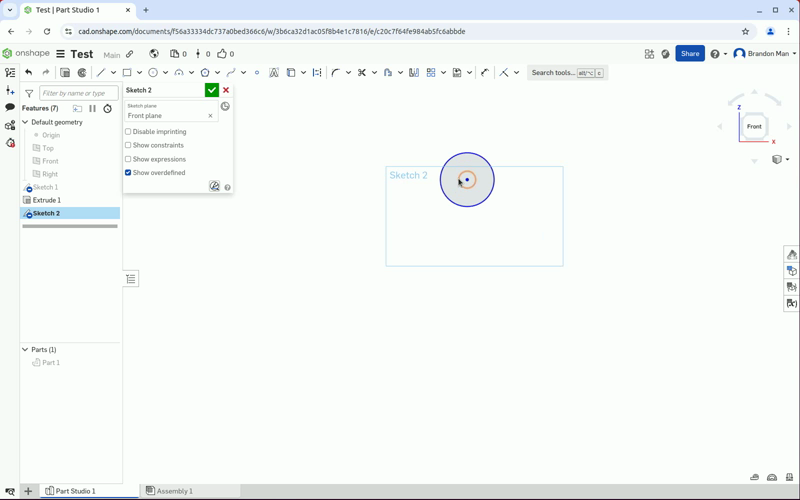
scroll(6)
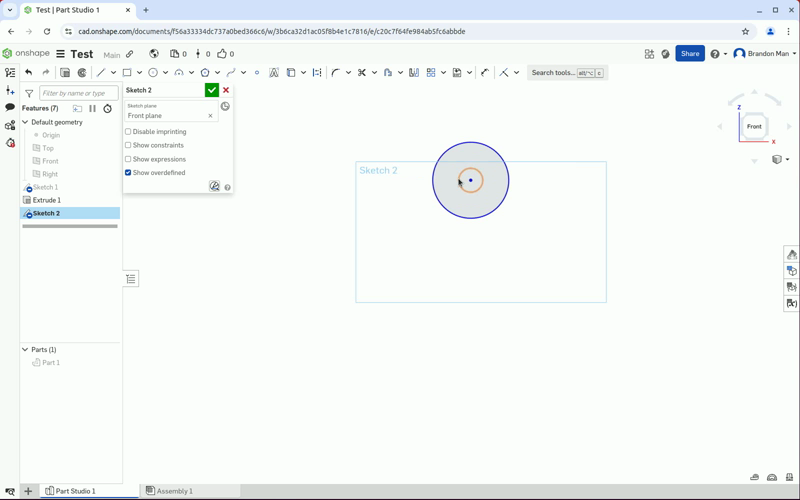
scroll(6)
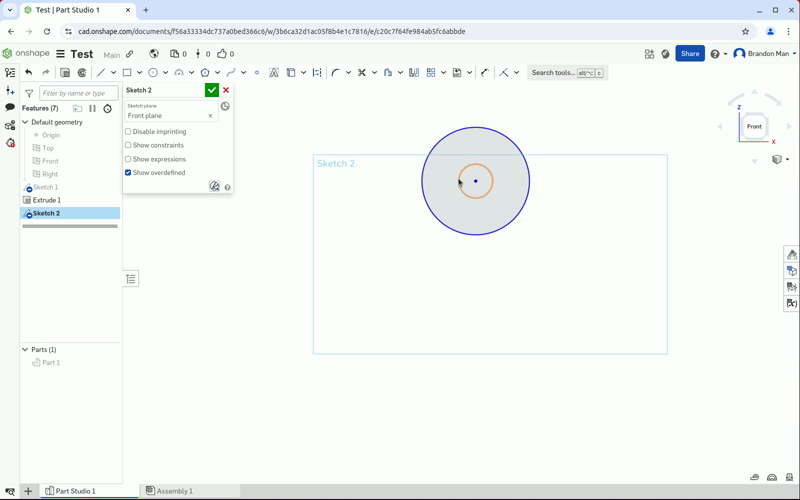
scroll(6)
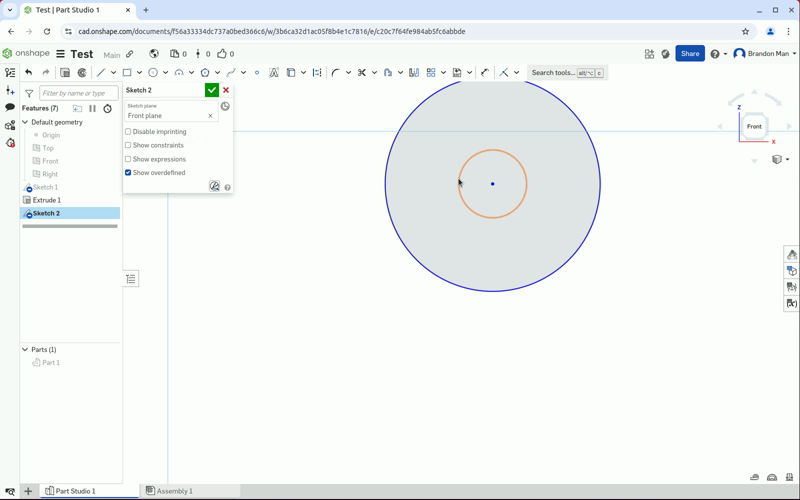
click(458, 178)
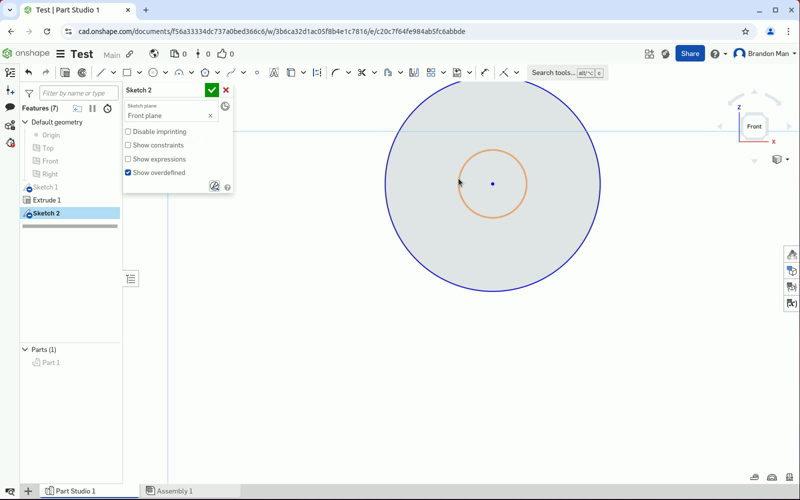
scroll(-6)
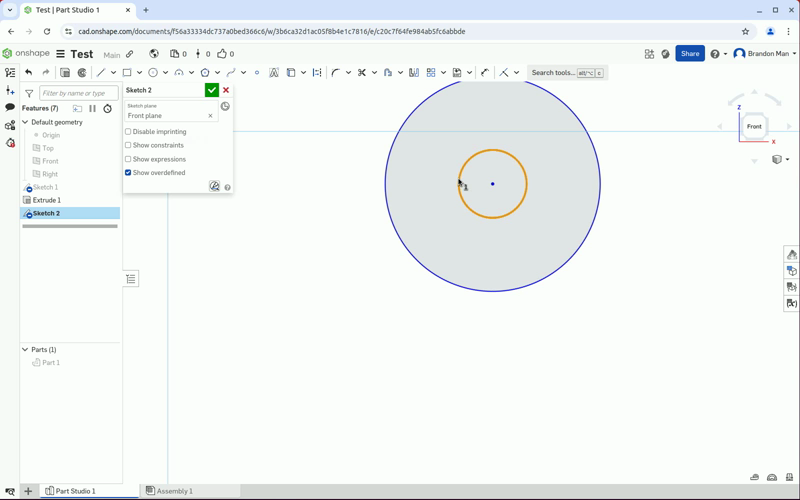
scroll(-6)
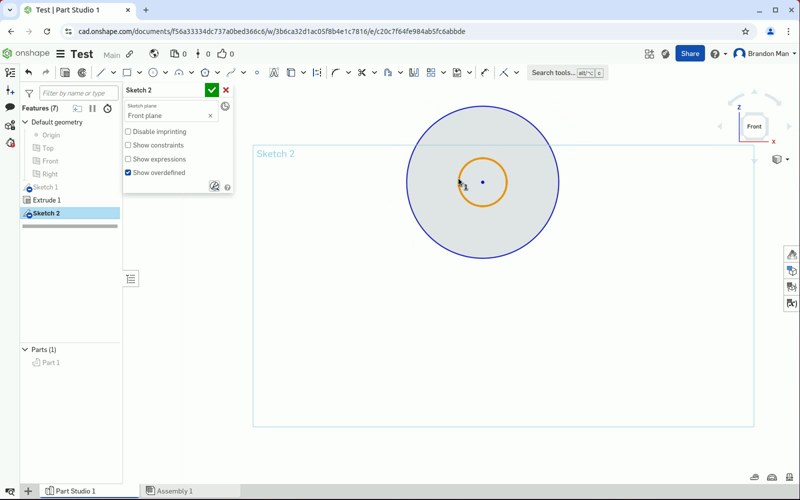
scroll(-6)
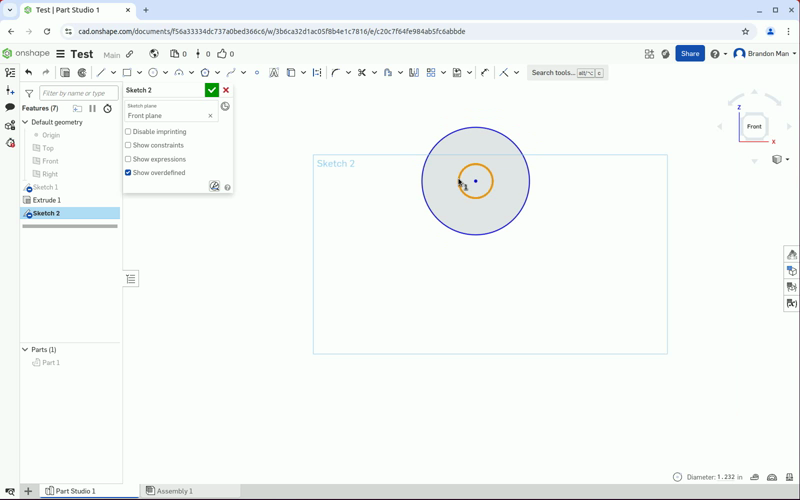
scroll(-6)
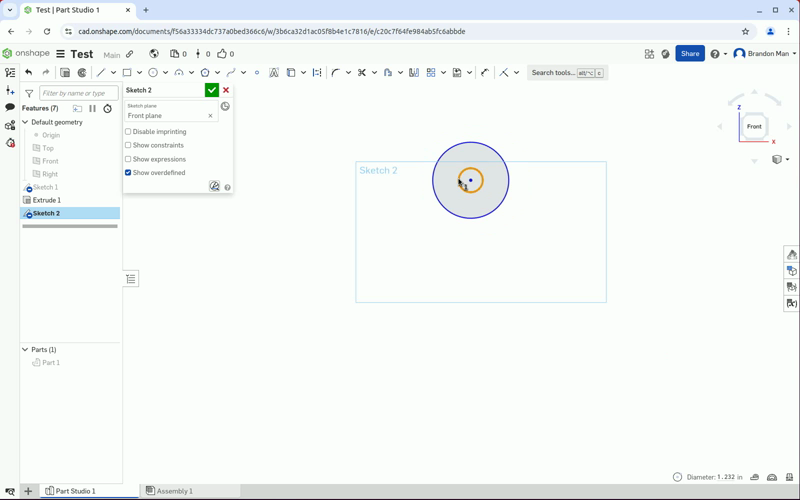
scroll(-6)
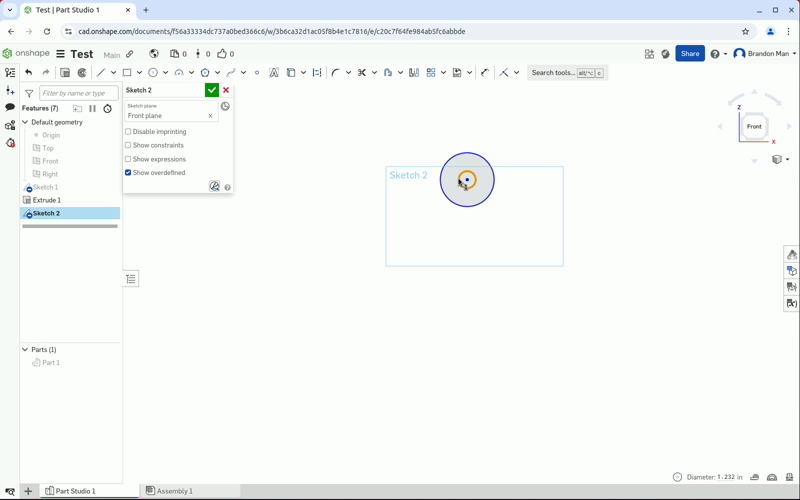
scroll(-6)
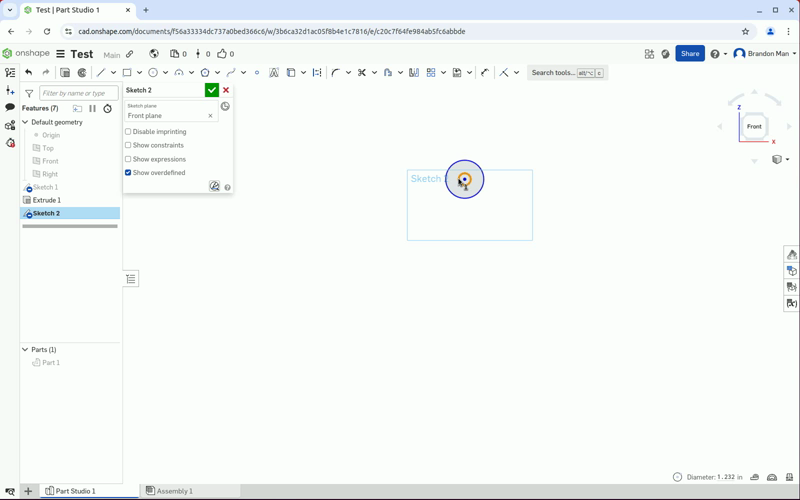
scroll(-6)
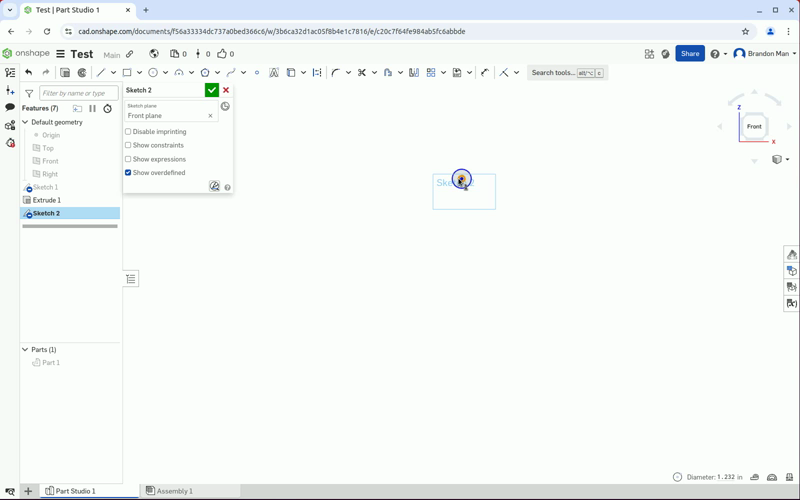
mouse_move(73, 352)
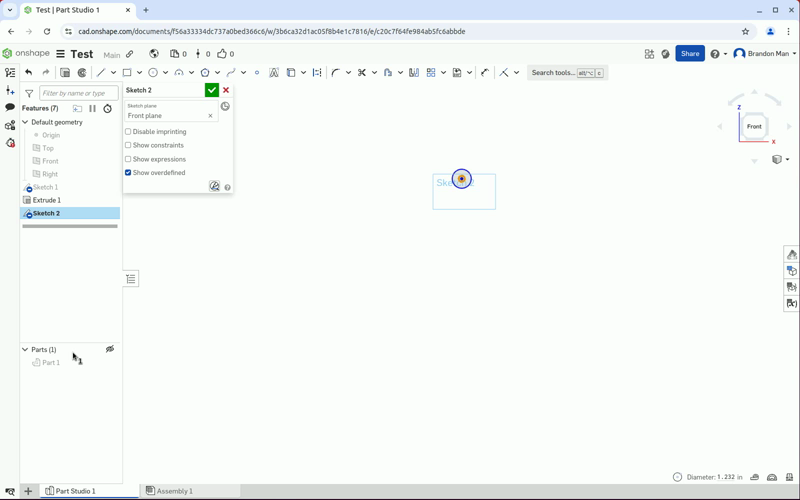
key(shift+y)
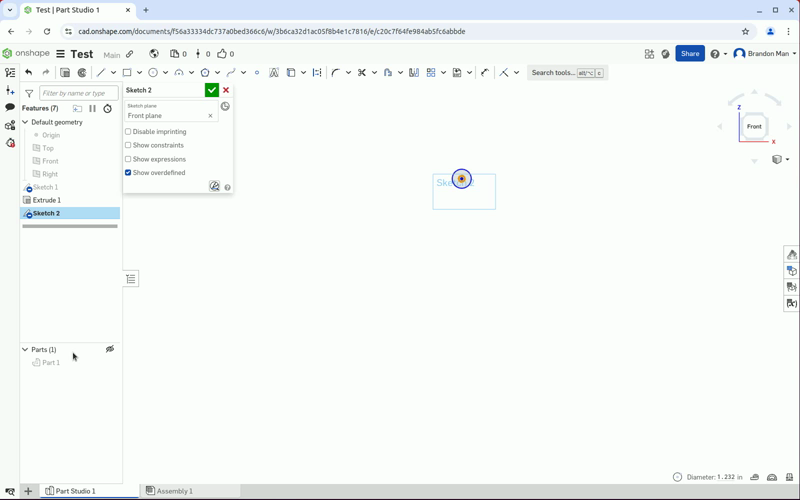
key(shift+e)
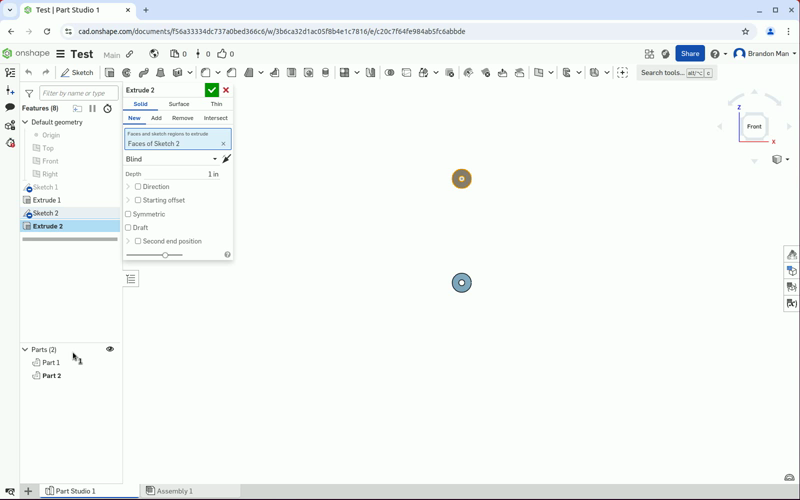
mouse_move(143, 106)
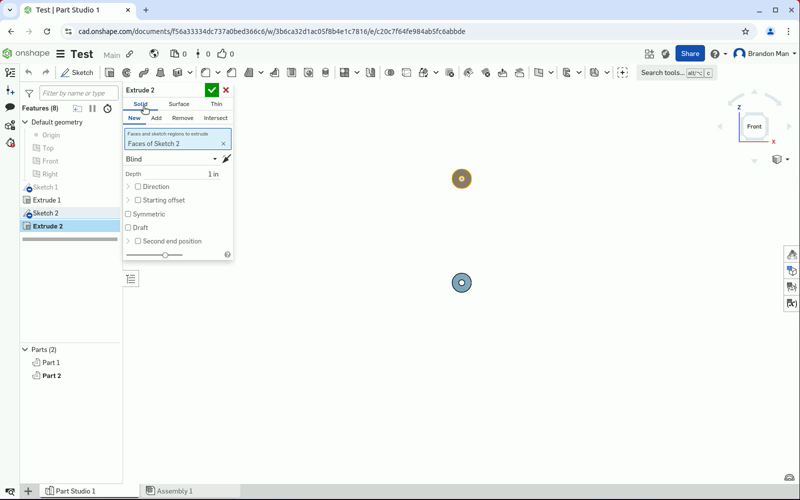
click(143, 106)
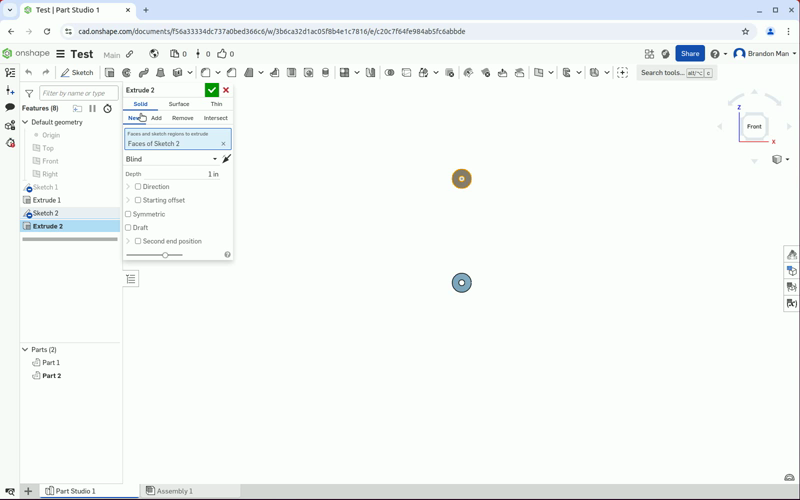
mouse_move(137, 120)
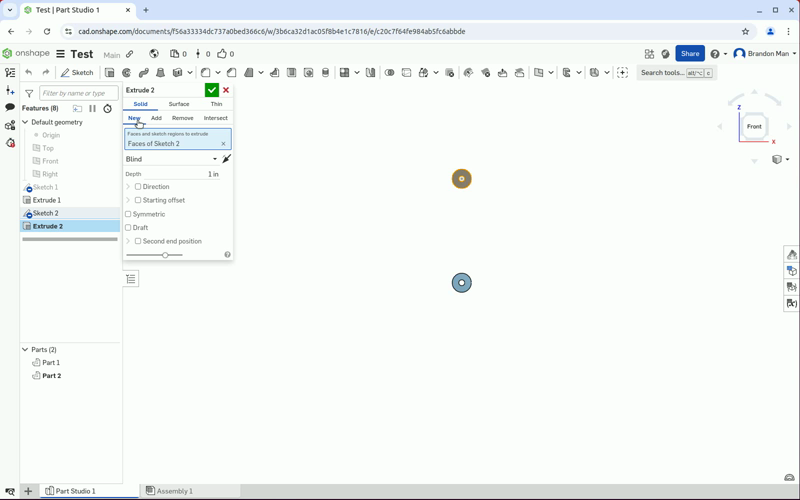
click(137, 120)
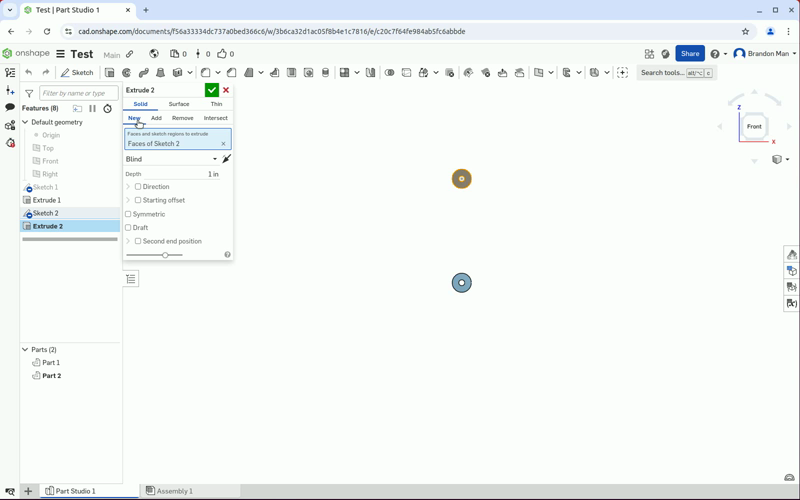
key(tab, 4)
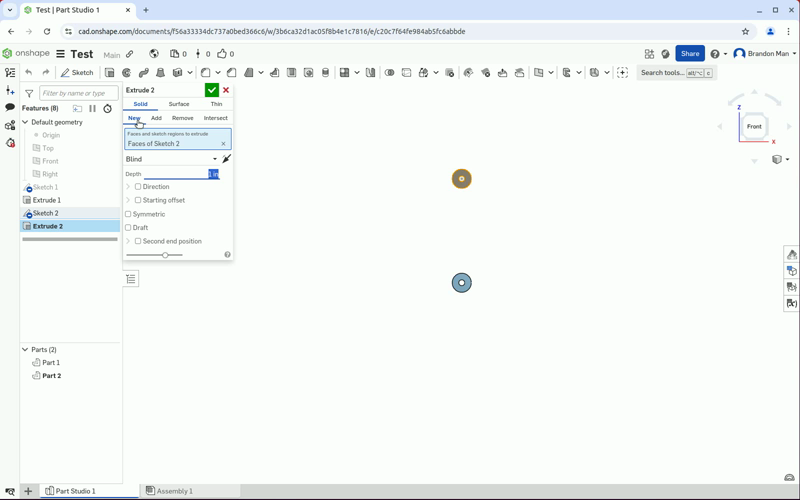
text(0.481)
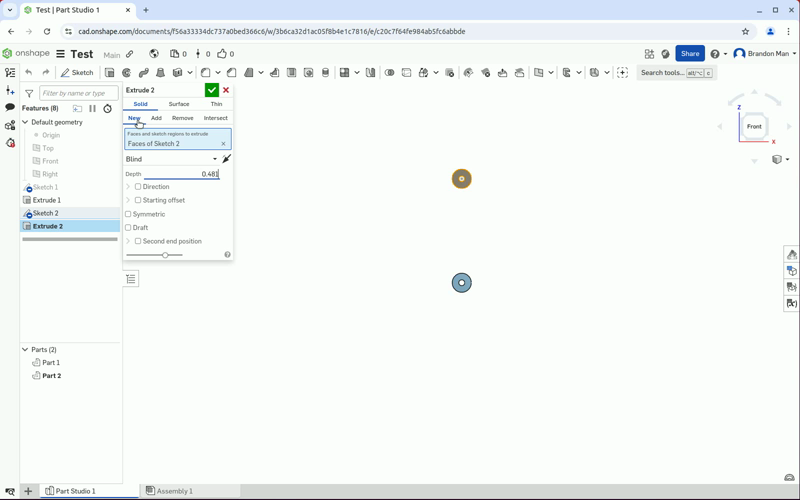
key(enter)
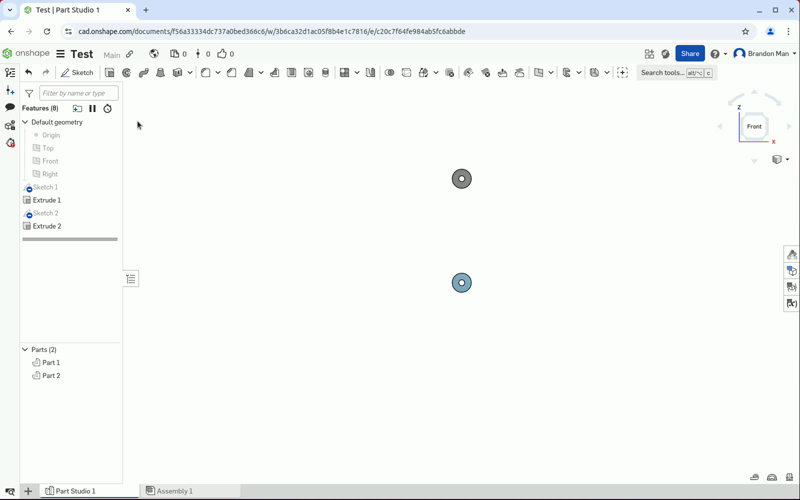
key(shift+h)
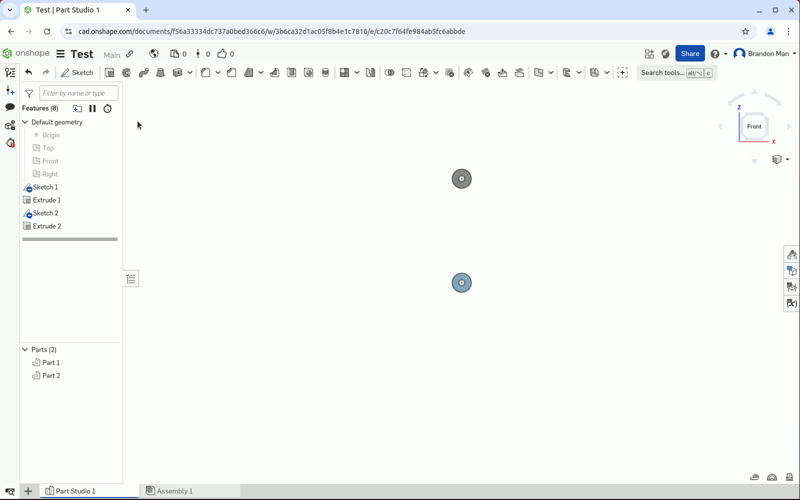
key(shift+h)
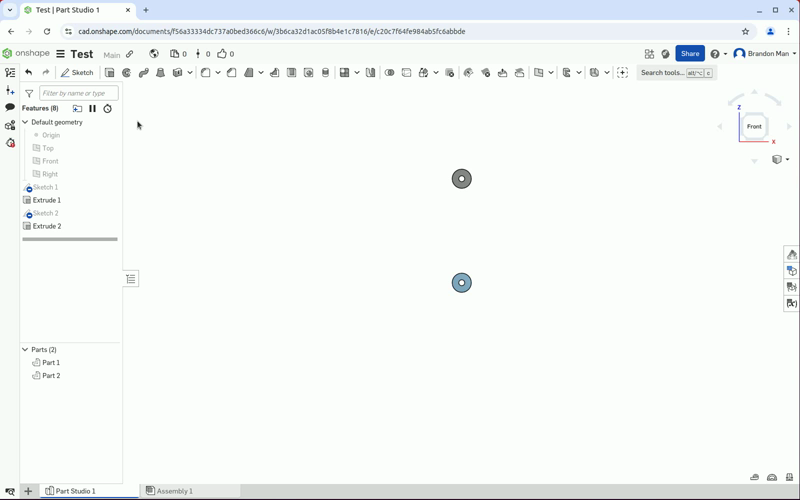
mouse_move(73, 189)
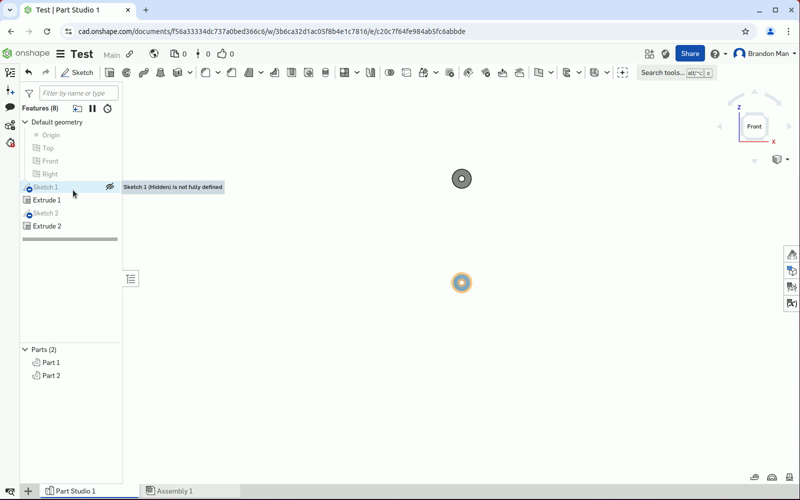
click(73, 189)
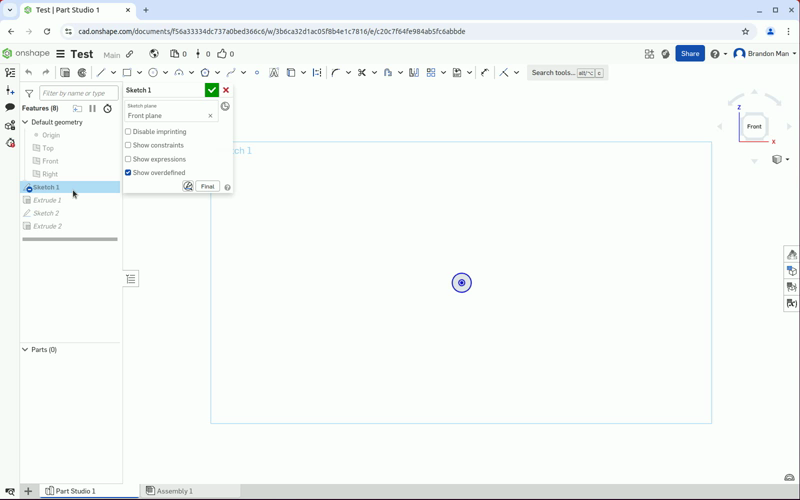
mouse_move(229, 92)
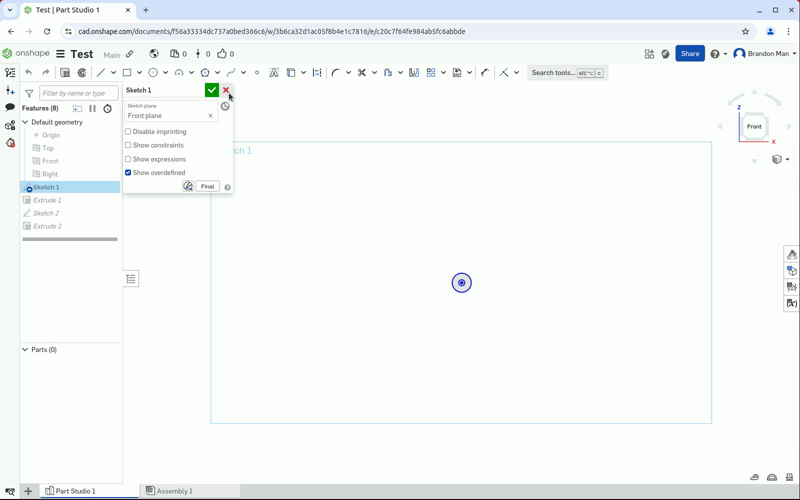
click(229, 92)
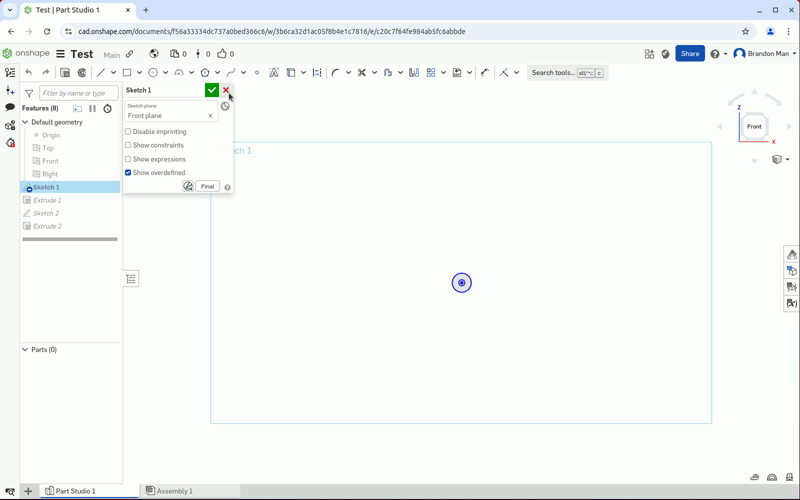
key(shift+s)
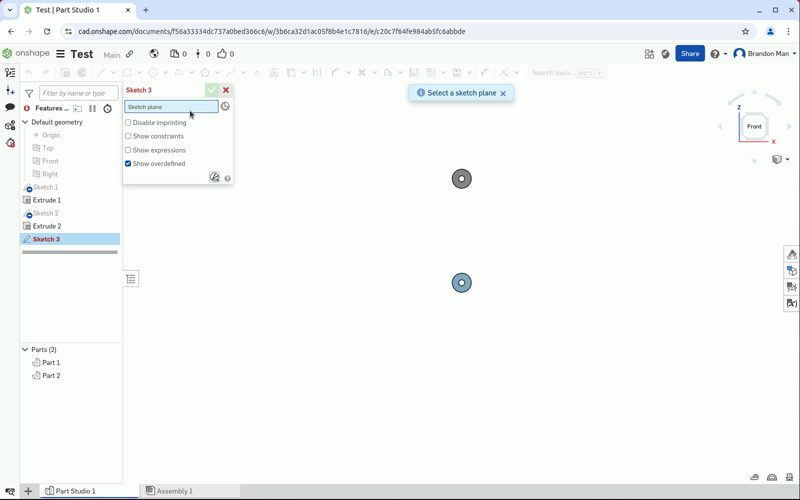
mouse_move(73, 163)
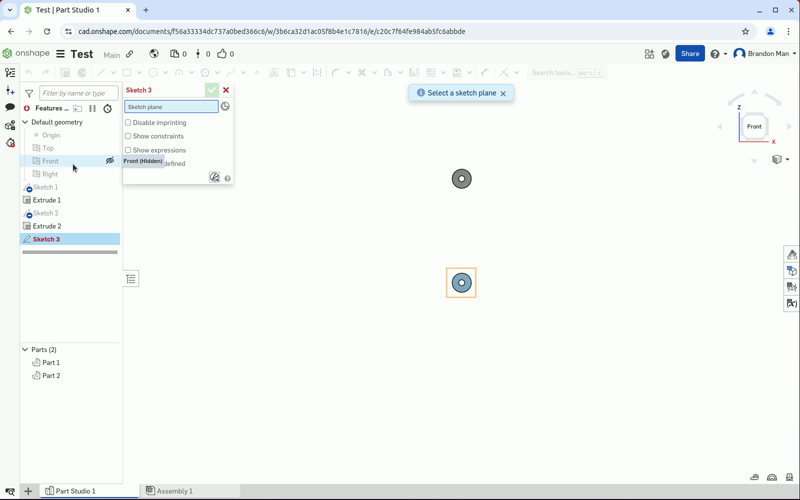
click(73, 163)
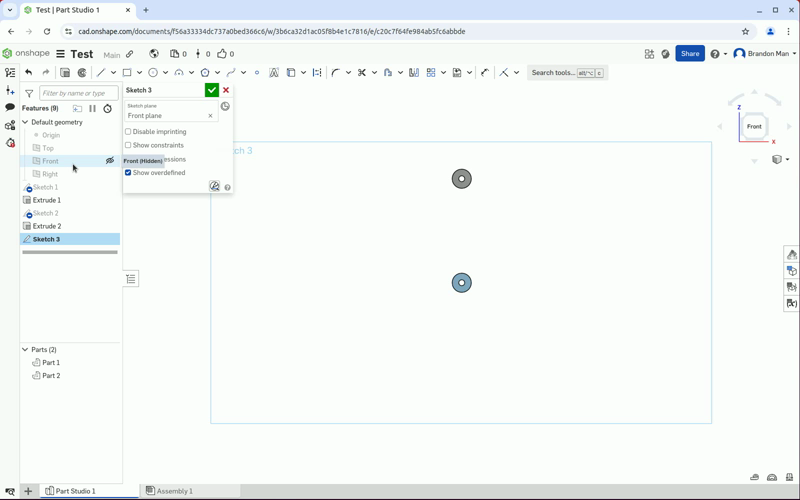
mouse_move(73, 352)
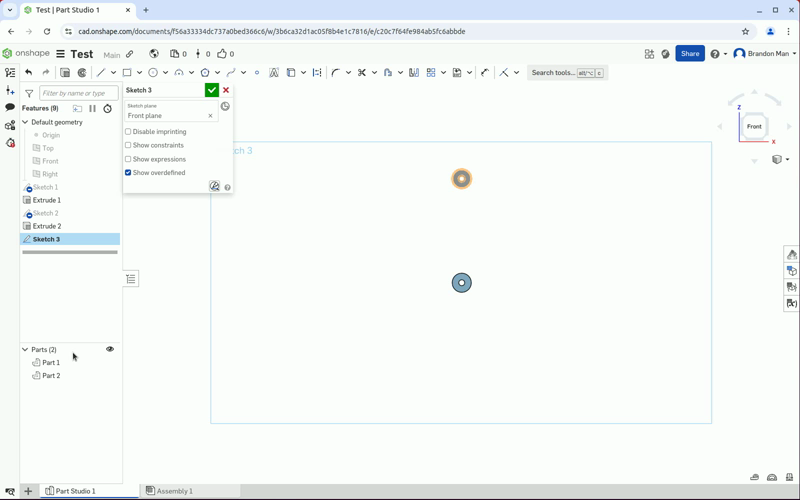
key(y)
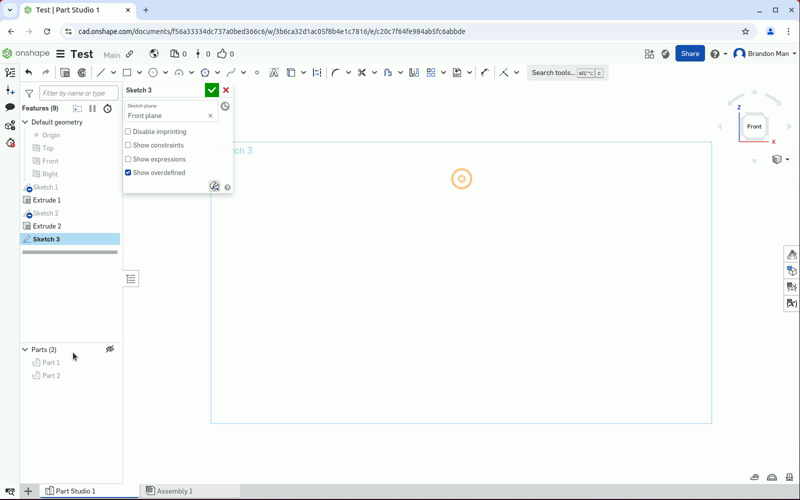
key(c)
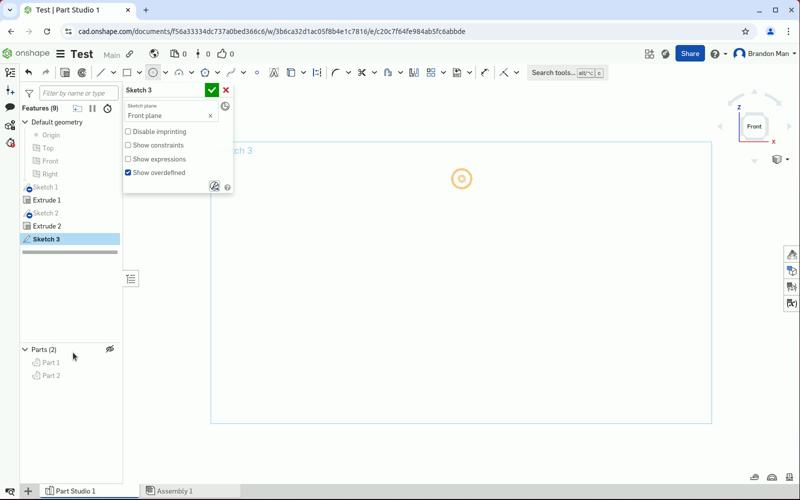
key_down(shift)
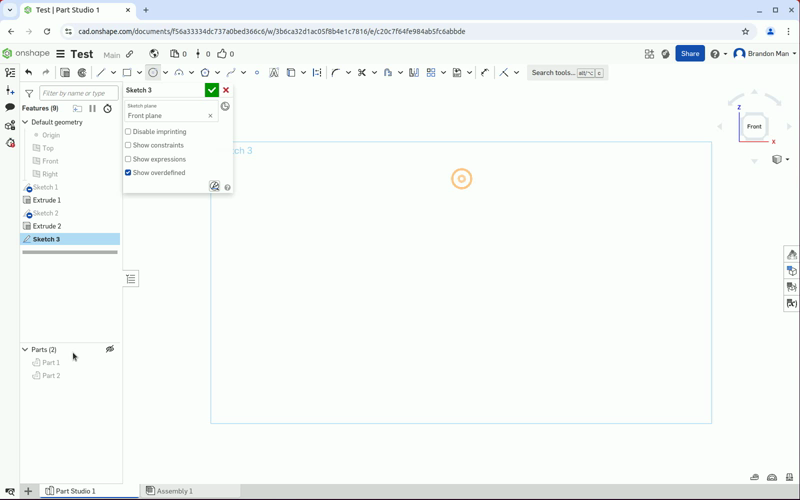
mouse_move(501, 282)
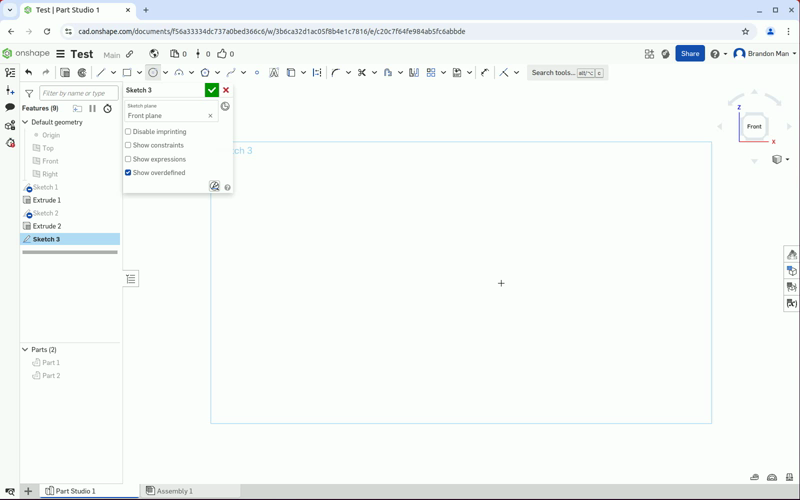
click(501, 282)
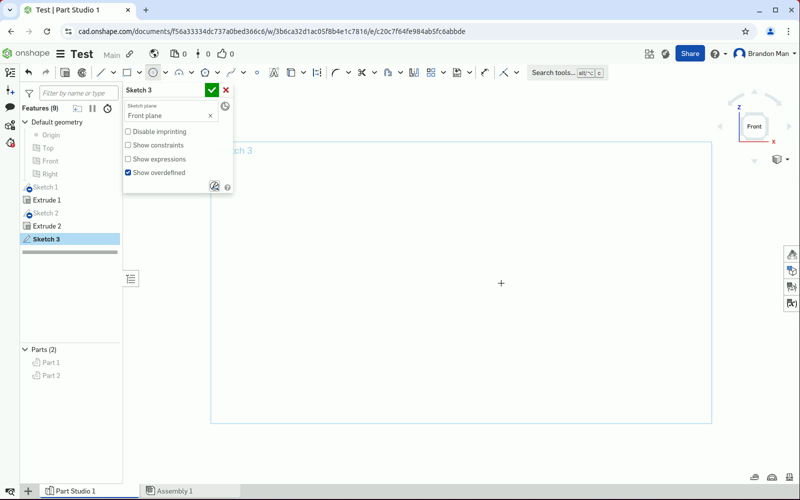
key_up(shift)
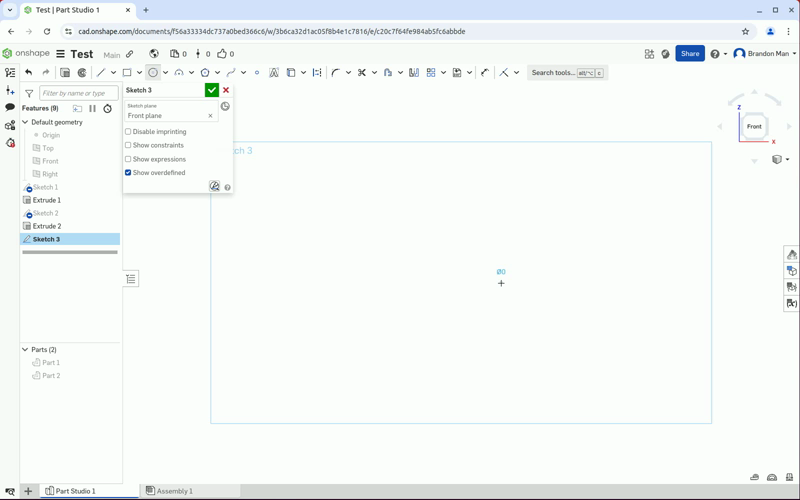
mouse_move(508, 282)
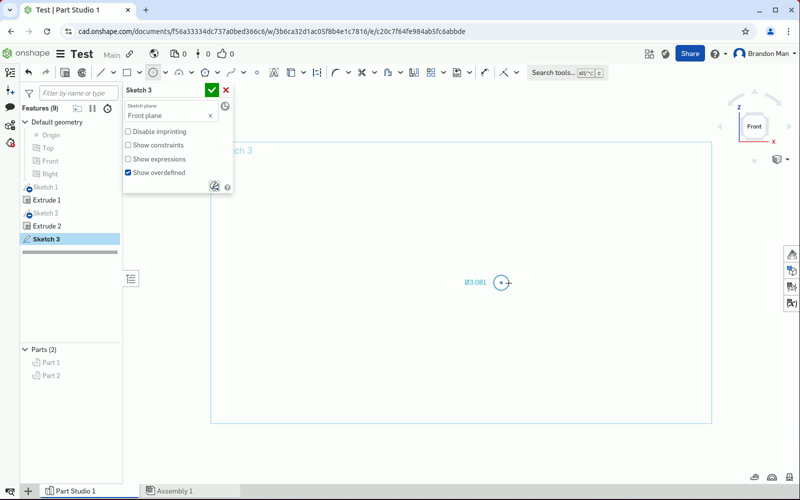
click(508, 282)
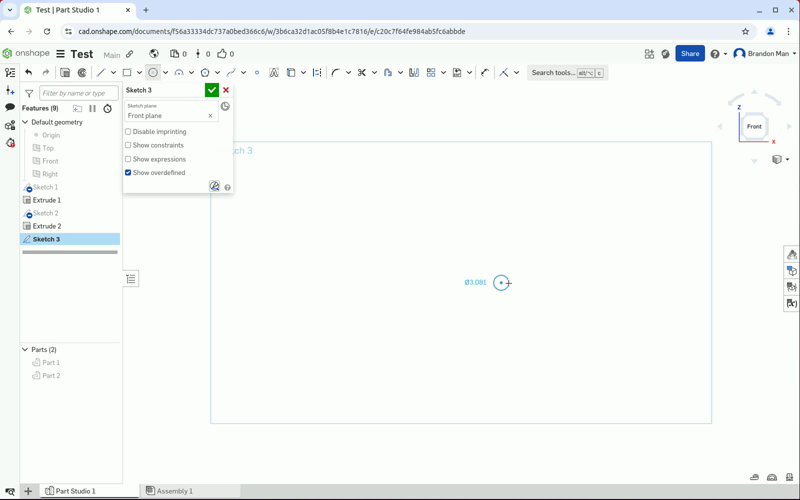
key(esc)
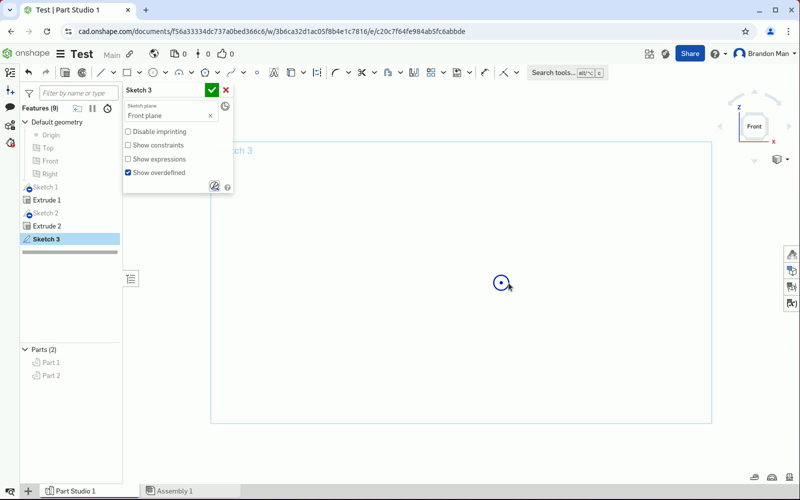
key(c)
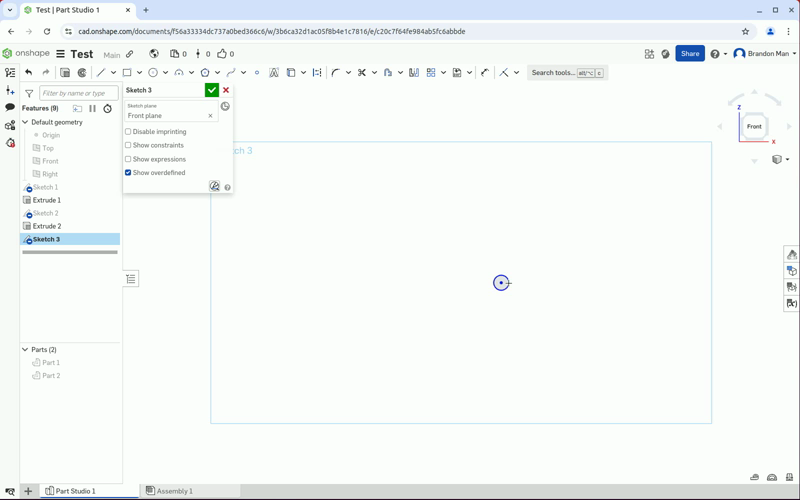
key_down(shift)
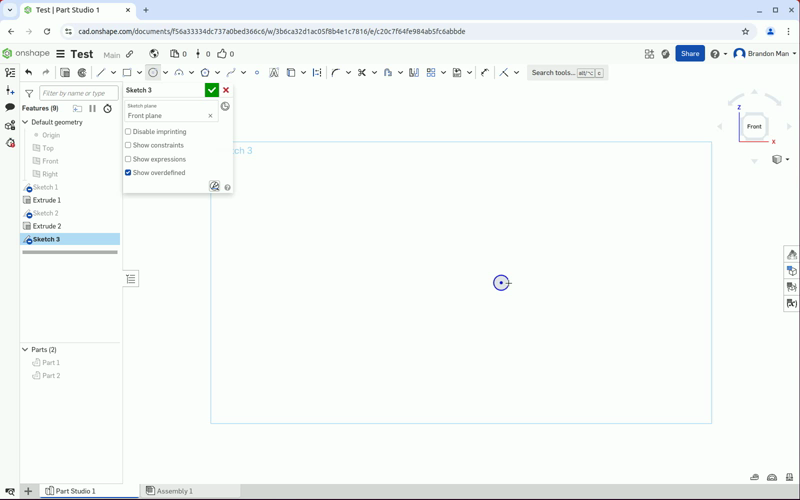
mouse_move(501, 282)
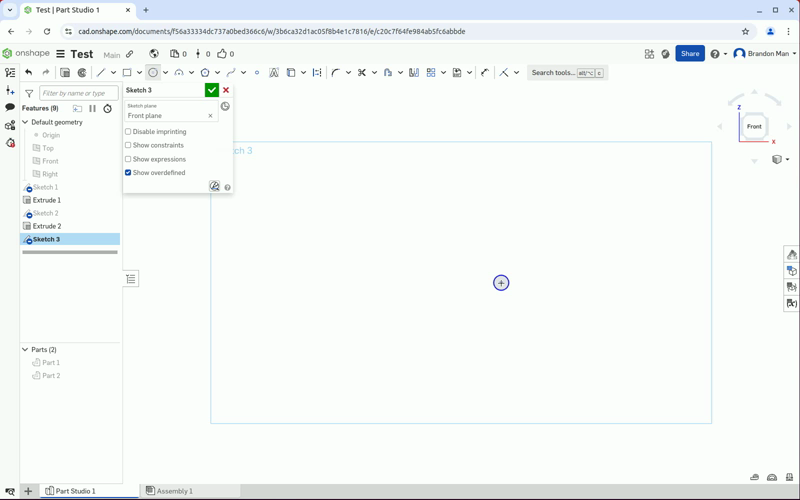
click(501, 282)
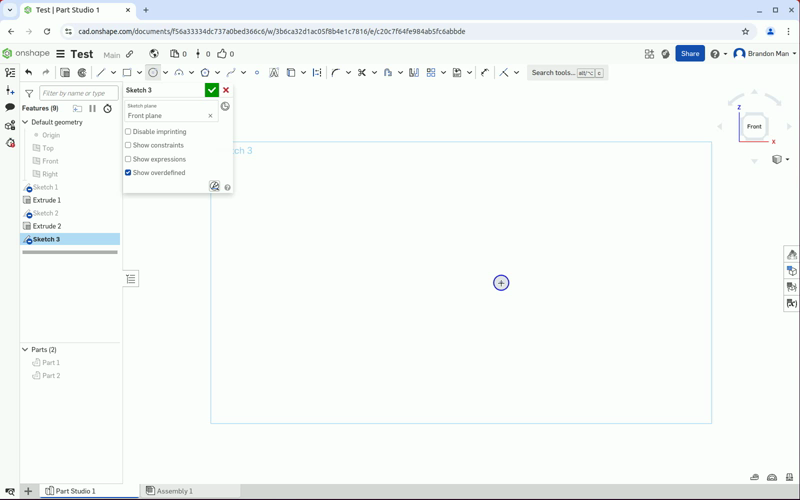
key_up(shift)
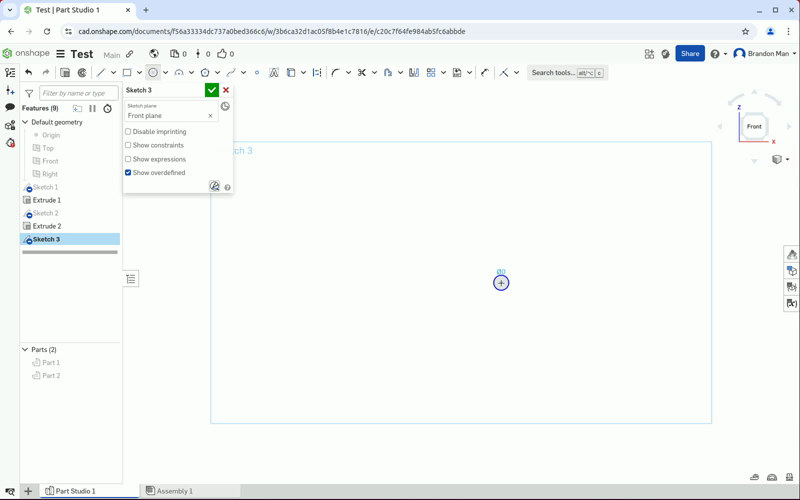
mouse_move(504, 282)
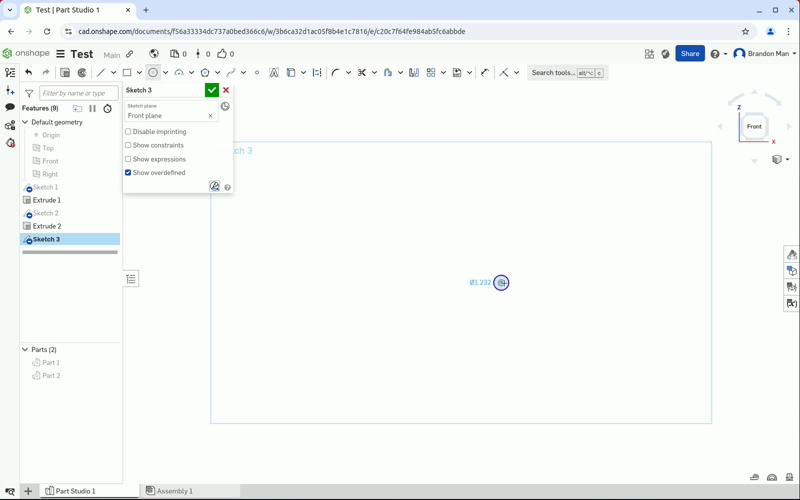
scroll(6)
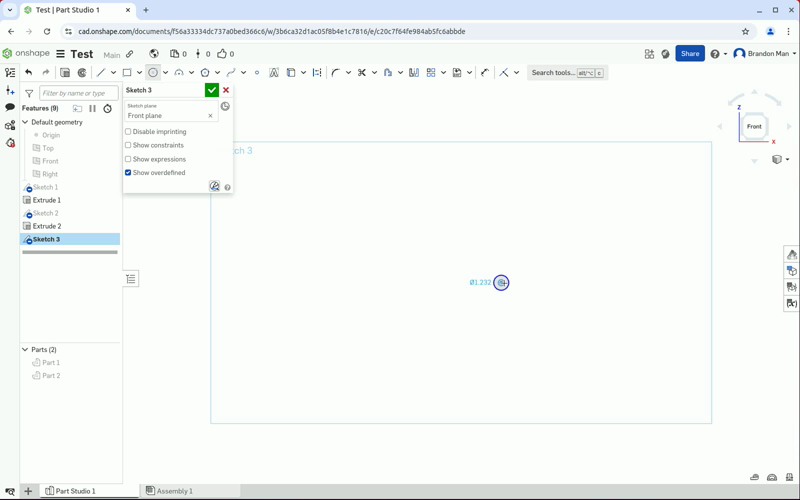
scroll(6)
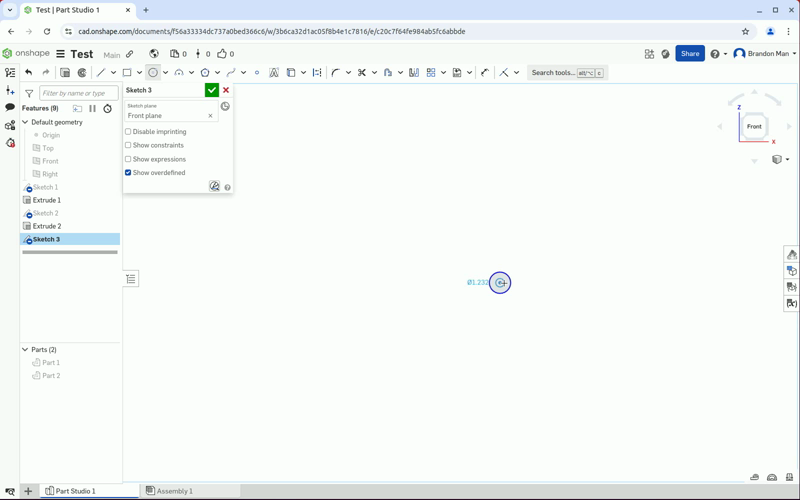
scroll(6)
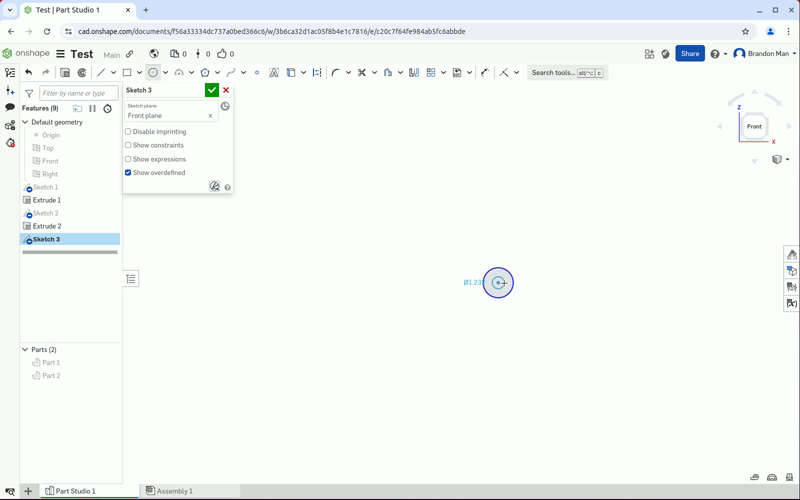
scroll(6)
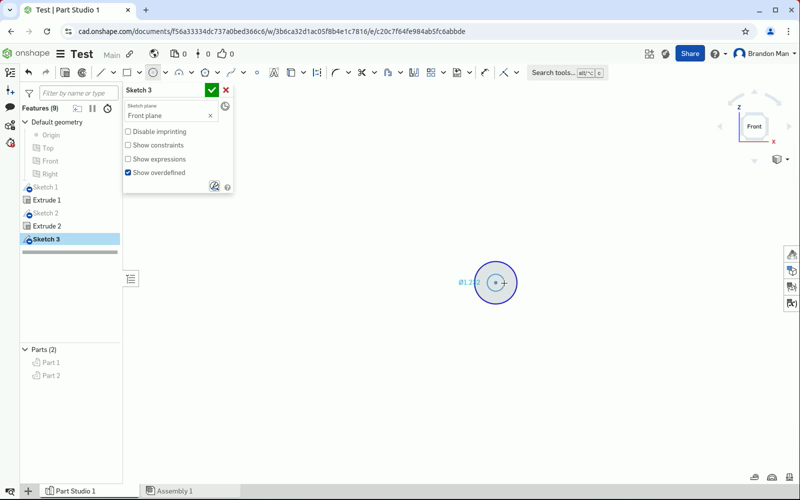
scroll(6)
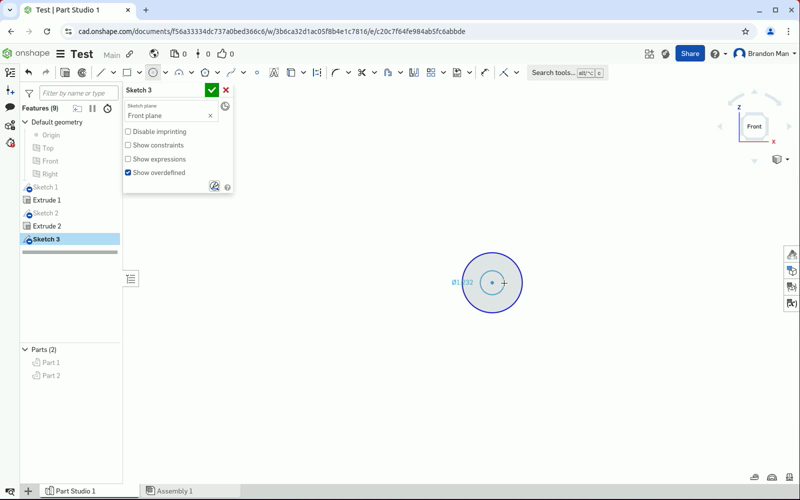
scroll(6)
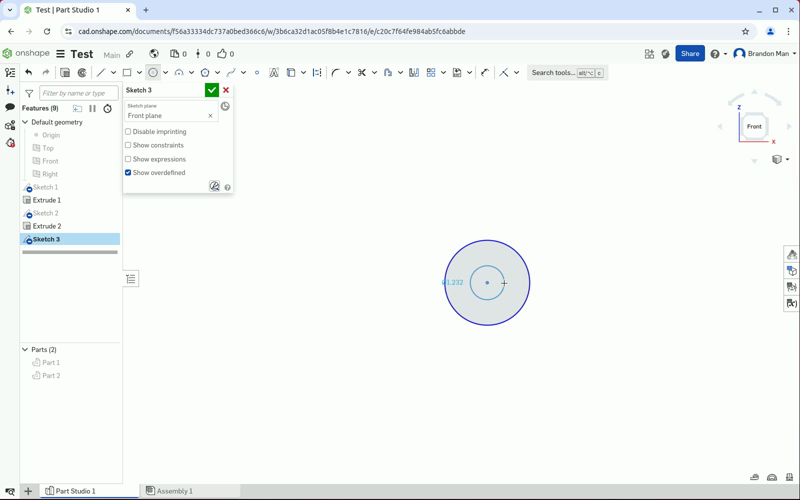
scroll(6)
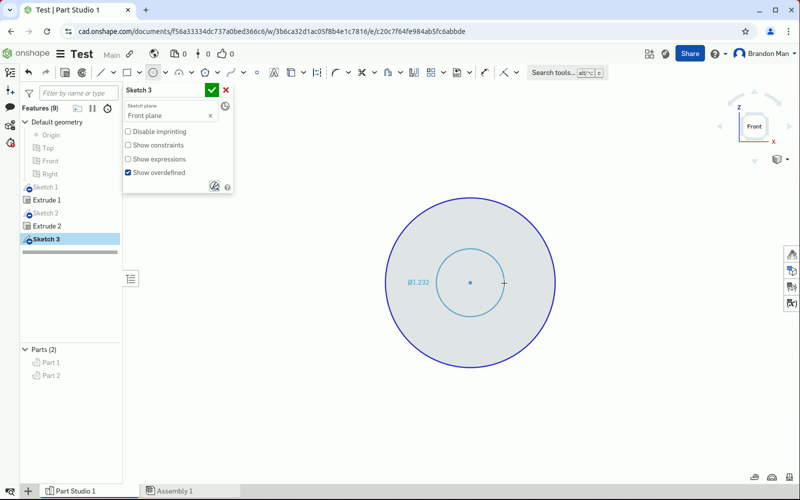
click(504, 282)
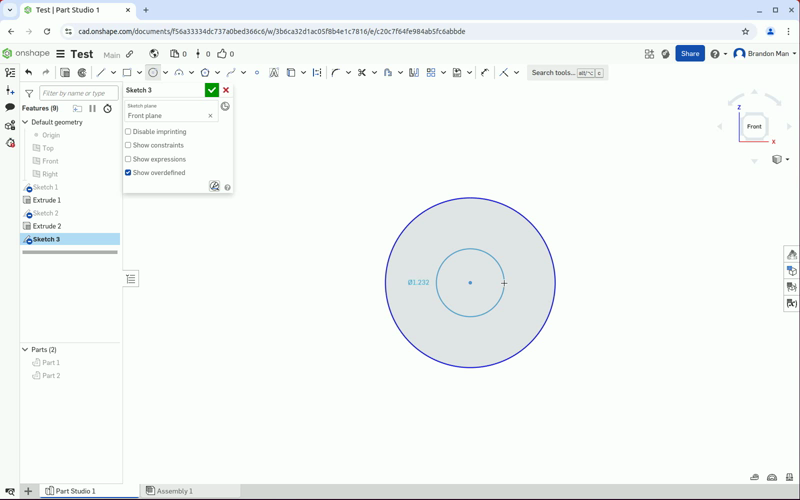
scroll(-6)
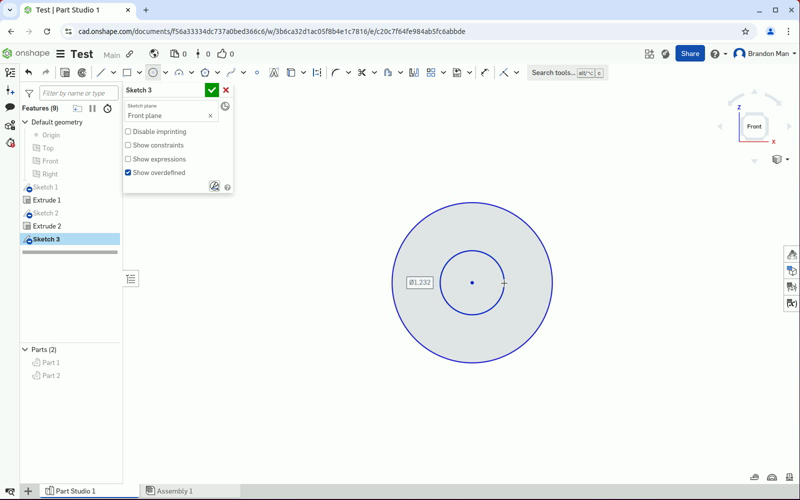
scroll(-6)
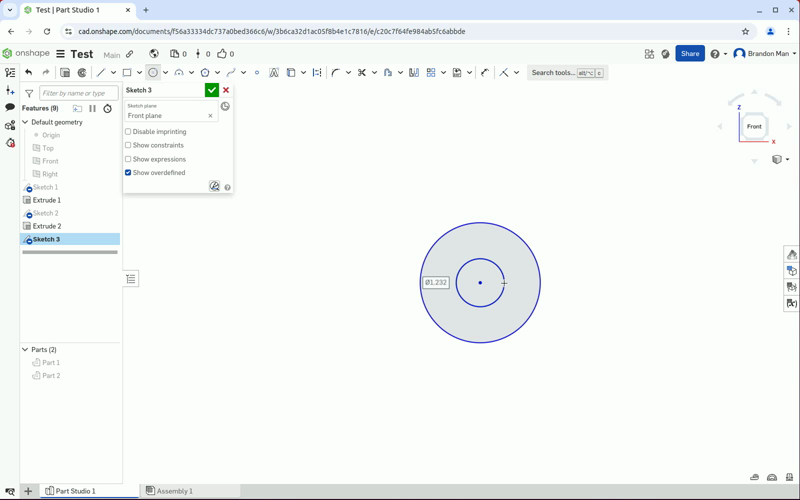
scroll(-6)
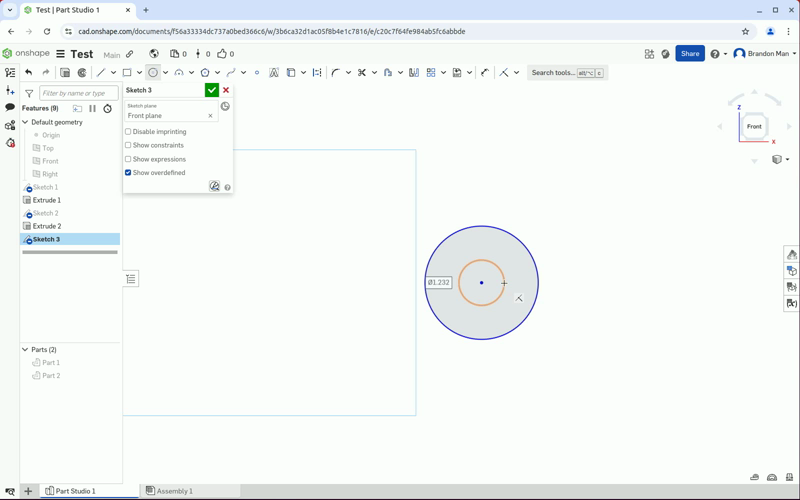
scroll(-6)
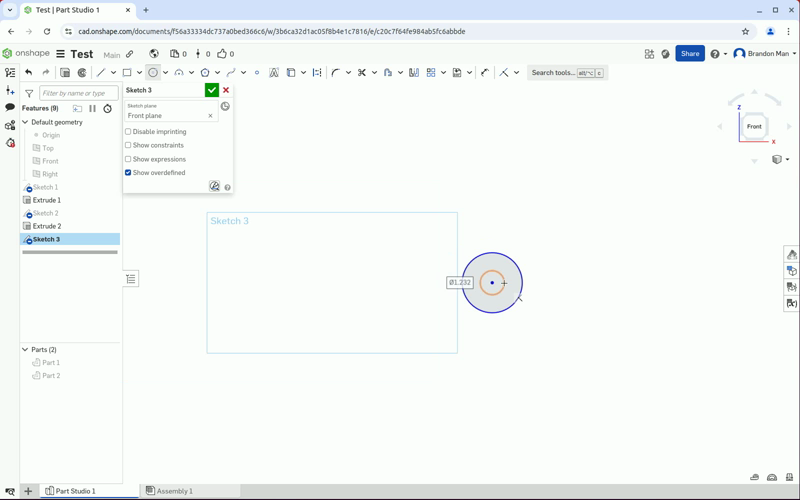
scroll(-6)
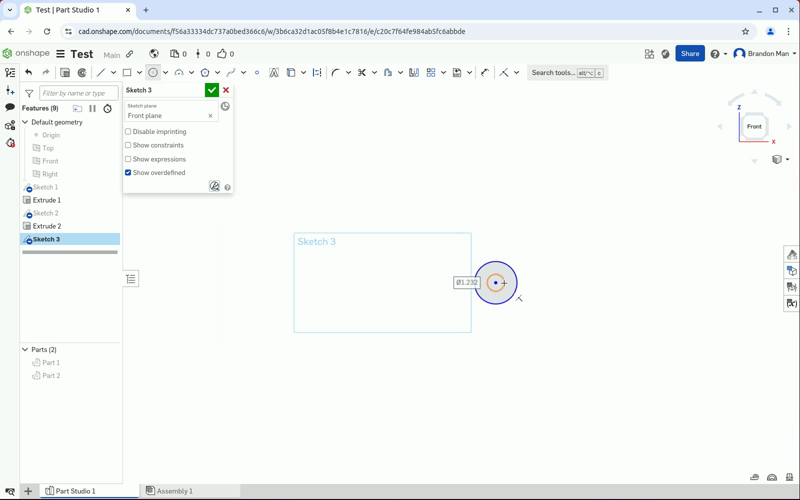
scroll(-6)
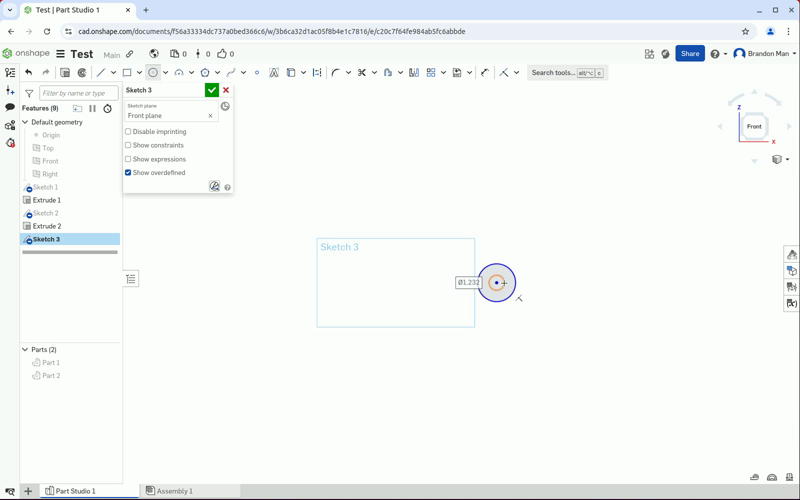
scroll(-6)
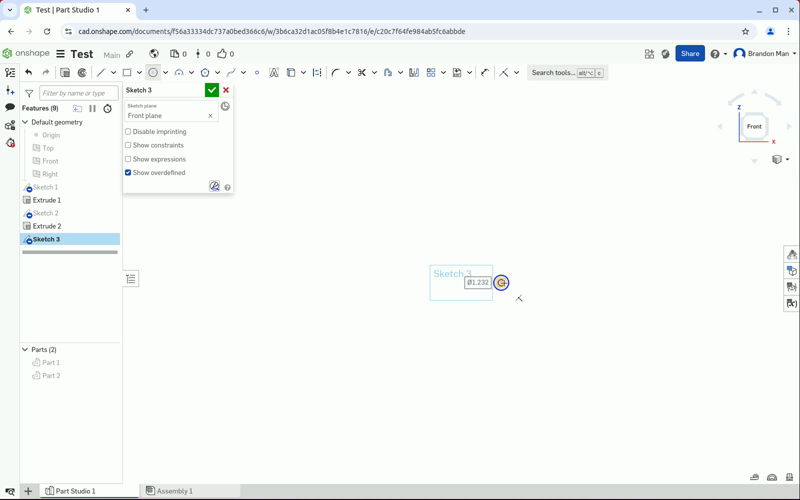
key(esc)
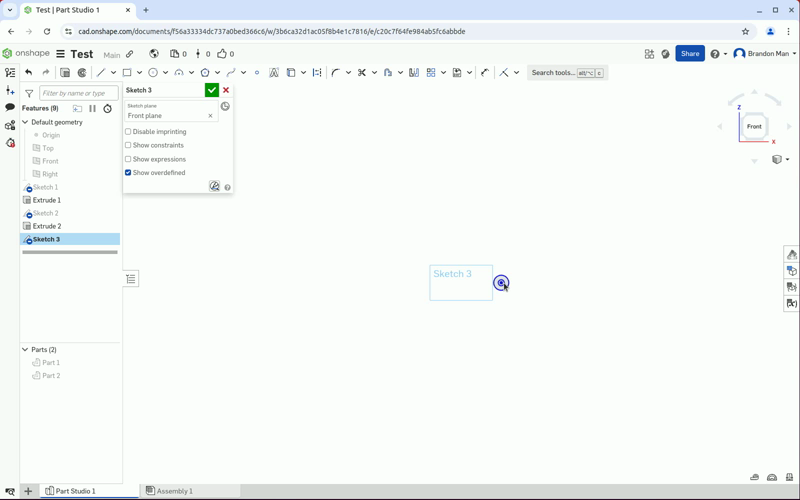
mouse_move(498, 287)
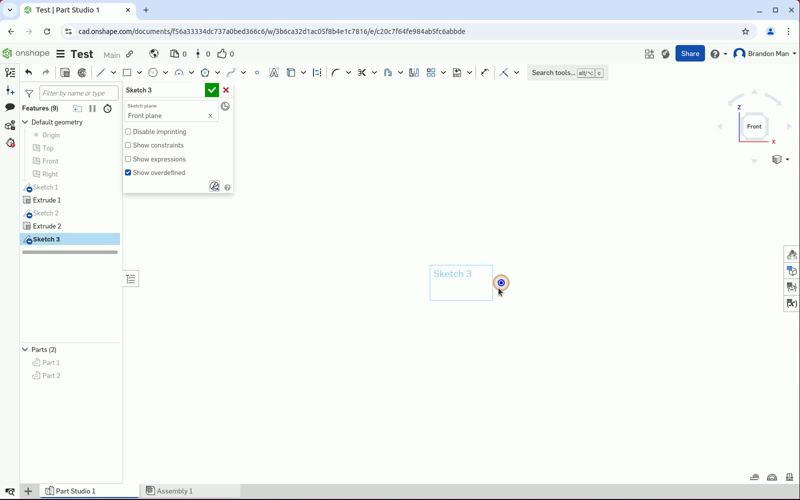
scroll(6)
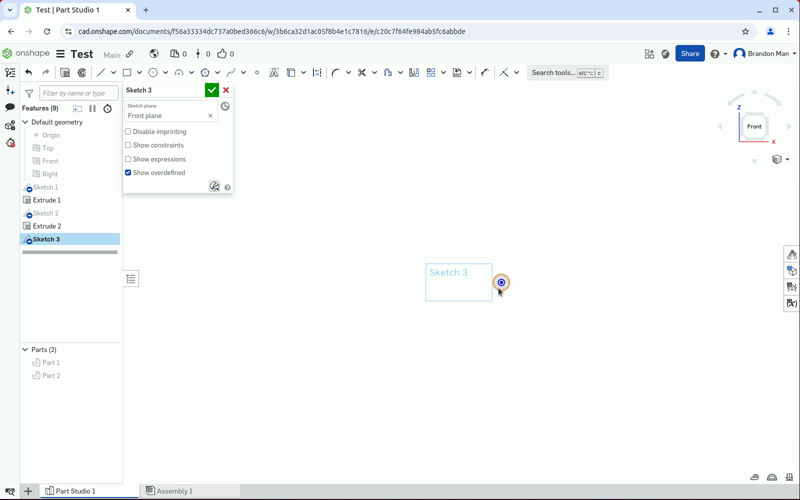
scroll(6)
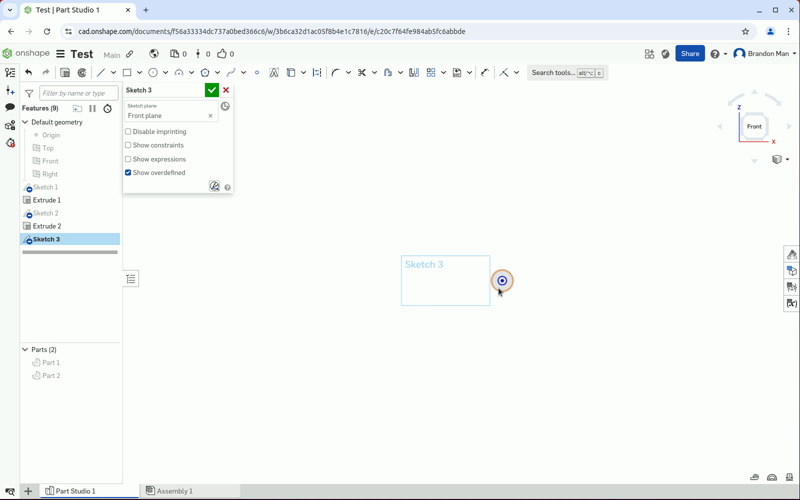
scroll(6)
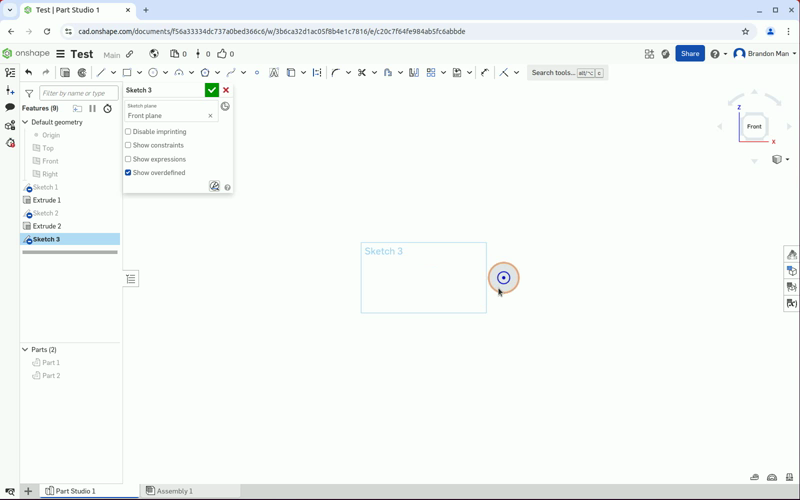
scroll(6)
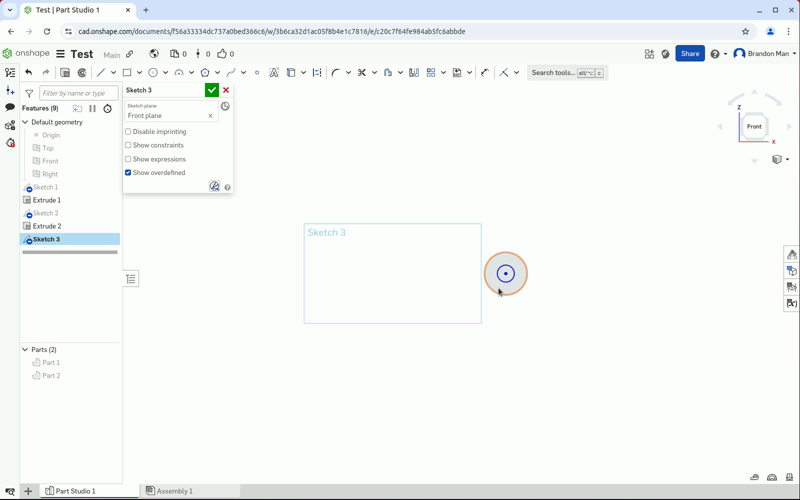
scroll(6)
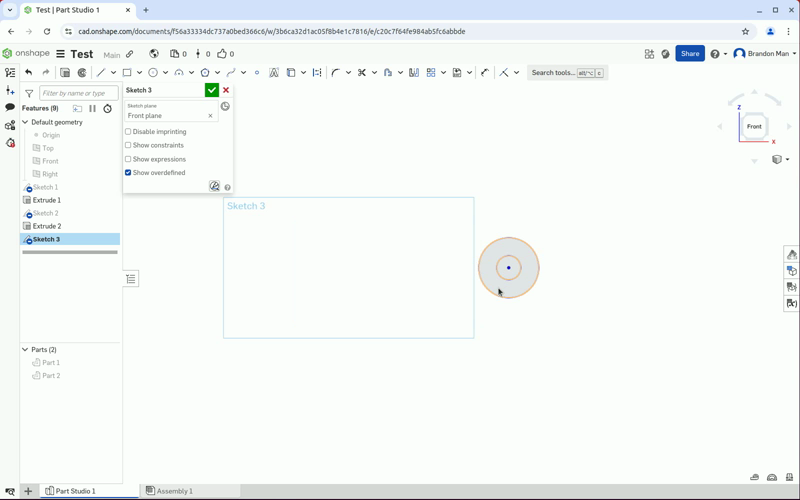
scroll(6)
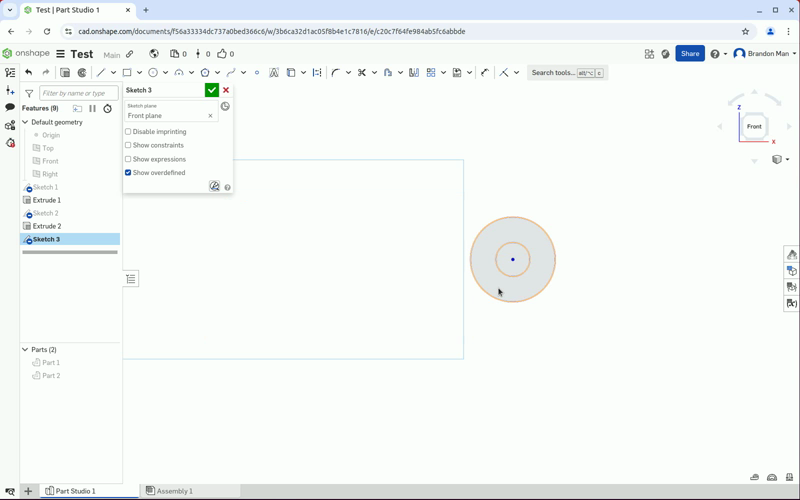
scroll(6)
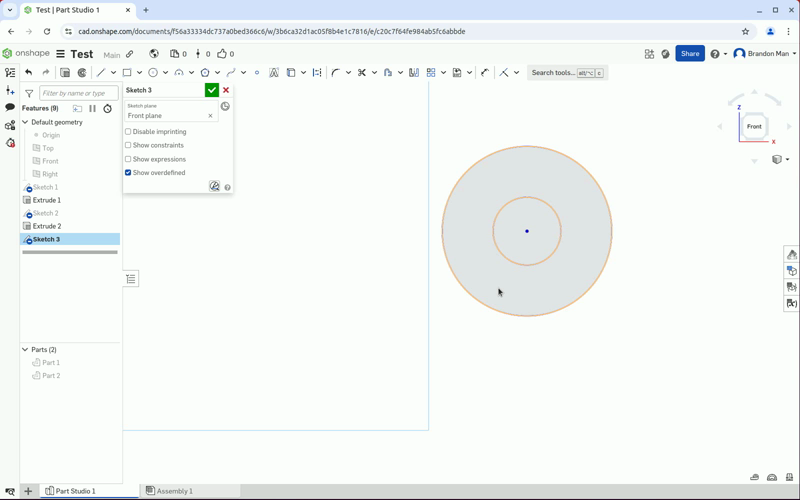
click(498, 287)
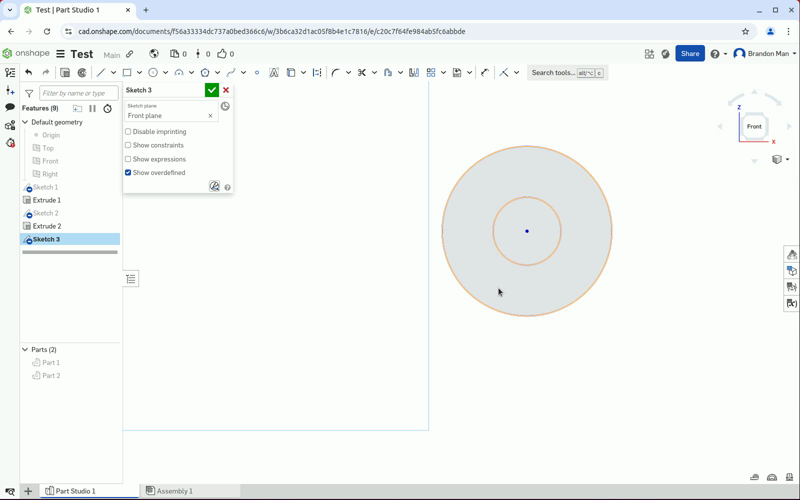
scroll(-6)
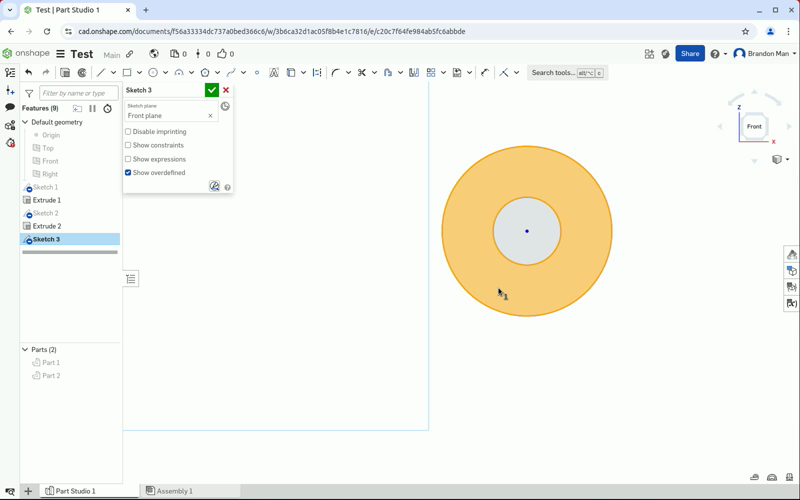
scroll(-6)
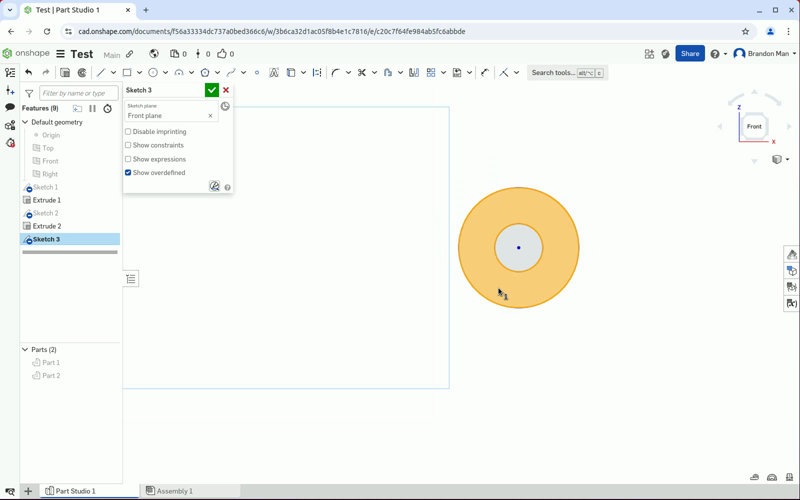
scroll(-6)
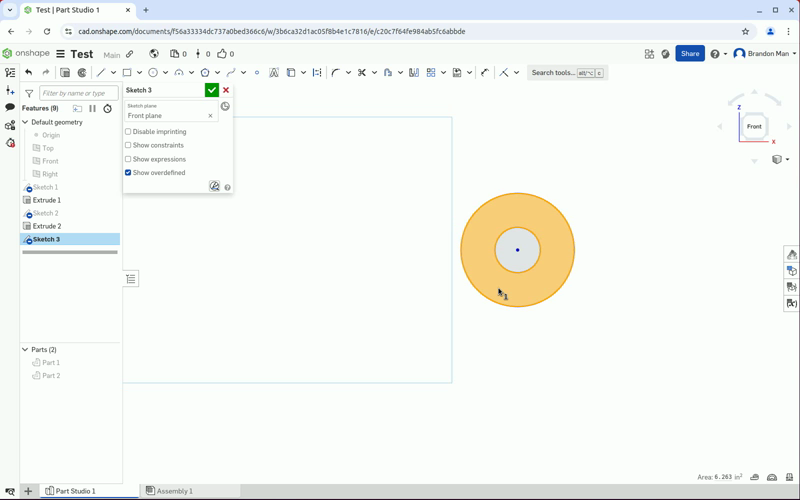
scroll(-6)
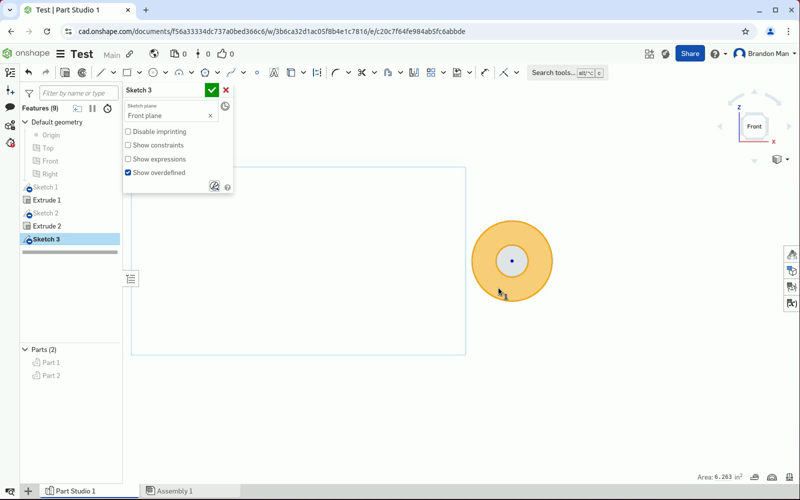
scroll(-6)
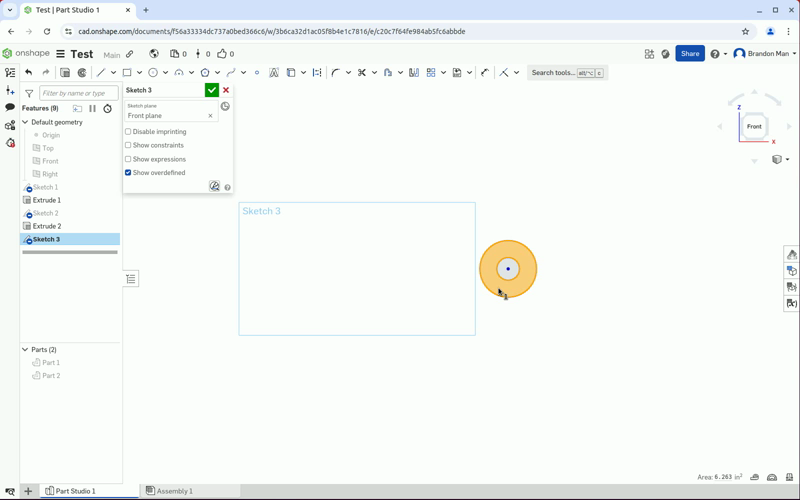
scroll(-6)
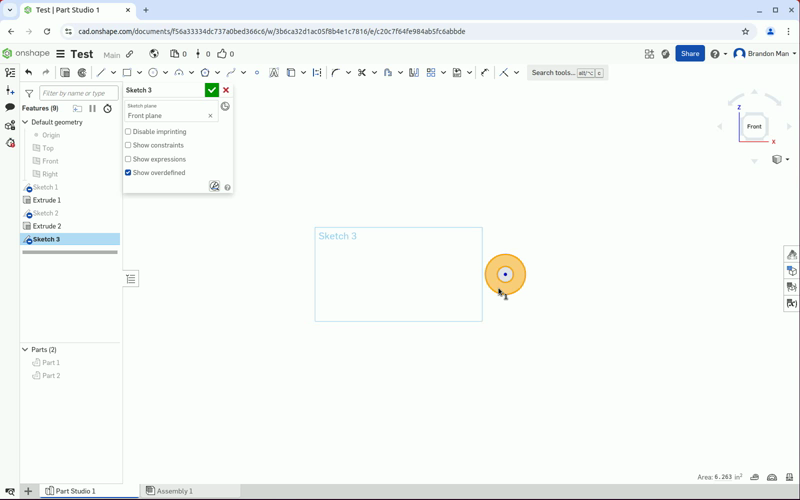
scroll(-6)
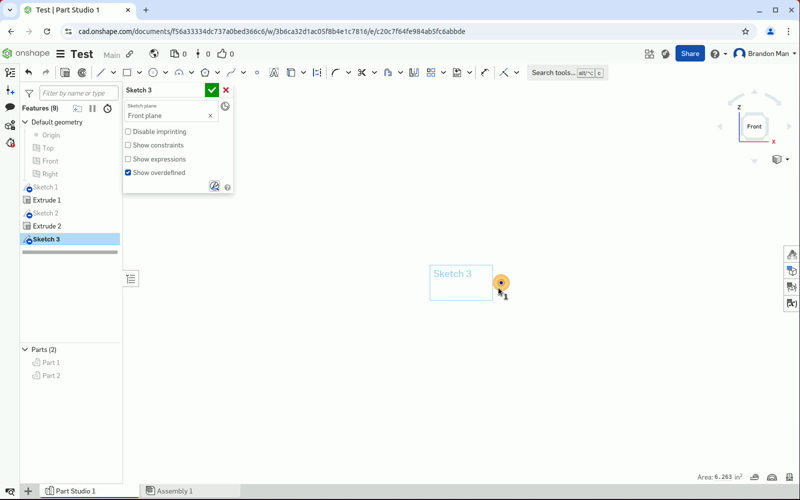
mouse_move(73, 352)
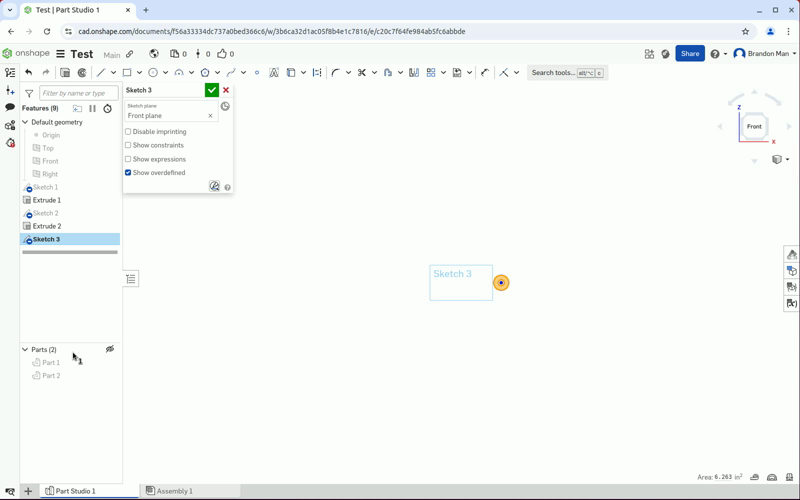
key(shift+y)
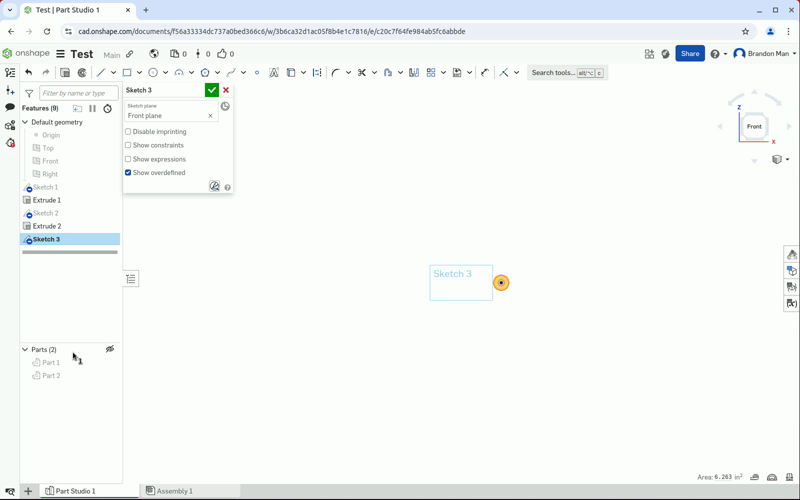
key(shift+e)
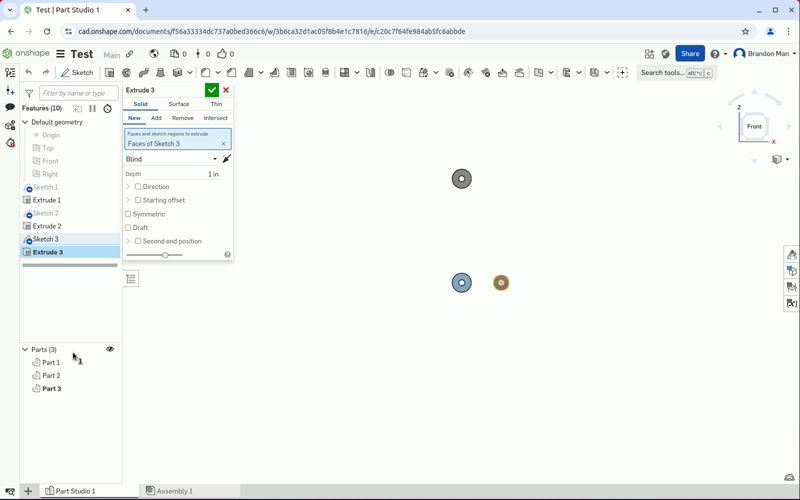
mouse_move(143, 106)
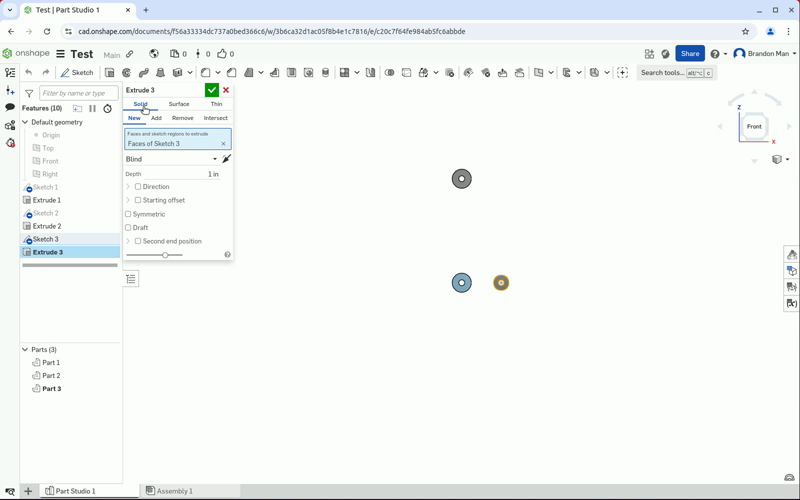
click(143, 106)
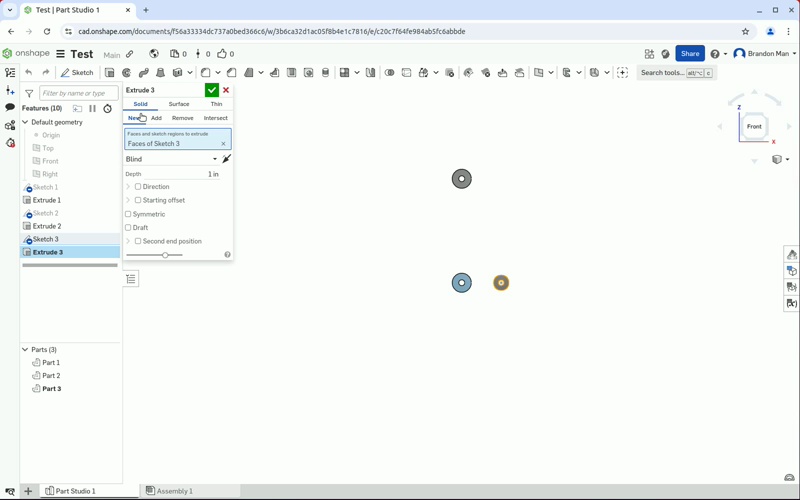
mouse_move(137, 120)
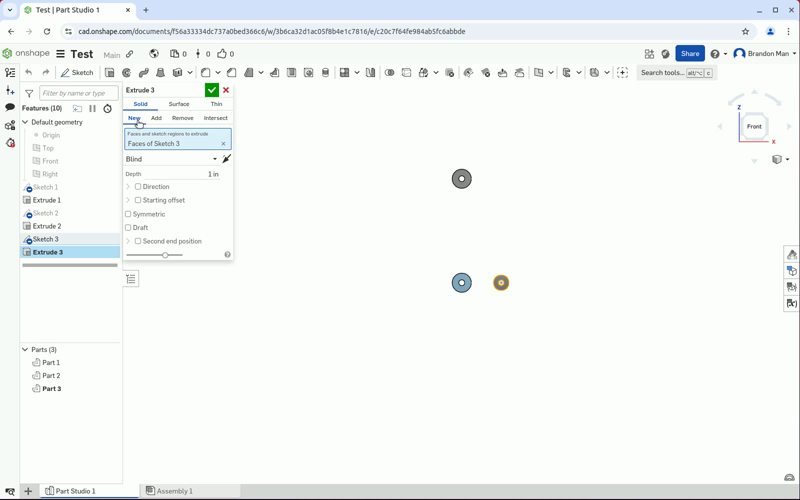
click(137, 120)
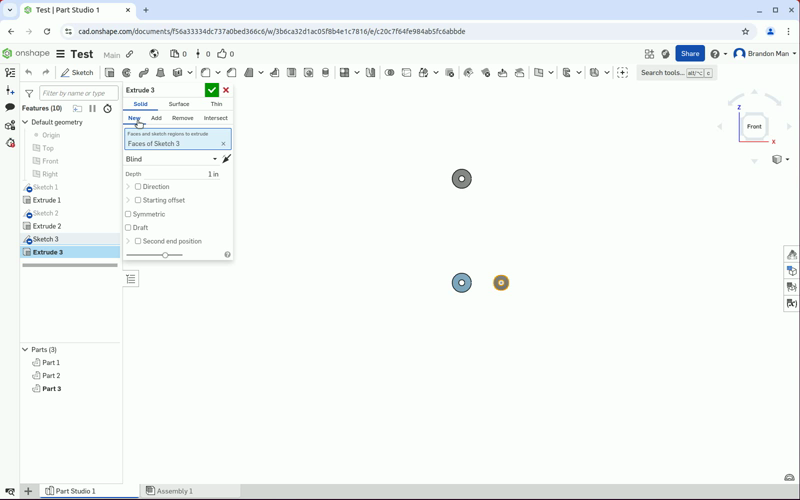
key(tab, 4)
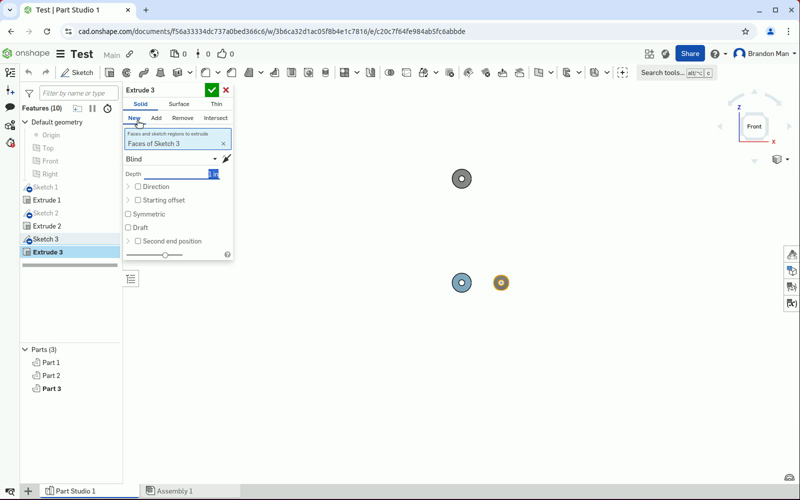
text(0.481)
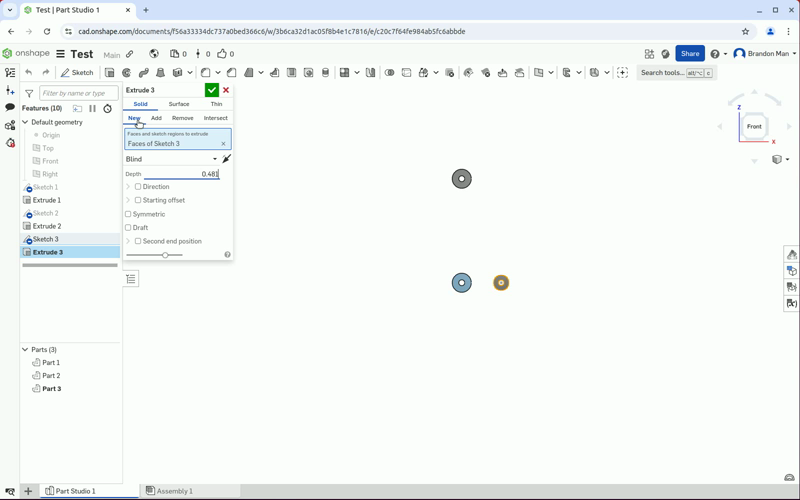
key(enter)
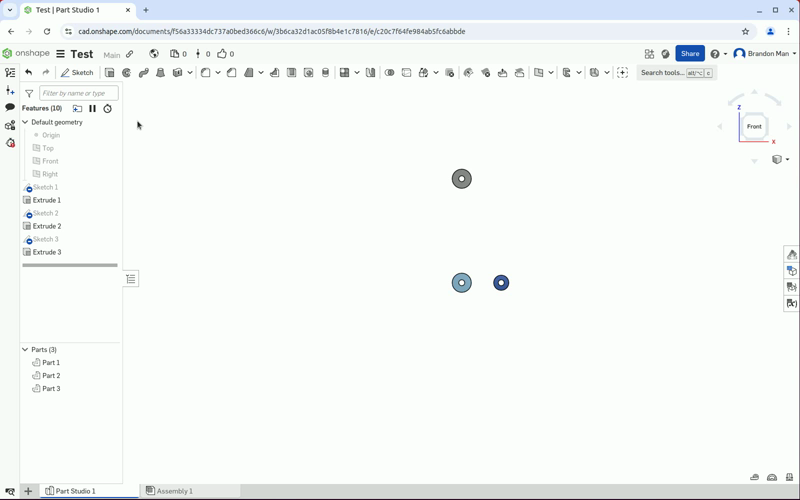
key(shift+h)
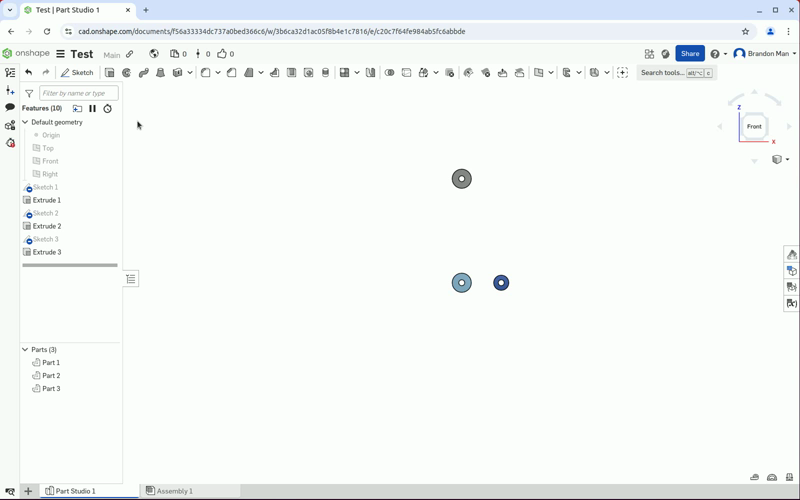
key(shift+h)
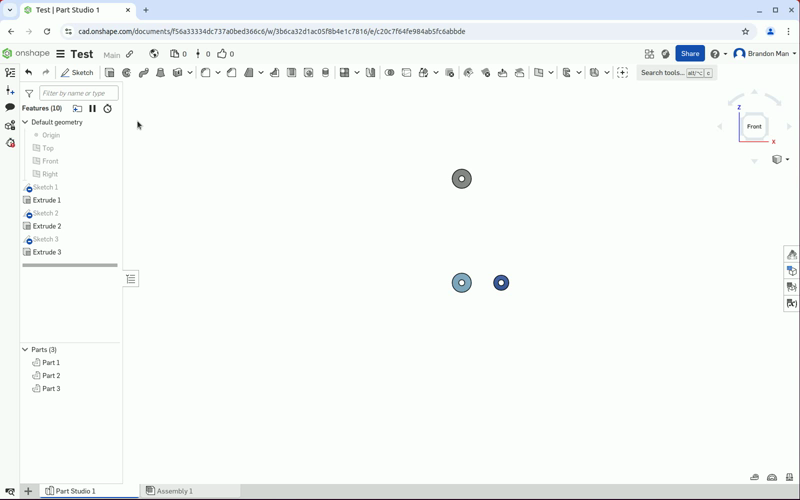
mouse_move(73, 189)
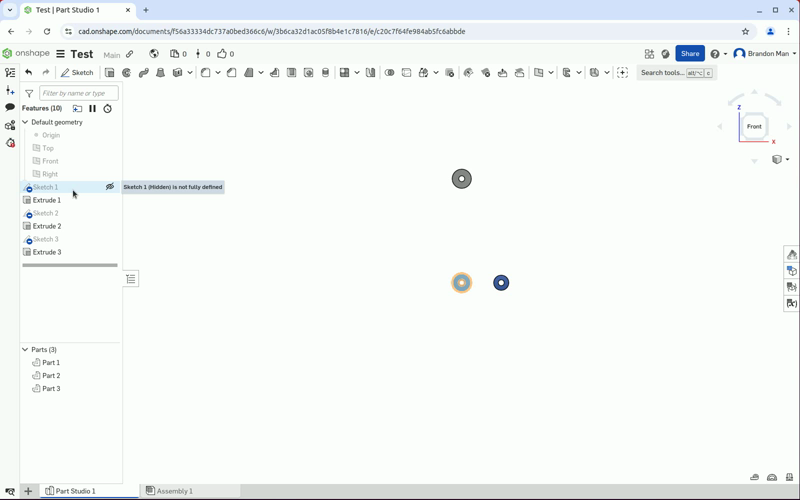
click(73, 189)
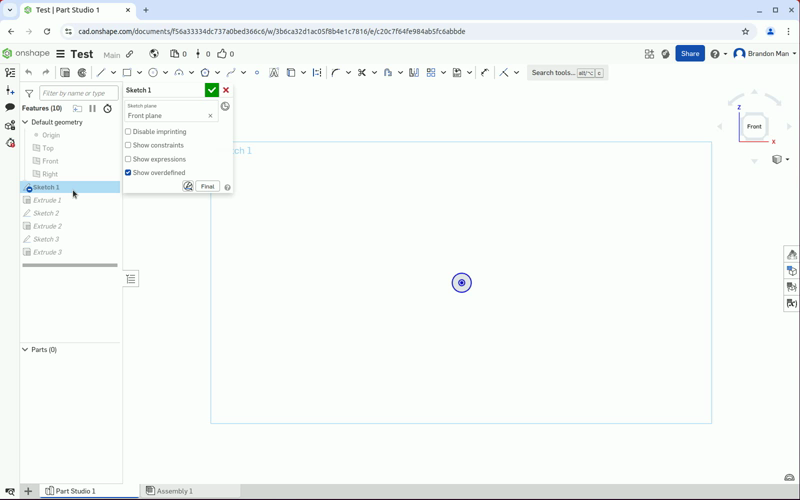
mouse_move(229, 92)
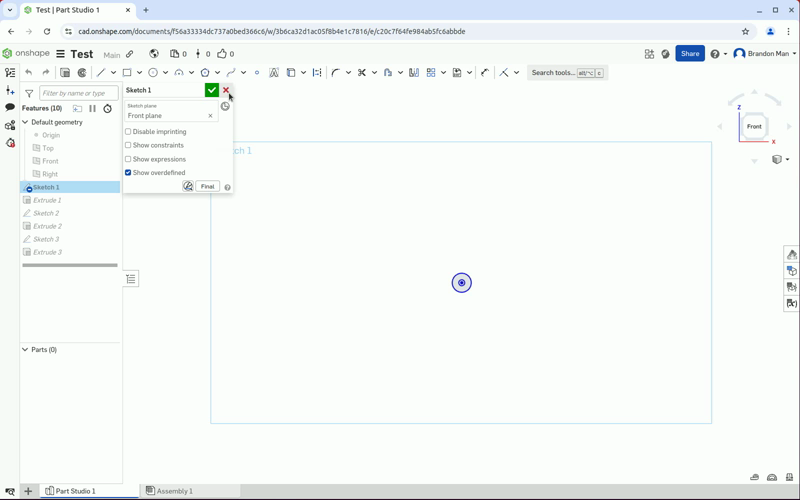
click(229, 92)
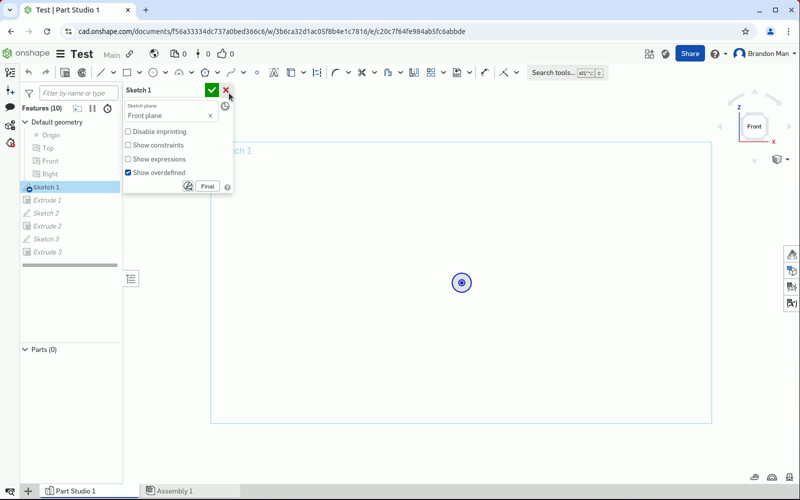
key(shift+s)
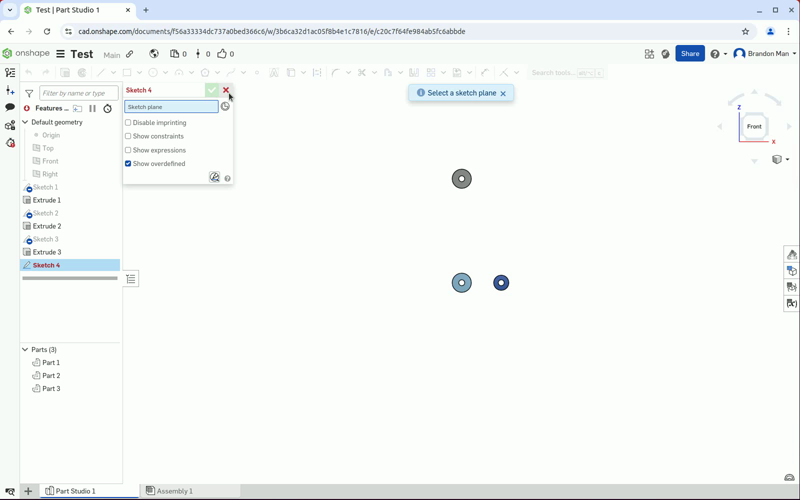
mouse_move(73, 163)
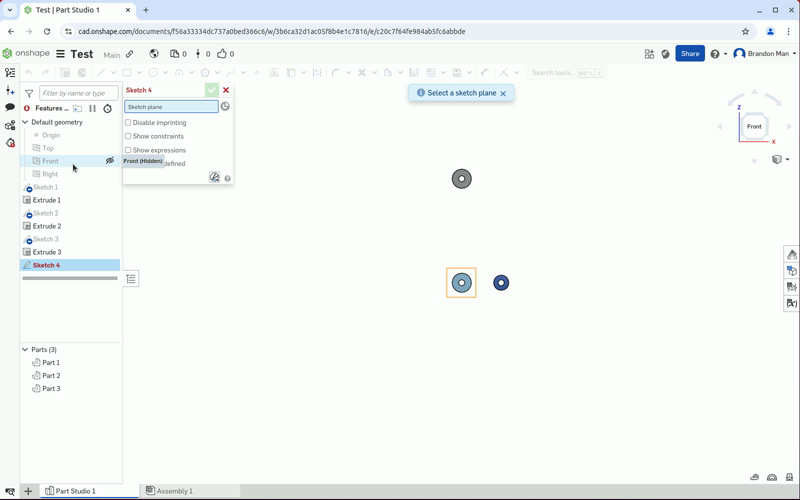
click(73, 163)
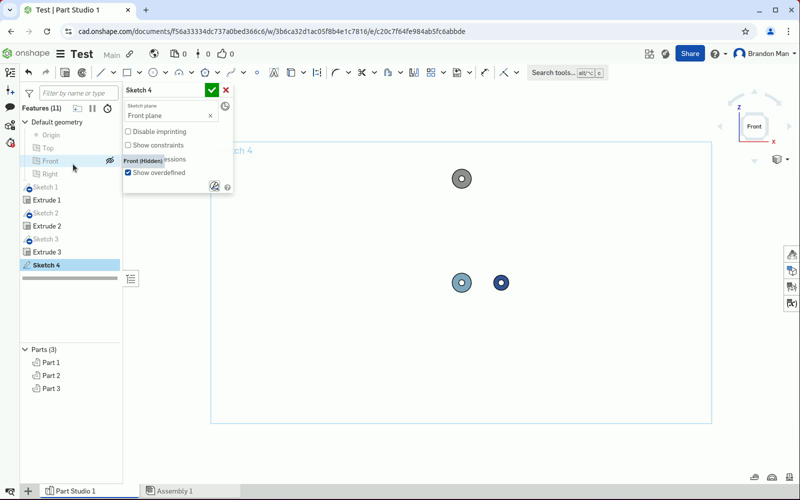
mouse_move(73, 352)
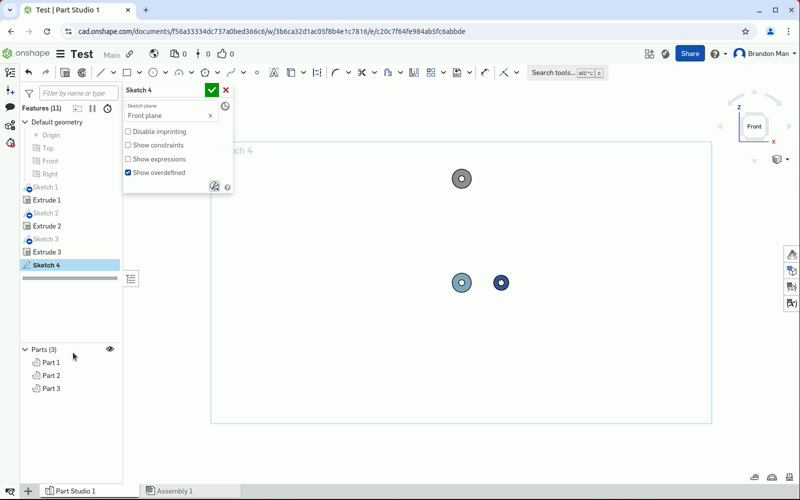
key(y)
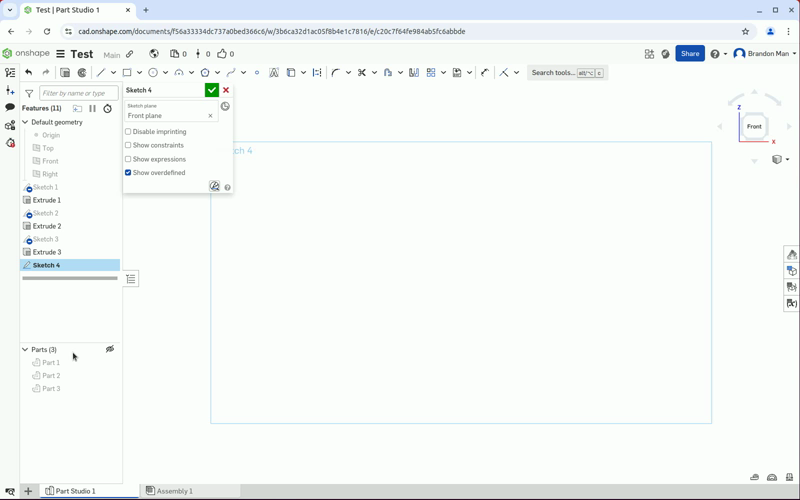
key(l)
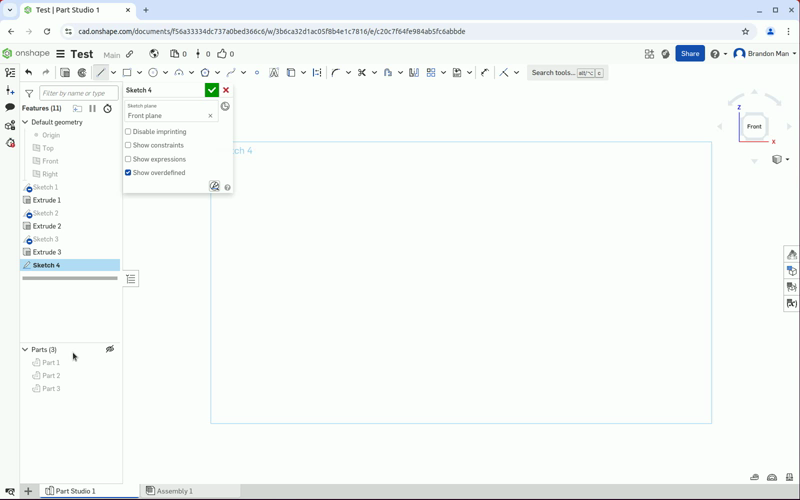
key_down(shift)
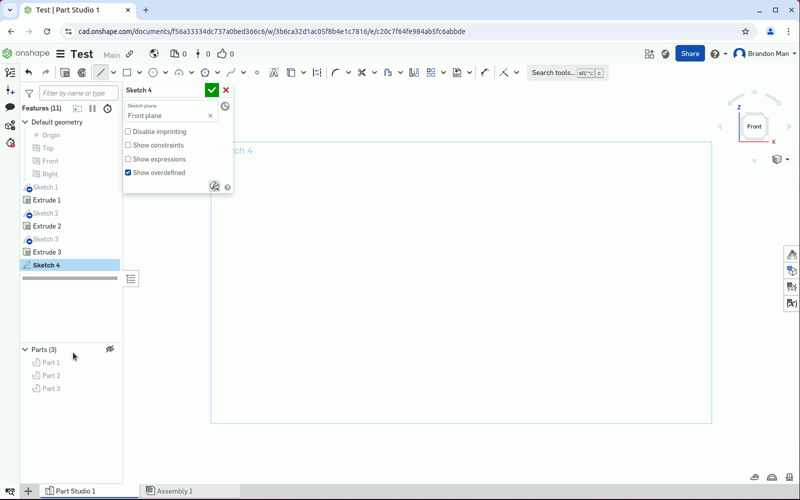
mouse_move(446, 226)
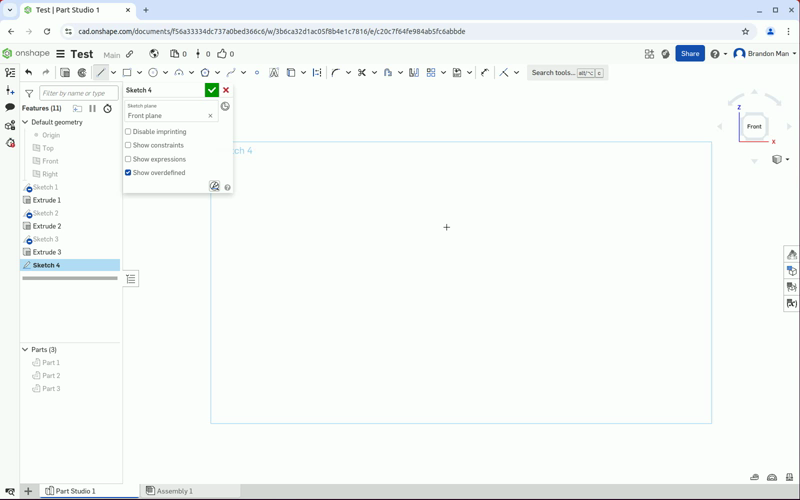
click(446, 226)
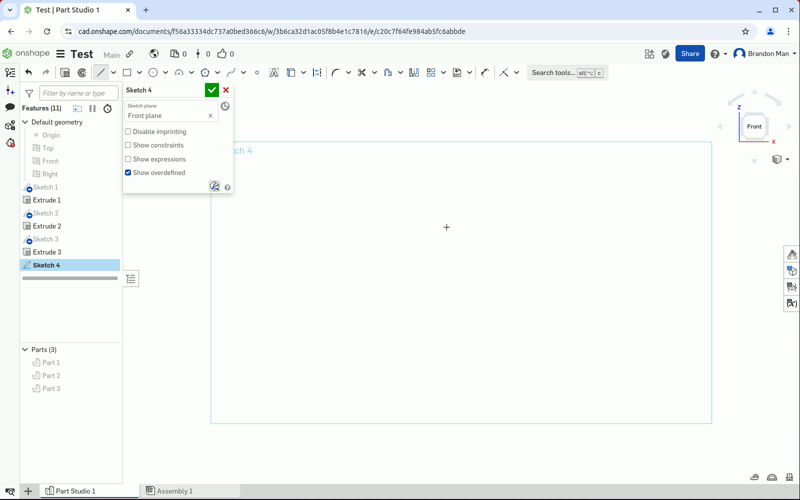
key_up(shift)
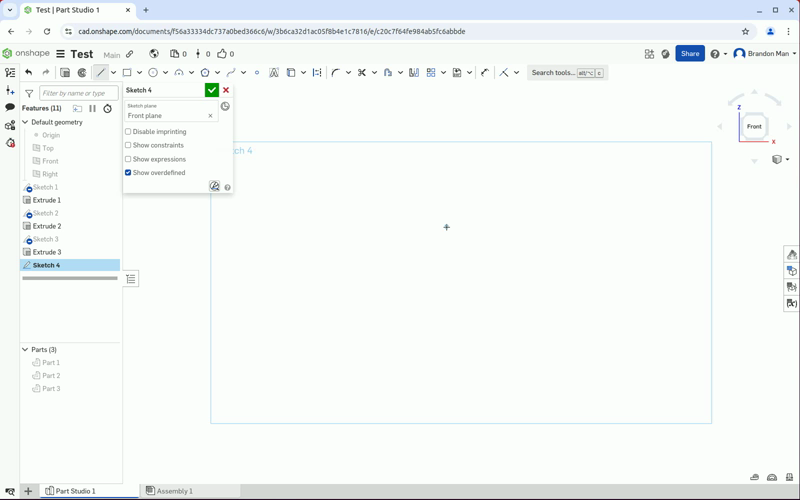
key_down(shift)
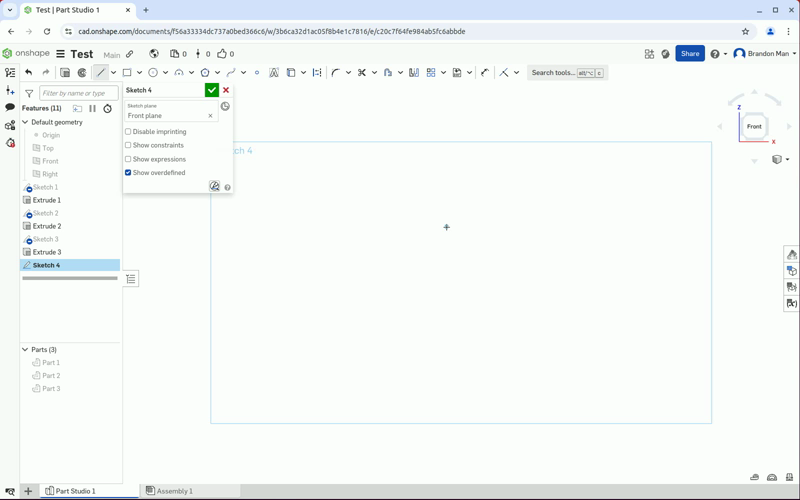
mouse_move(476, 226)
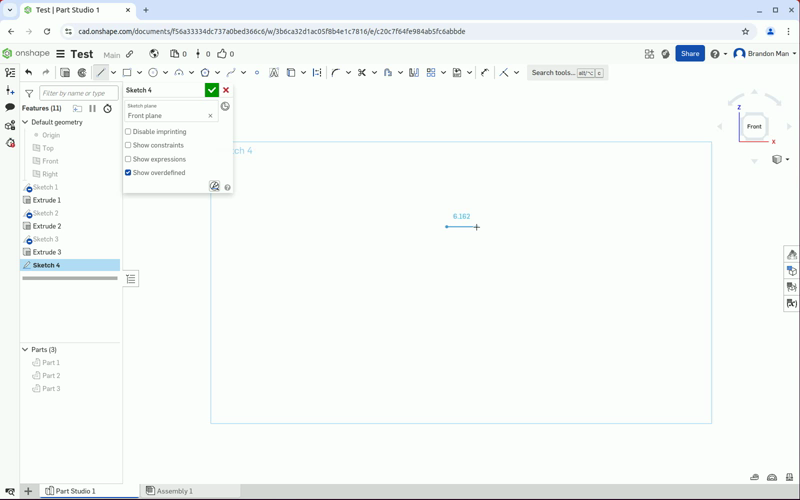
mouse_move(452, 284)
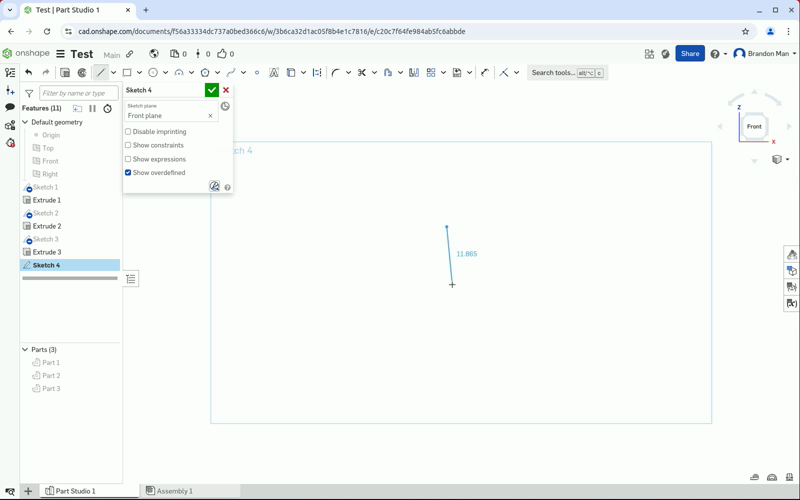
click(452, 284)
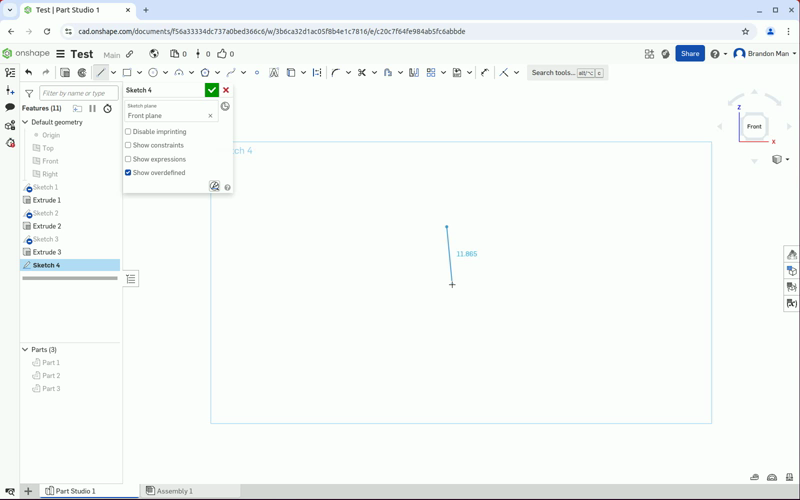
key_up(shift)
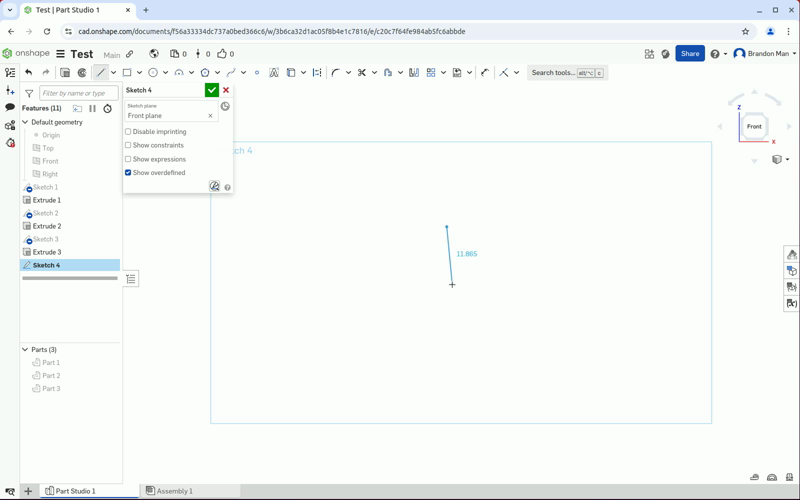
key(esc)
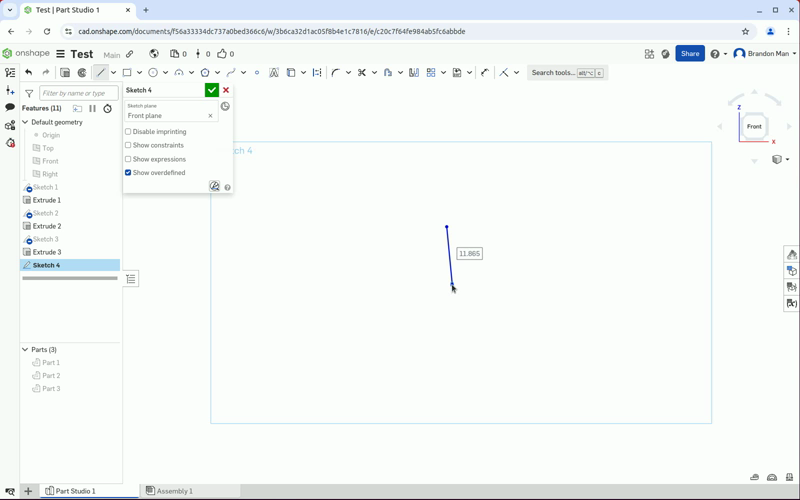
key(a)
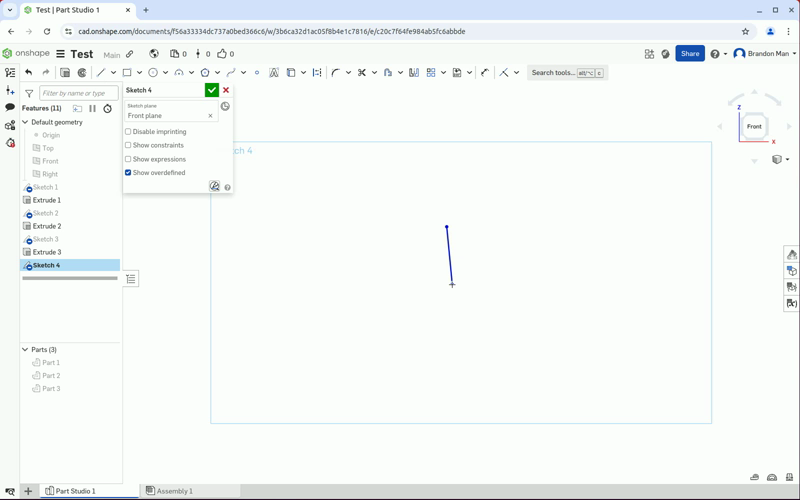
mouse_move(452, 284)
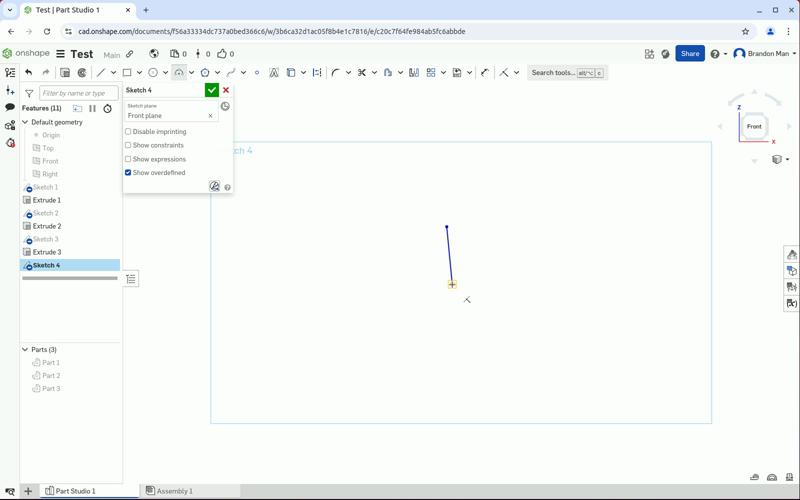
click(452, 284)
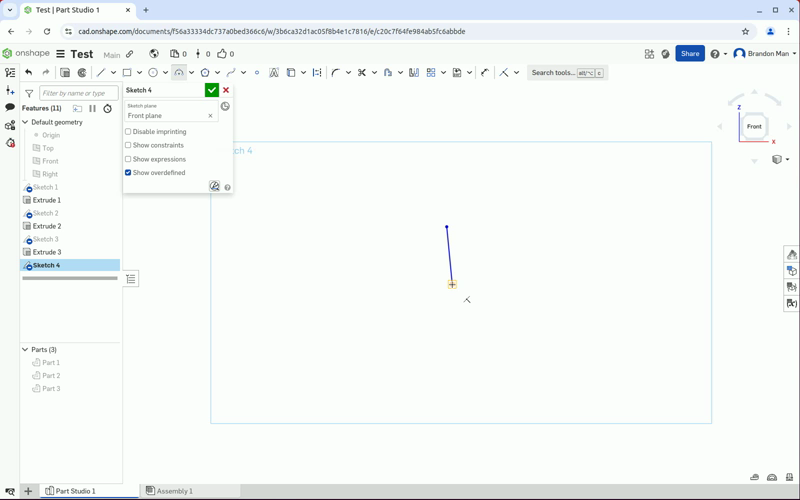
key_down(shift)
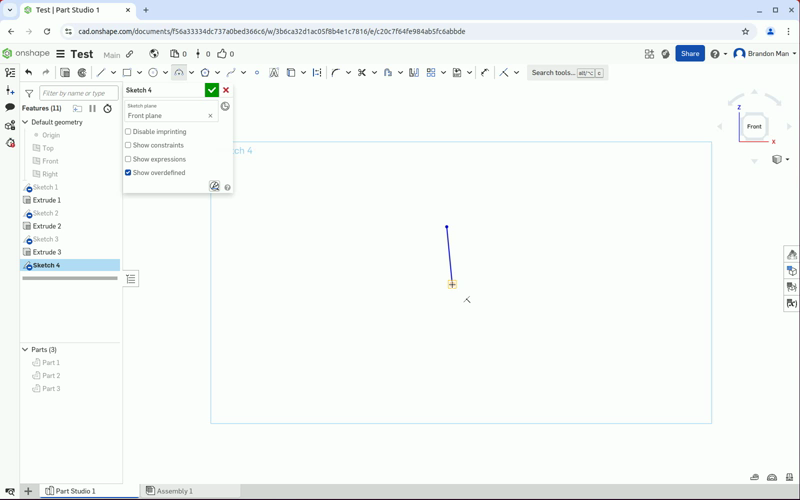
mouse_move(461, 291)
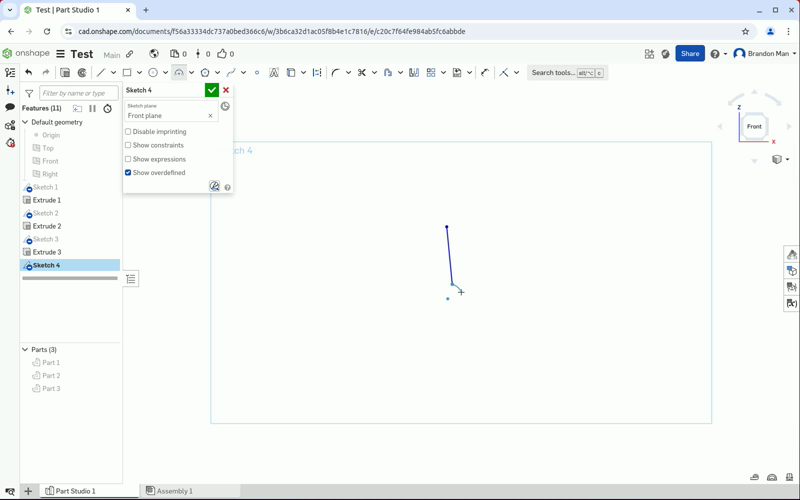
click(461, 291)
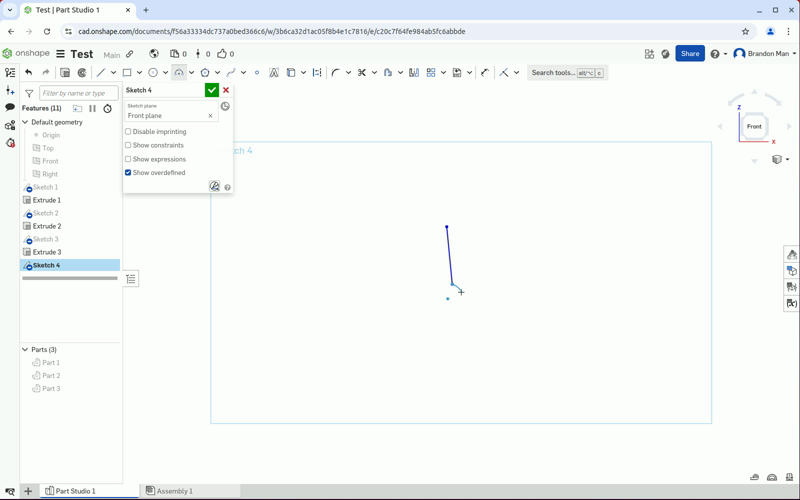
mouse_move(466, 276)
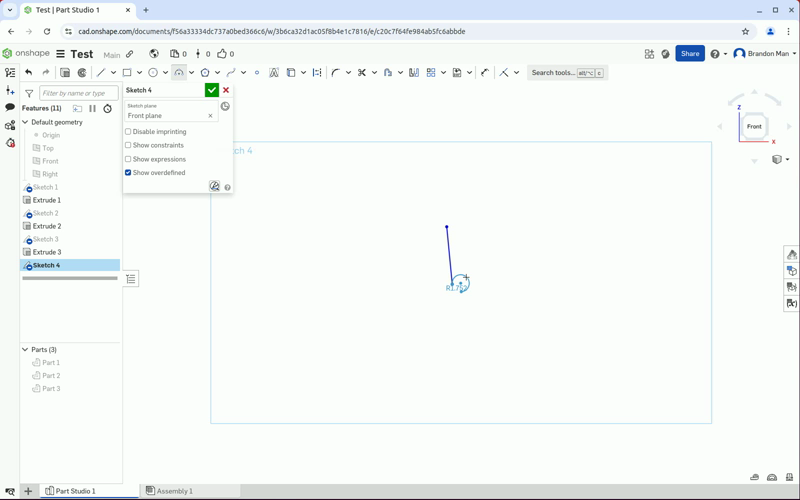
click(466, 276)
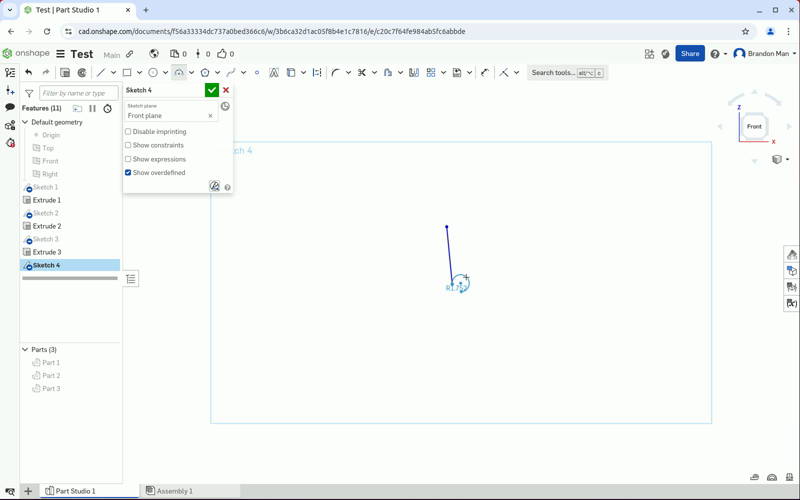
key_up(shift)
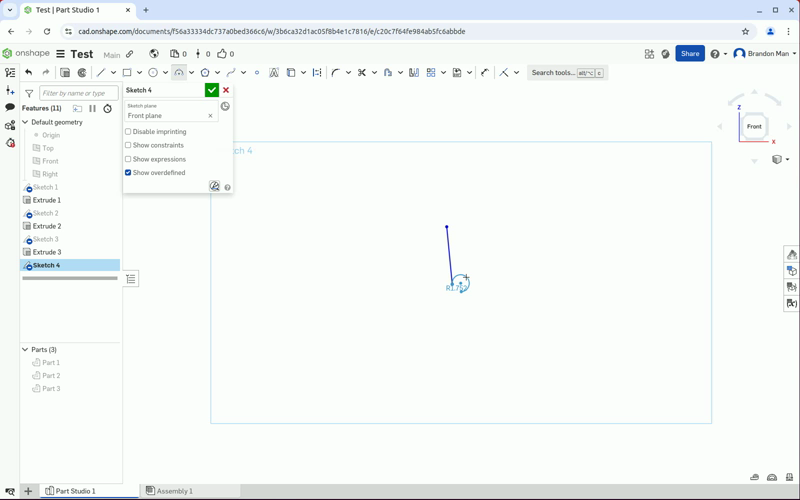
key(esc)
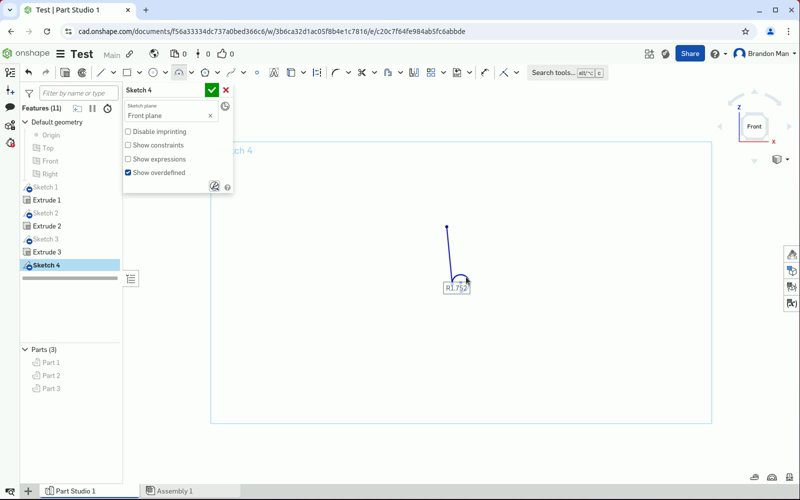
key(l)
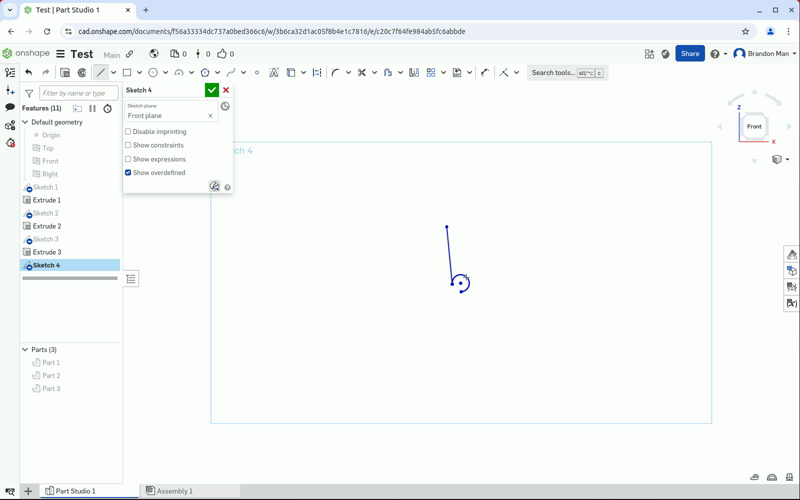
mouse_move(461, 291)
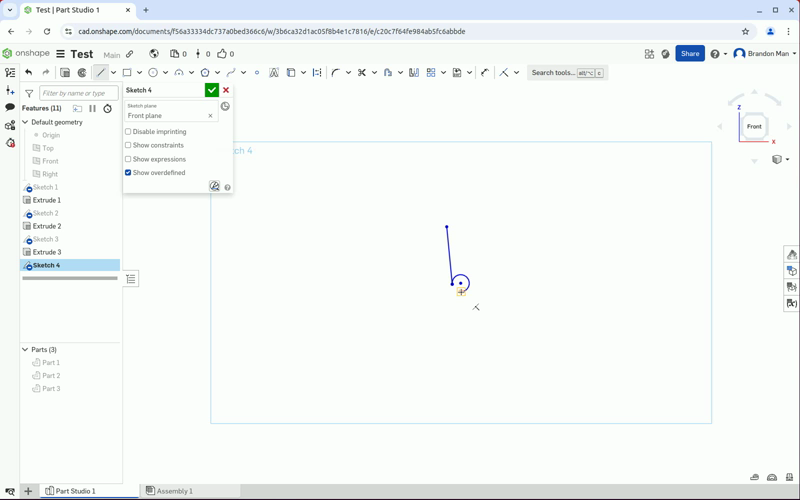
click(461, 291)
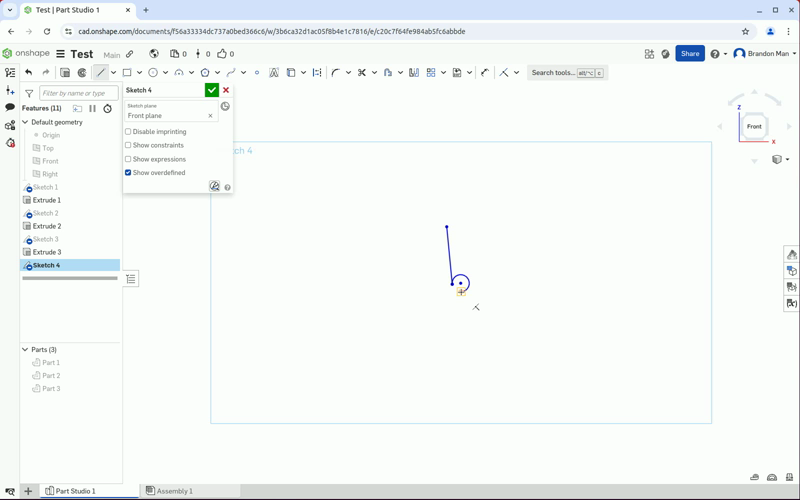
key_down(shift)
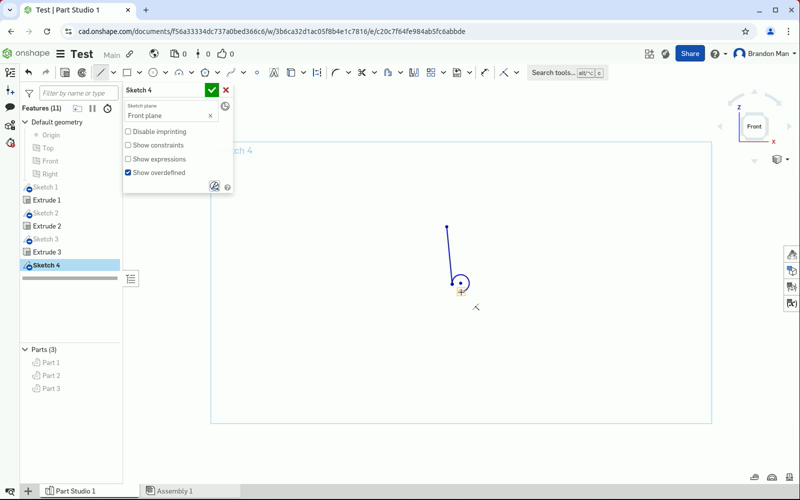
mouse_move(491, 291)
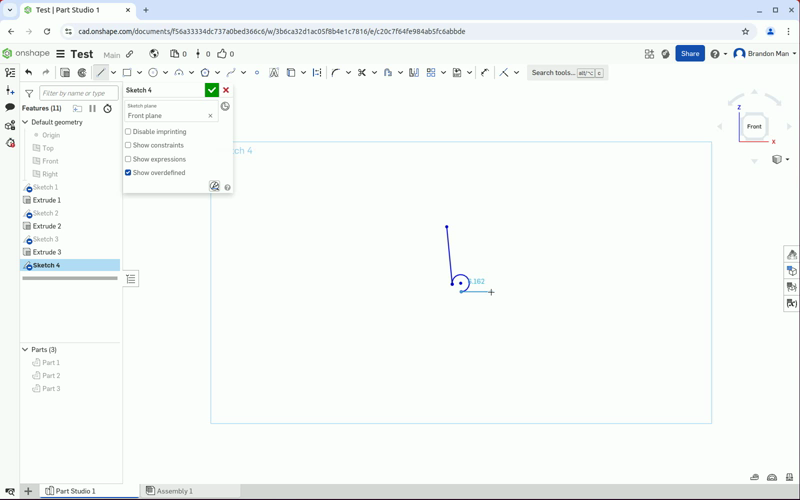
mouse_move(502, 290)
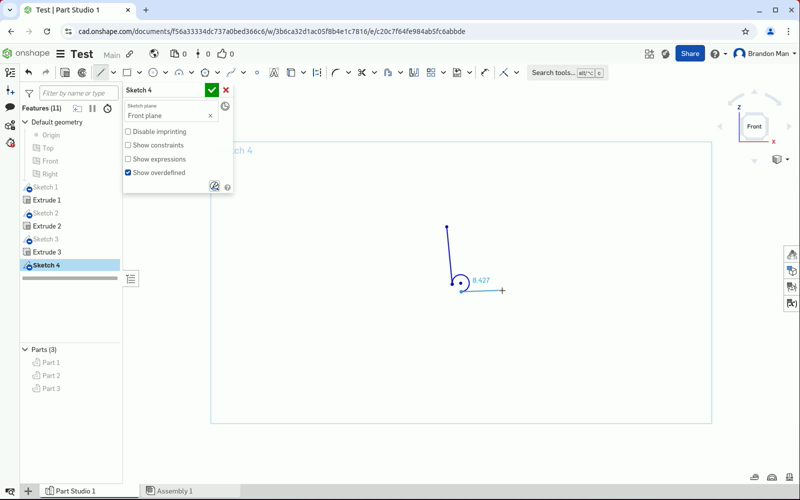
click(502, 290)
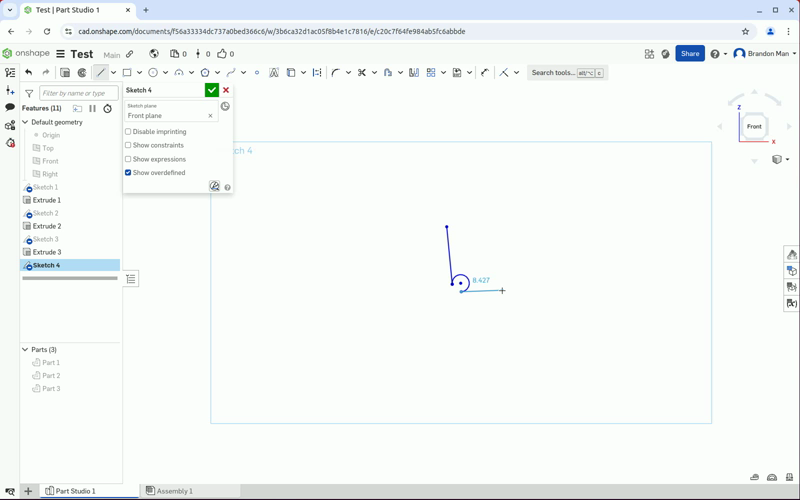
key_up(shift)
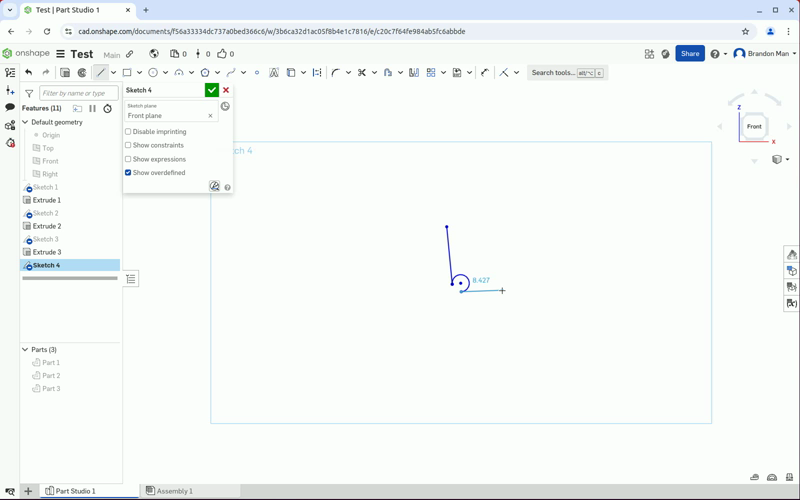
key(esc)
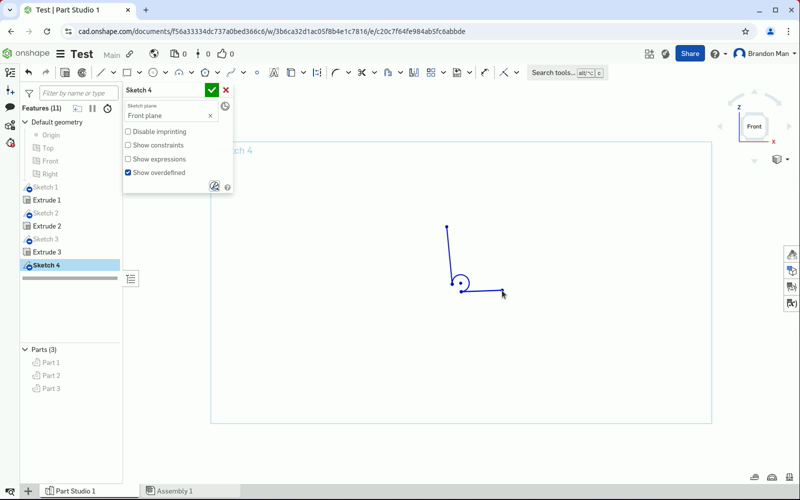
key(a)
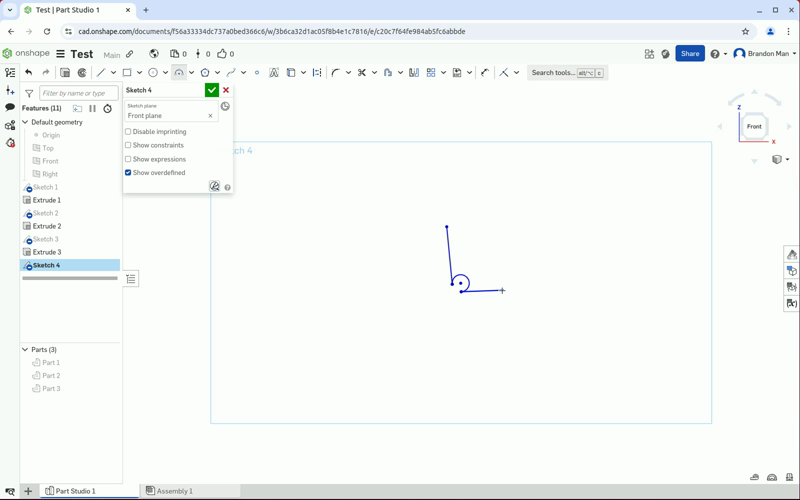
mouse_move(502, 290)
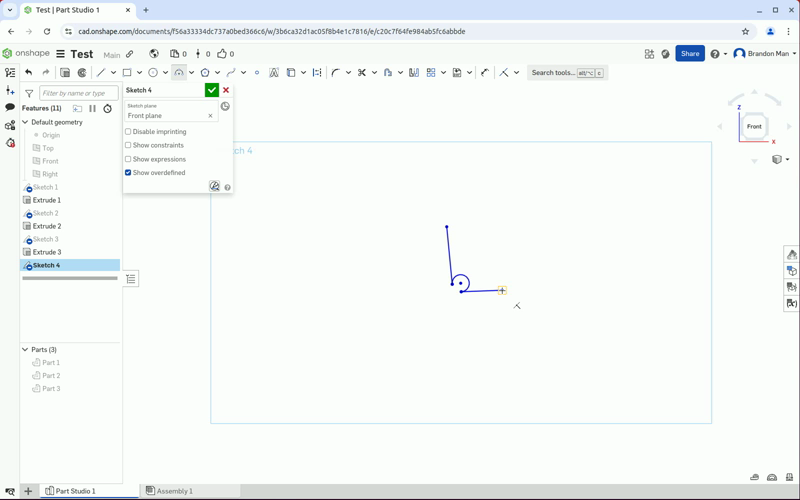
click(502, 290)
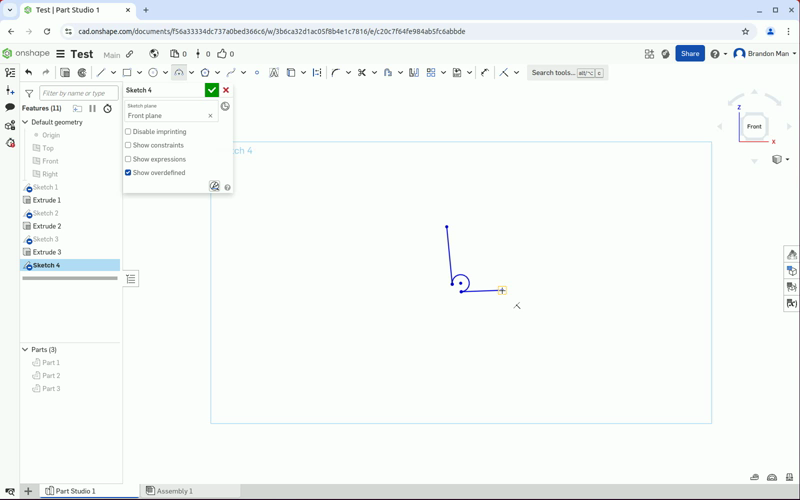
key_down(shift)
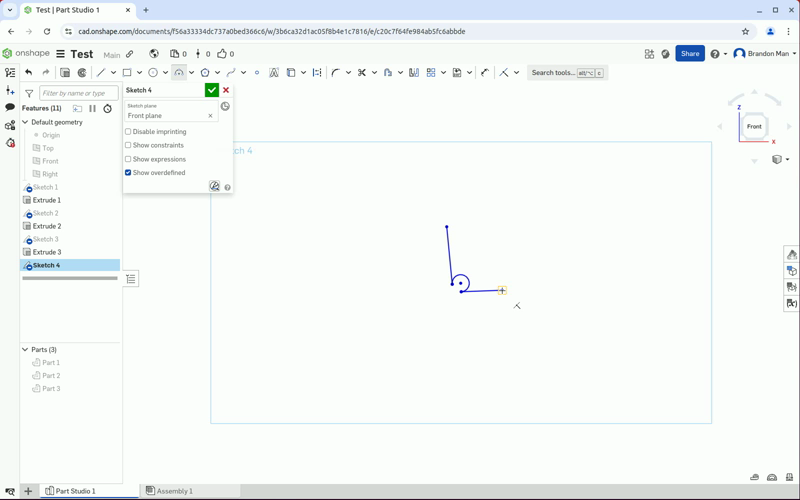
mouse_move(502, 276)
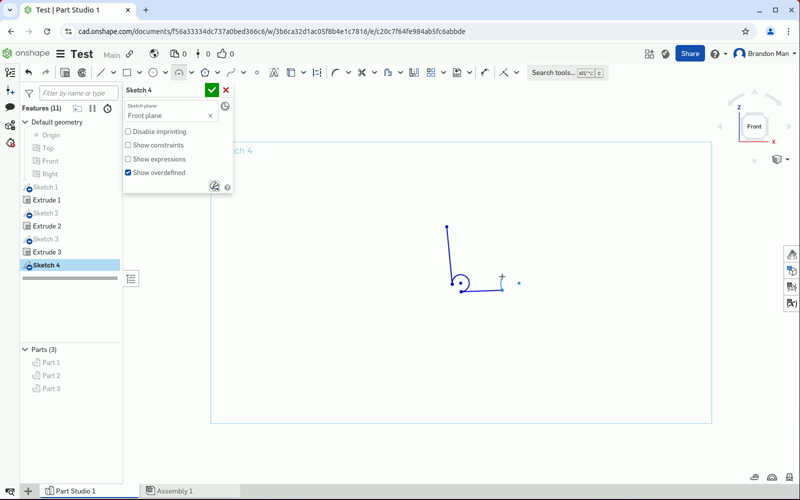
click(502, 276)
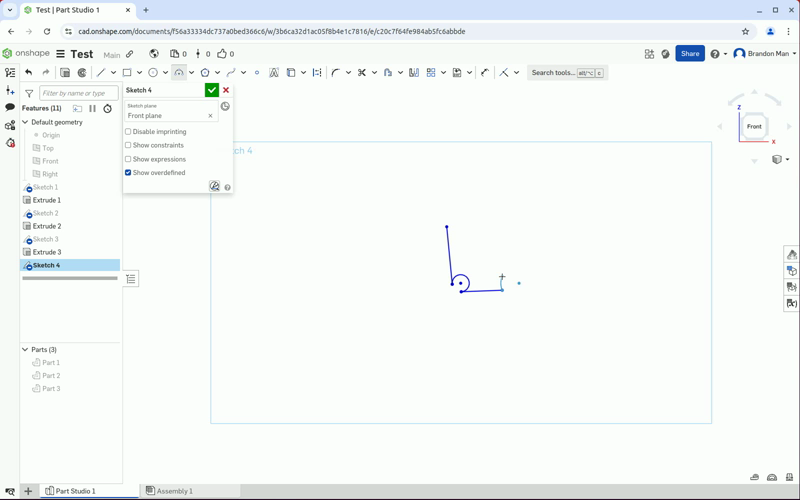
mouse_move(494, 282)
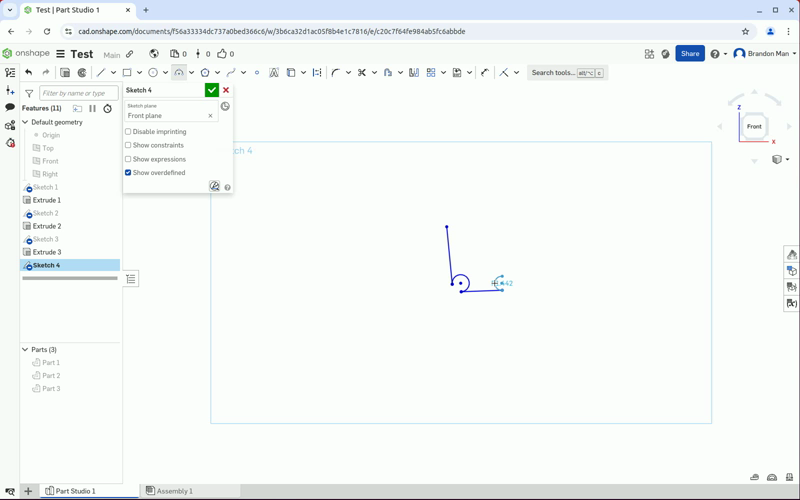
click(494, 282)
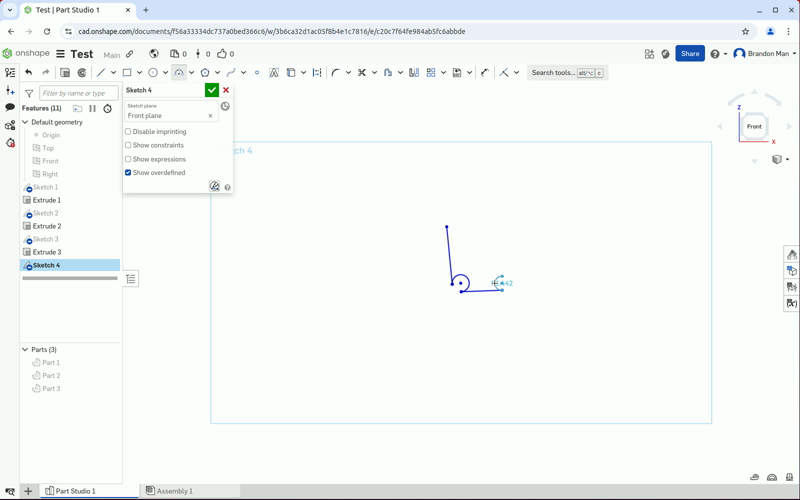
key_up(shift)
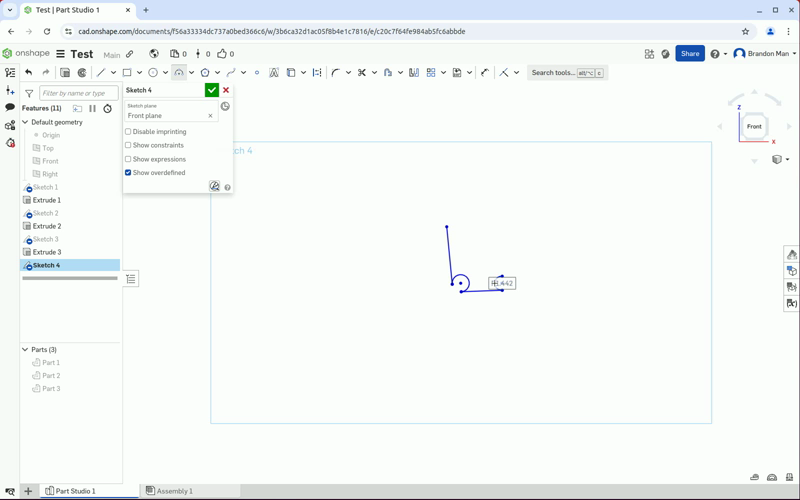
key(esc)
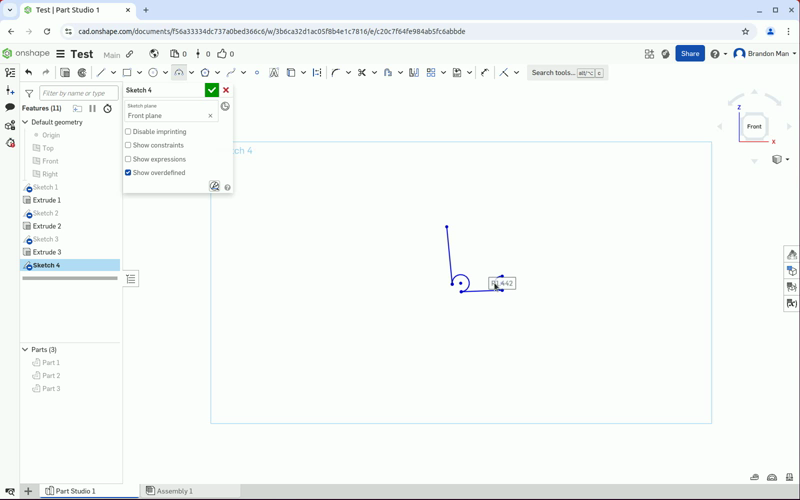
key(l)
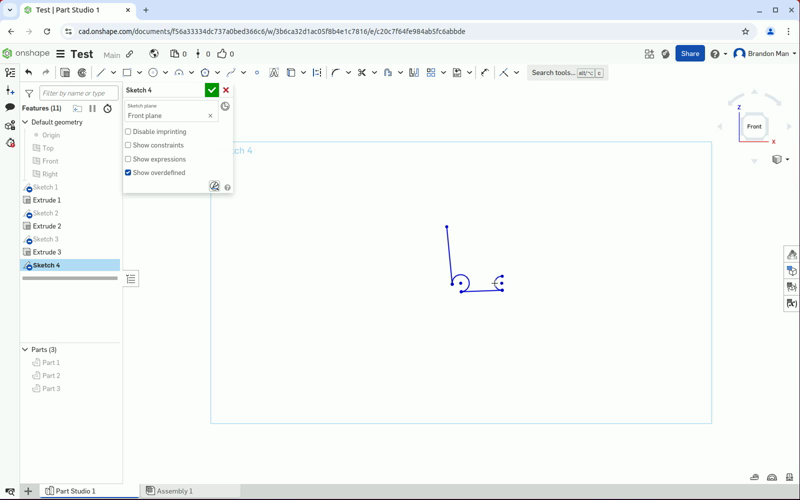
mouse_move(502, 276)
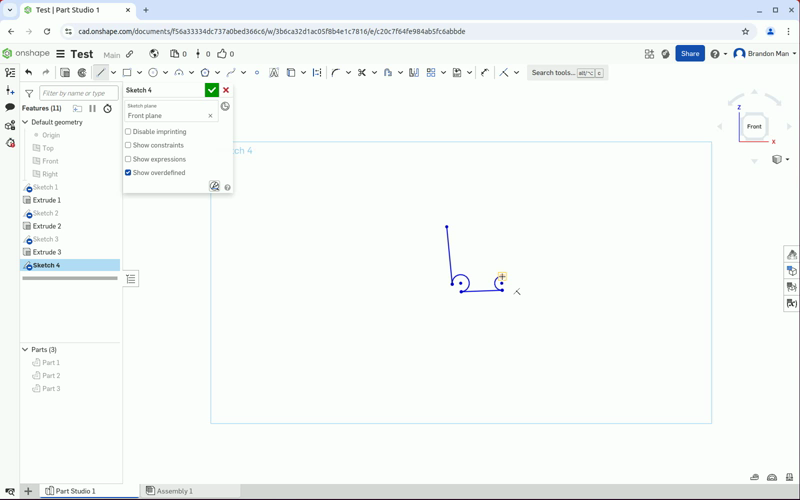
click(502, 276)
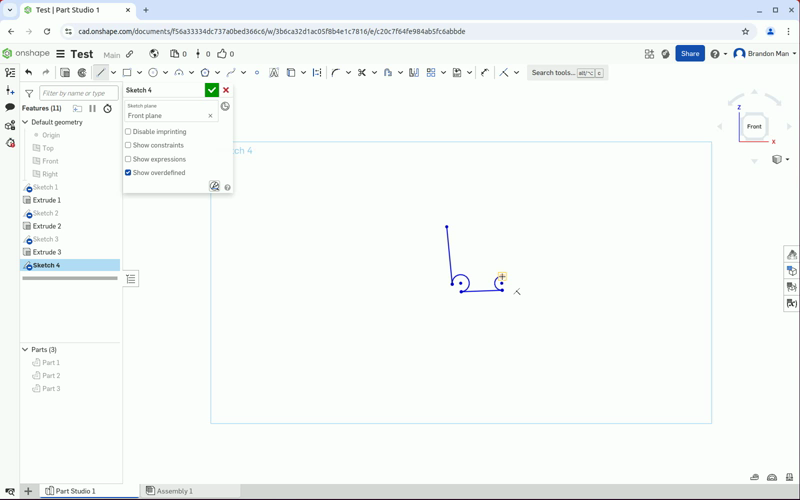
key_down(shift)
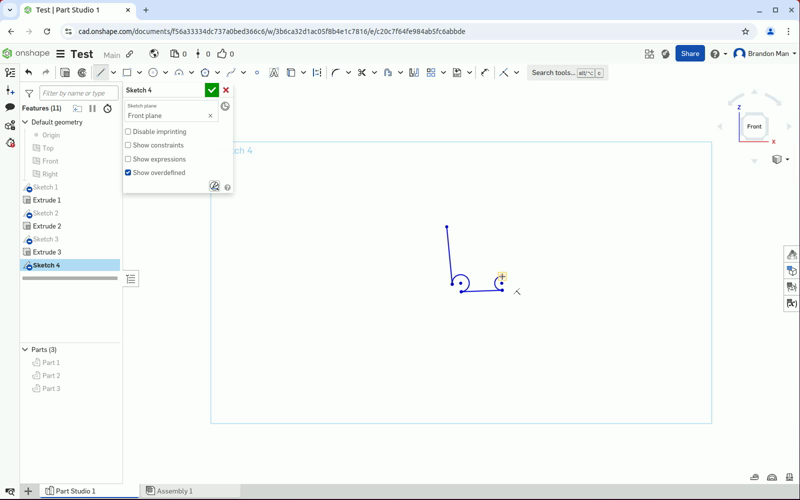
mouse_move(532, 276)
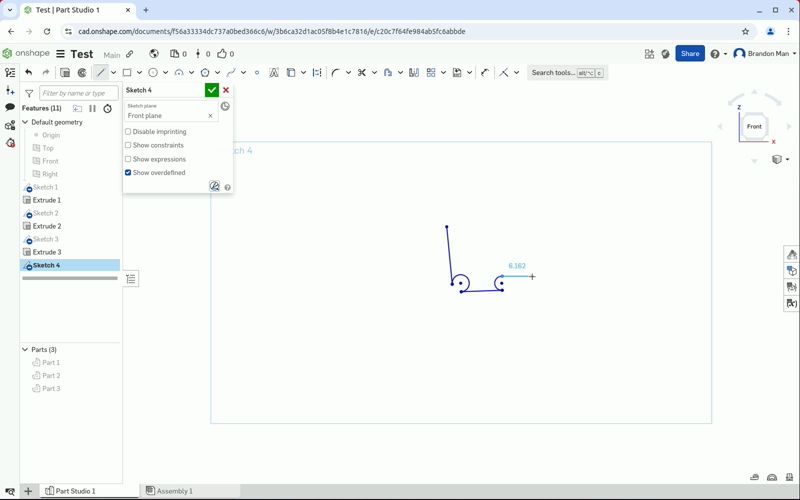
mouse_move(478, 275)
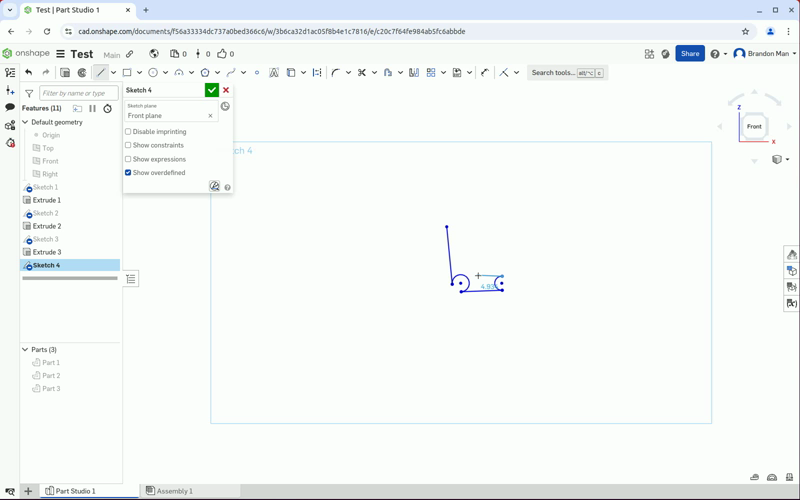
click(478, 275)
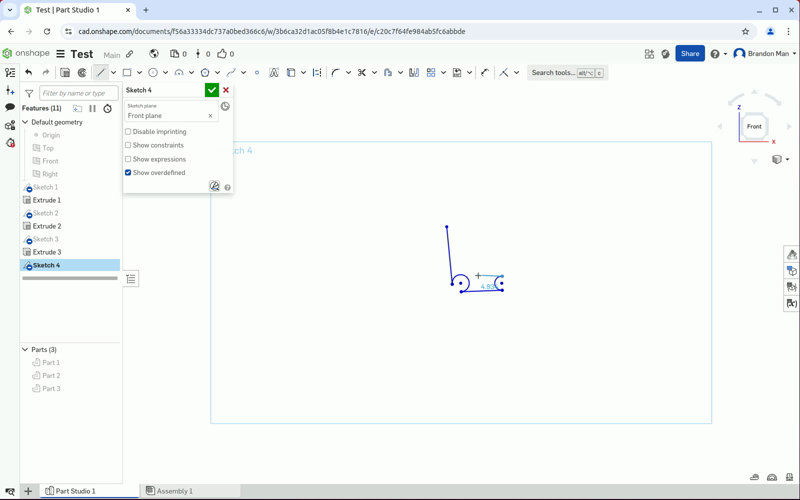
key_up(shift)
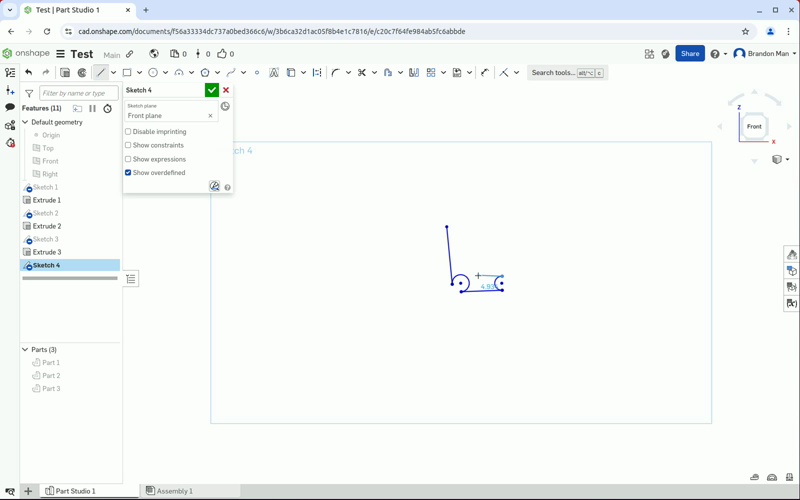
key(esc)
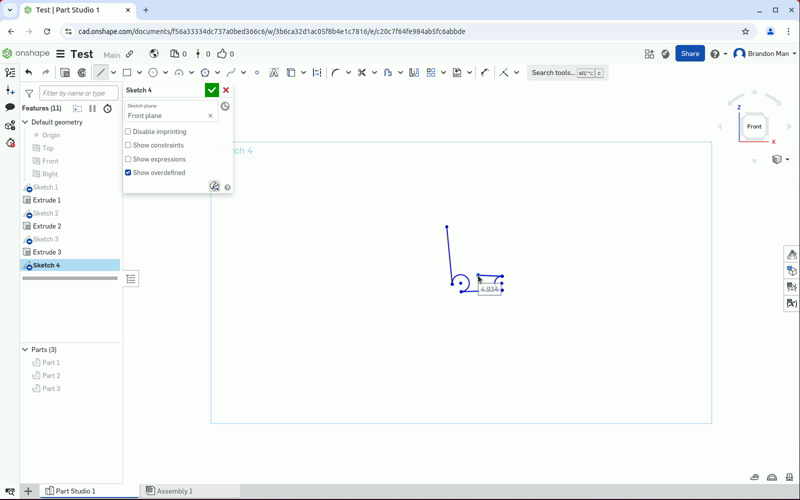
key(a)
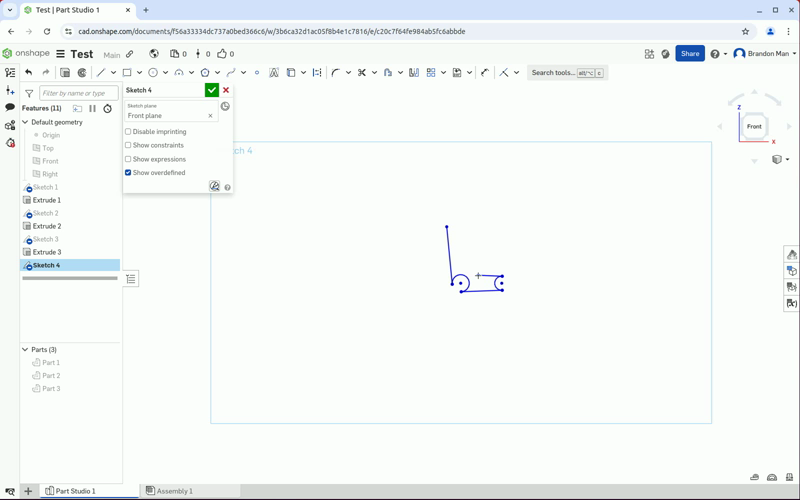
mouse_move(478, 275)
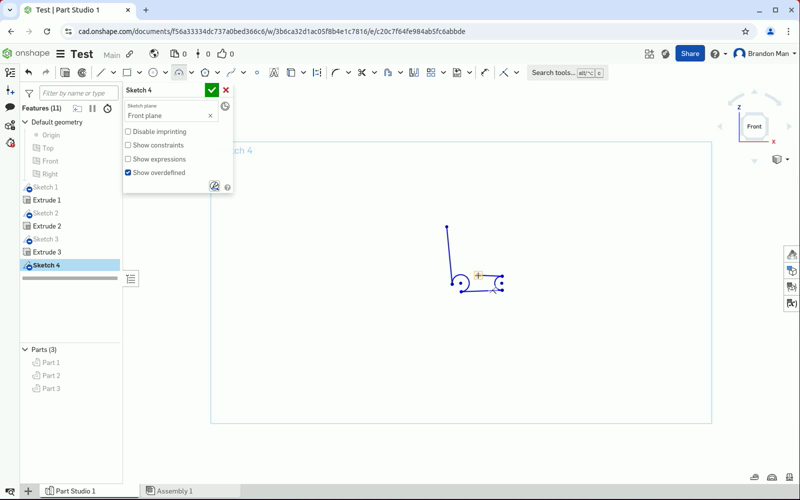
click(478, 275)
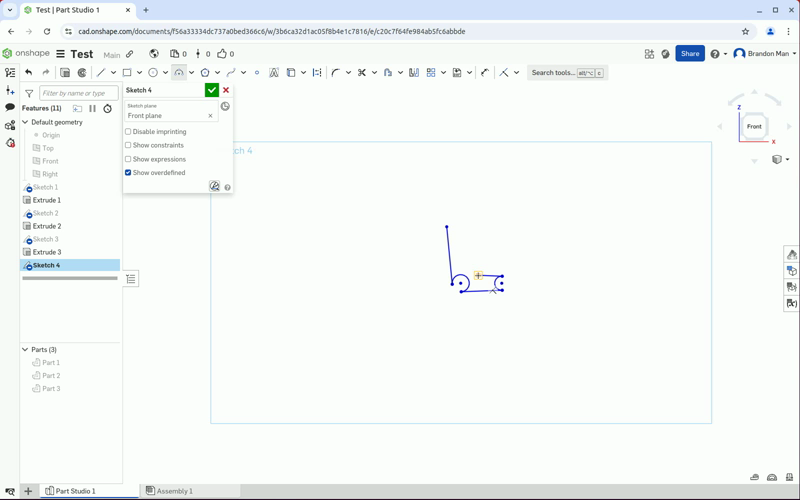
key_down(shift)
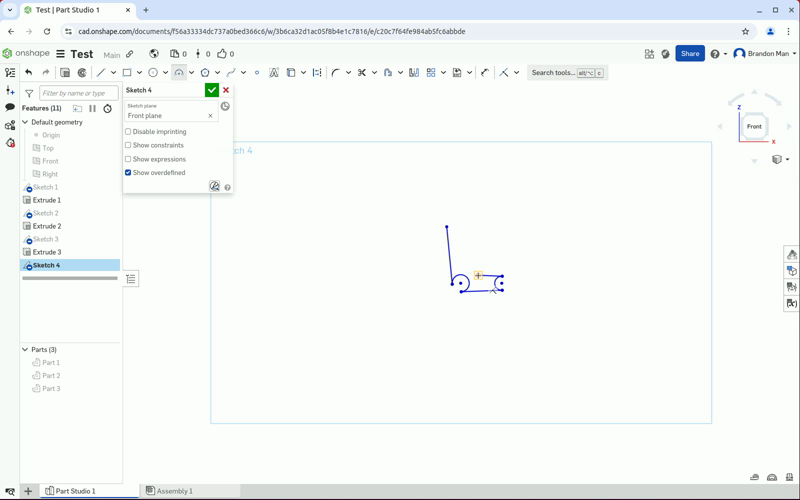
mouse_move(471, 267)
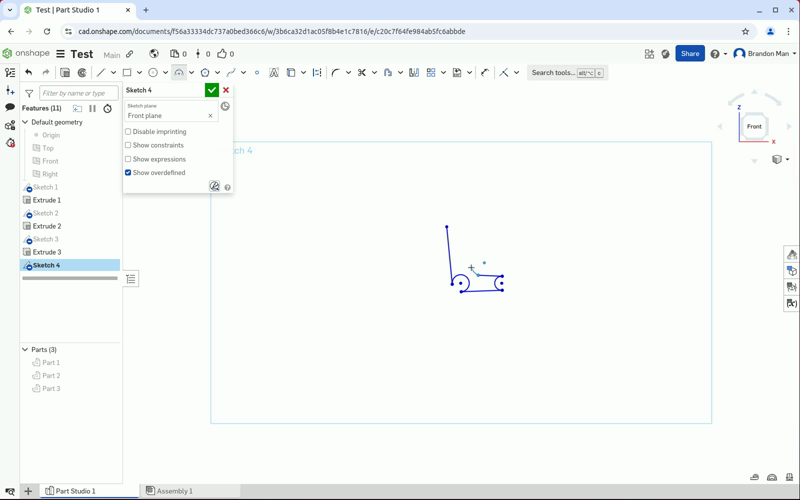
click(471, 267)
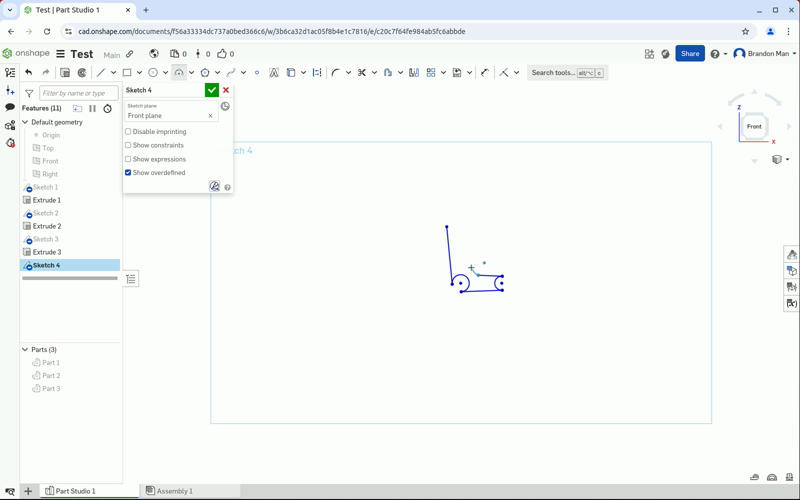
mouse_move(472, 272)
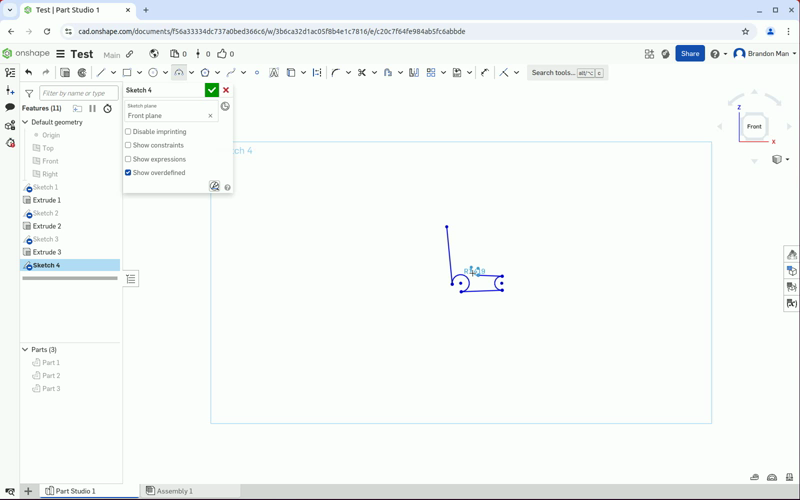
click(472, 272)
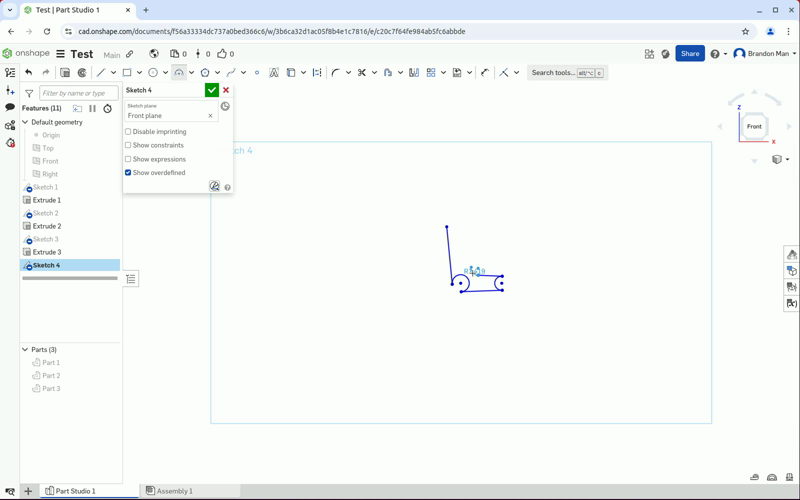
key_up(shift)
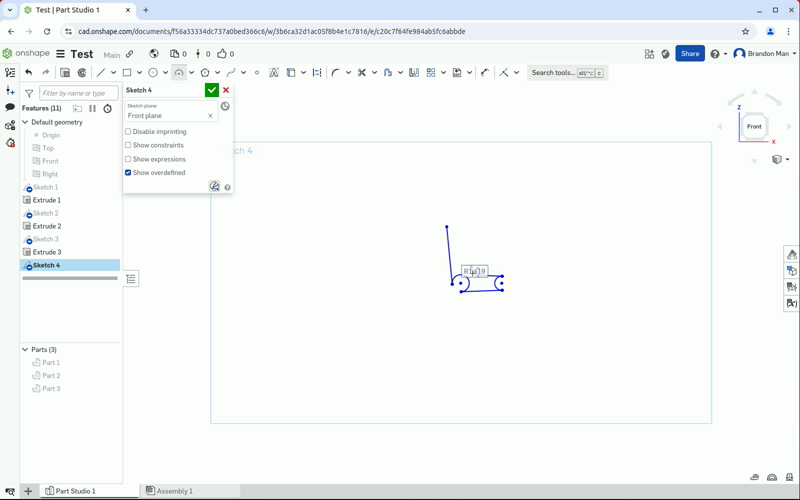
key(esc)
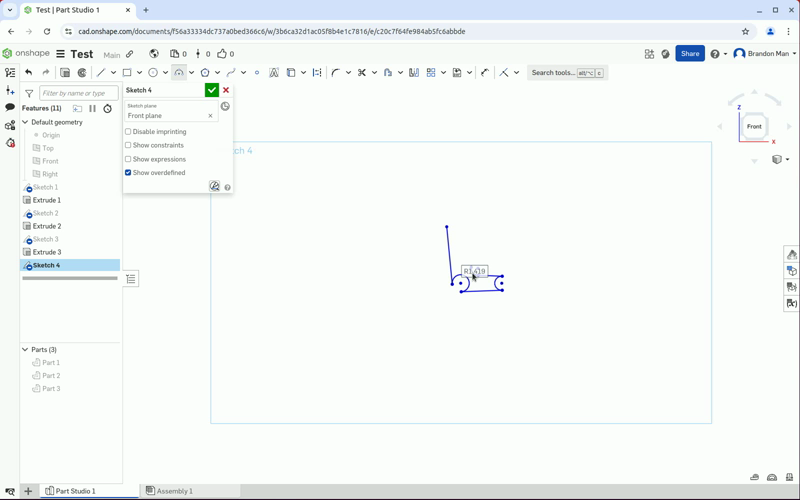
key(l)
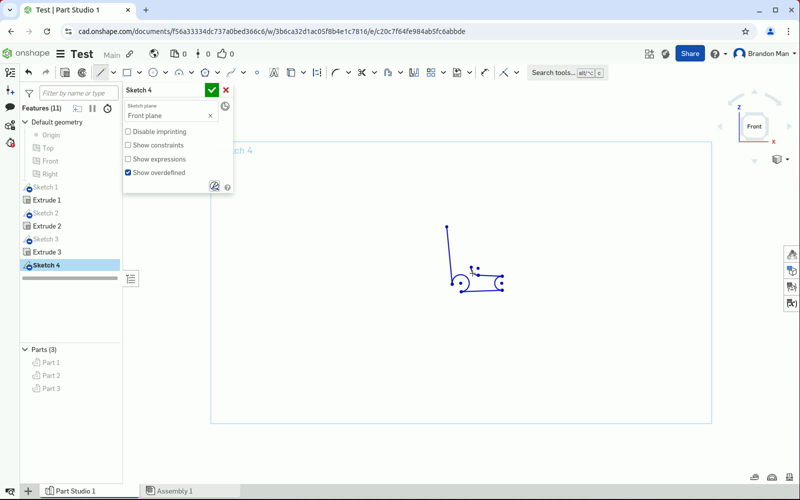
mouse_move(471, 267)
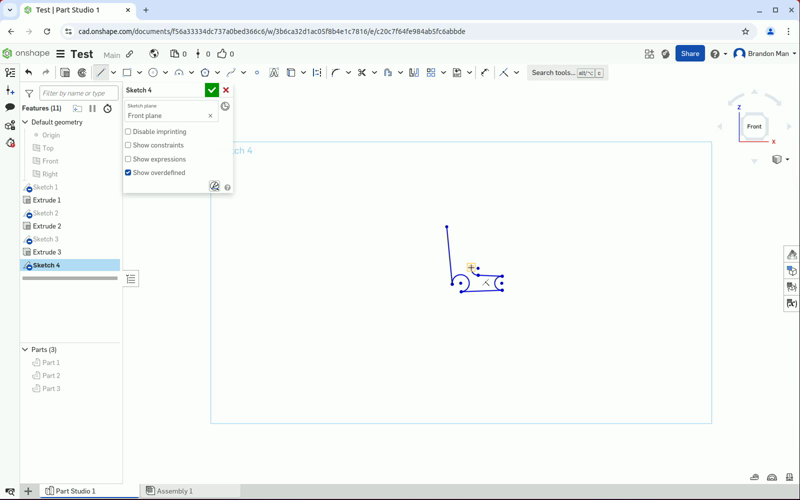
click(471, 267)
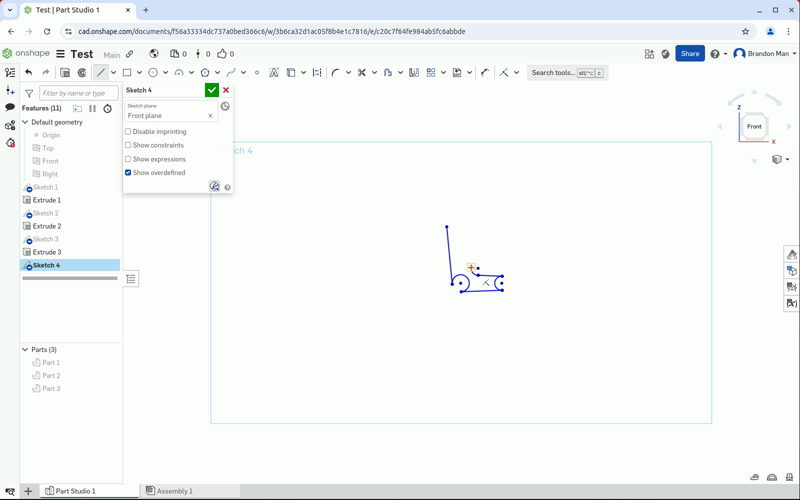
key_down(shift)
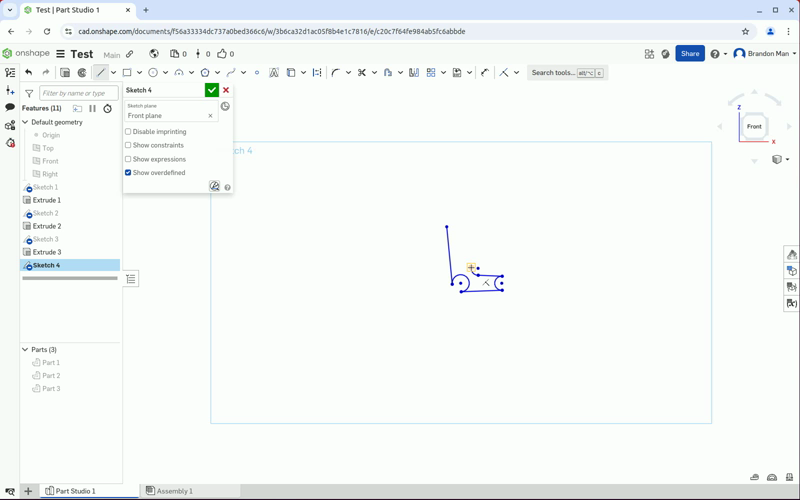
mouse_move(501, 267)
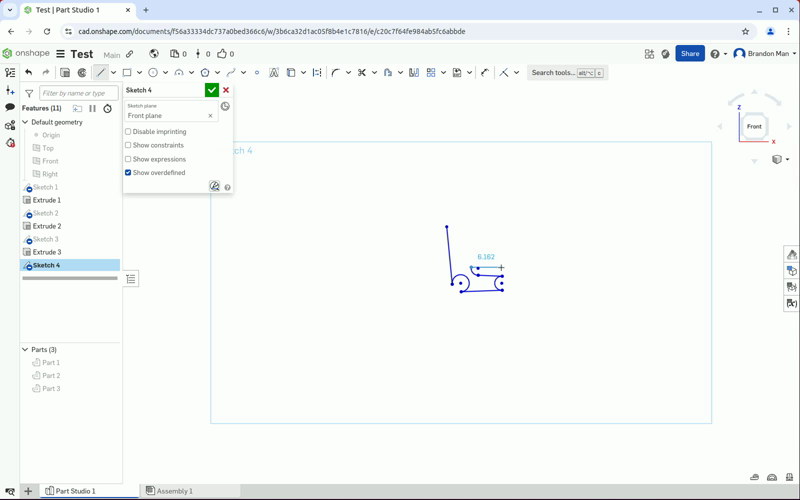
mouse_move(475, 226)
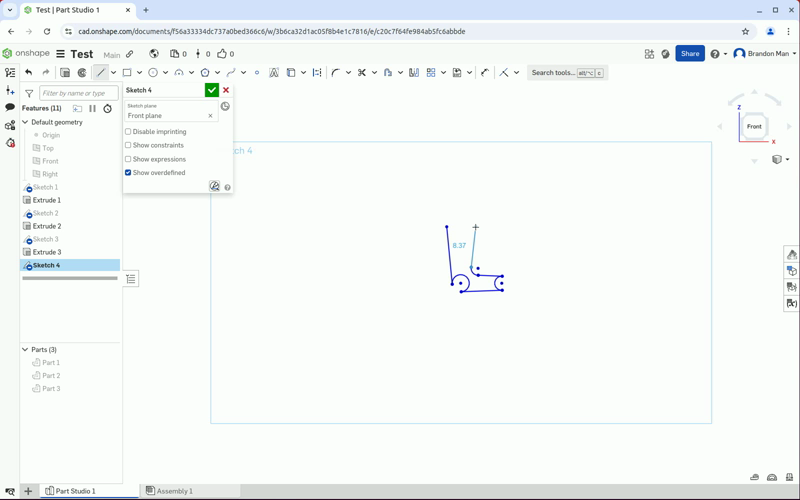
click(475, 226)
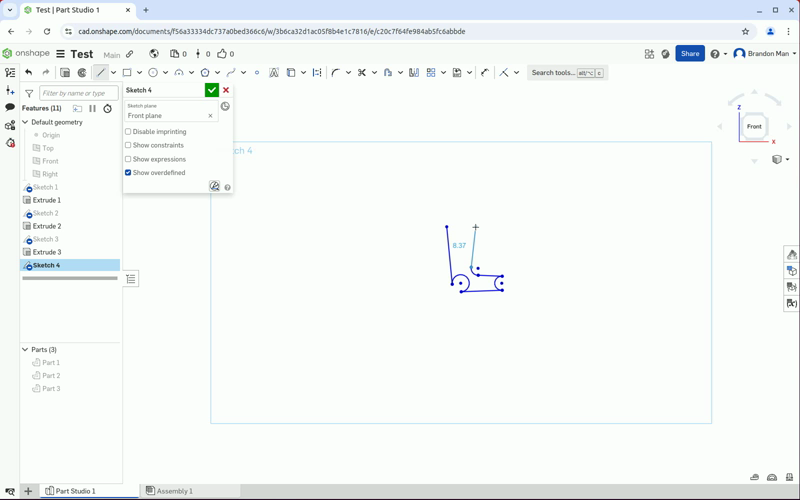
key_up(shift)
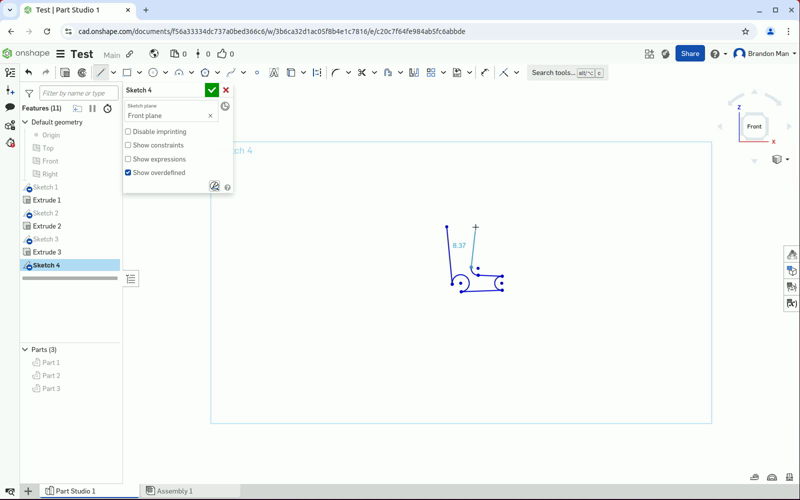
key(esc)
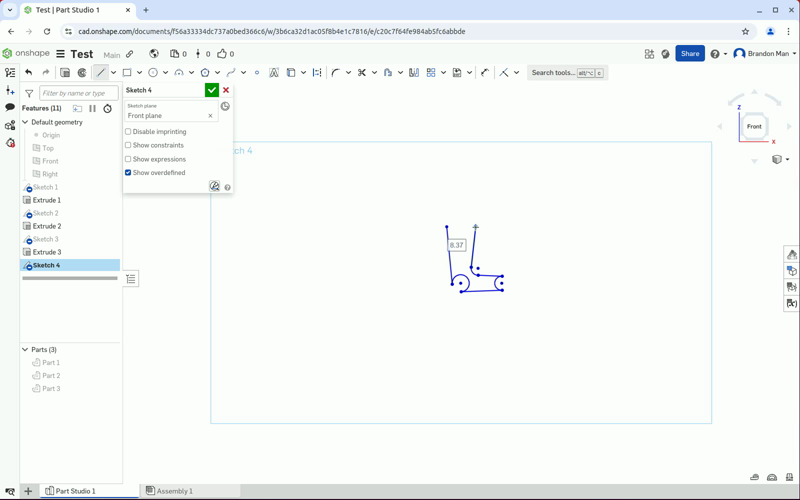
key(a)
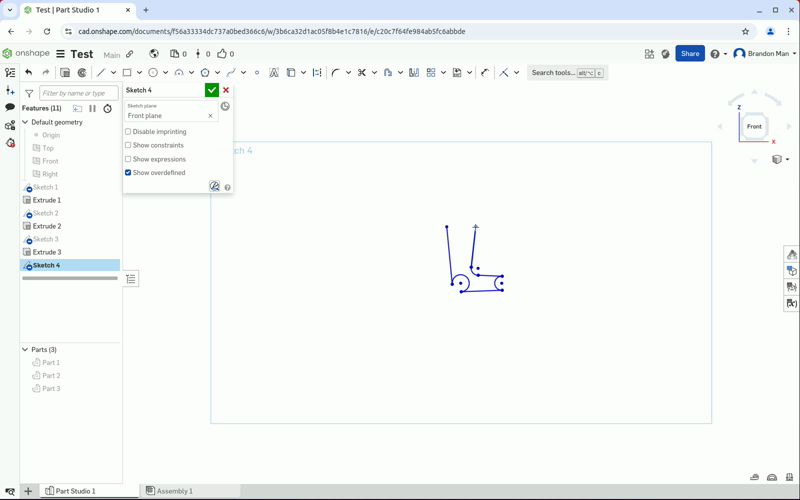
mouse_move(475, 226)
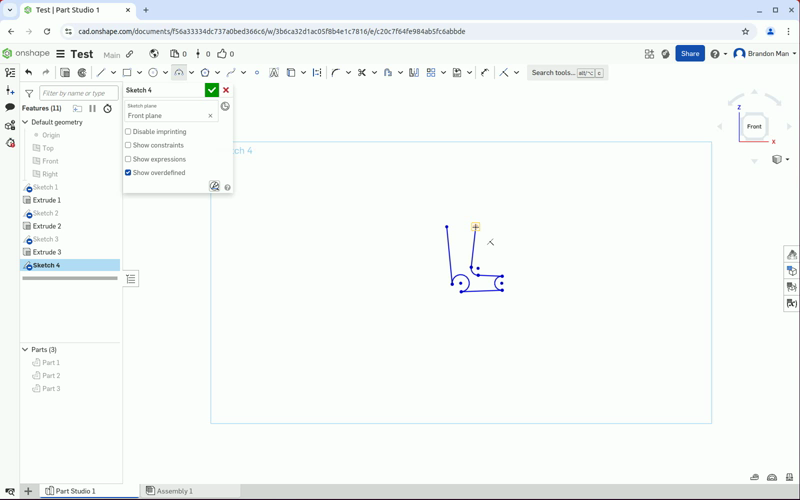
click(475, 226)
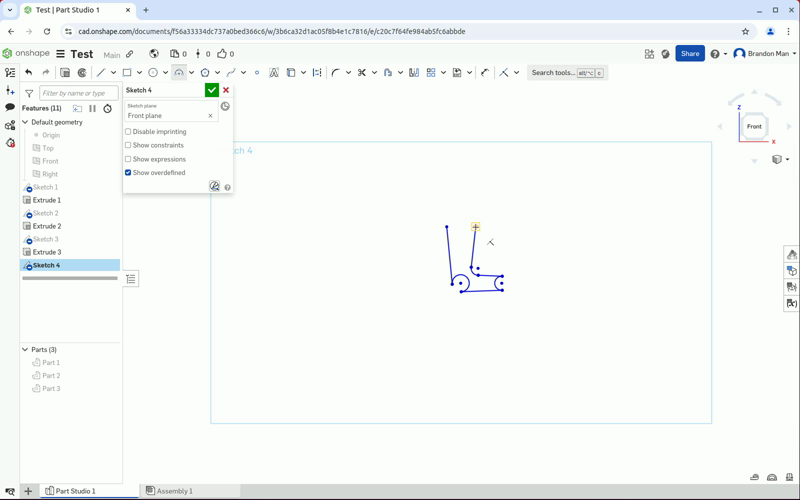
mouse_move(446, 226)
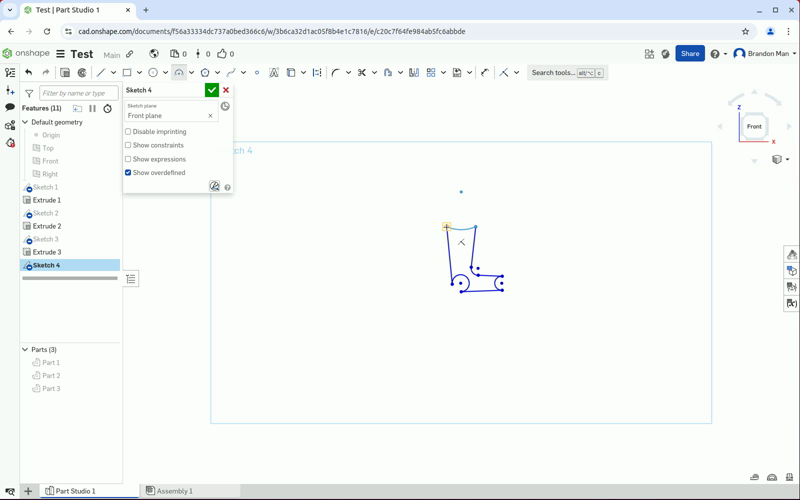
click(446, 226)
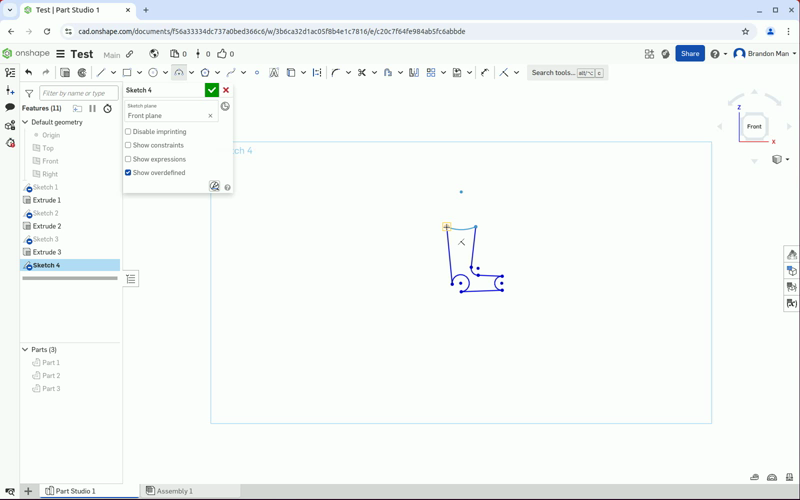
key_down(shift)
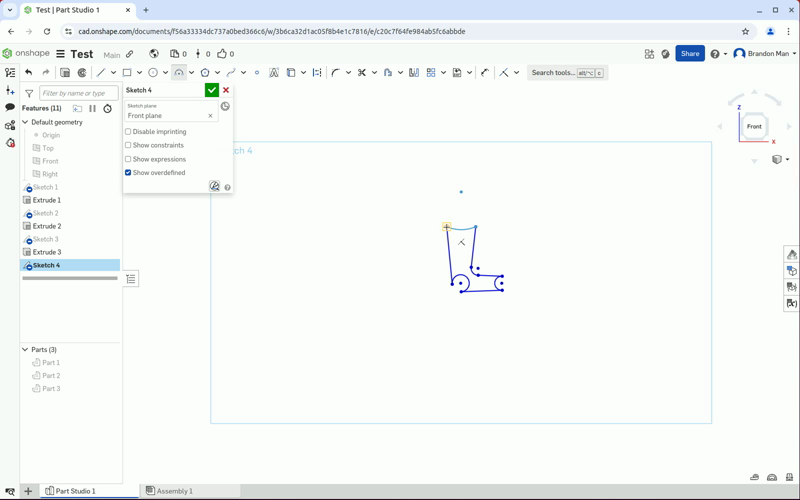
mouse_move(461, 239)
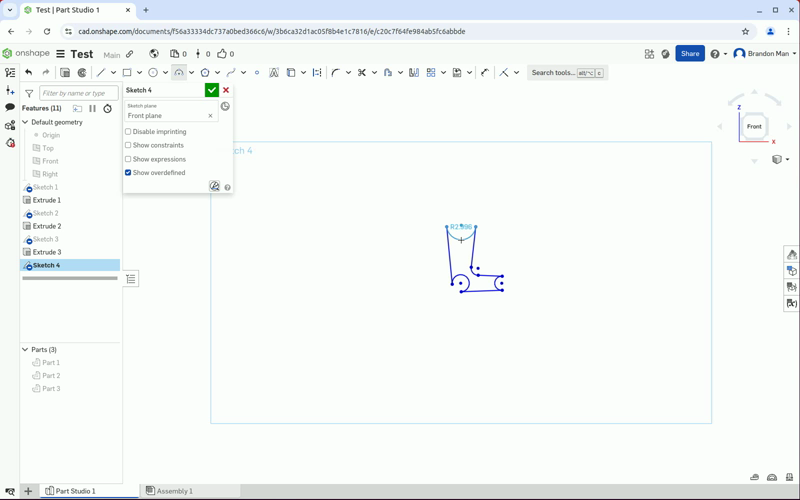
click(461, 239)
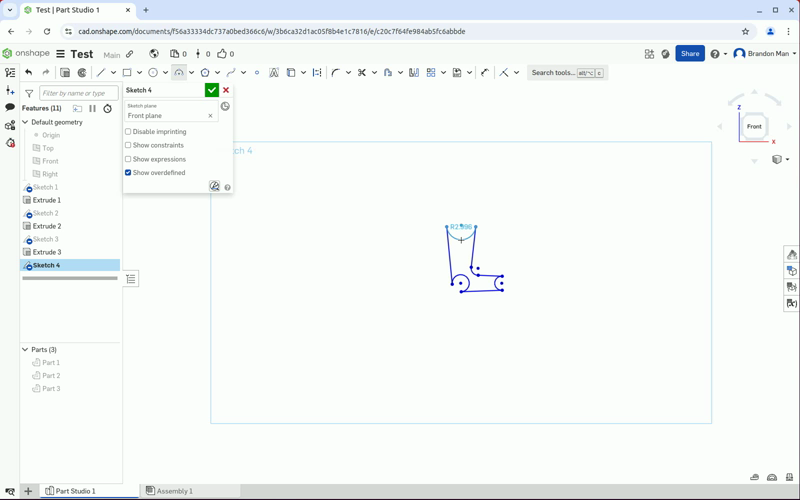
key_up(shift)
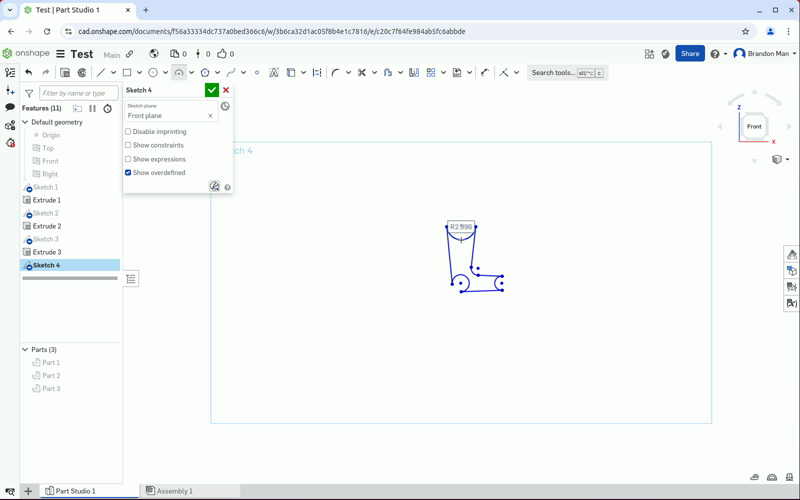
key(esc)
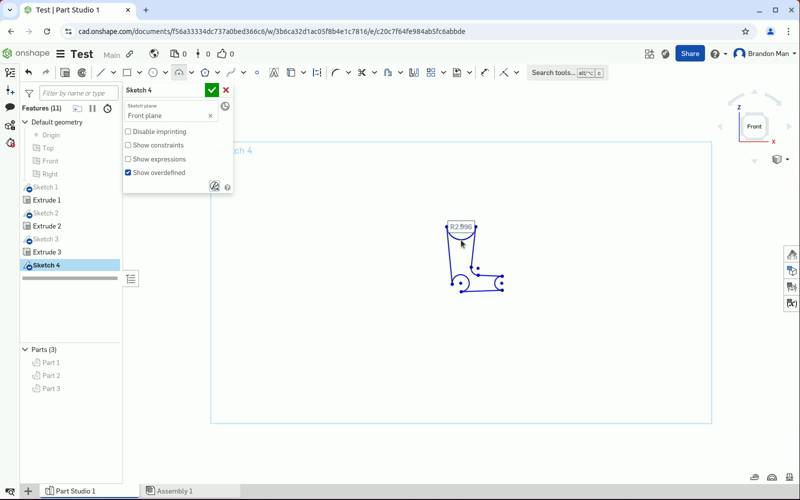
mouse_move(478, 288)
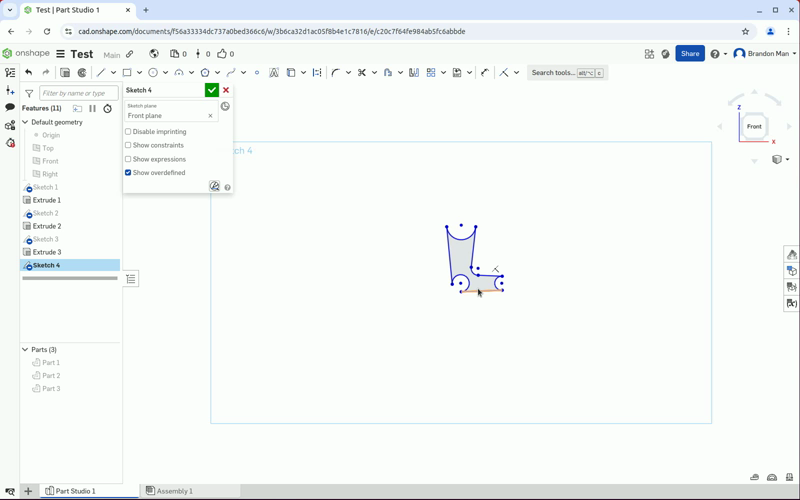
scroll(6)
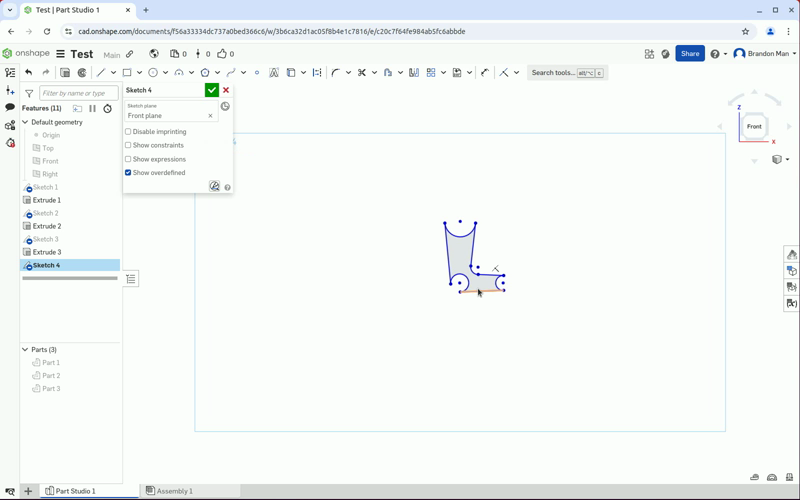
scroll(6)
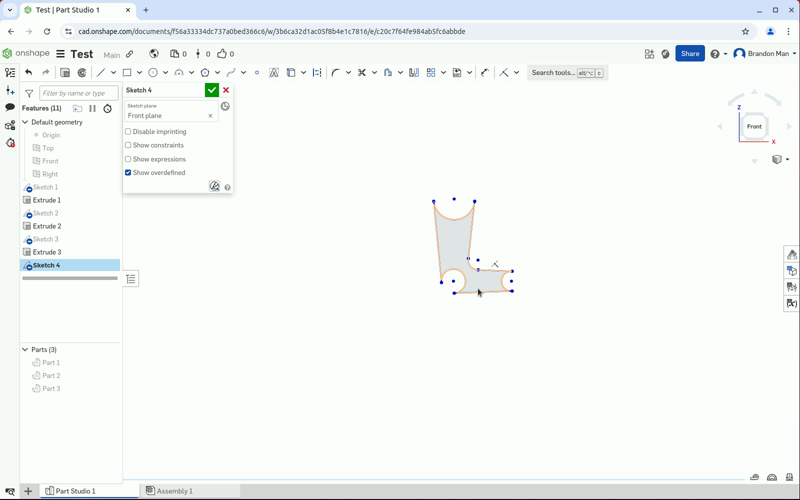
scroll(6)
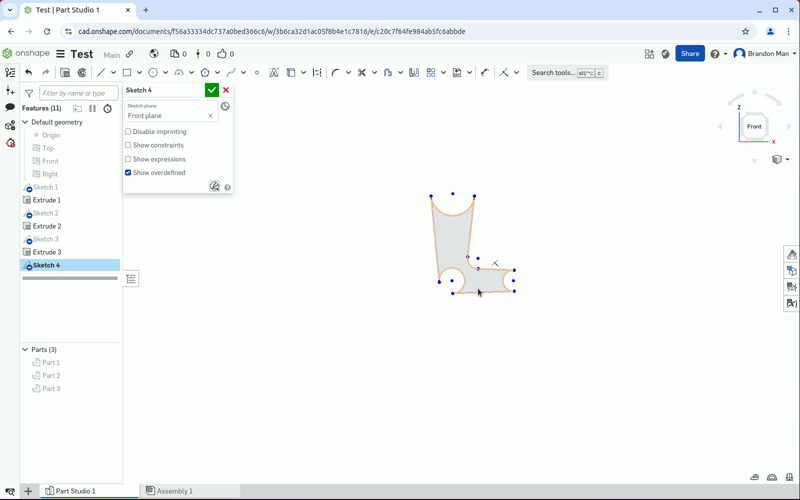
scroll(6)
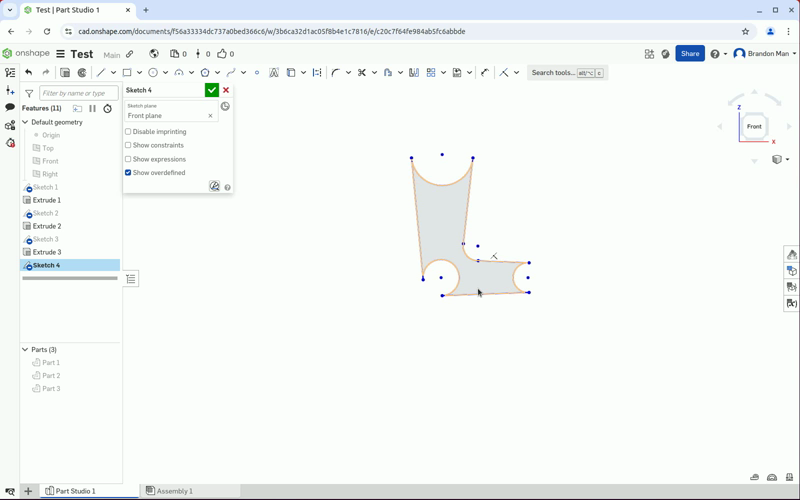
scroll(6)
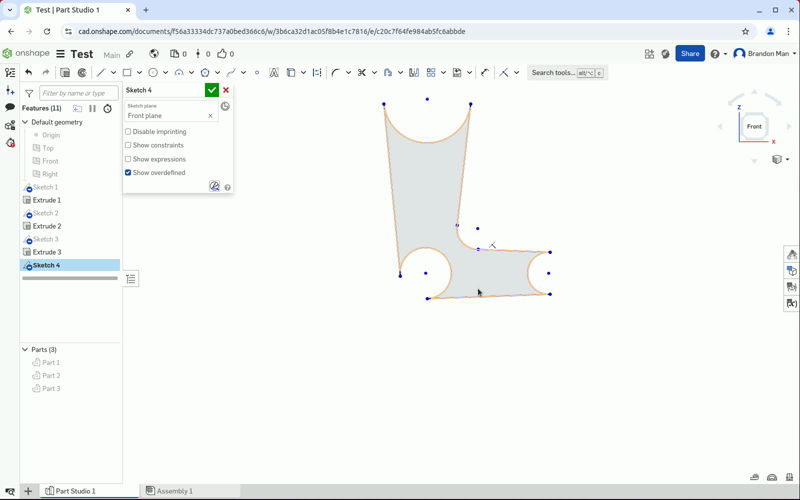
scroll(6)
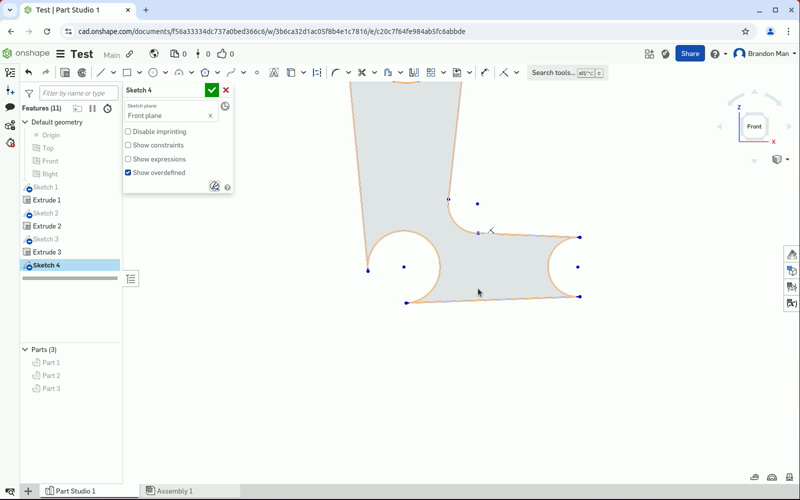
scroll(6)
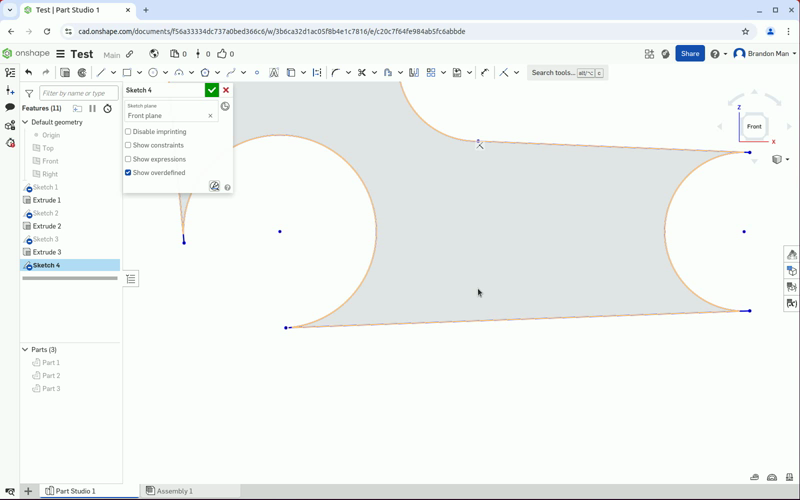
click(478, 288)
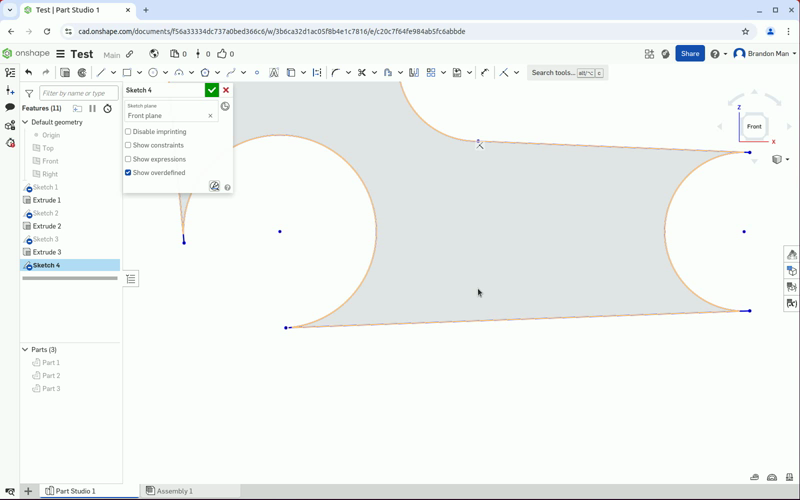
scroll(-6)
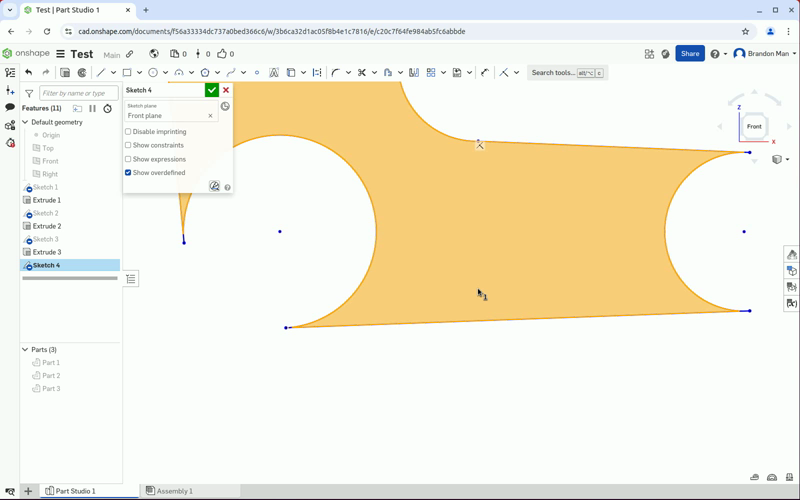
scroll(-6)
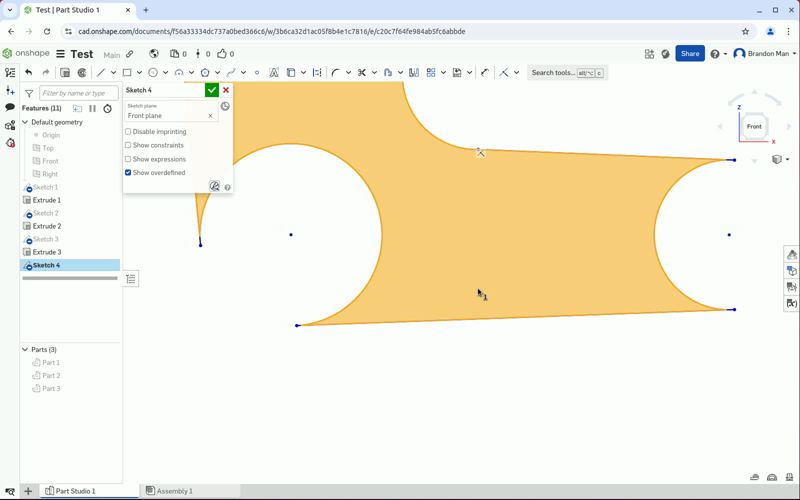
scroll(-6)
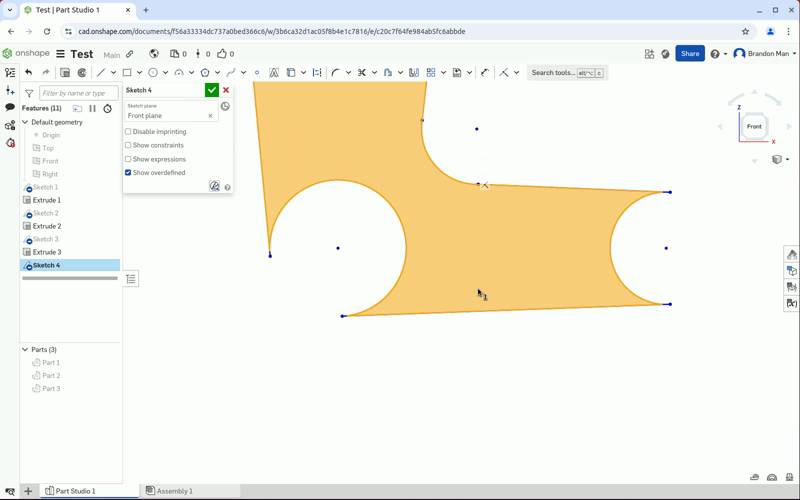
scroll(-6)
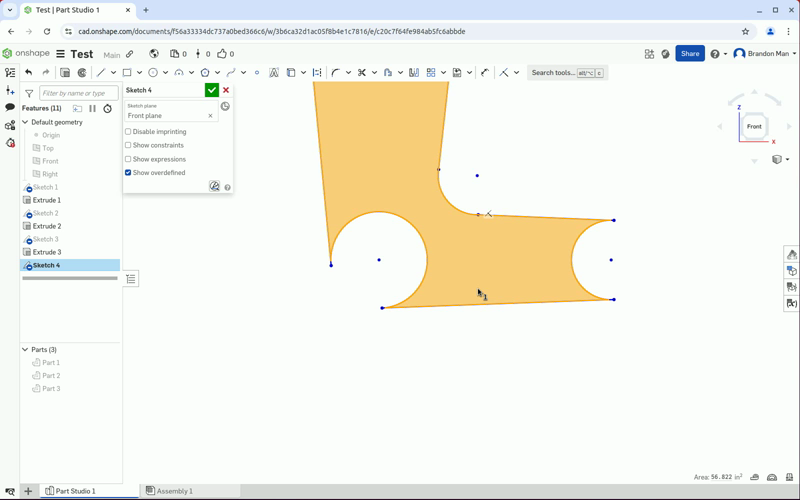
scroll(-6)
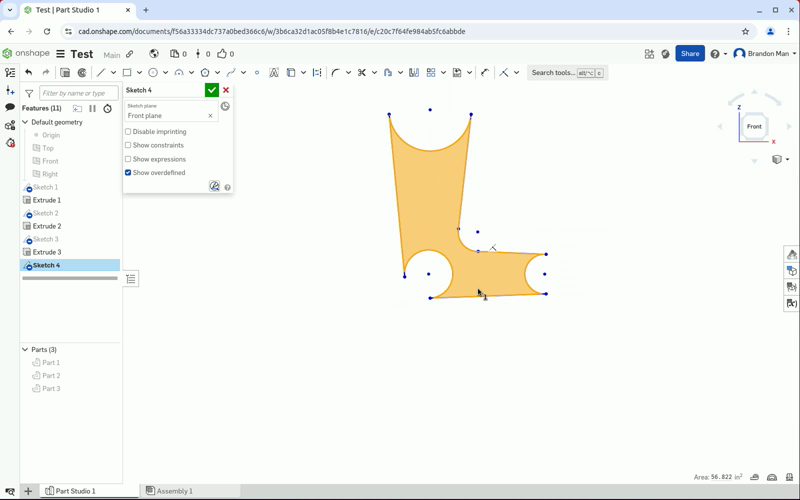
scroll(-6)
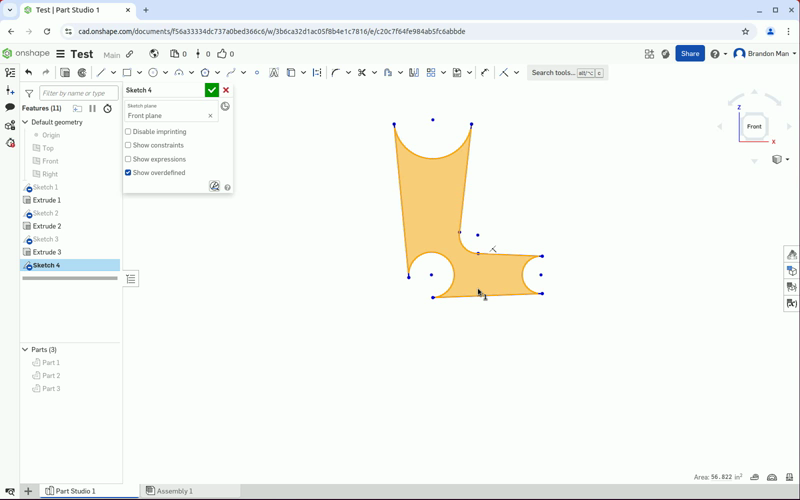
scroll(-6)
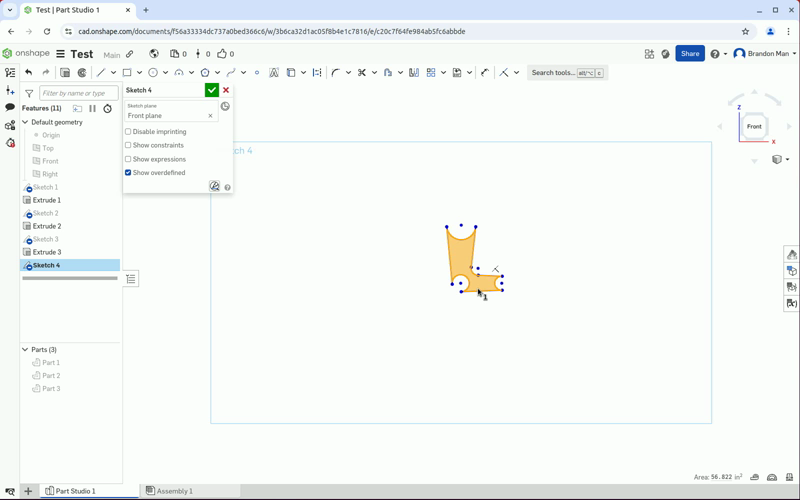
mouse_move(73, 352)
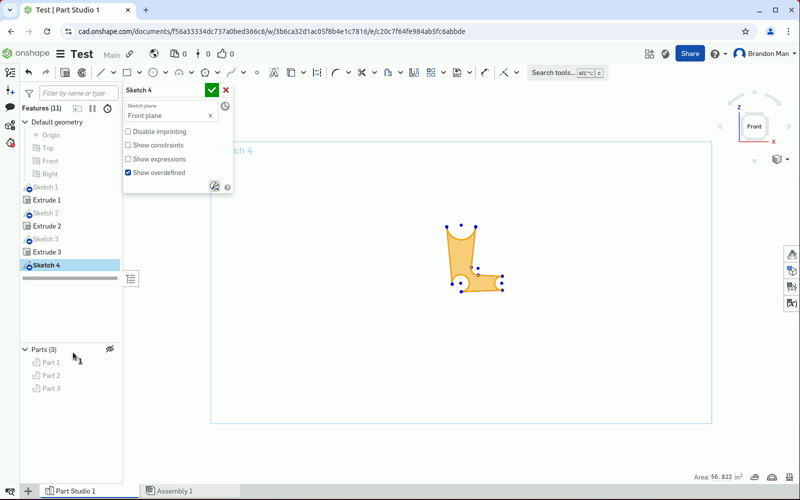
key(shift+y)
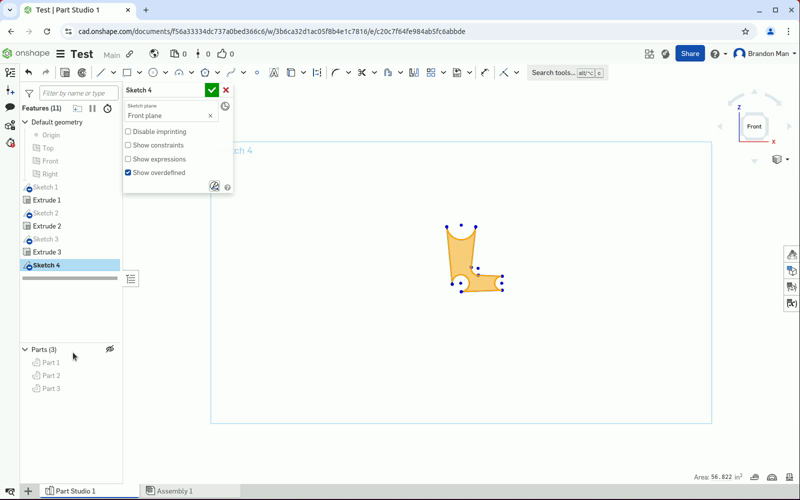
key(shift+e)
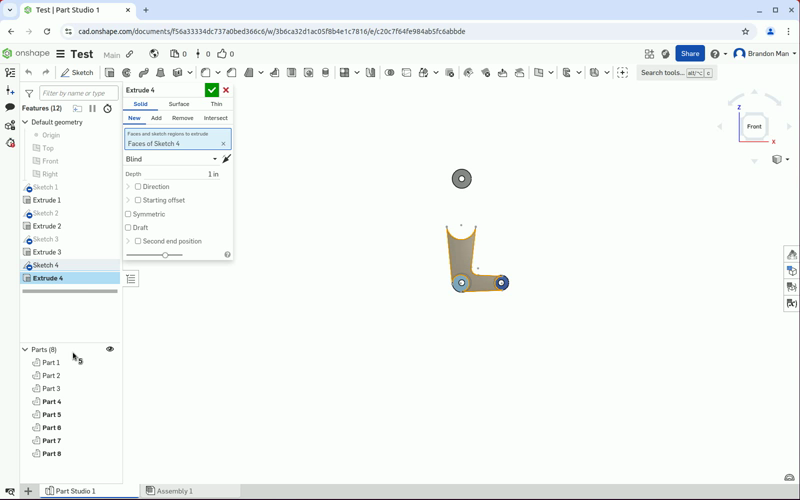
mouse_move(143, 106)
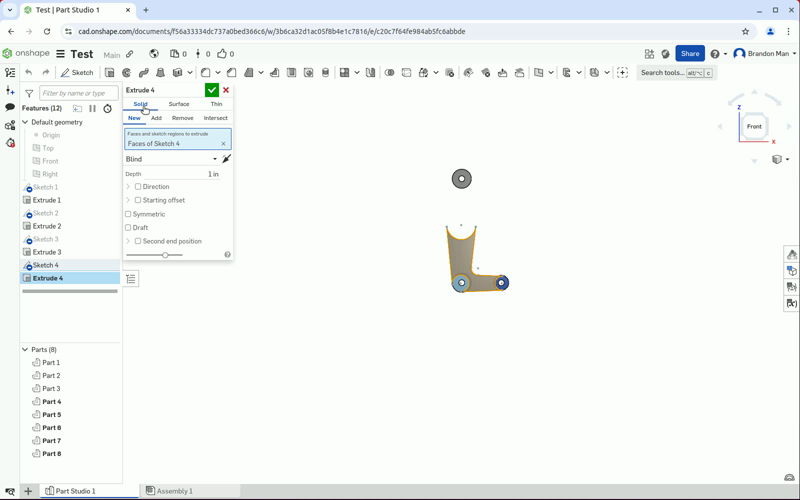
click(143, 106)
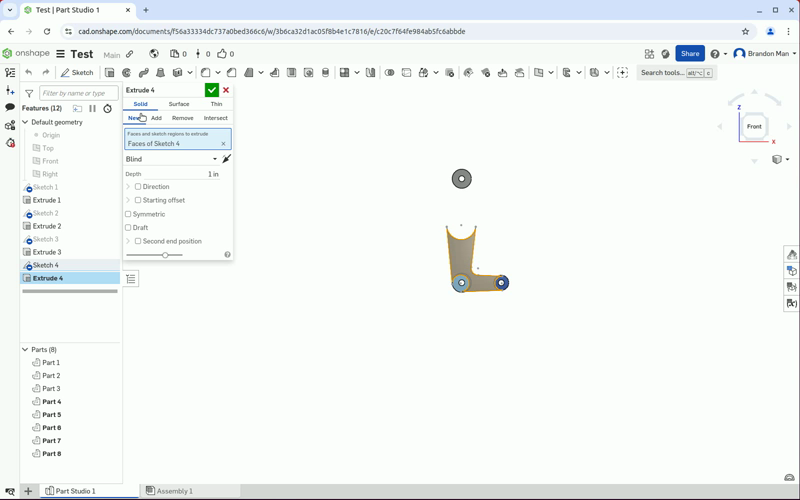
mouse_move(137, 120)
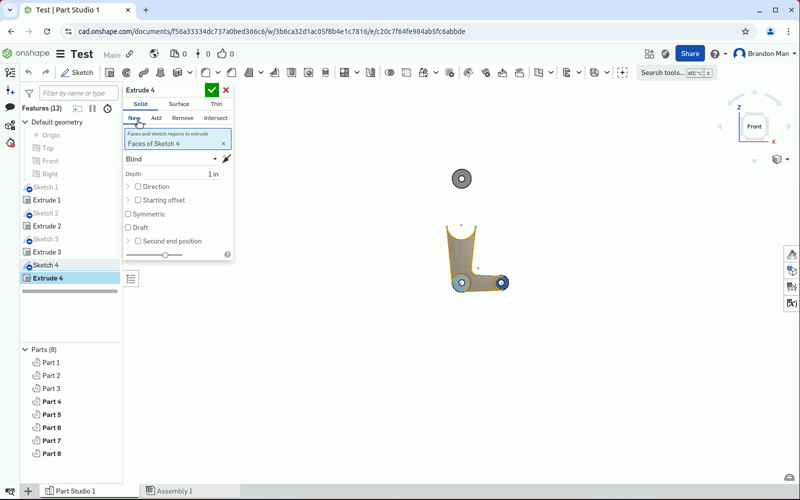
click(137, 120)
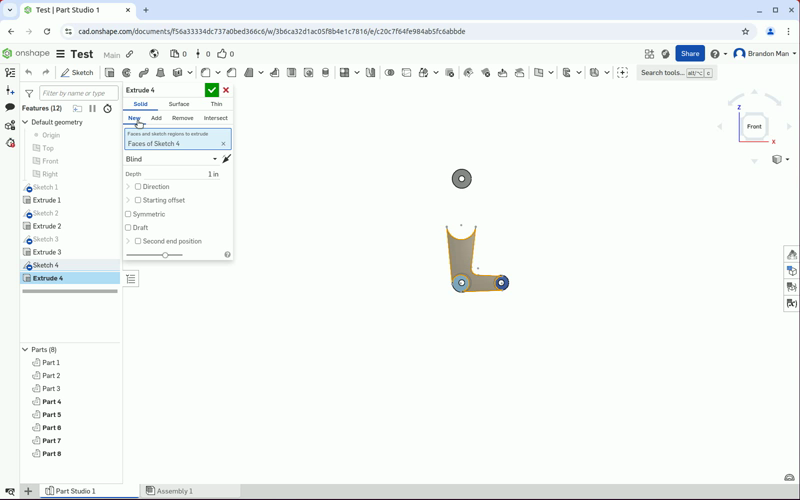
key(tab, 4)
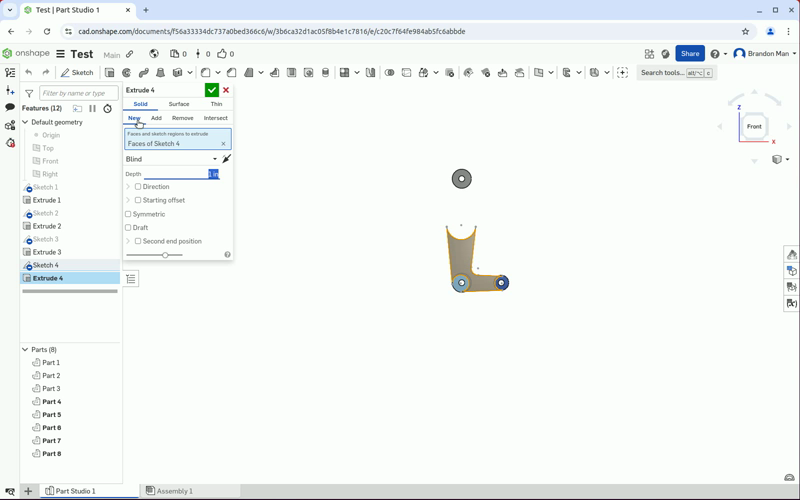
text(0.481)
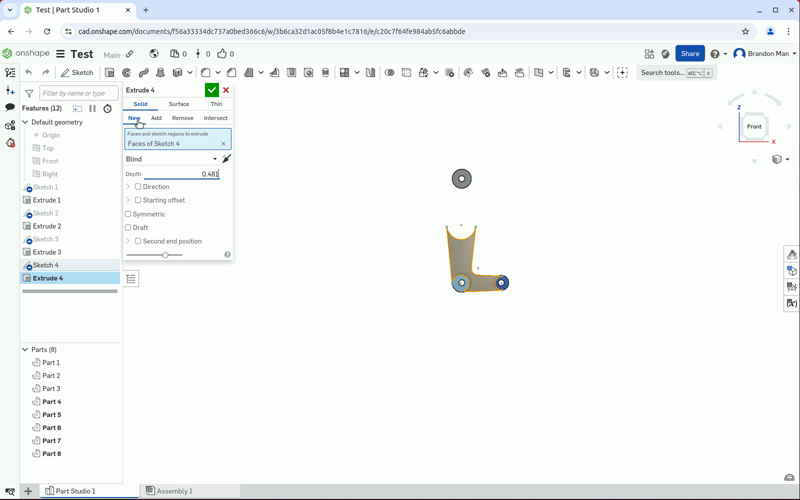
key(enter)
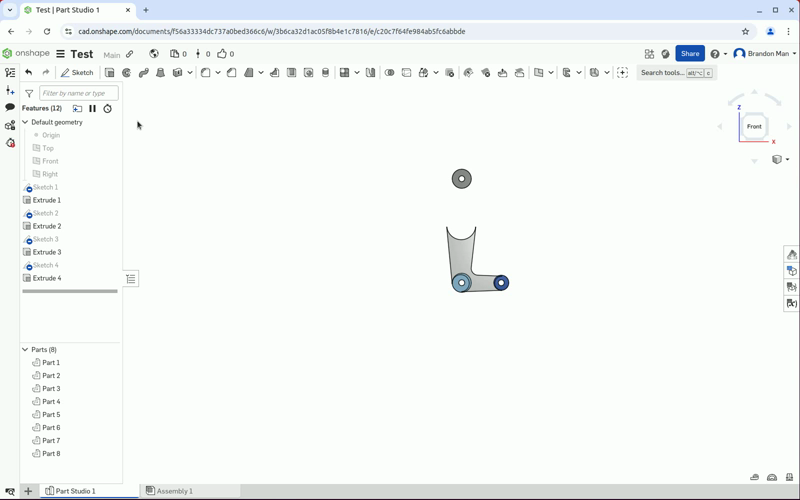
key(shift+h)
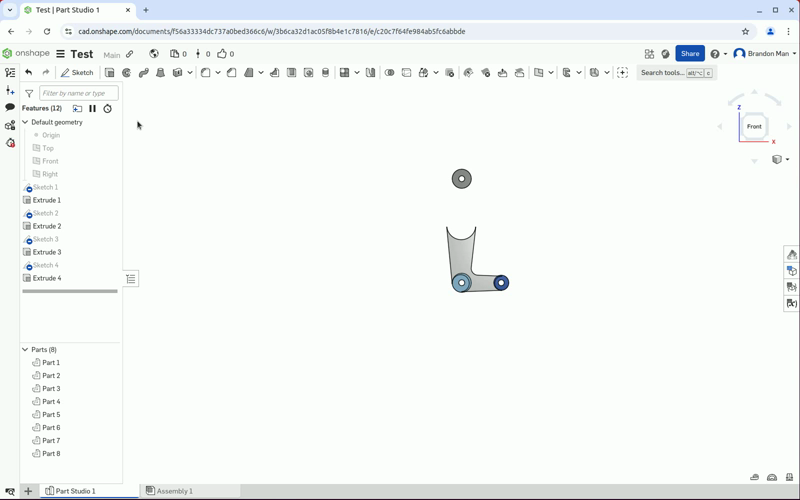
key(shift+h)
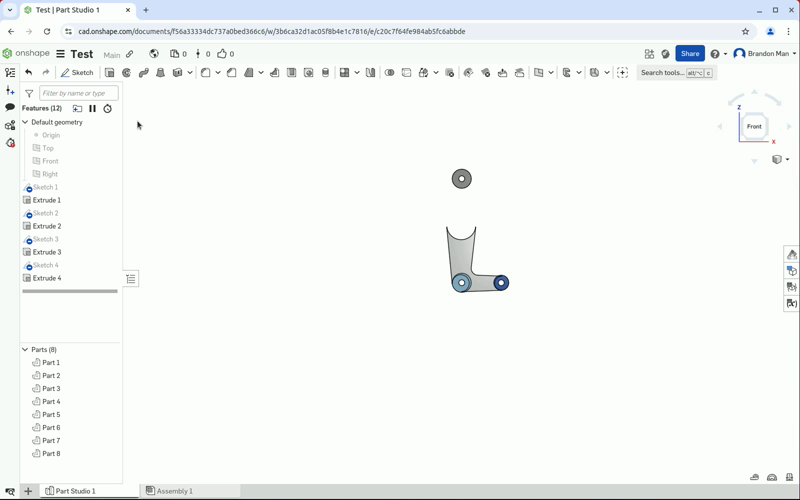
mouse_move(73, 189)
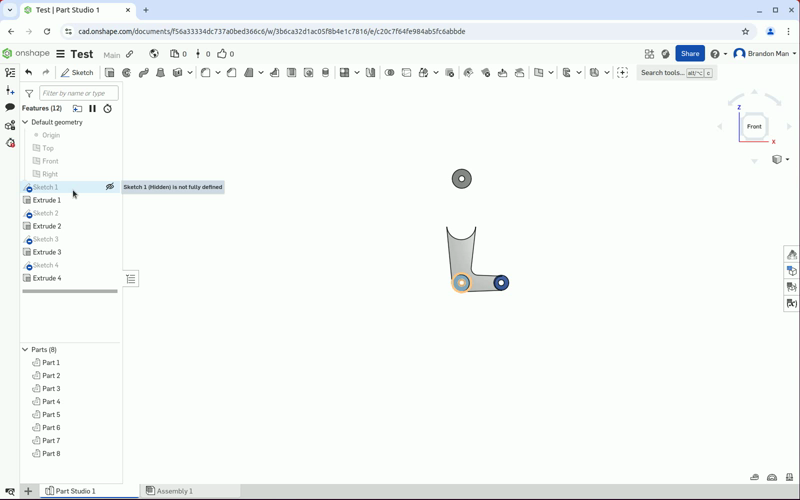
click(73, 189)
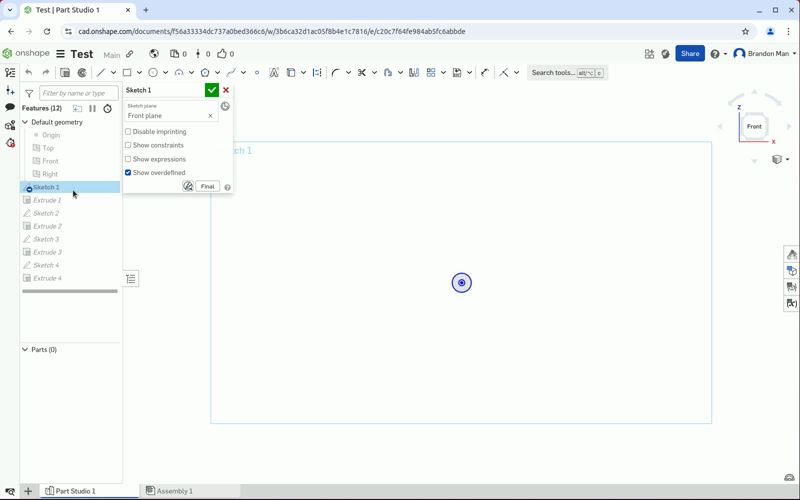
mouse_move(229, 92)
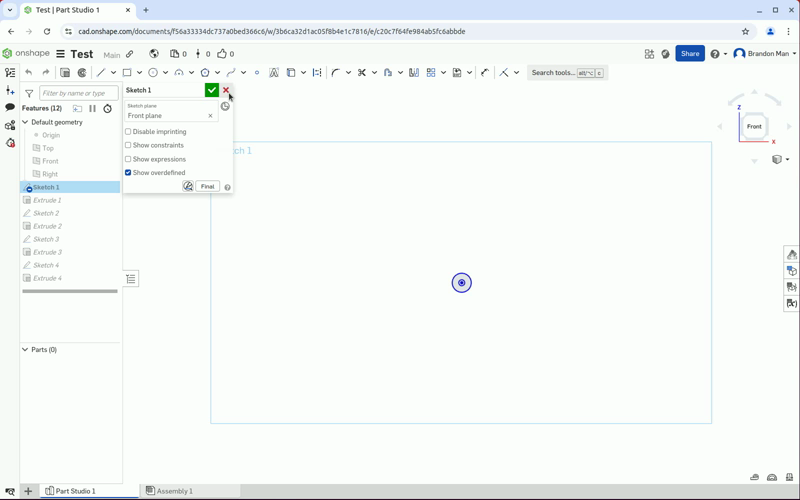
click(229, 92)
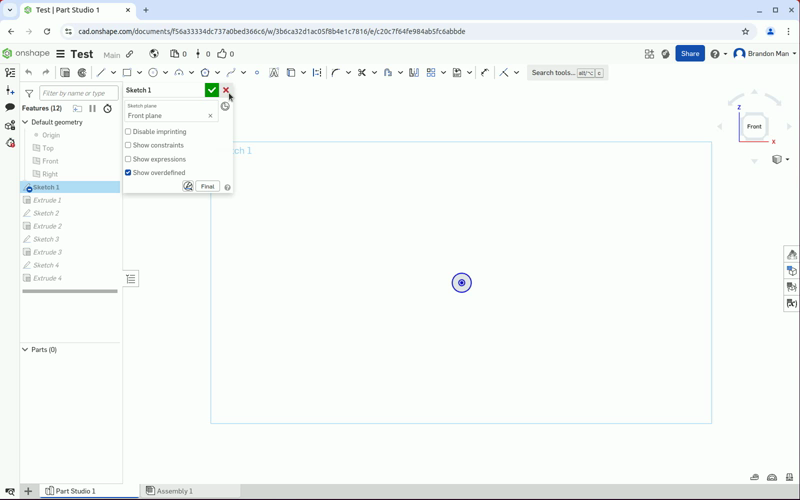
key(shift+s)
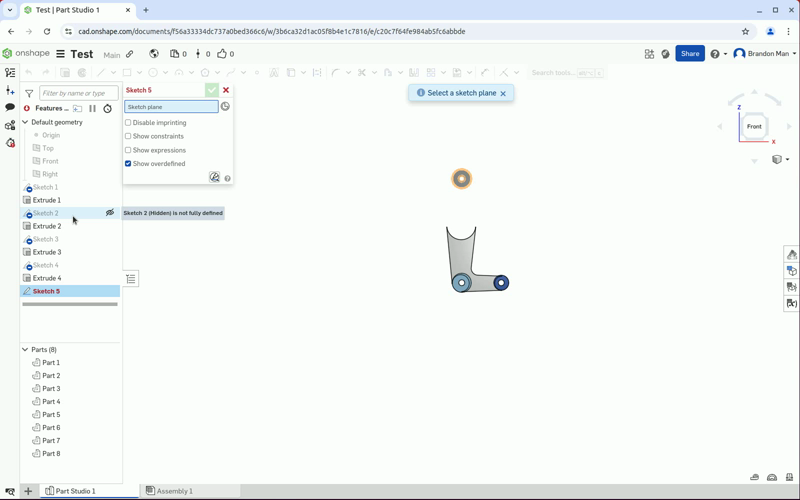
scroll(3)
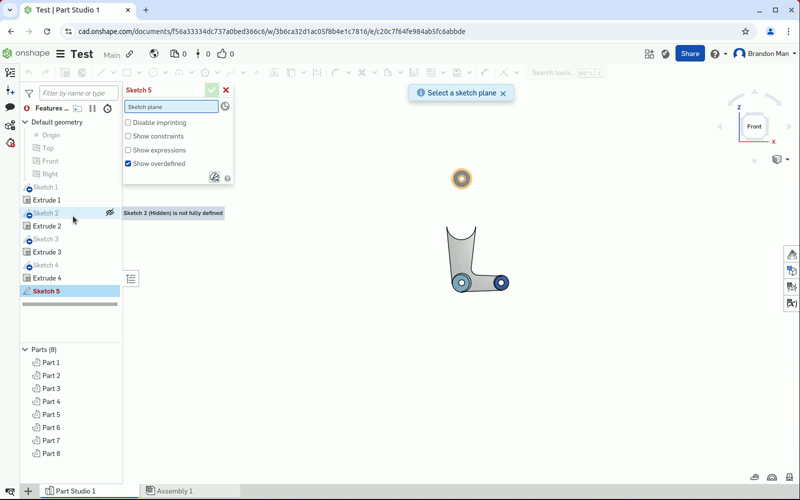
mouse_move(73, 163)
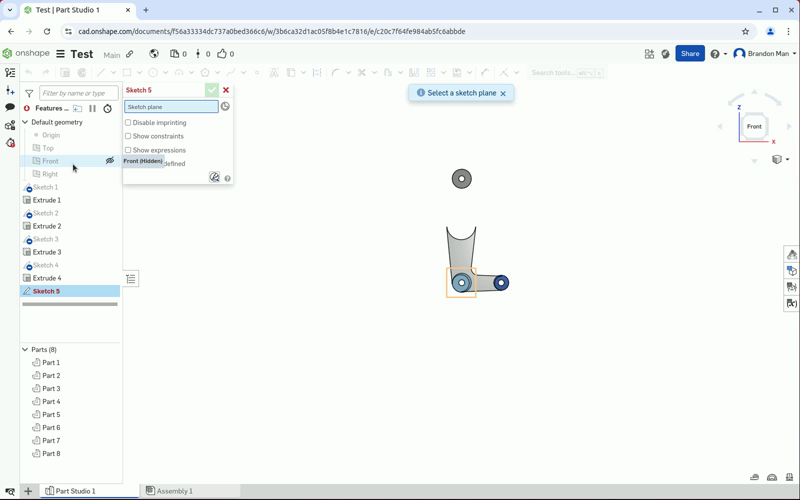
click(73, 163)
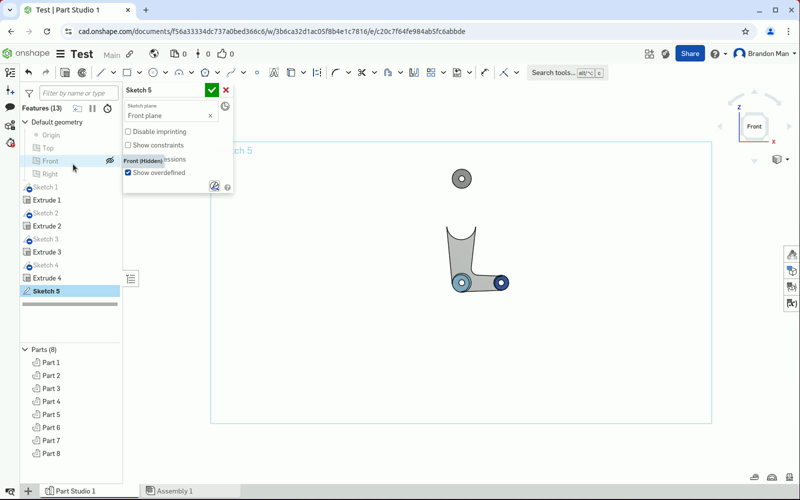
mouse_move(73, 352)
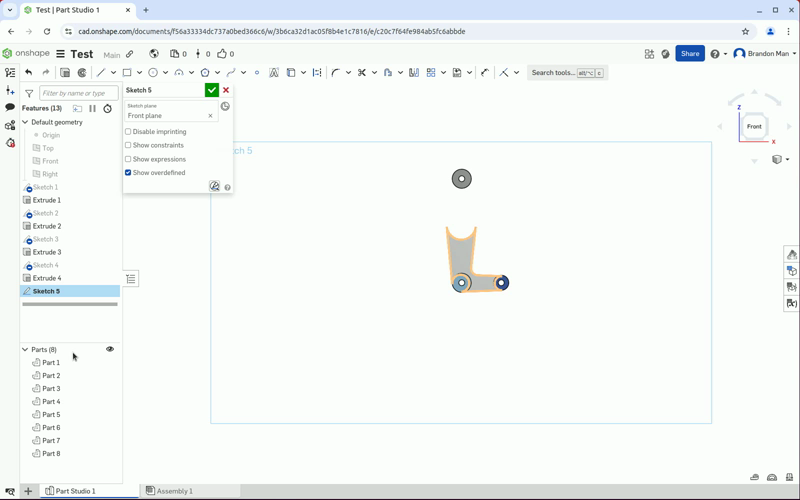
key(y)
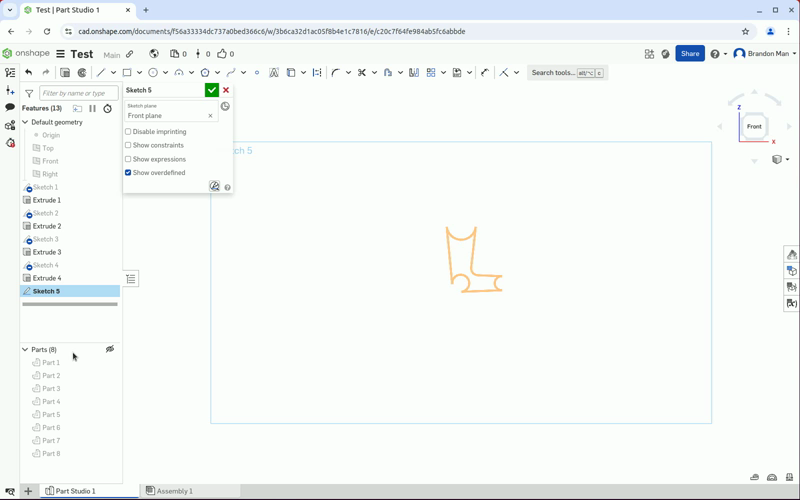
key(c)
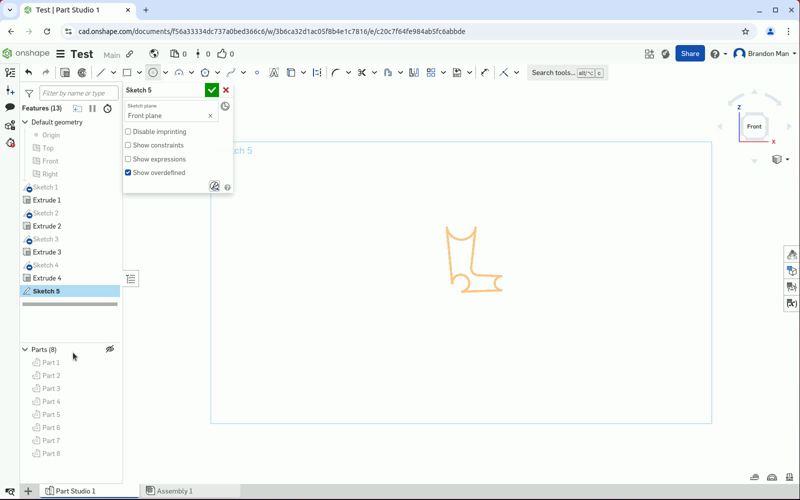
key_down(shift)
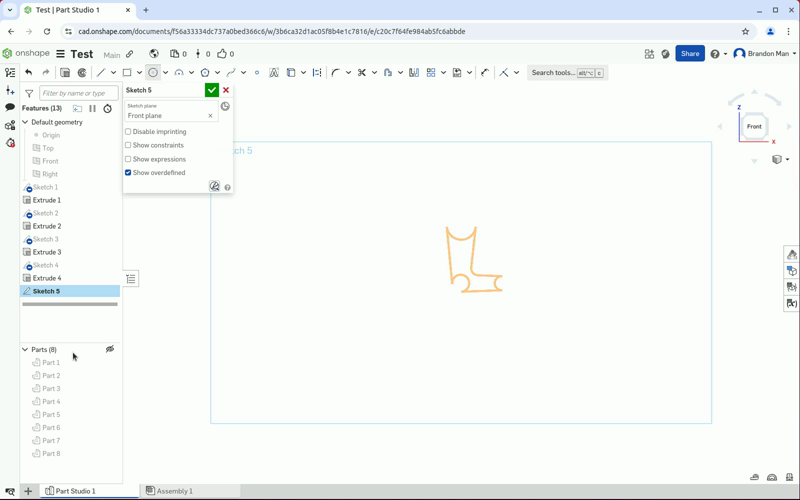
mouse_move(461, 225)
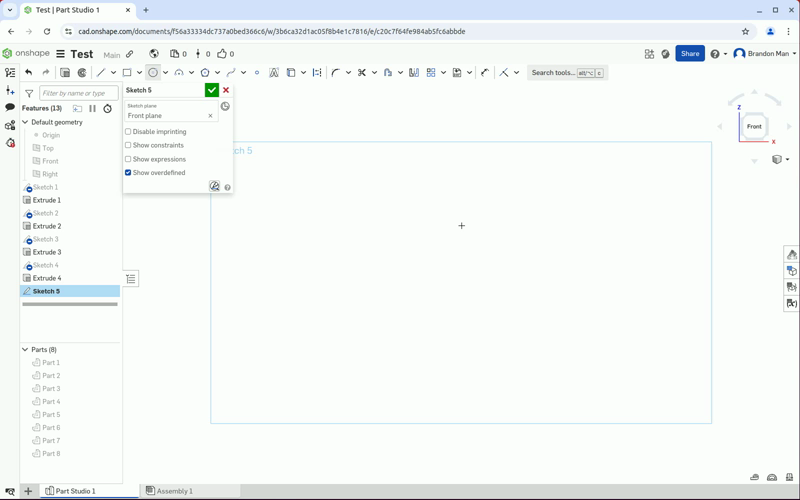
click(461, 225)
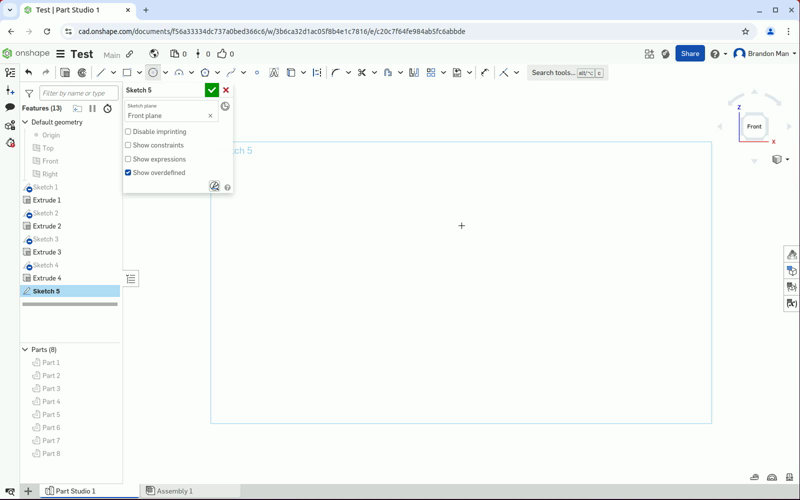
key_up(shift)
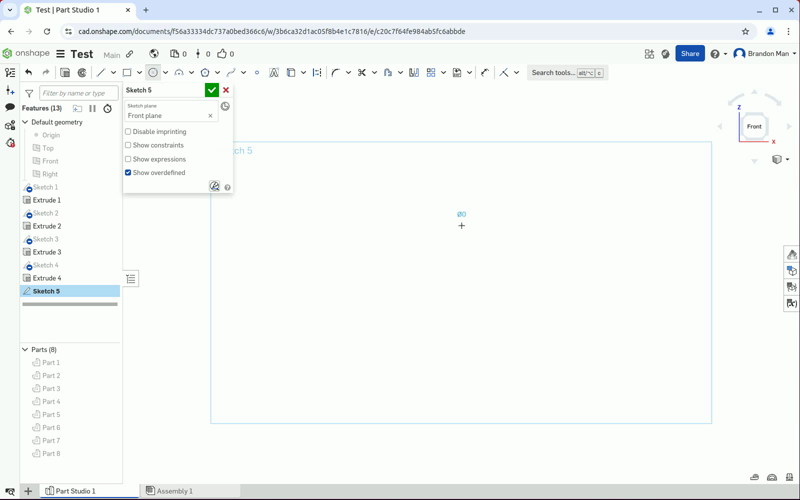
mouse_move(477, 225)
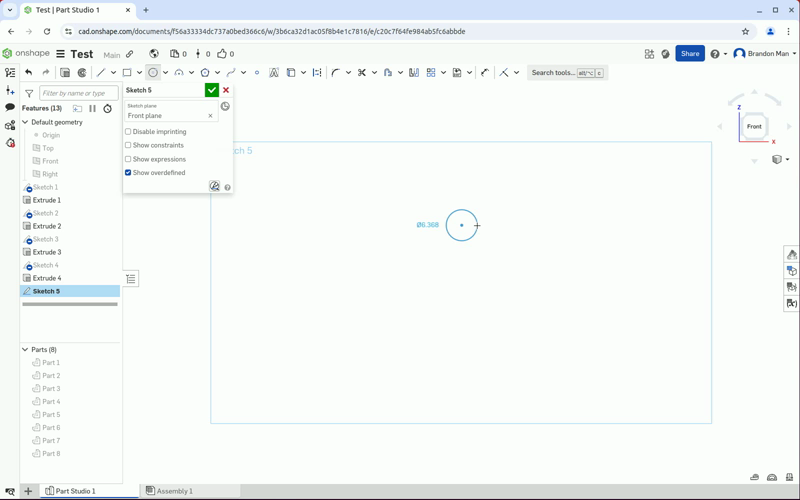
click(477, 225)
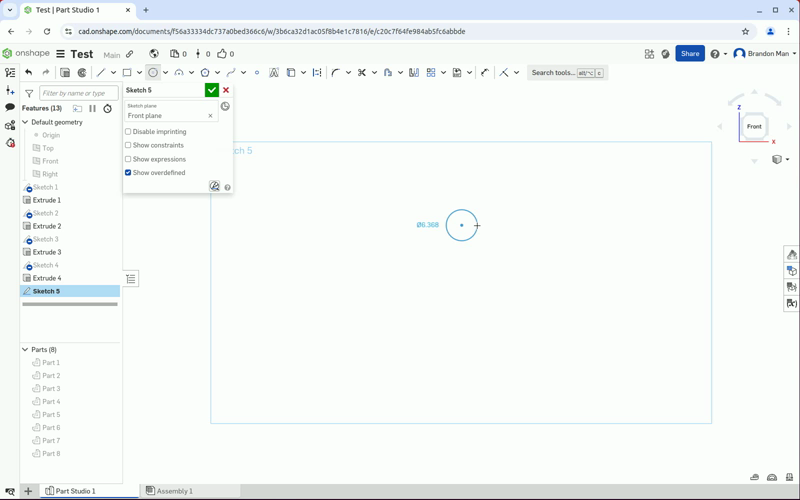
key(esc)
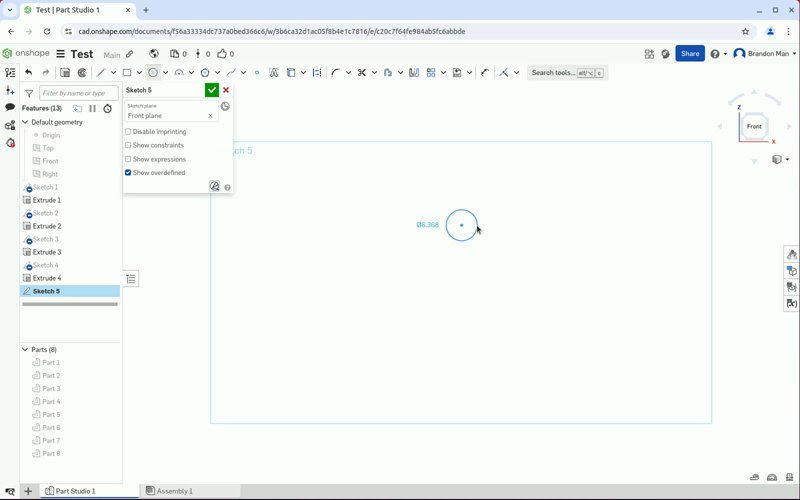
key(c)
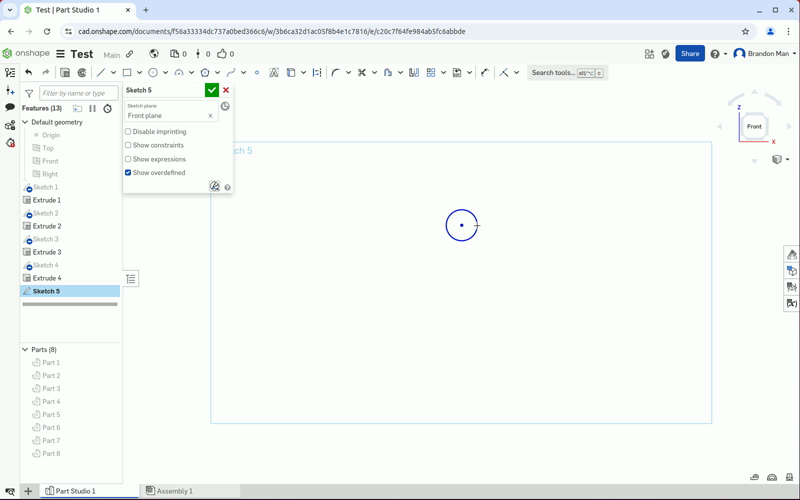
key_down(shift)
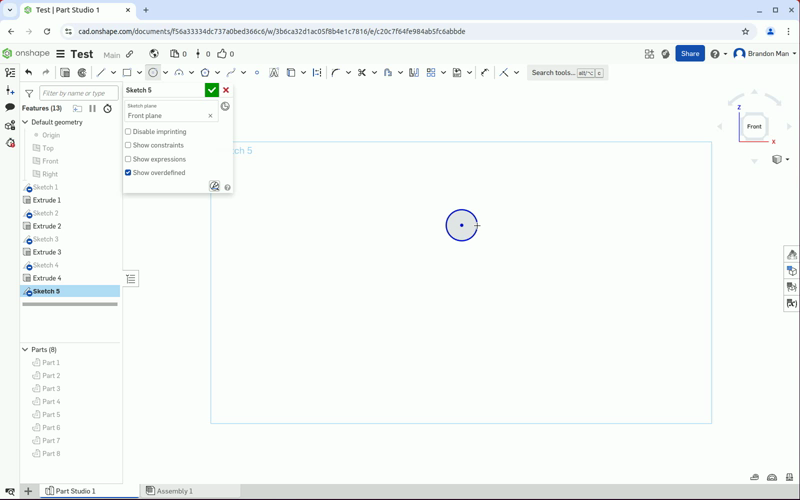
mouse_move(461, 225)
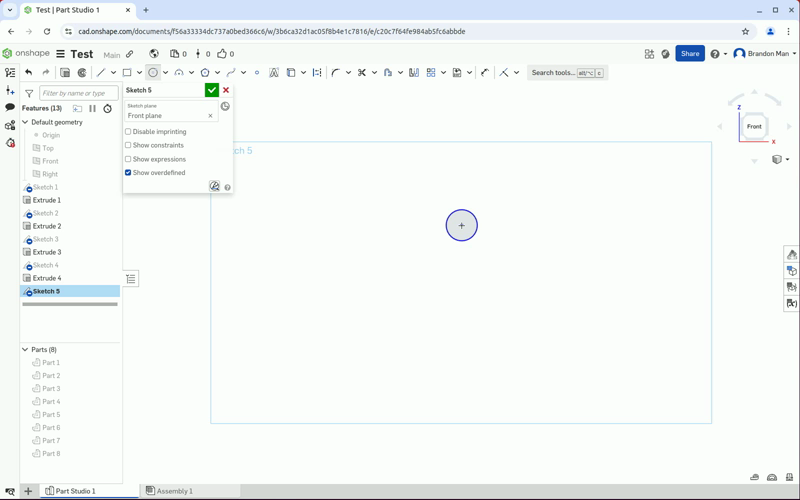
click(461, 225)
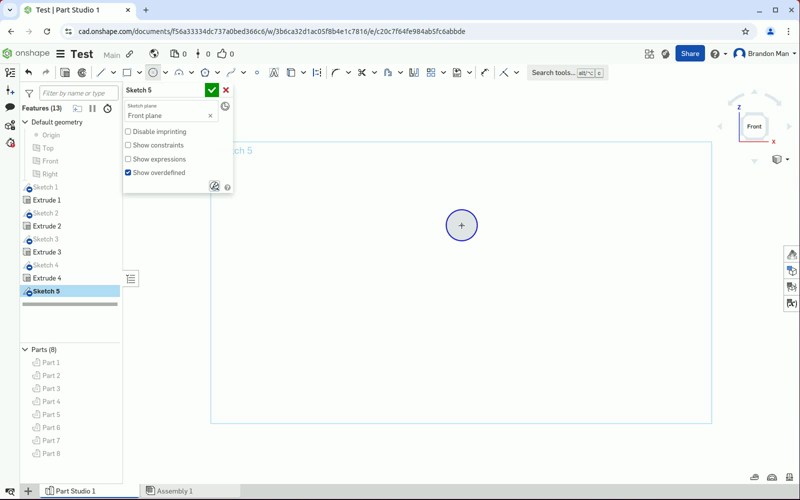
key_up(shift)
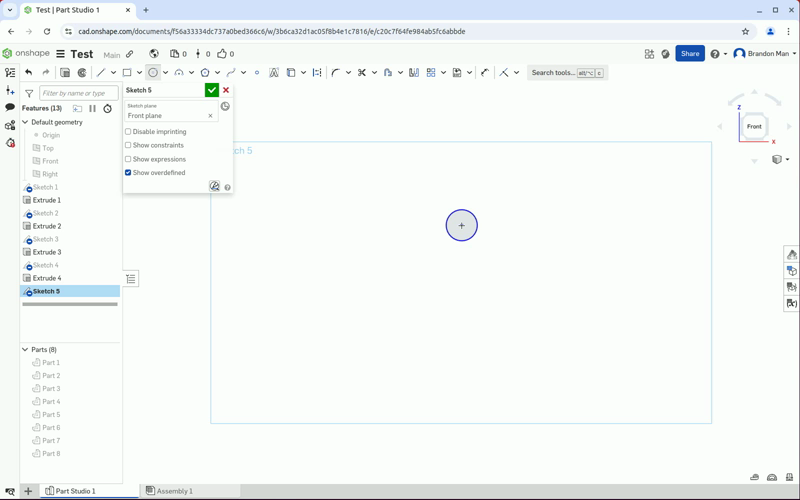
mouse_move(465, 225)
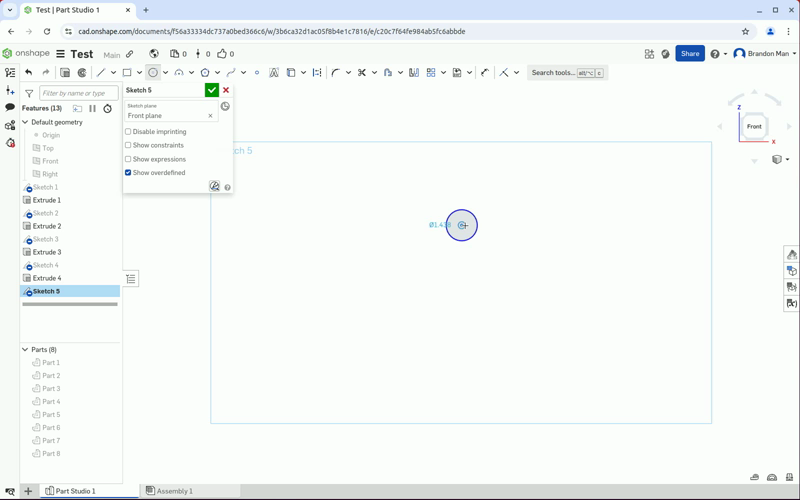
scroll(6)
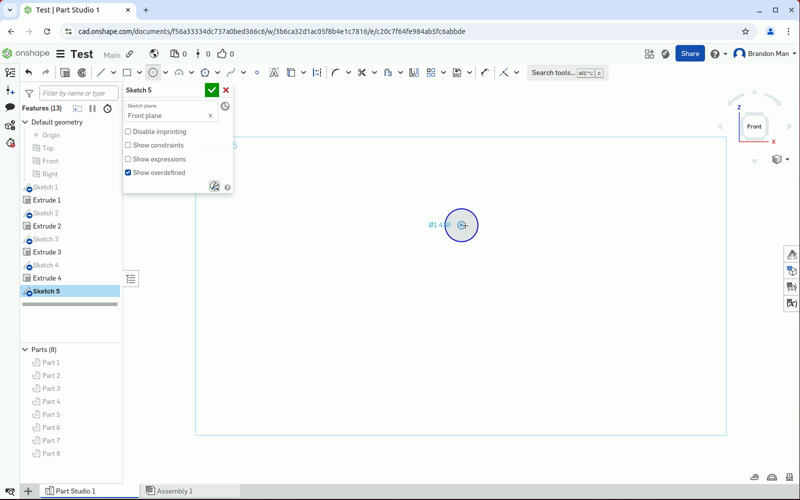
scroll(6)
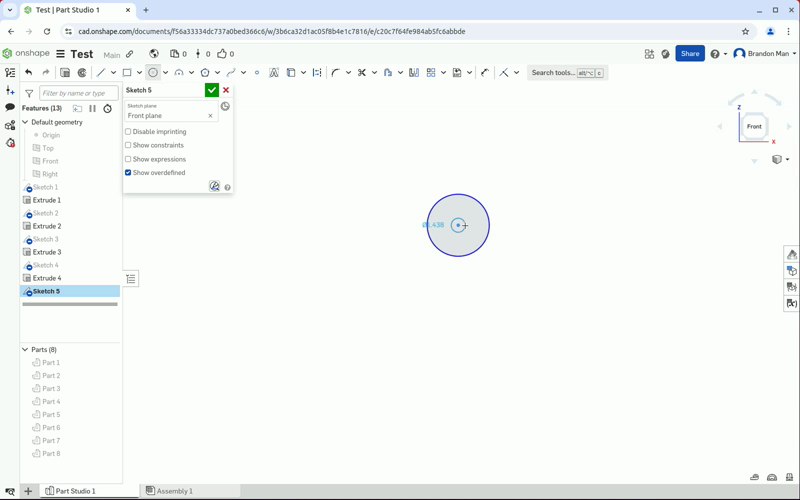
scroll(6)
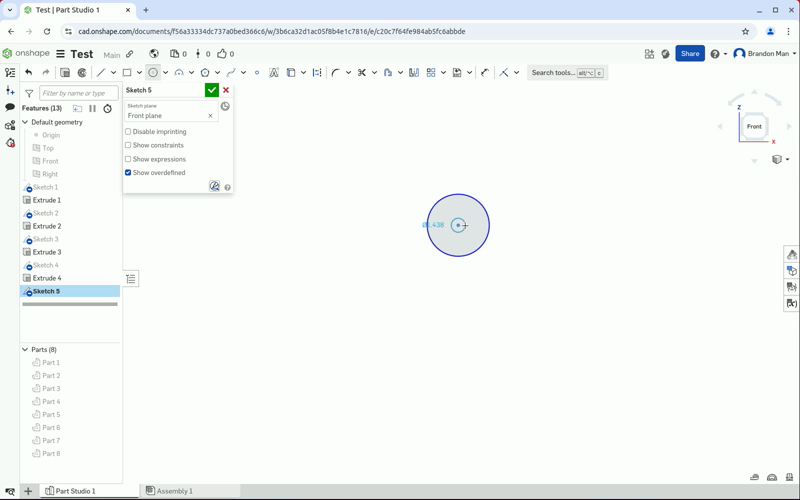
scroll(6)
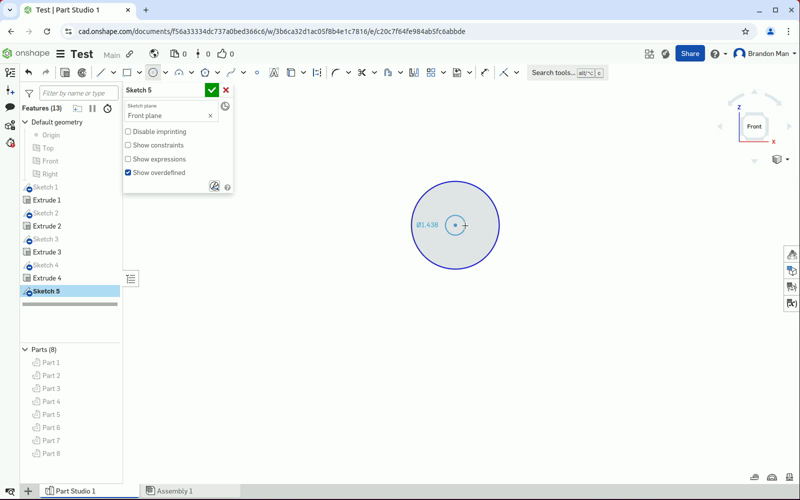
scroll(6)
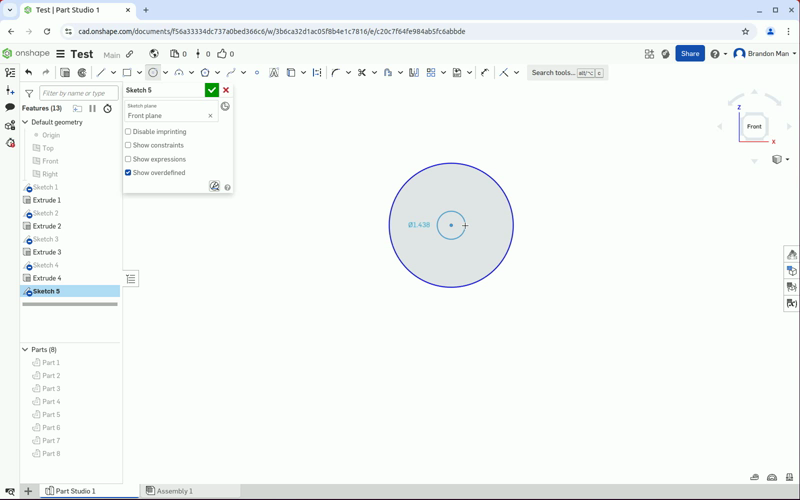
scroll(6)
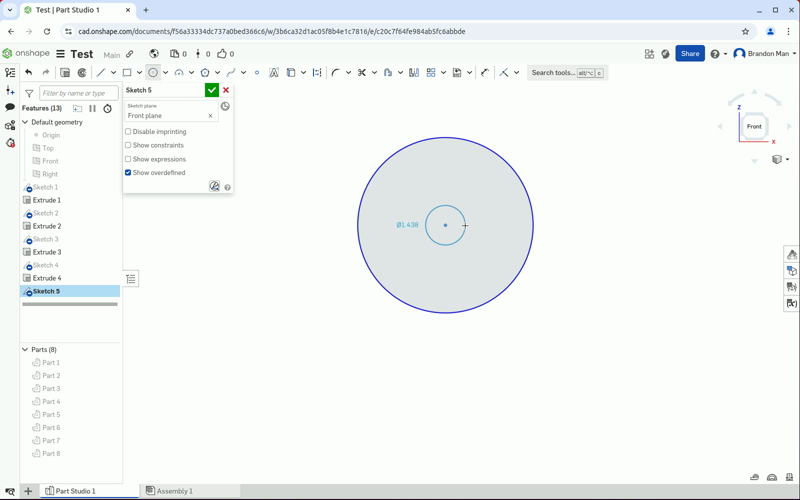
scroll(6)
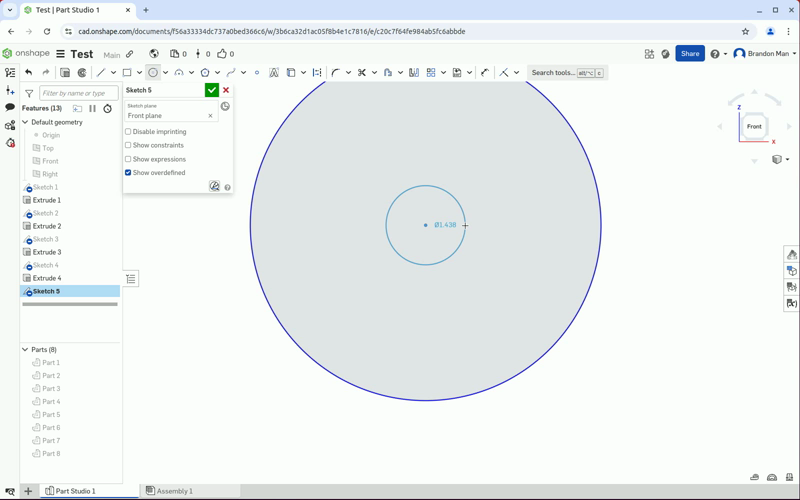
click(465, 225)
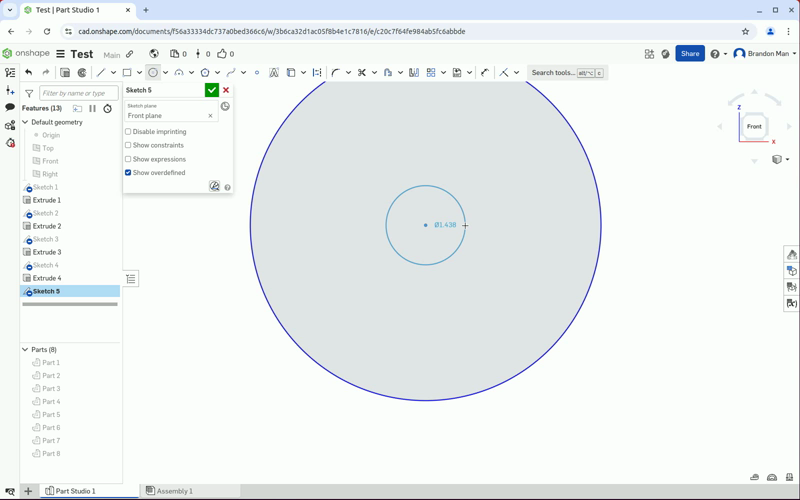
scroll(-6)
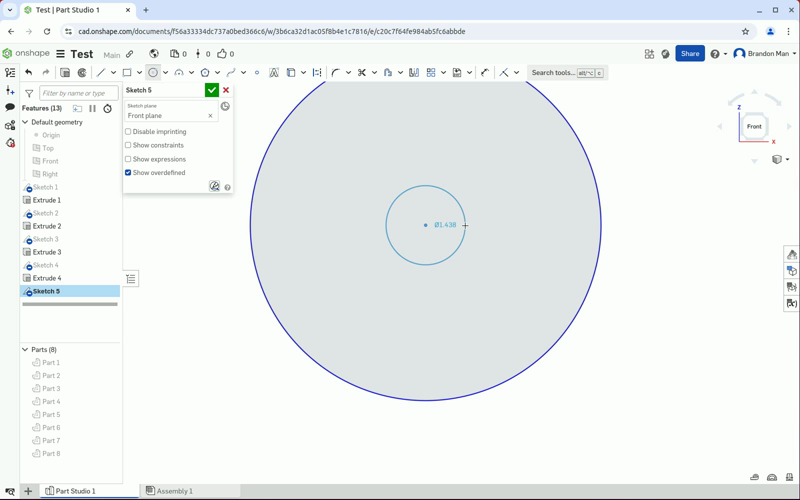
scroll(-6)
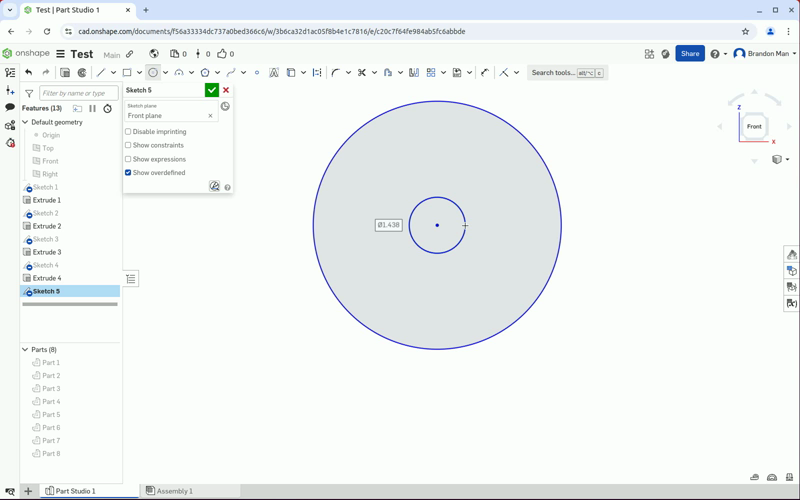
scroll(-6)
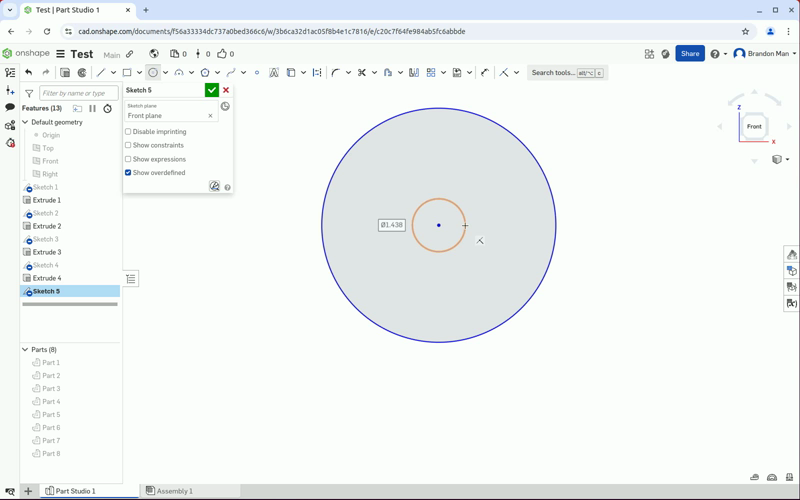
scroll(-6)
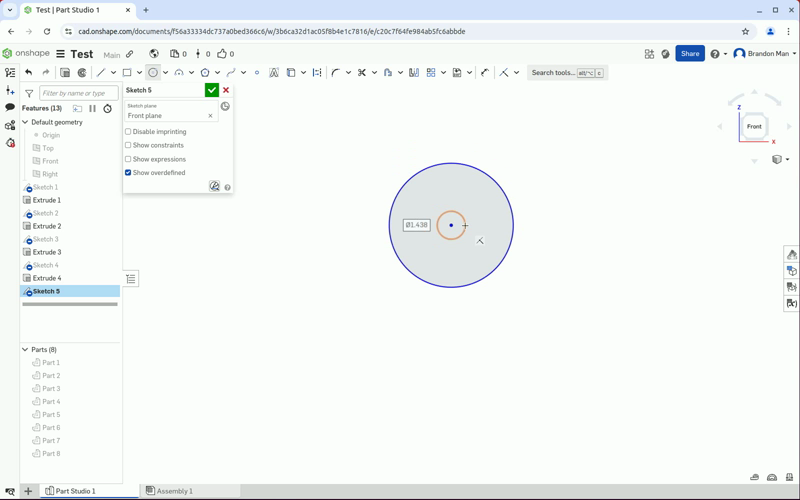
scroll(-6)
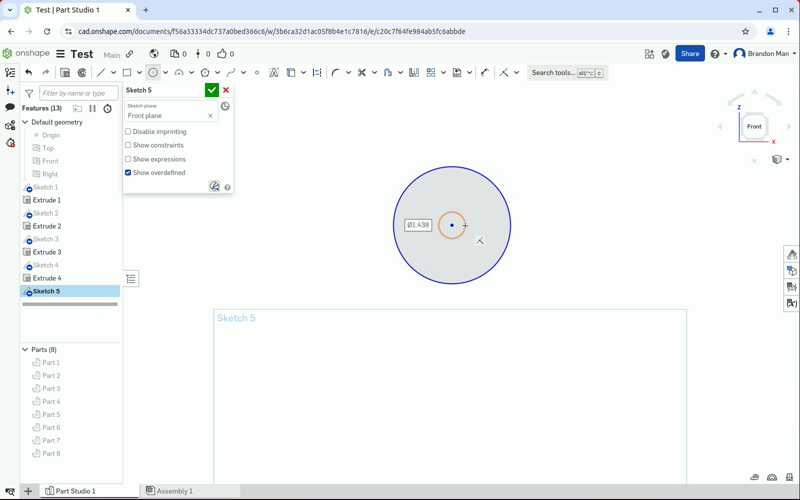
scroll(-6)
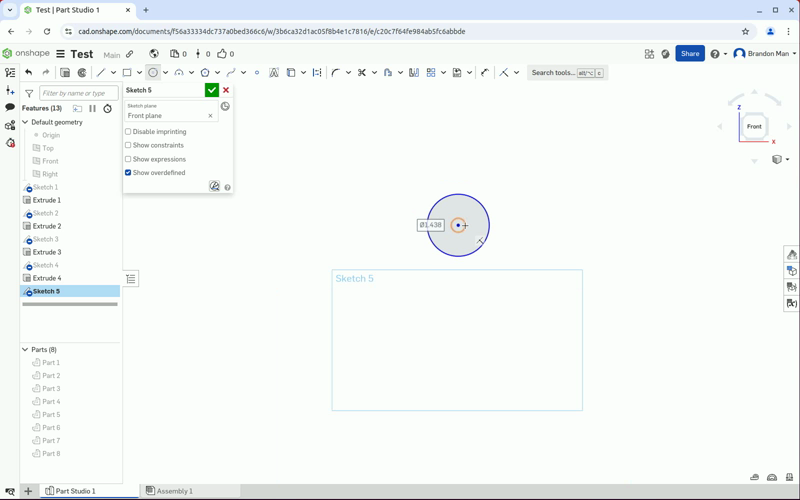
scroll(-6)
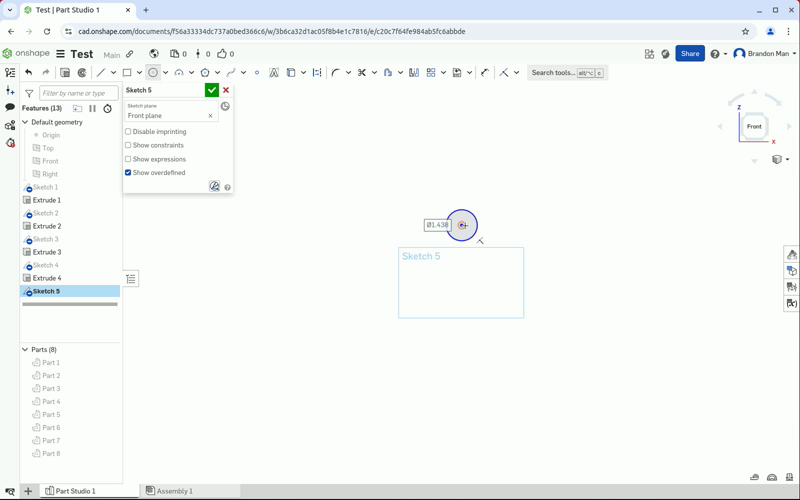
key(esc)
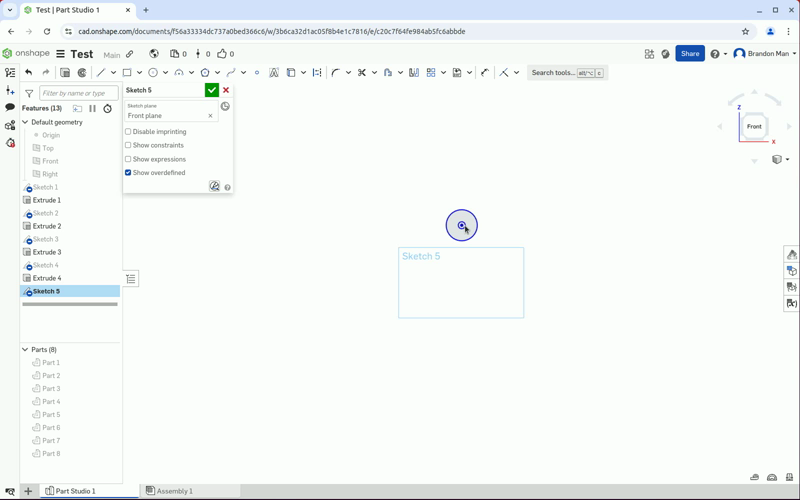
mouse_move(466, 236)
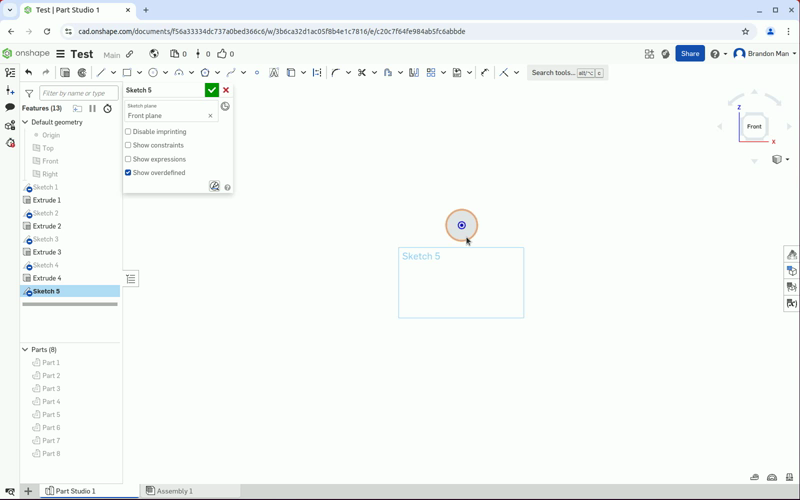
scroll(6)
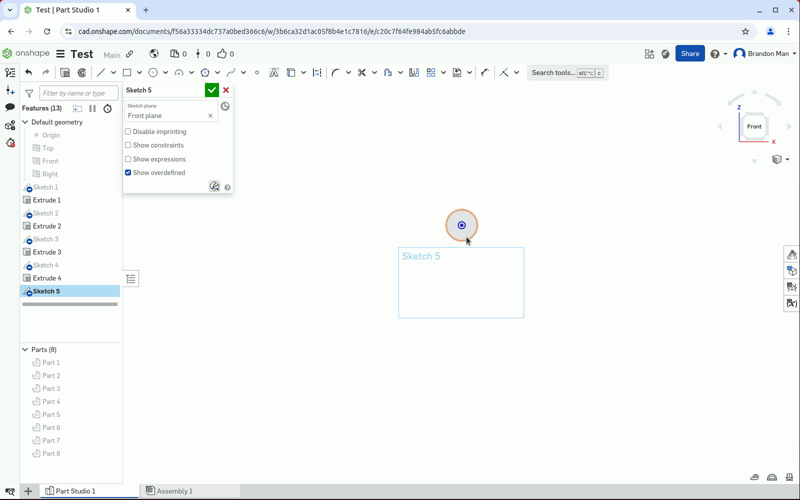
scroll(6)
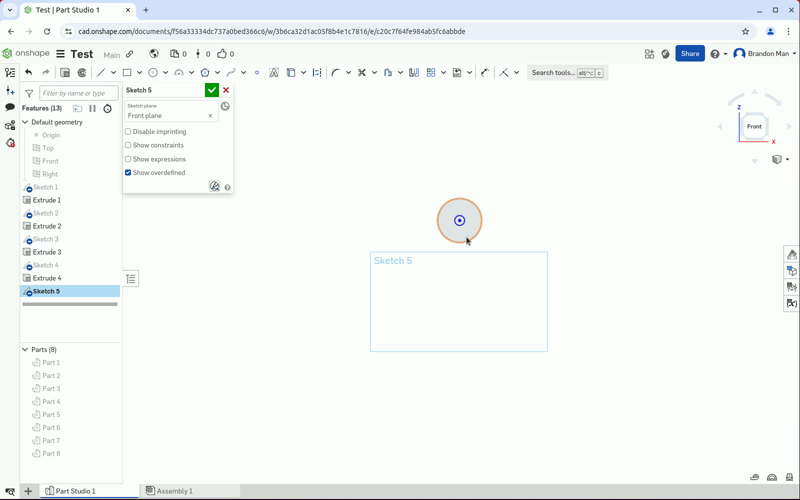
scroll(6)
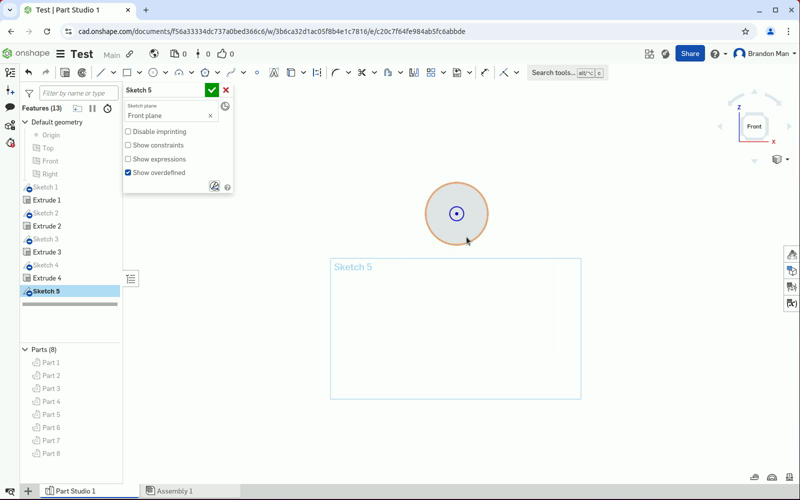
scroll(6)
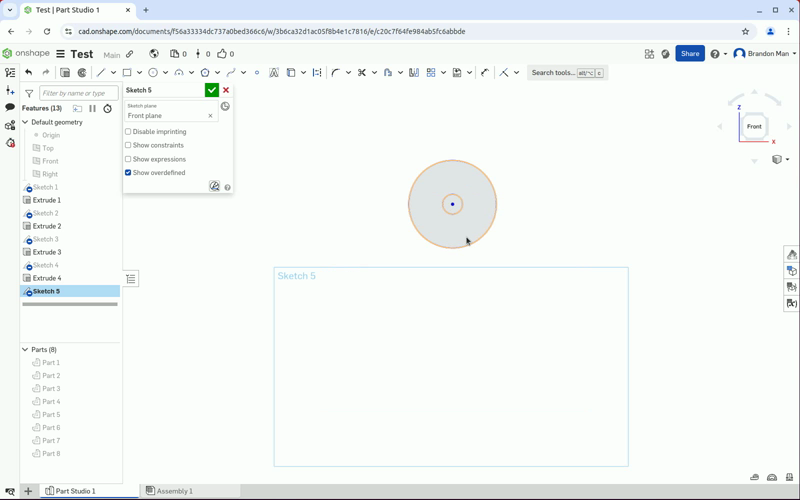
scroll(6)
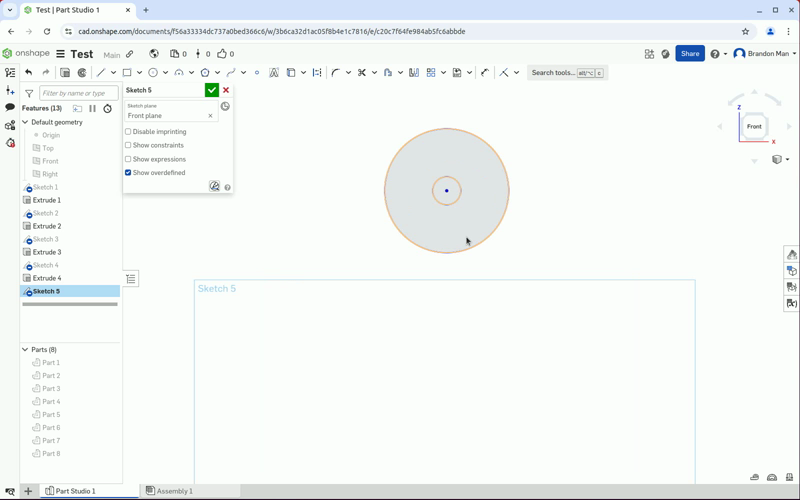
scroll(6)
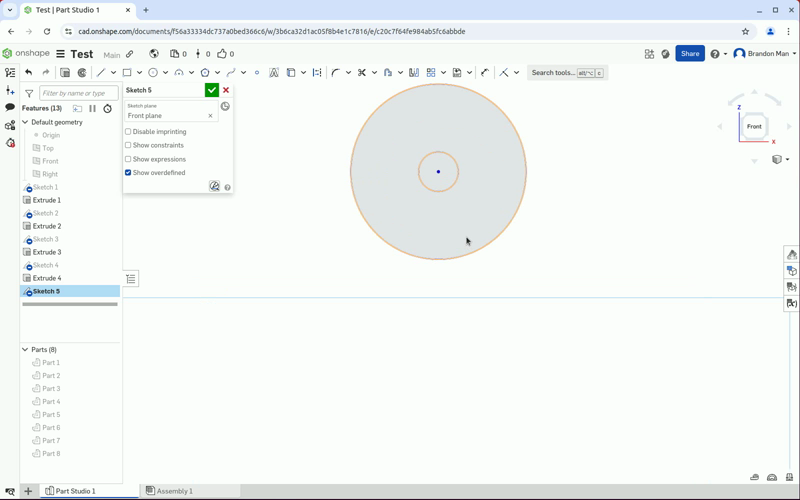
scroll(6)
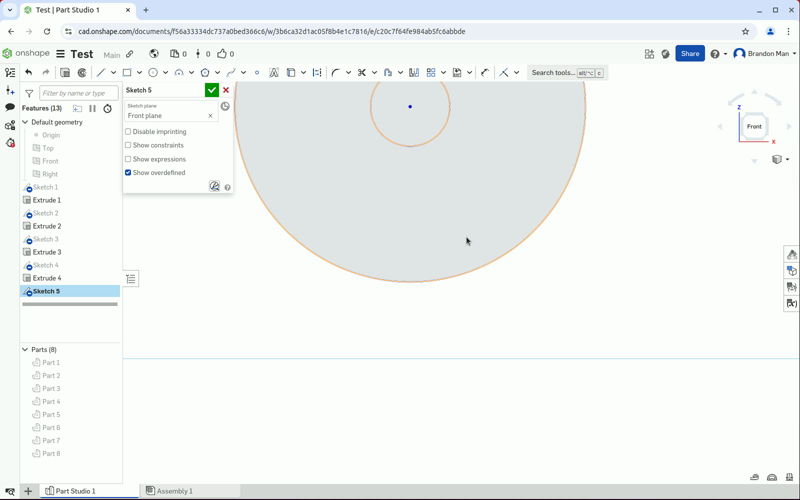
click(466, 236)
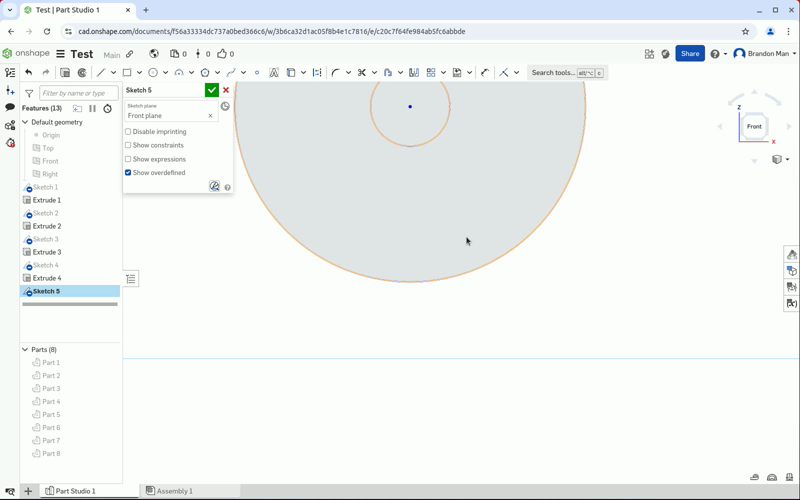
scroll(-6)
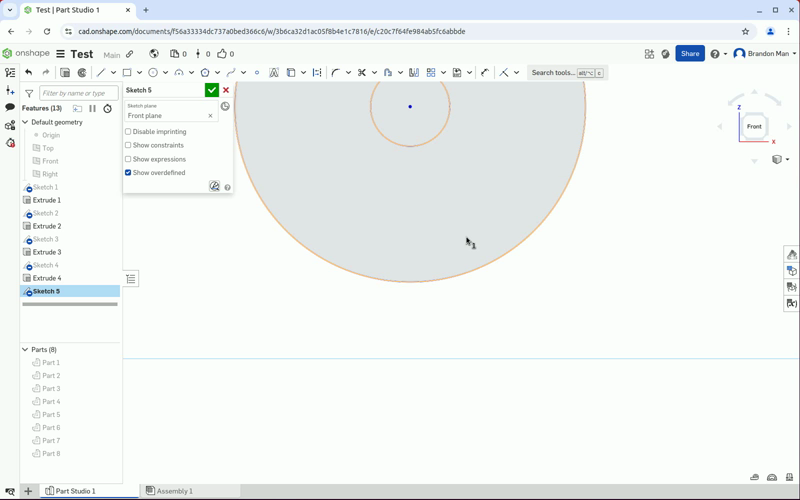
scroll(-6)
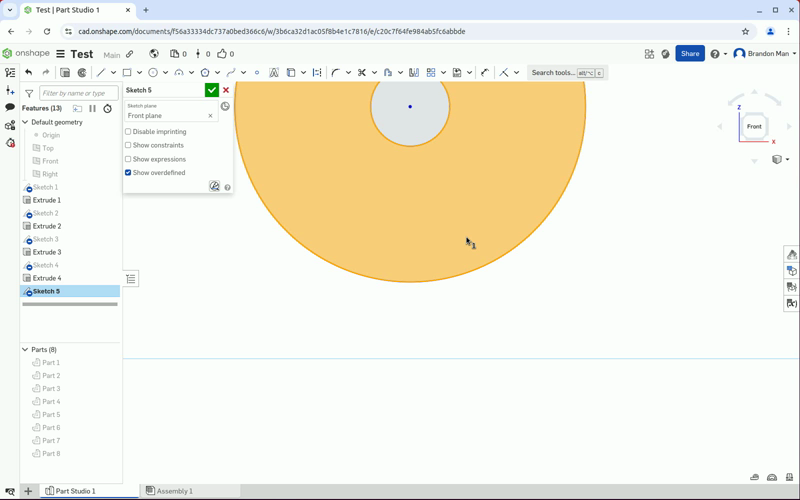
scroll(-6)
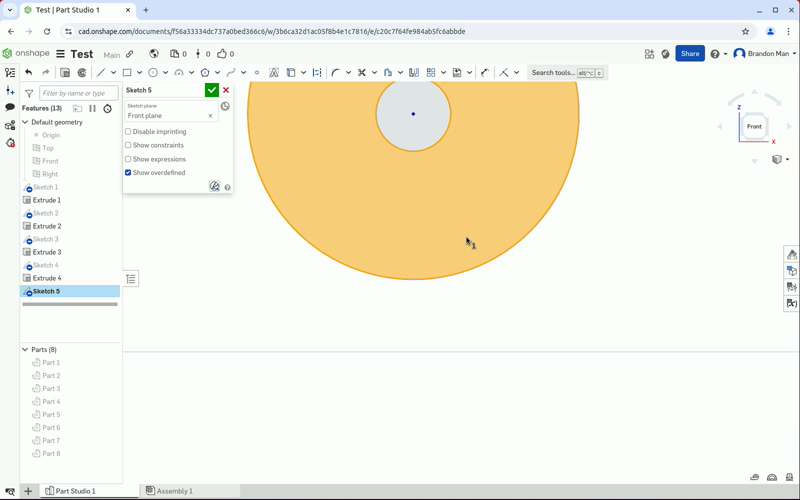
scroll(-6)
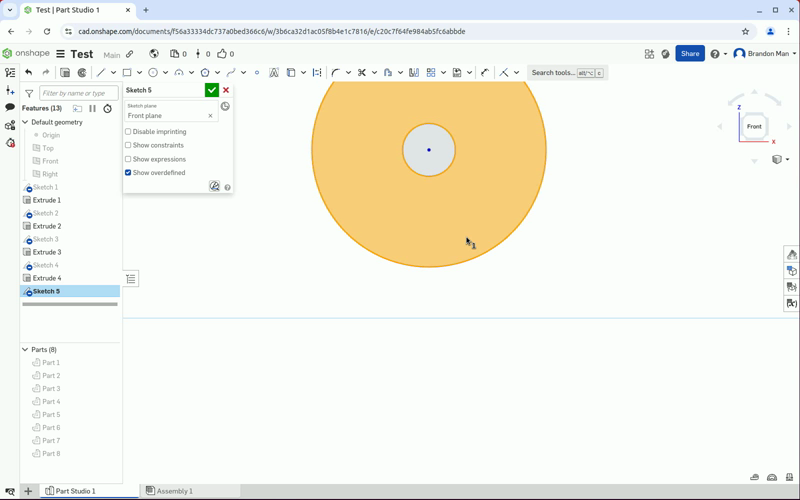
scroll(-6)
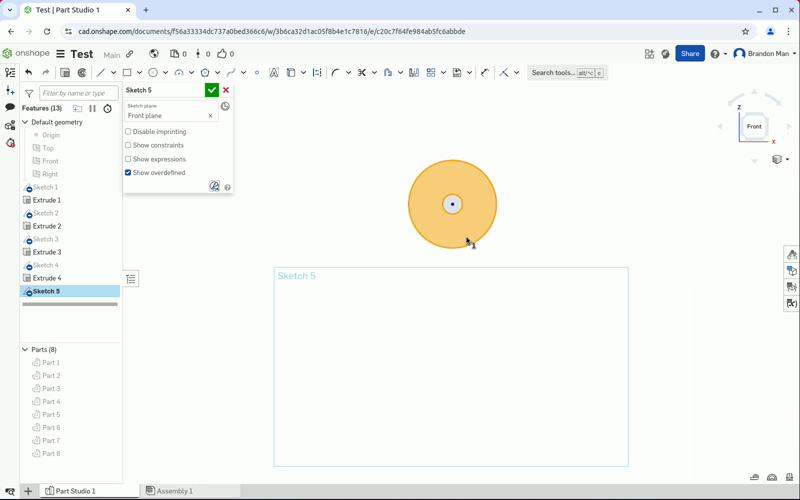
scroll(-6)
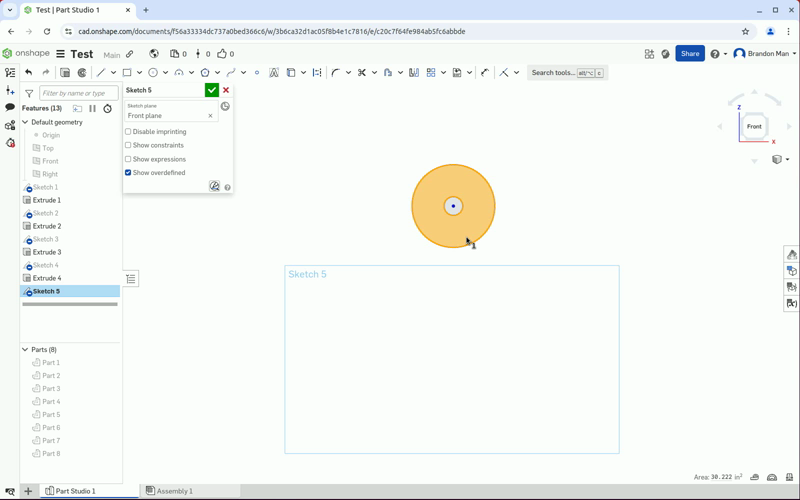
scroll(-6)
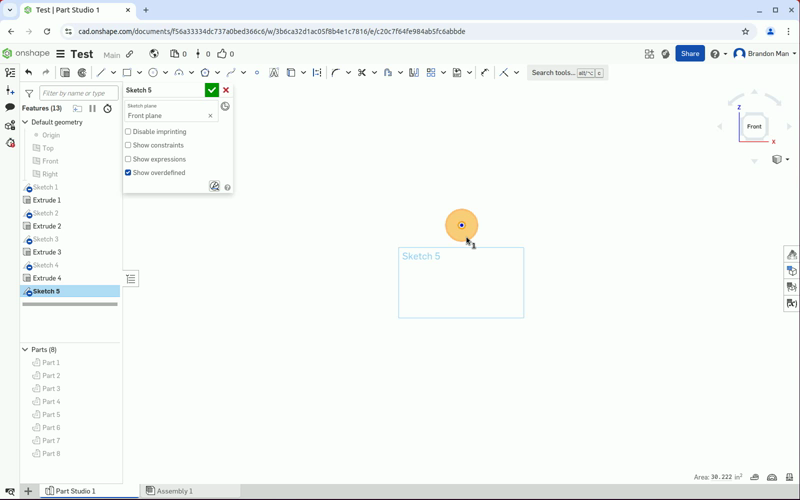
mouse_move(73, 352)
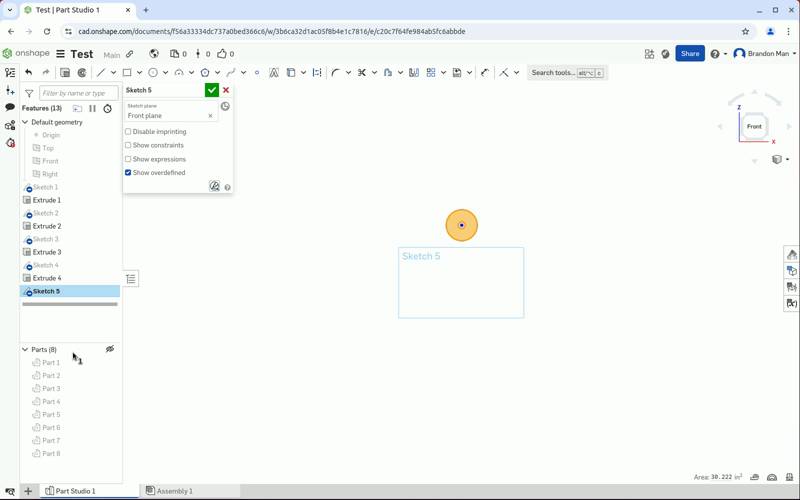
key(shift+y)
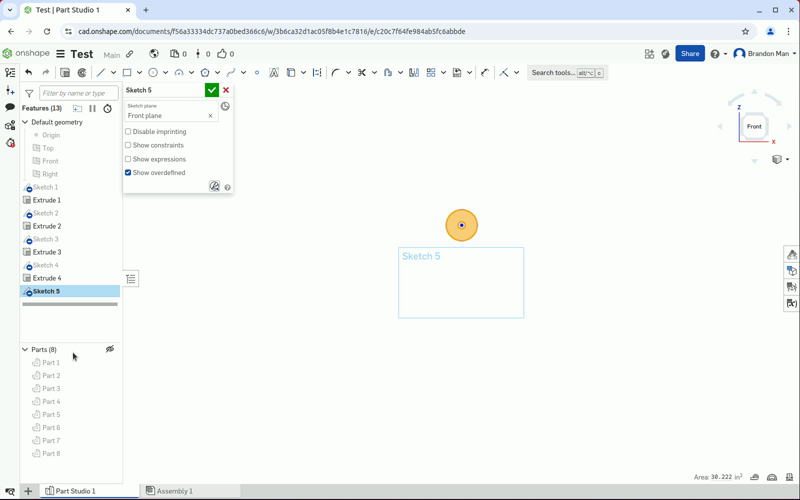
key(shift+e)
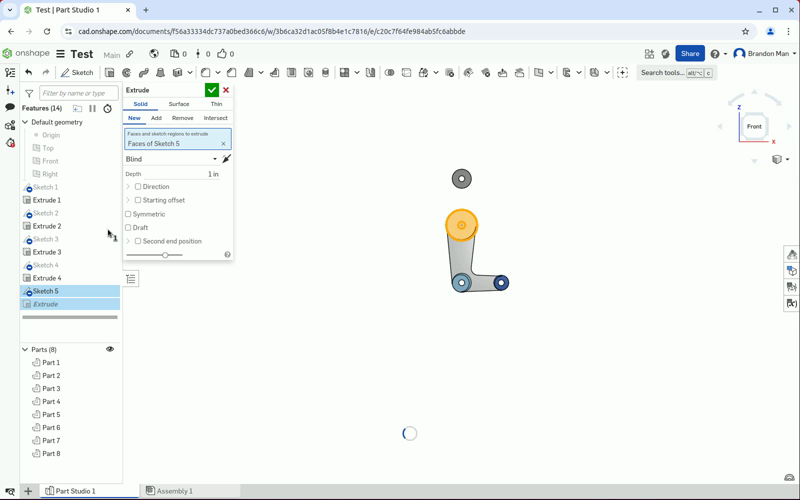
mouse_move(143, 106)
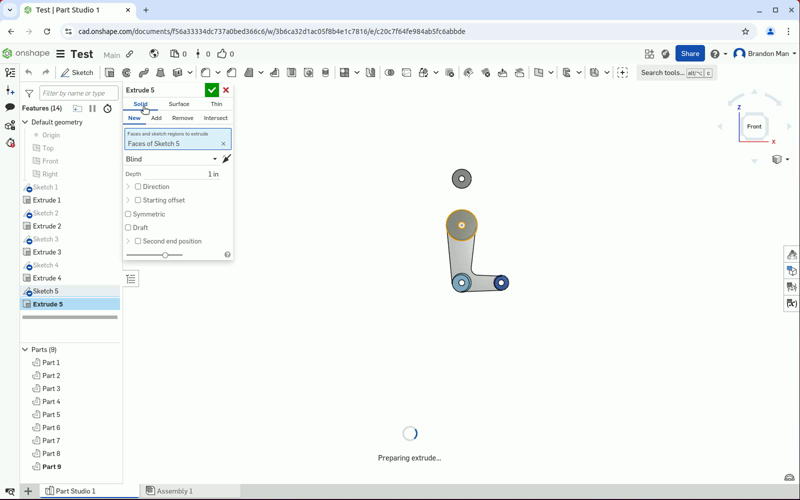
click(143, 106)
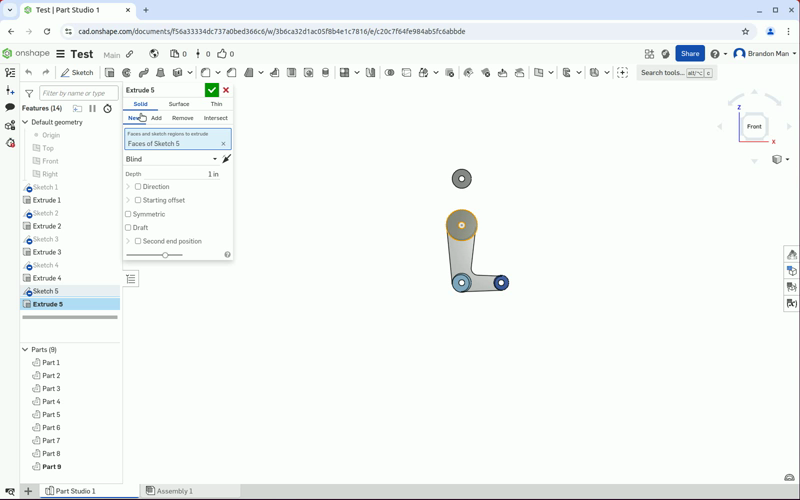
mouse_move(137, 120)
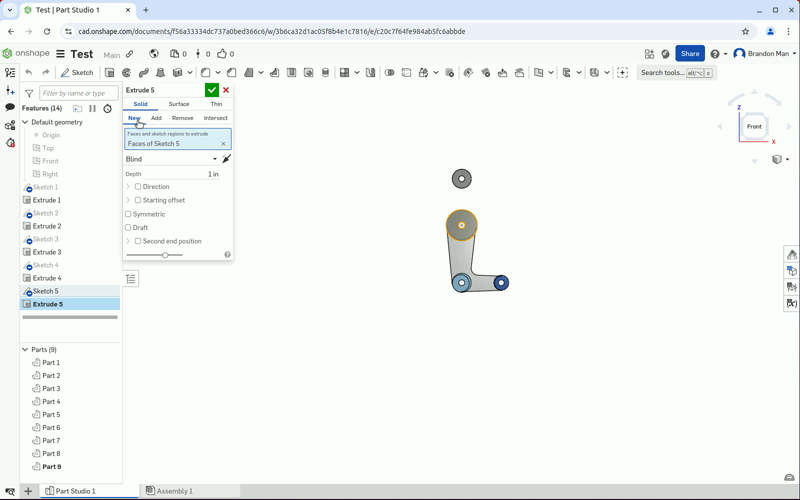
click(137, 120)
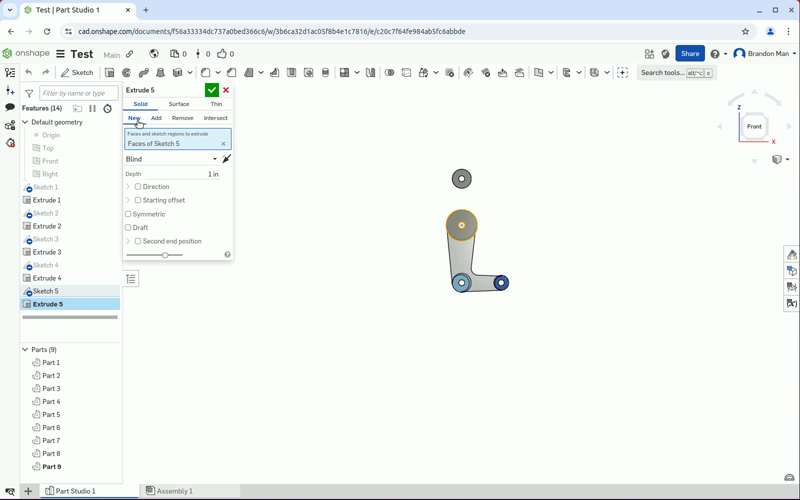
key(tab, 4)
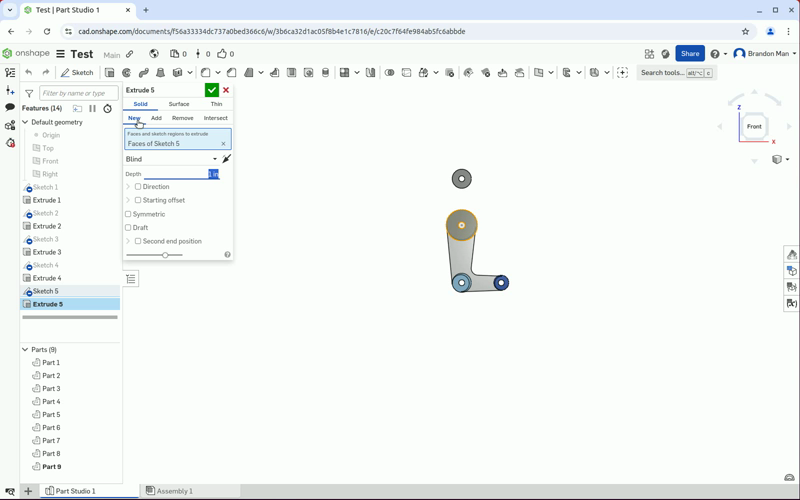
text(0.481)
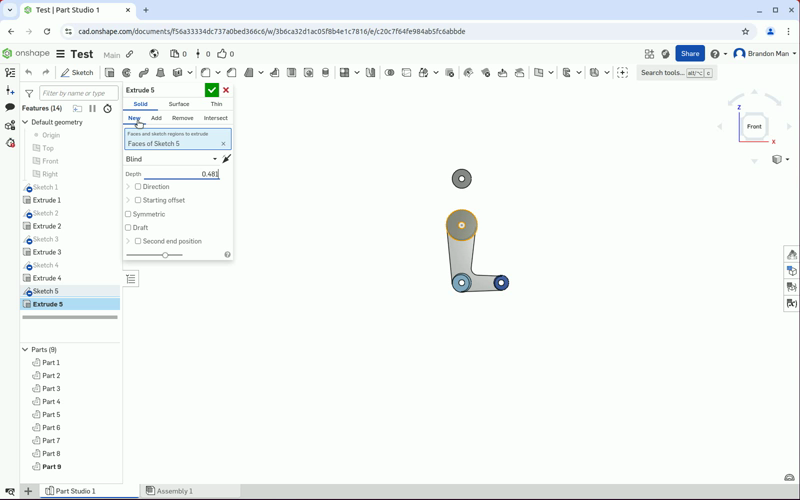
key(enter)
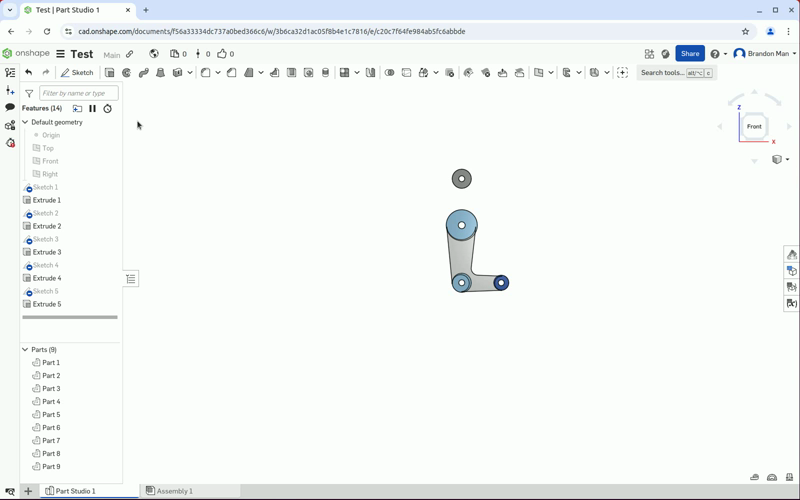
key(shift+h)
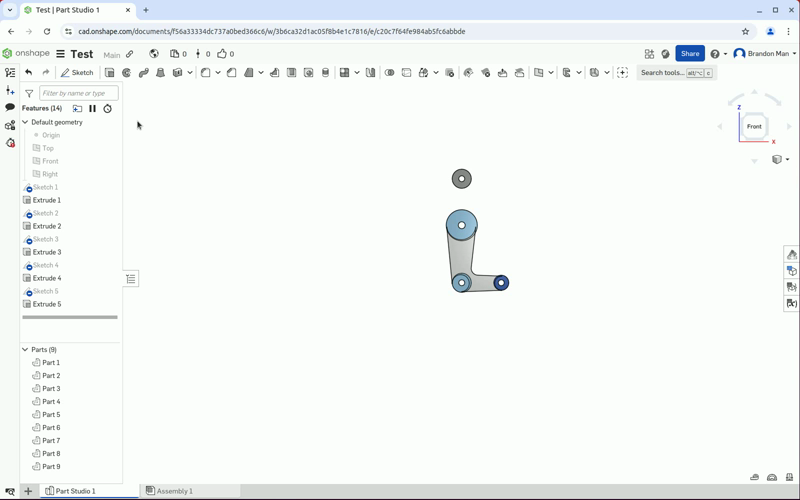
key(shift+h)
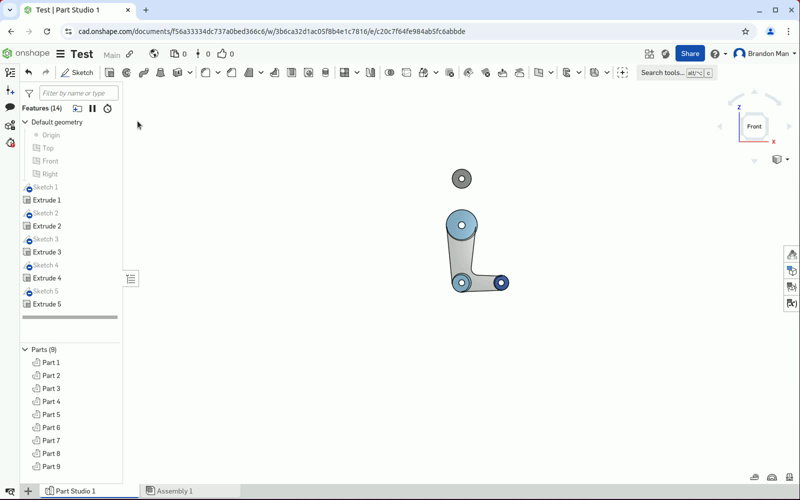
mouse_move(73, 189)
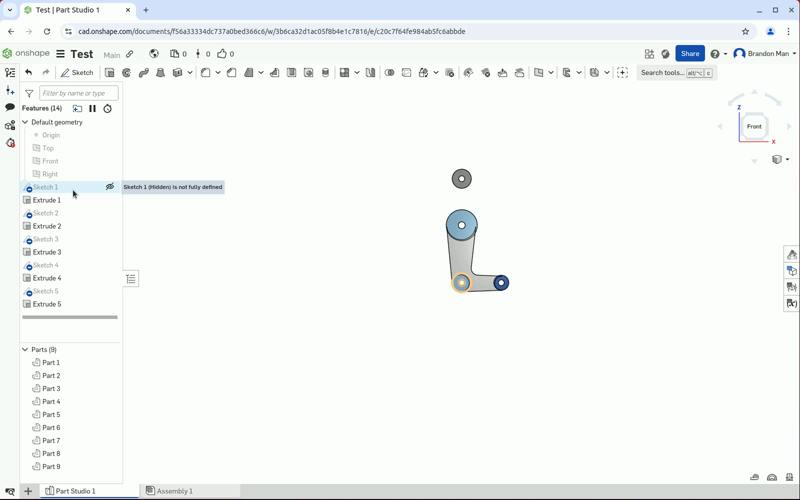
click(73, 189)
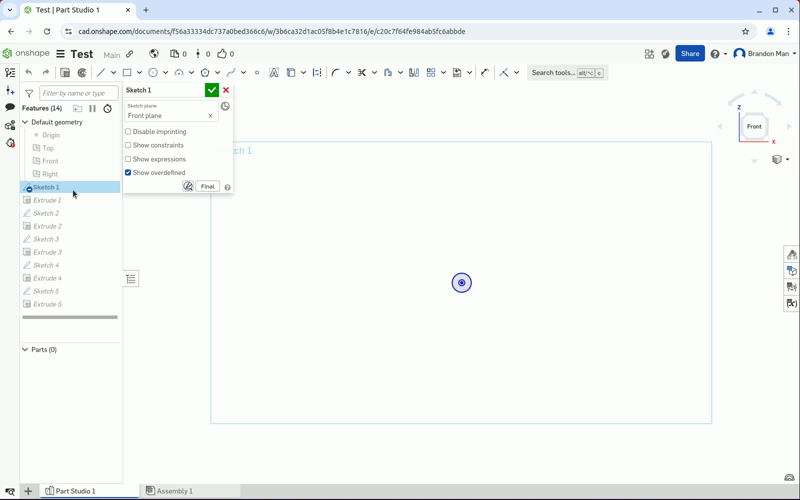
mouse_move(229, 92)
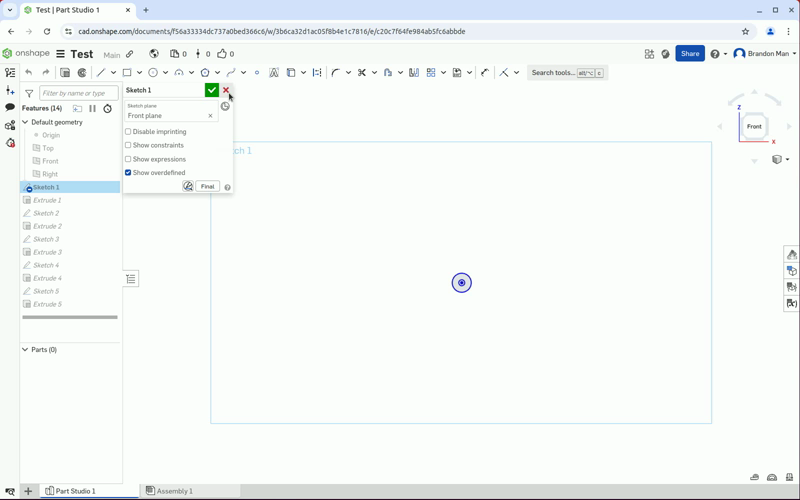
click(229, 92)
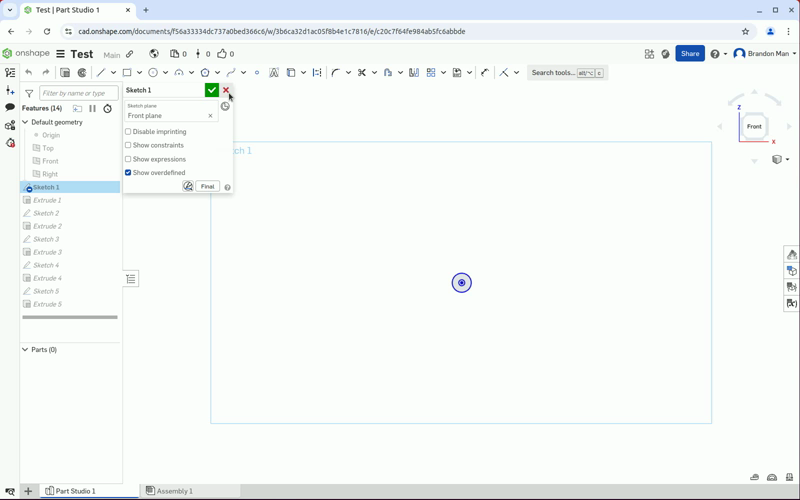
key(shift+s)
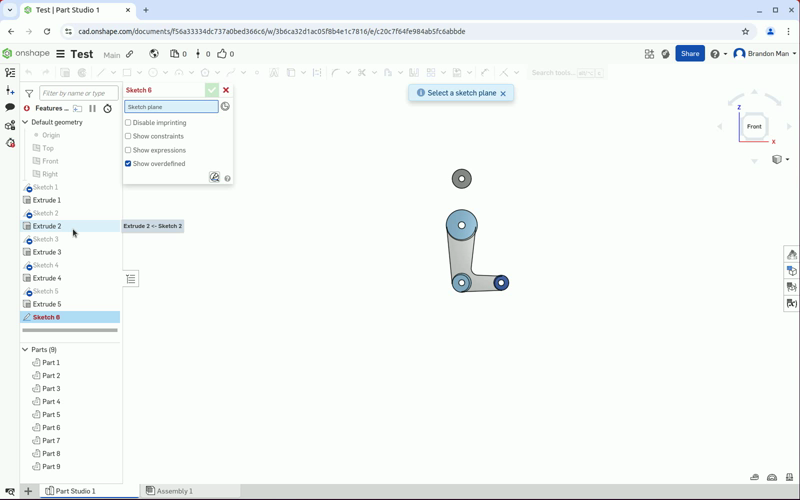
scroll(3)
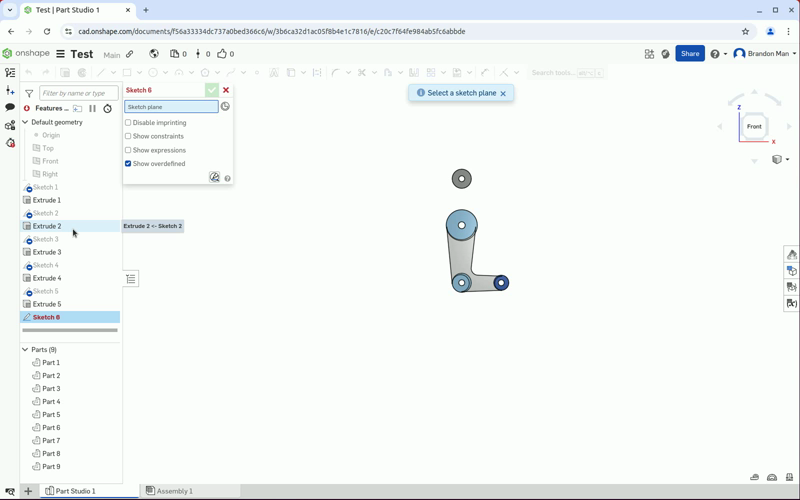
mouse_move(73, 163)
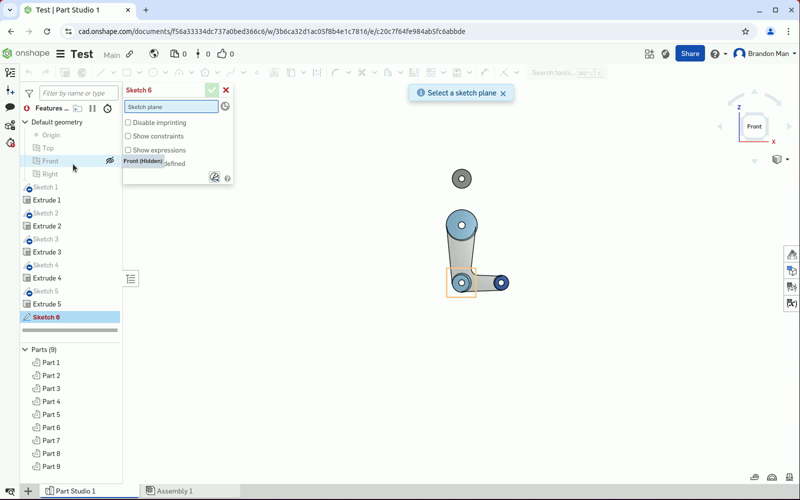
click(73, 163)
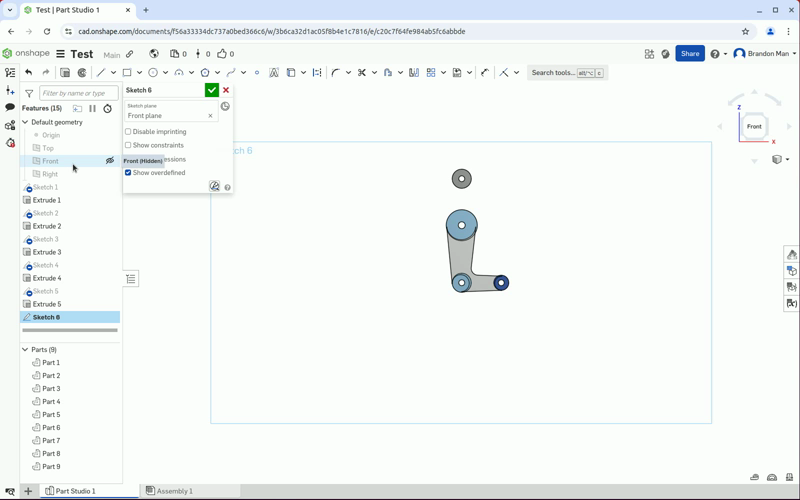
mouse_move(73, 352)
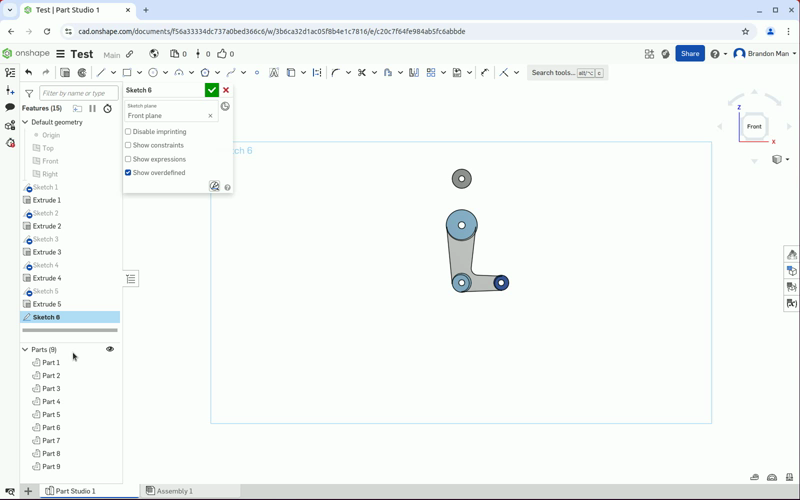
key(y)
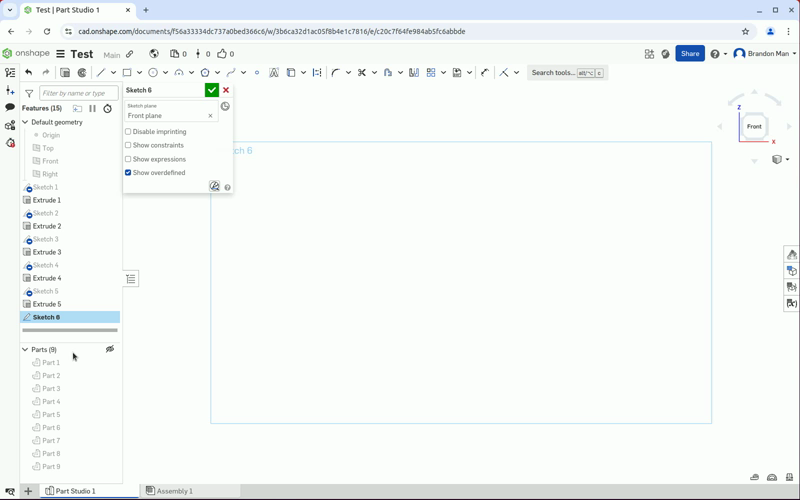
key(a)
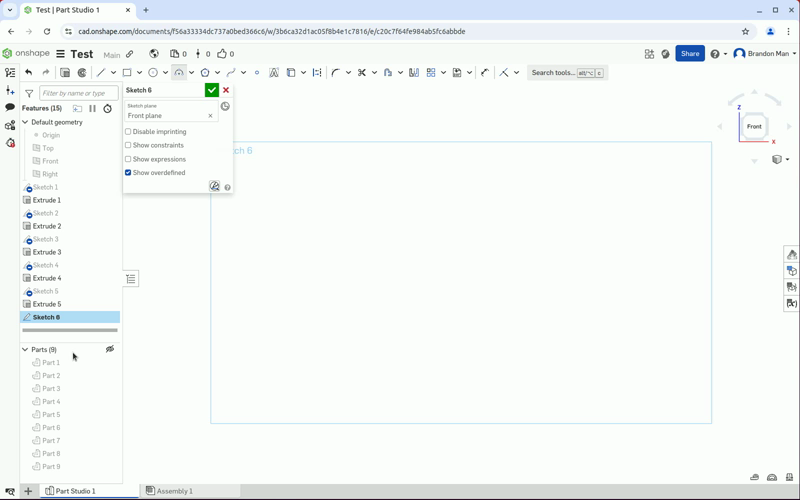
key_down(shift)
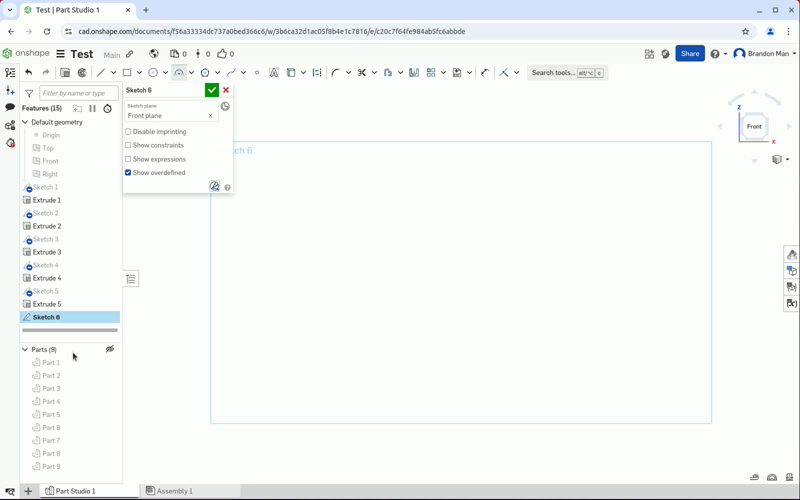
mouse_move(446, 223)
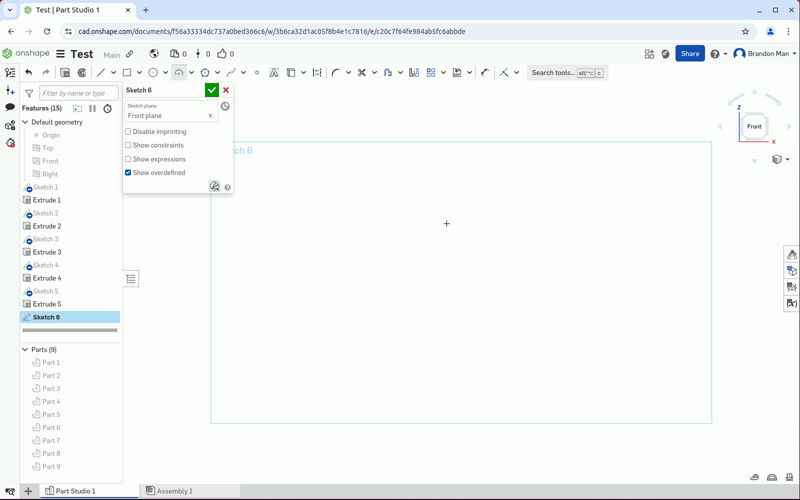
click(446, 223)
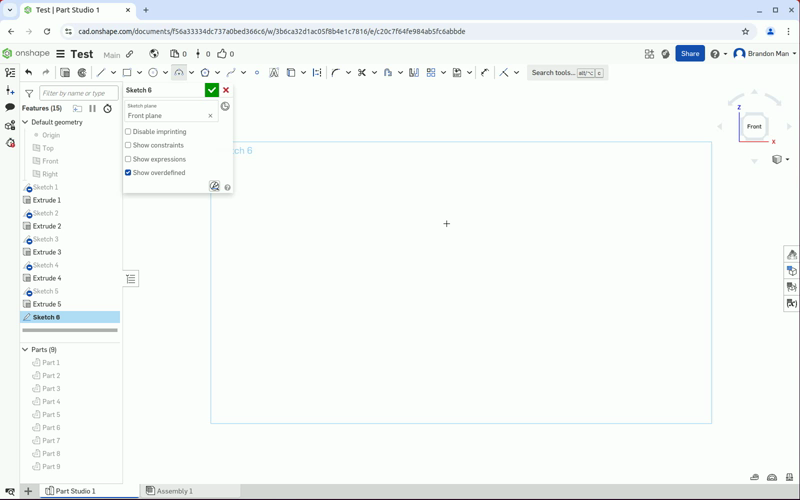
key_up(shift)
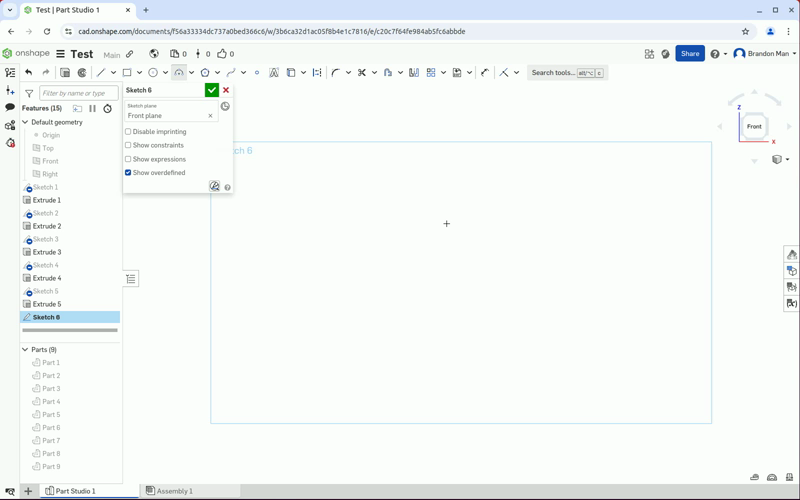
key_down(shift)
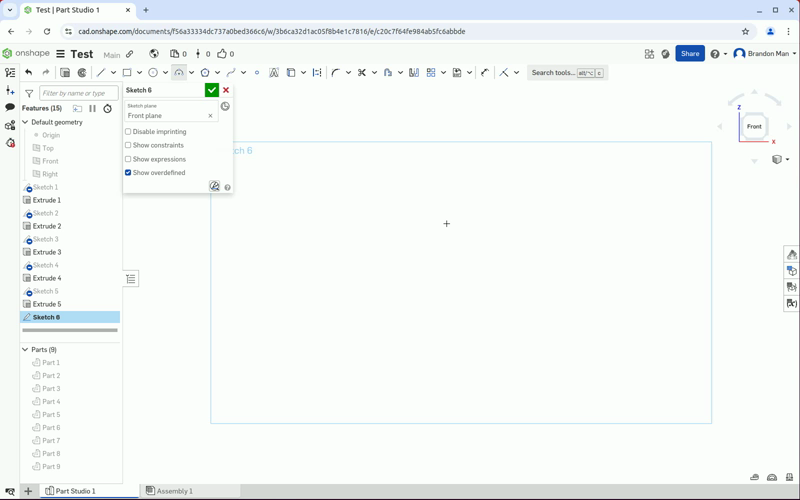
mouse_move(476, 223)
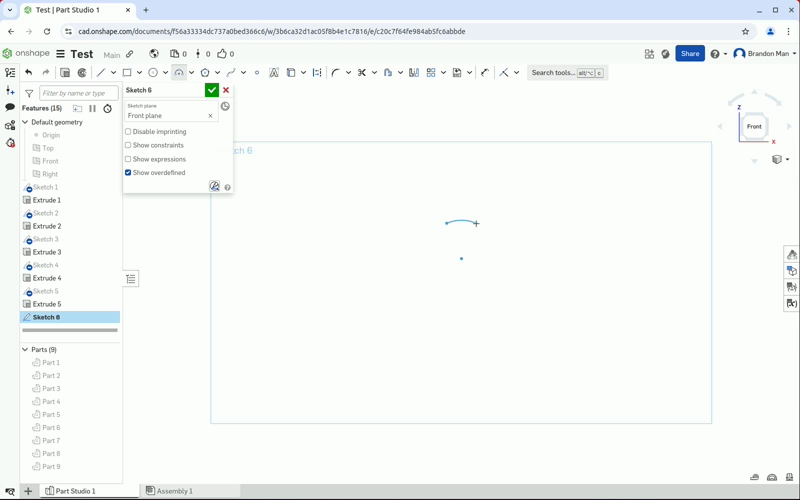
click(476, 223)
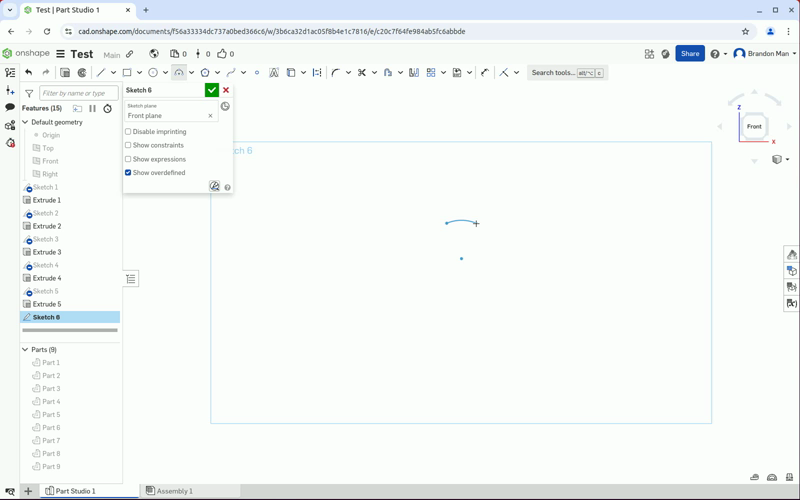
mouse_move(461, 210)
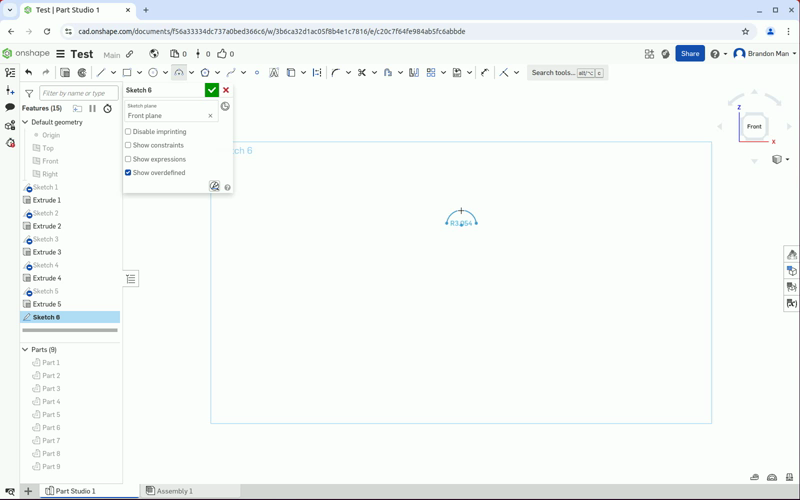
click(461, 210)
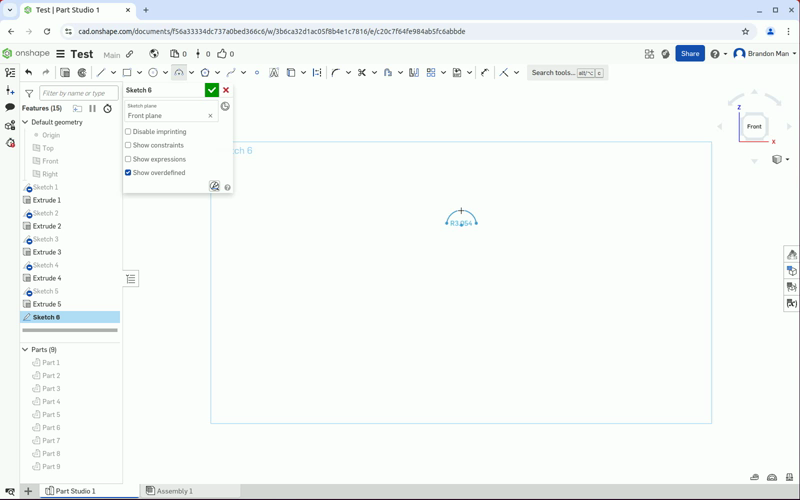
key_up(shift)
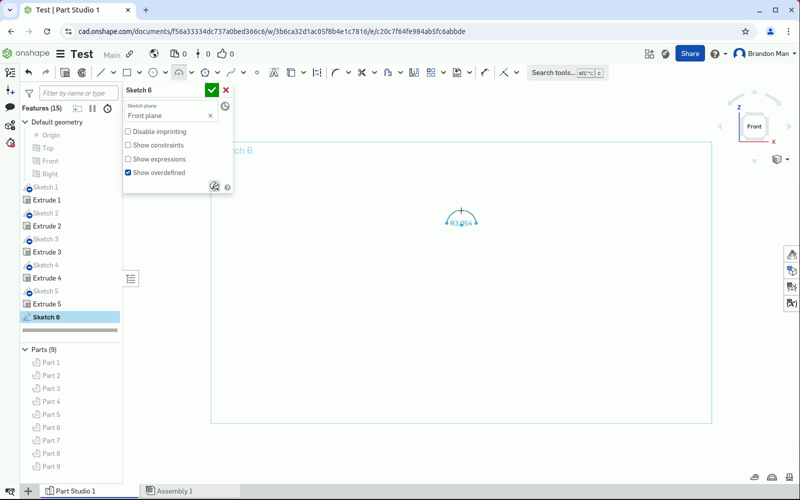
key(esc)
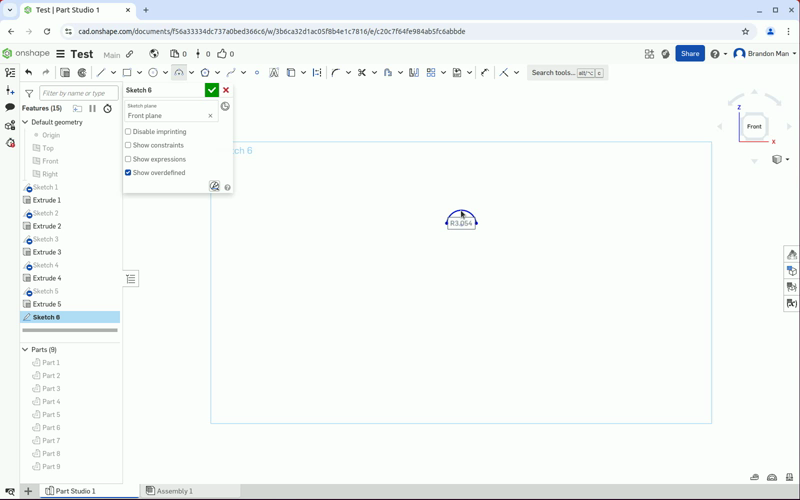
key(l)
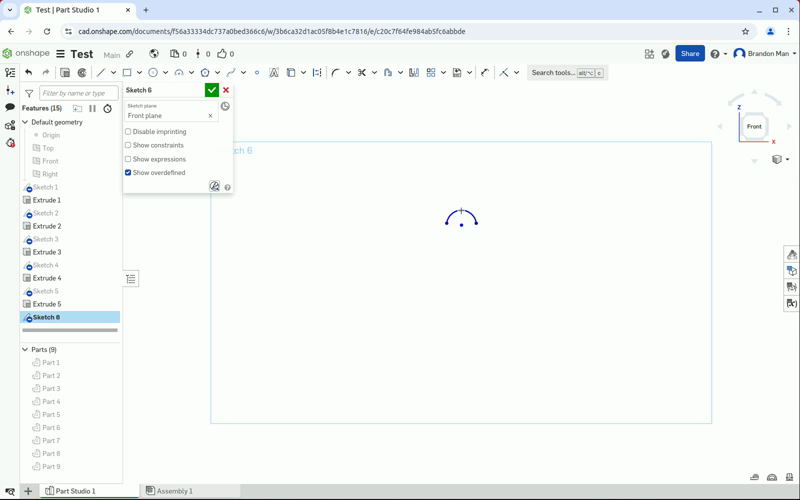
mouse_move(476, 223)
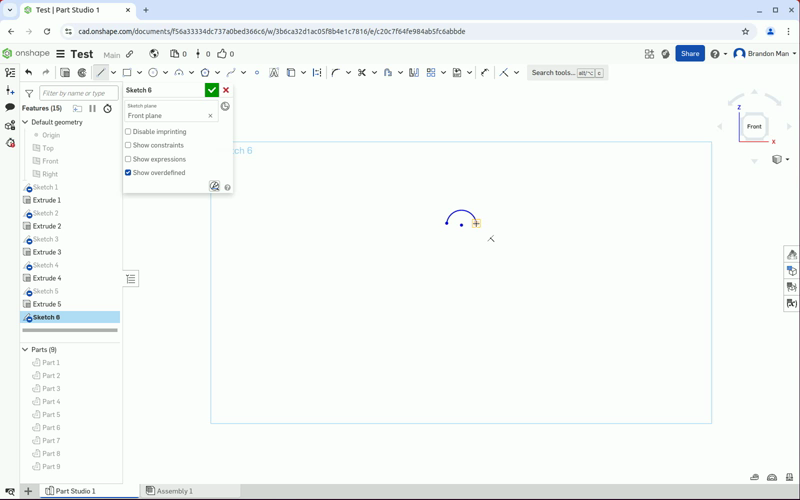
click(476, 223)
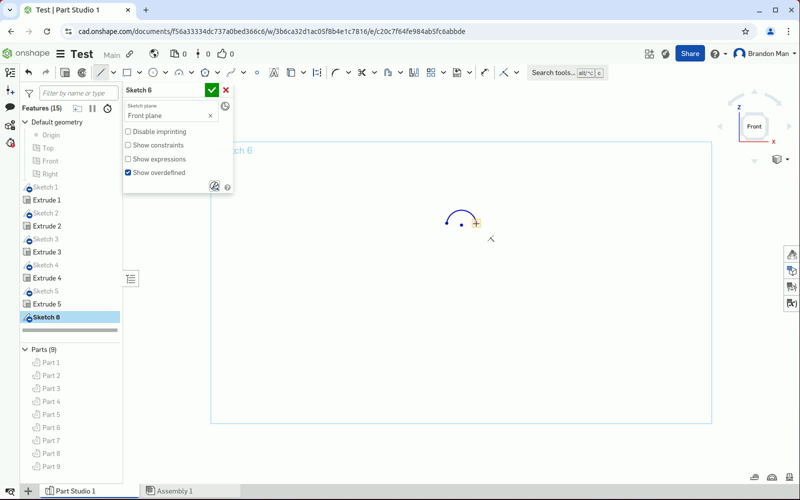
key_down(shift)
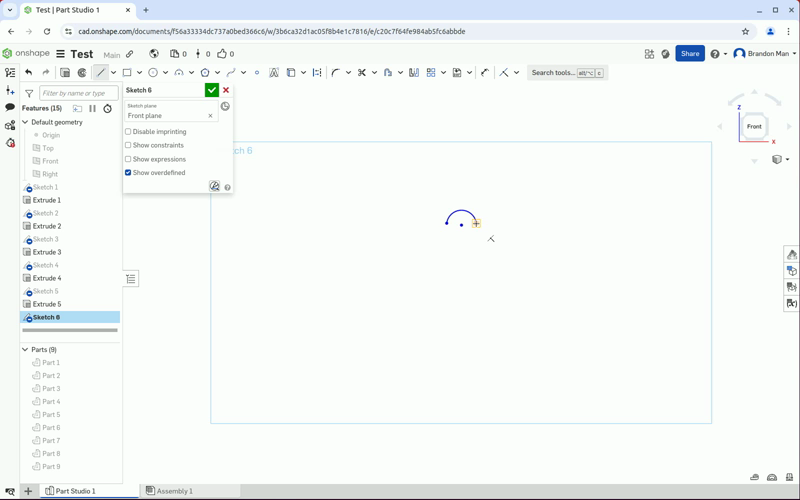
mouse_move(506, 223)
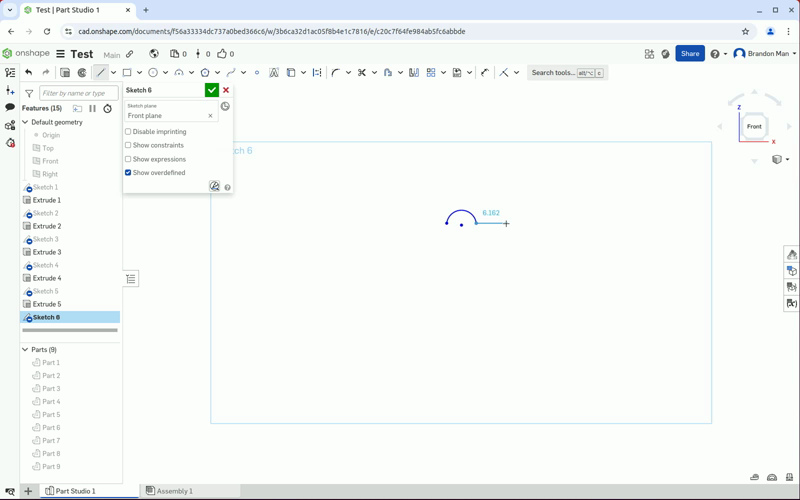
mouse_move(470, 176)
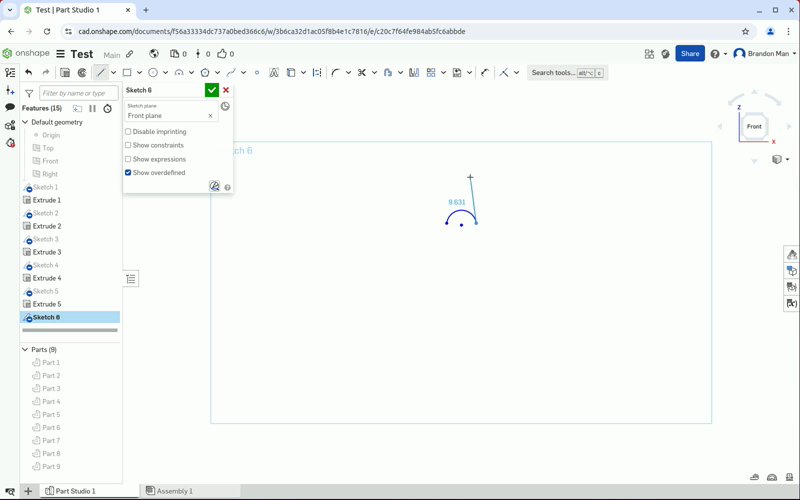
click(470, 176)
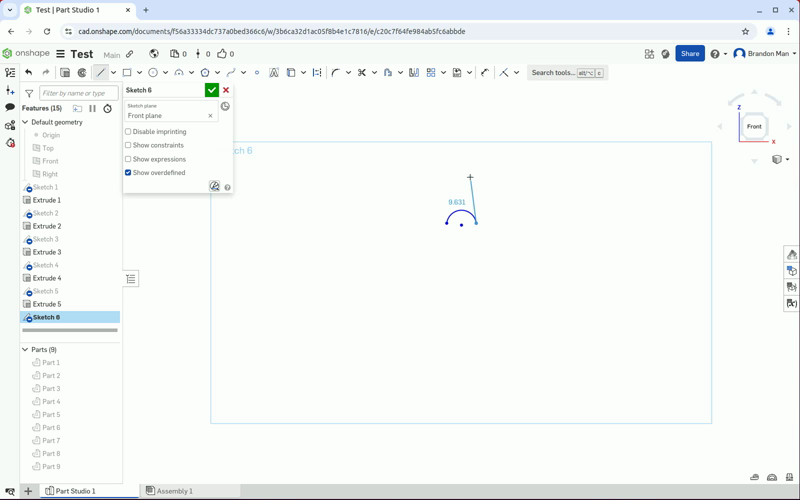
key_up(shift)
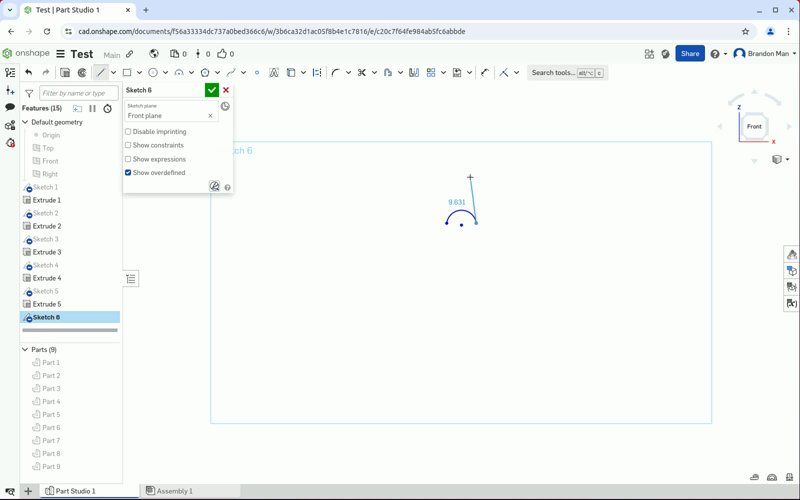
key(esc)
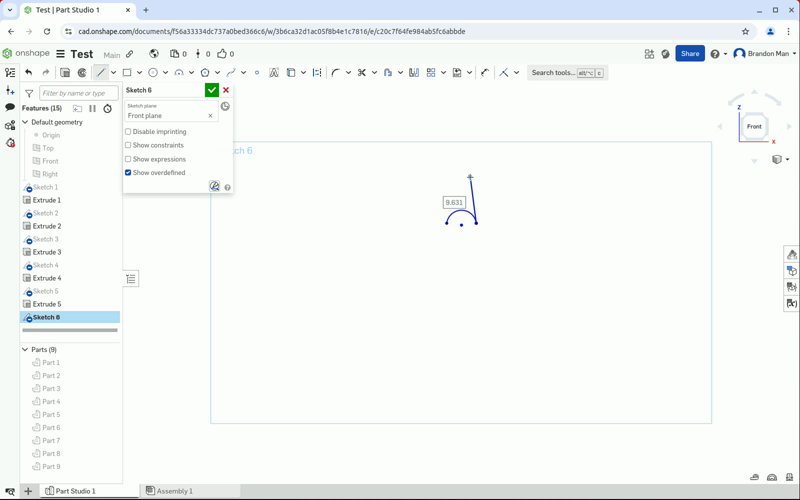
key(a)
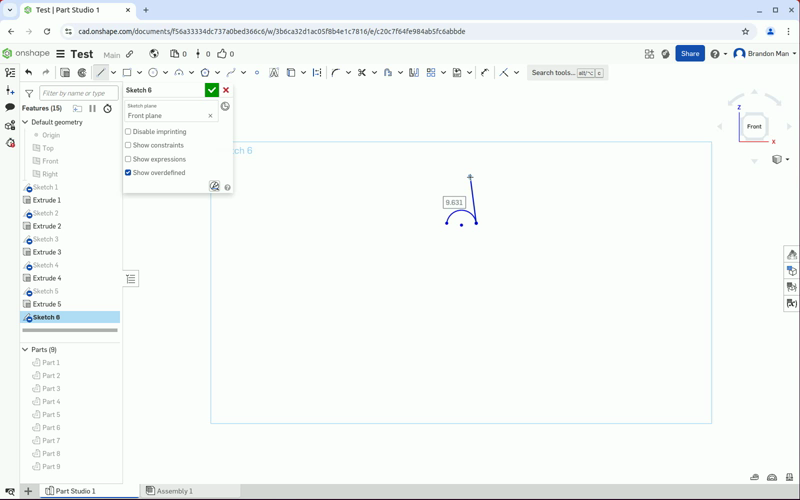
mouse_move(470, 176)
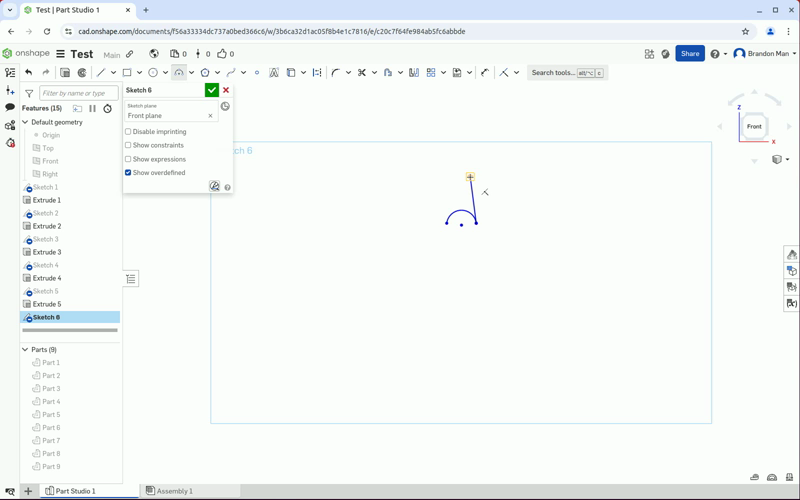
click(470, 176)
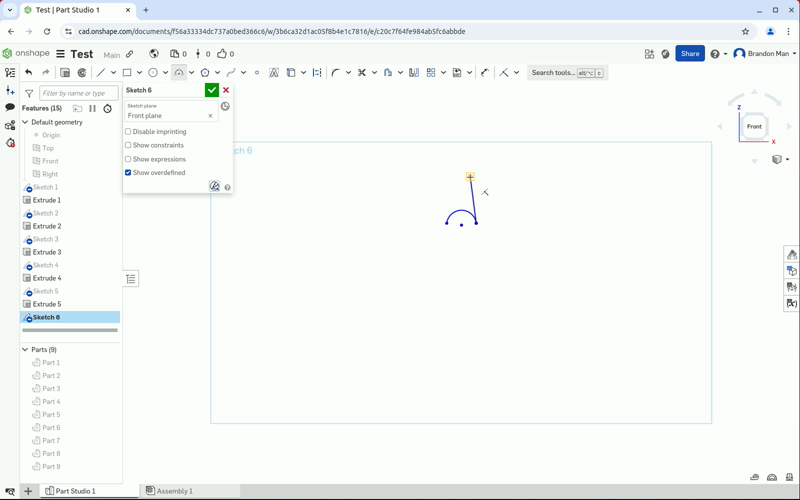
key_down(shift)
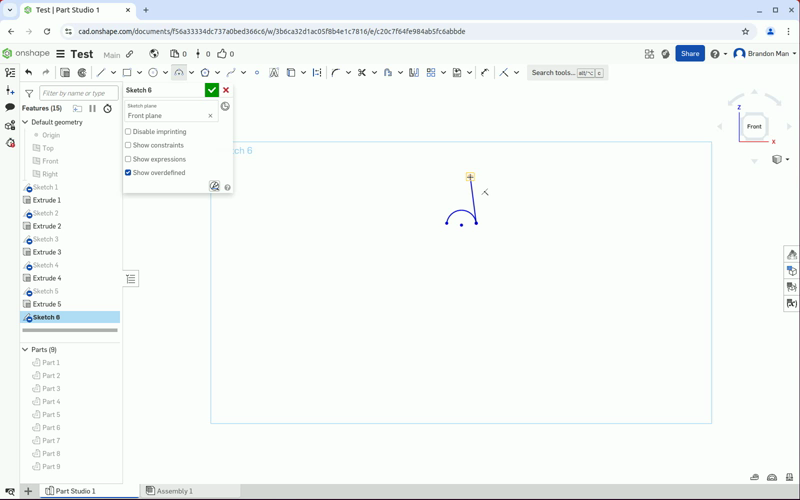
mouse_move(452, 176)
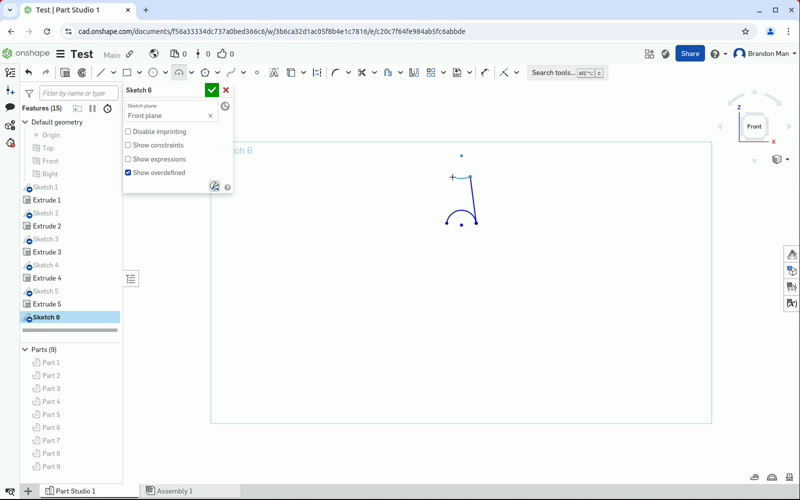
click(452, 176)
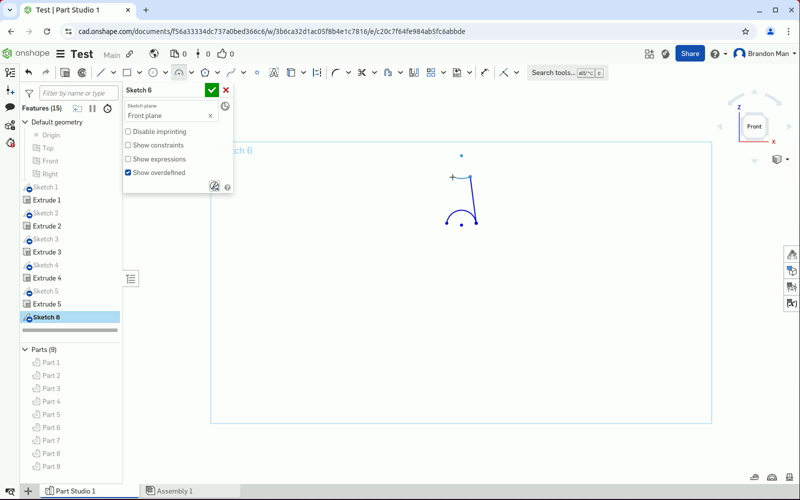
mouse_move(461, 186)
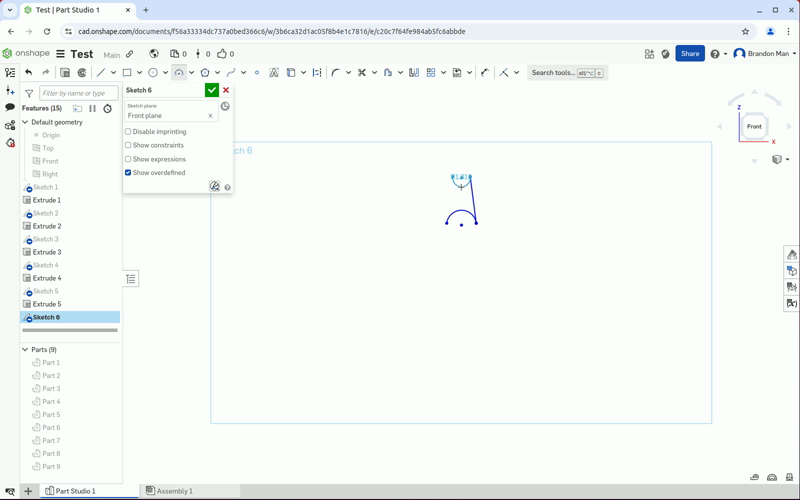
click(461, 186)
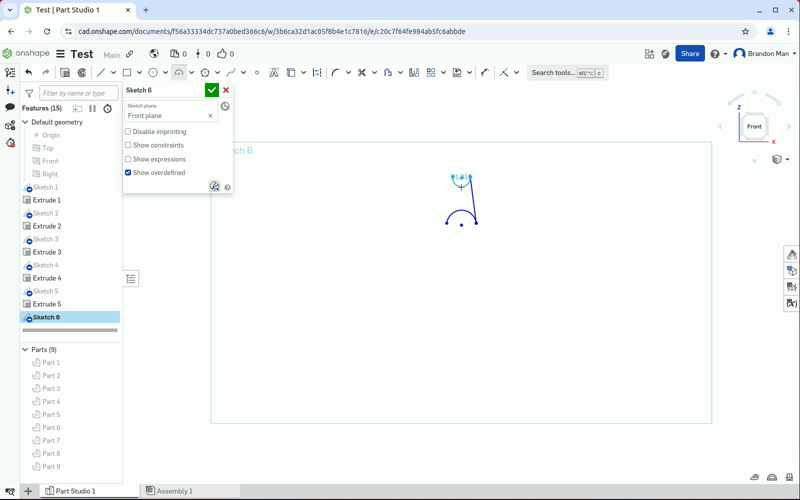
key_up(shift)
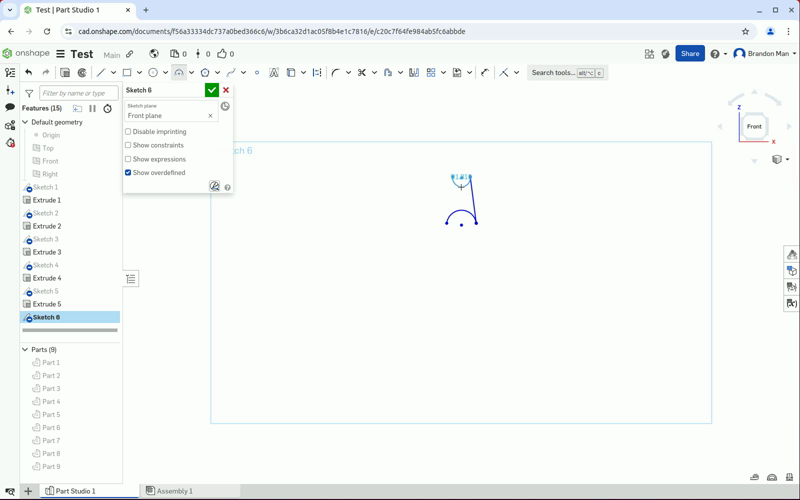
key(esc)
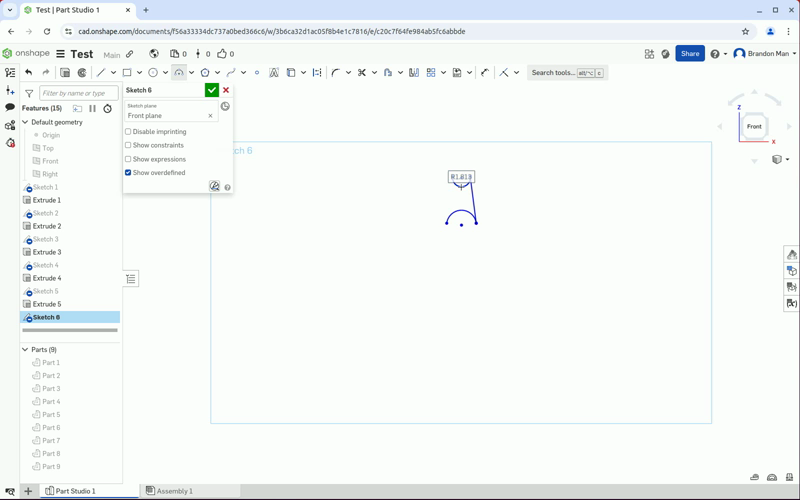
key(l)
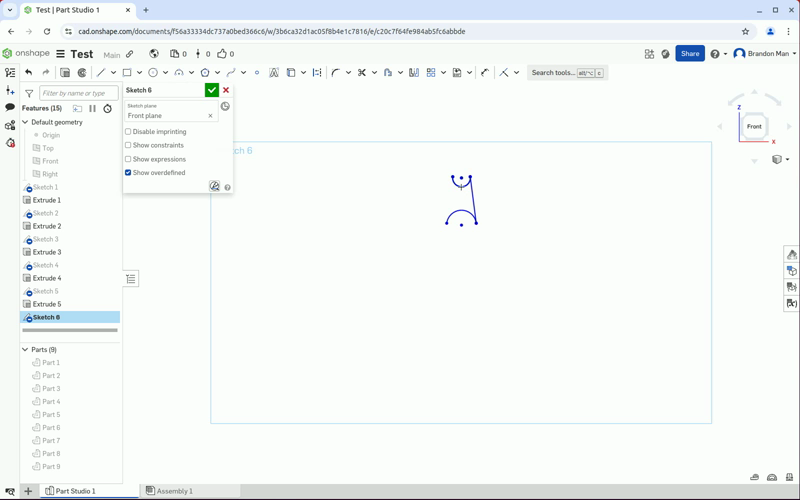
mouse_move(452, 176)
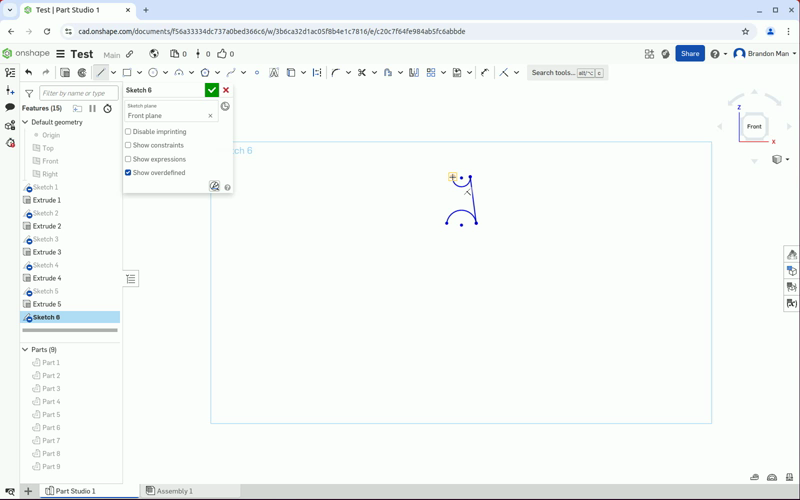
click(452, 176)
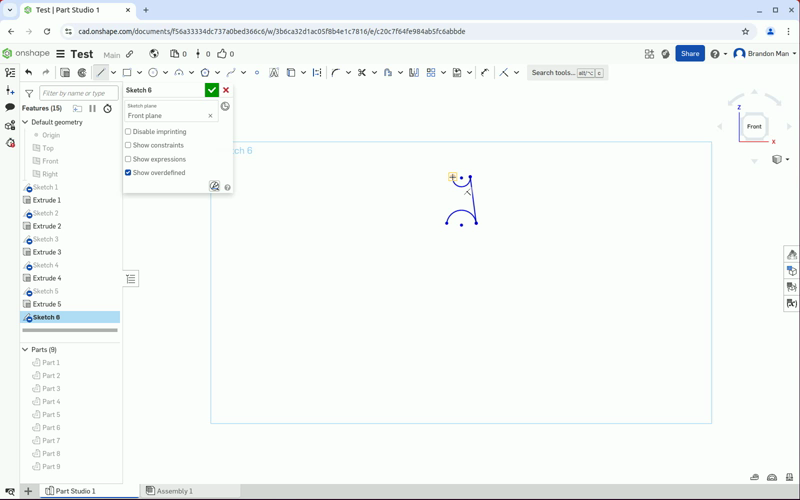
mouse_move(482, 176)
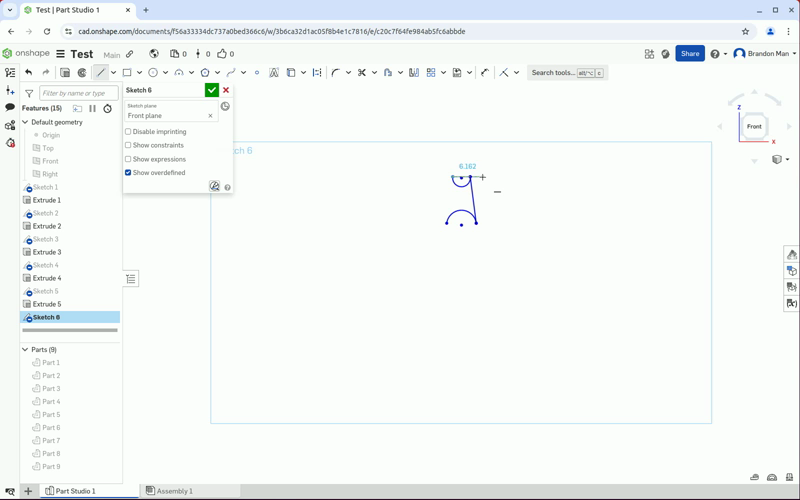
key_down(shift)
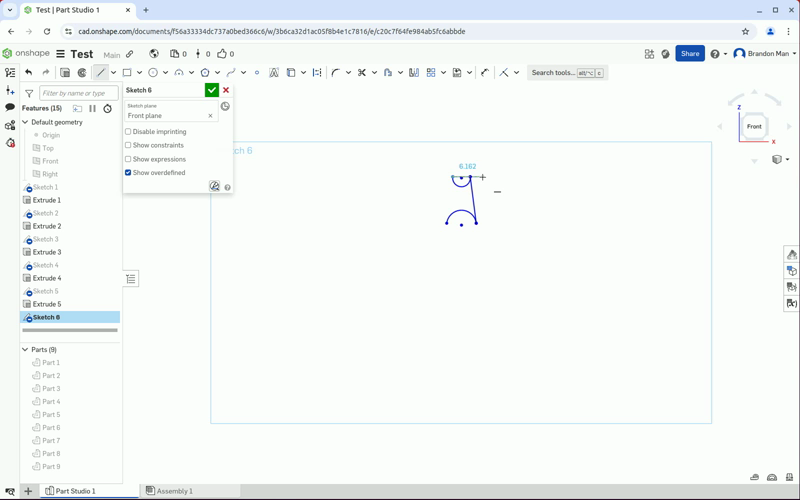
mouse_move(446, 223)
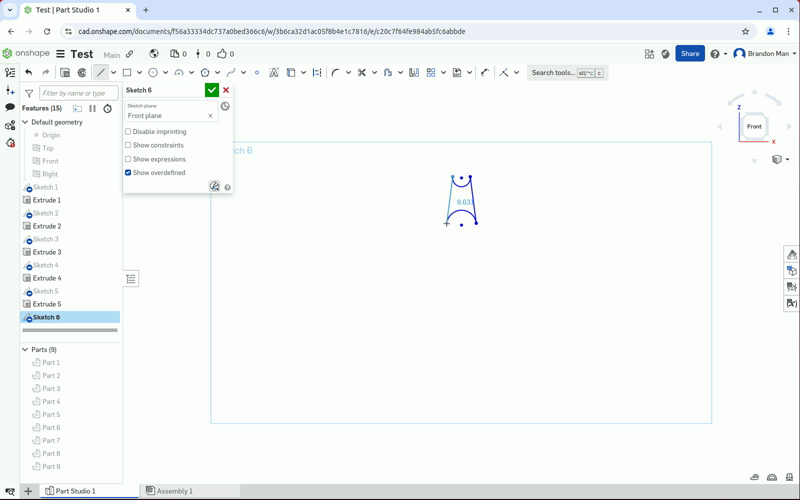
key_up(shift)
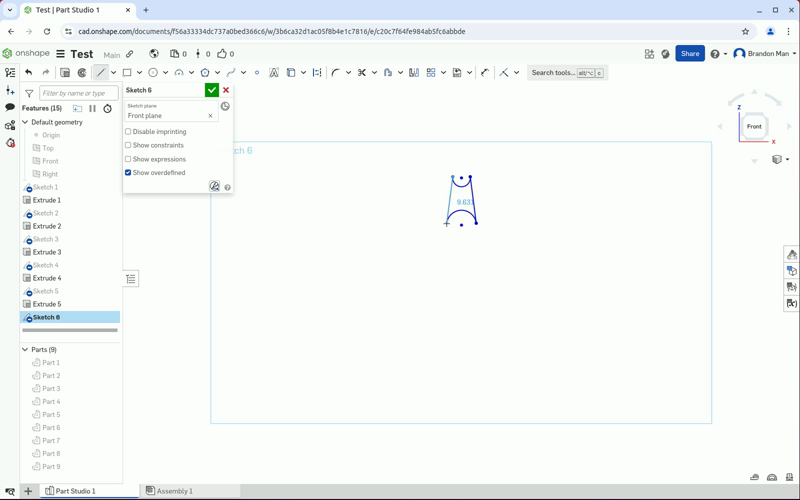
click(446, 223)
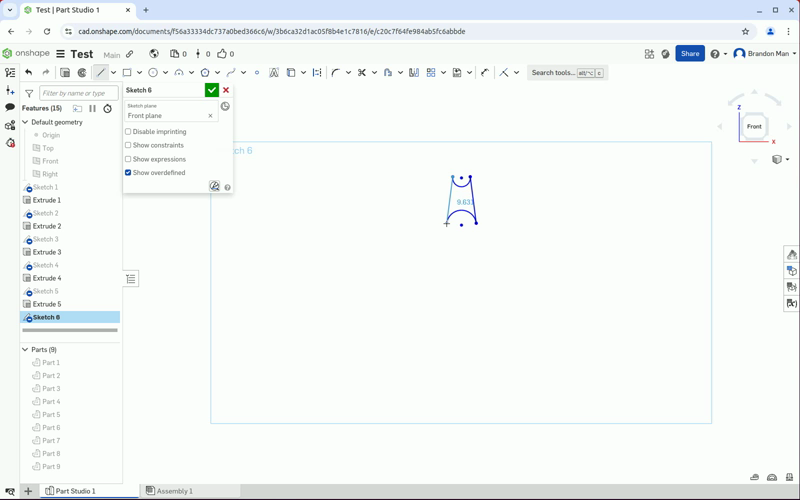
key(esc)
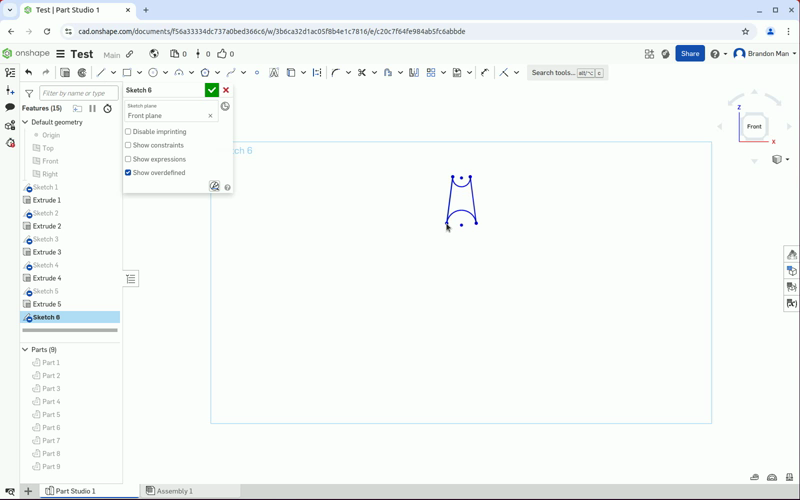
key(c)
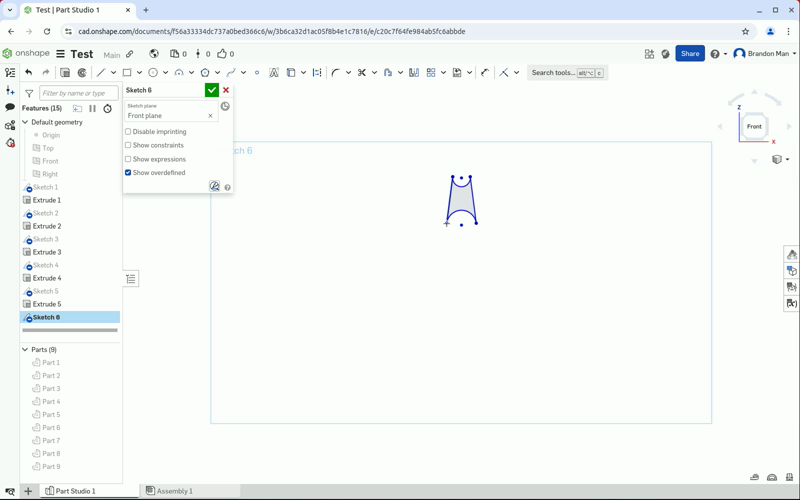
key_down(shift)
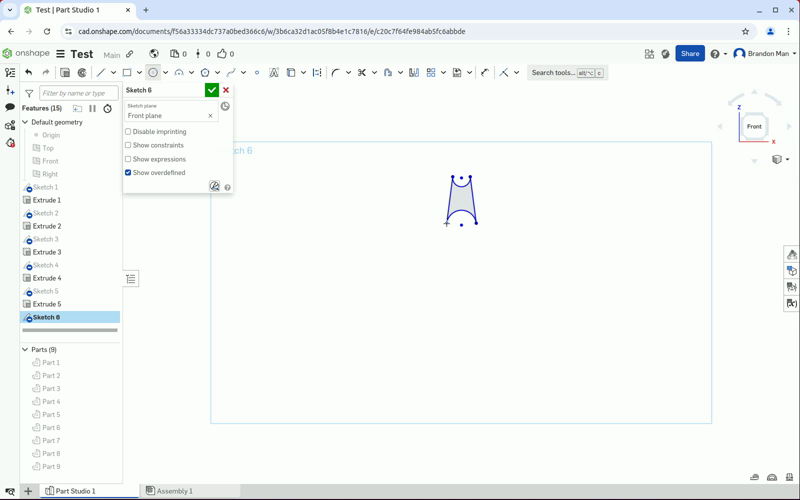
mouse_move(458, 191)
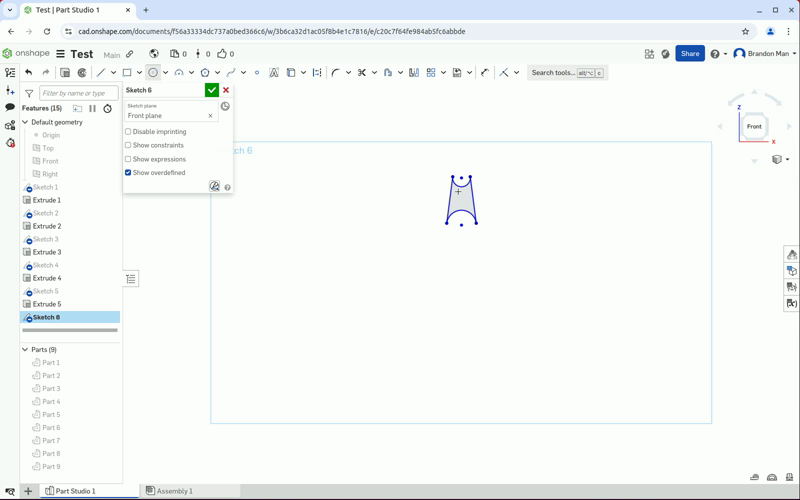
click(458, 191)
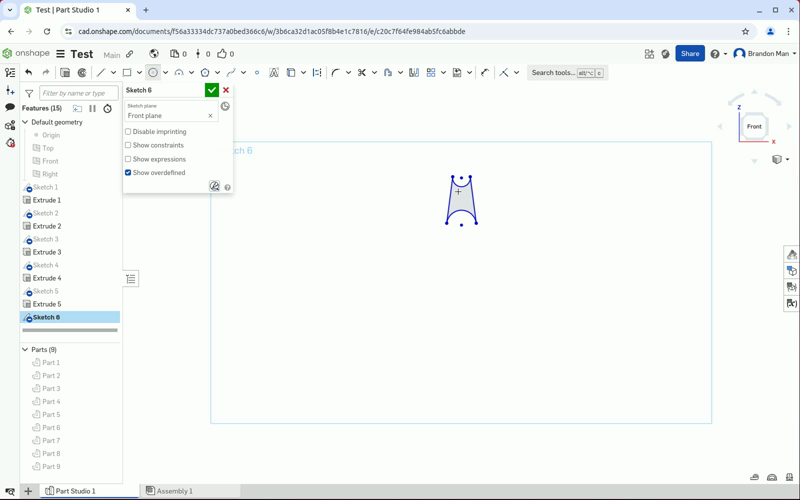
key_up(shift)
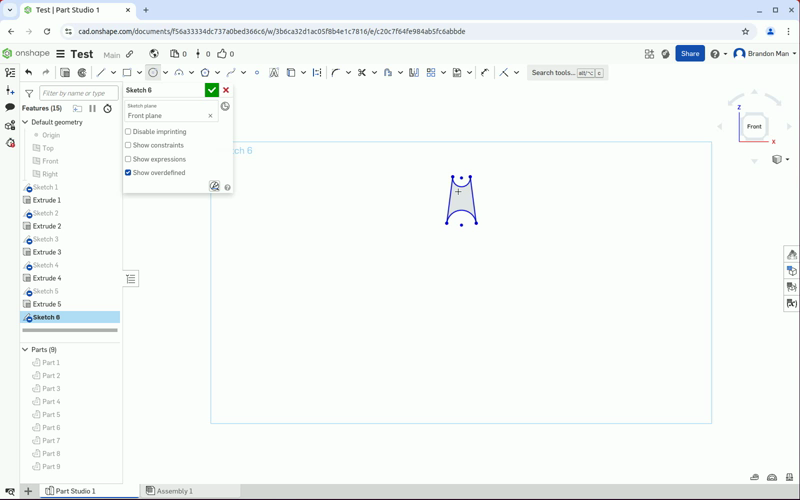
mouse_move(461, 191)
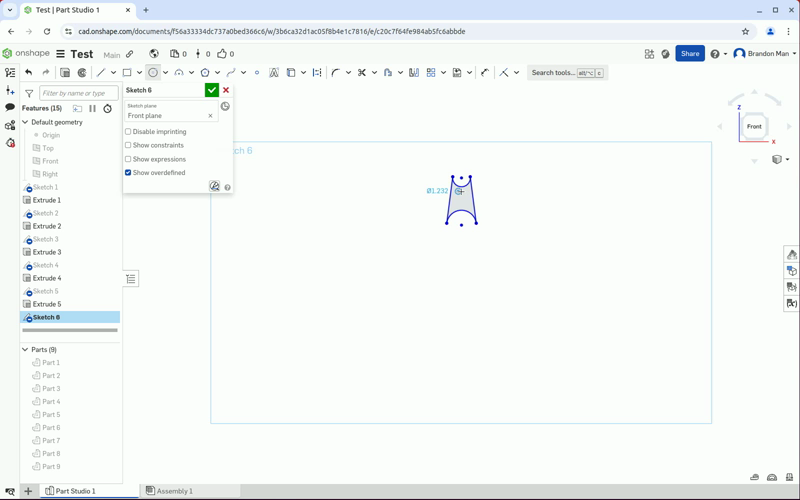
scroll(6)
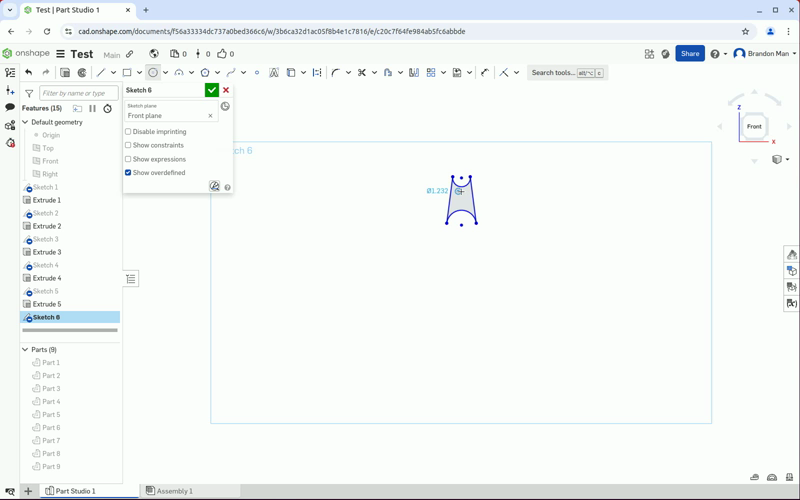
scroll(6)
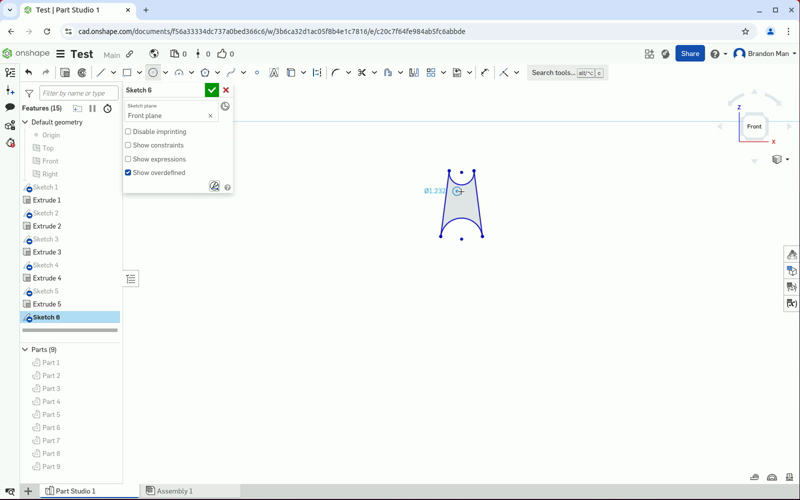
scroll(6)
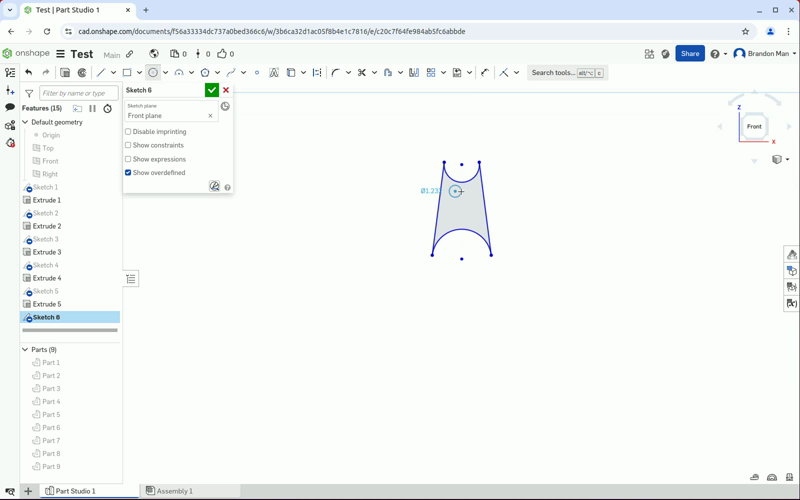
scroll(6)
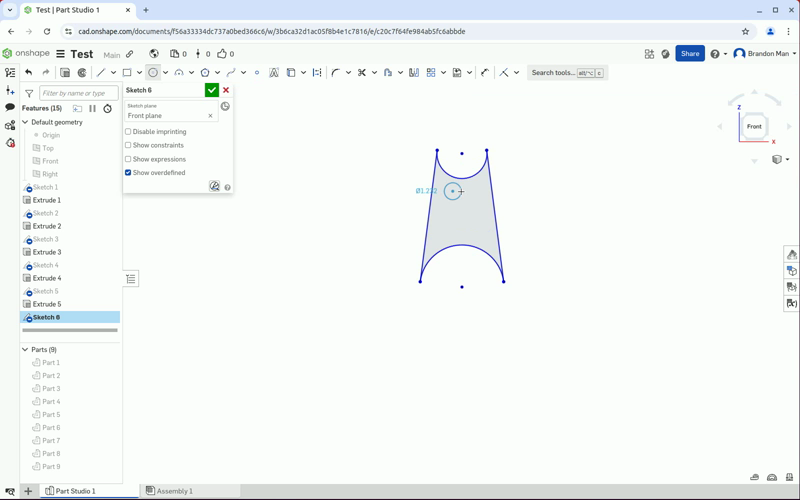
scroll(6)
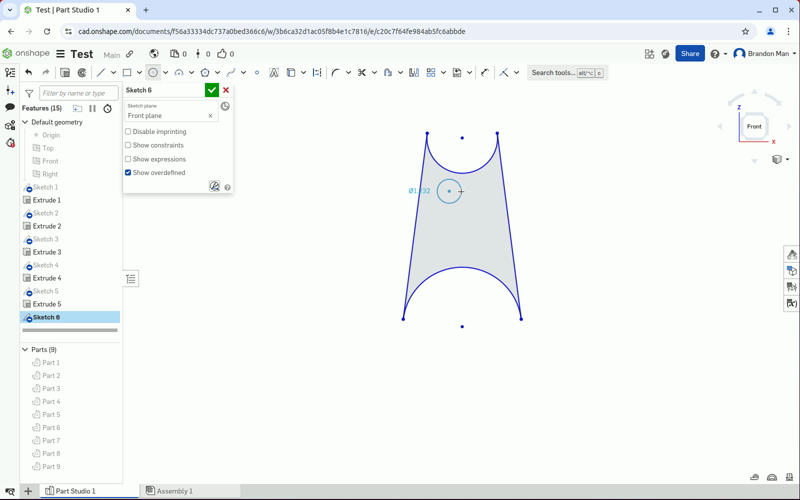
scroll(6)
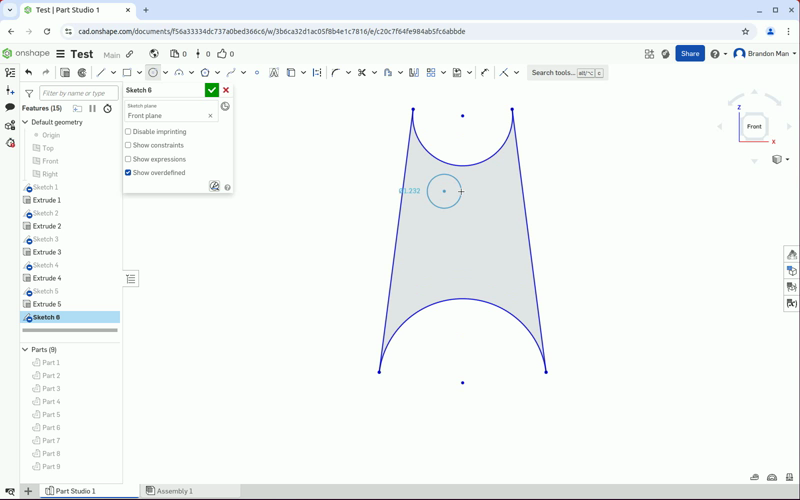
scroll(6)
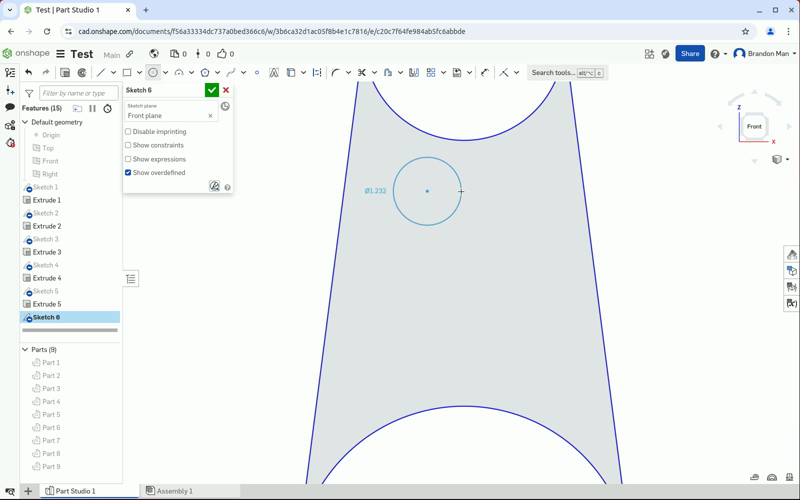
click(461, 191)
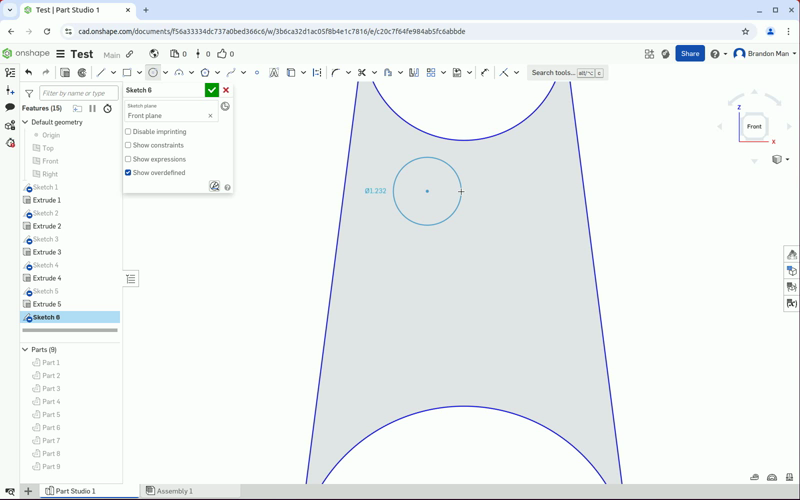
scroll(-6)
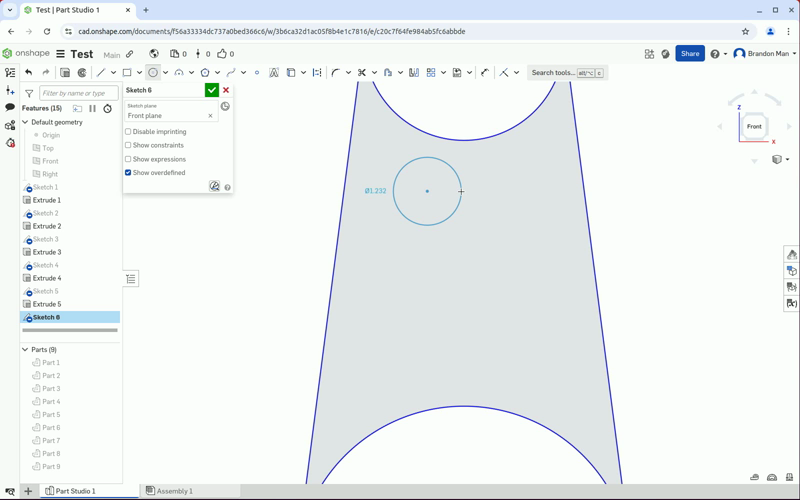
scroll(-6)
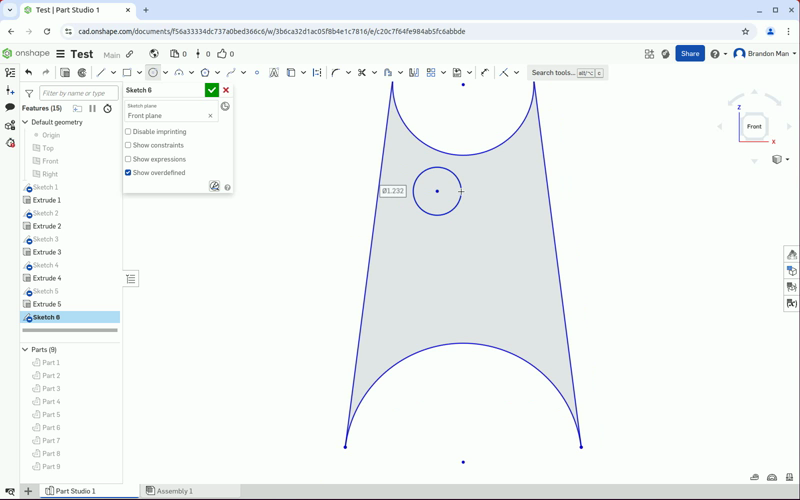
scroll(-6)
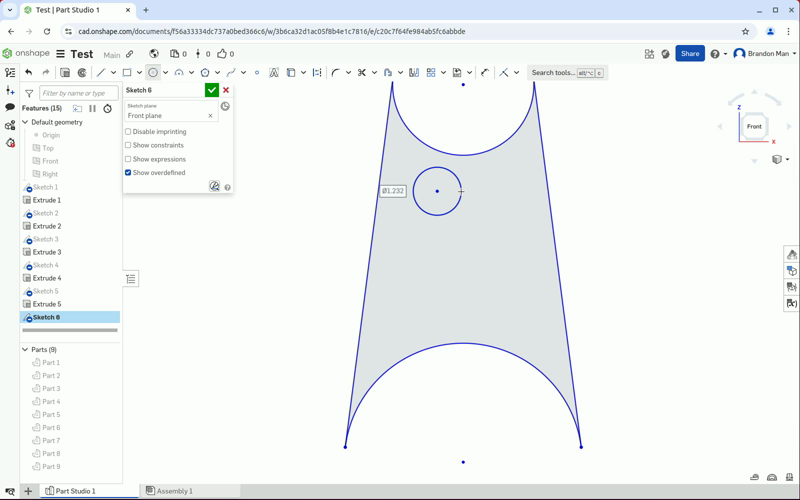
scroll(-6)
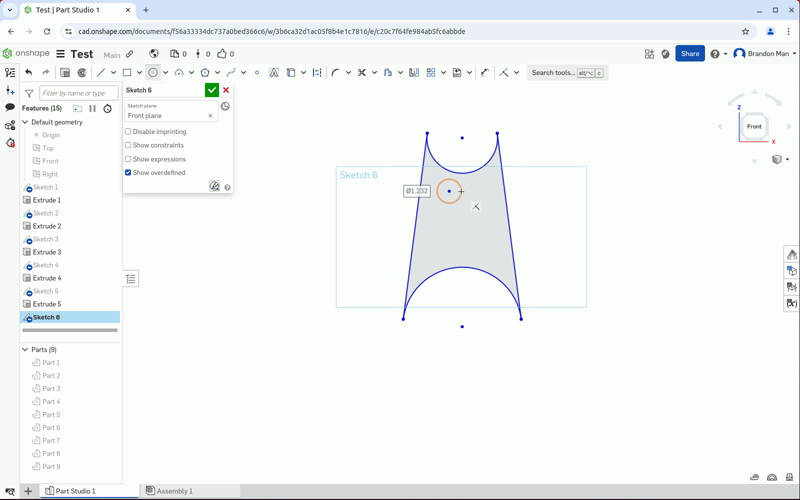
scroll(-6)
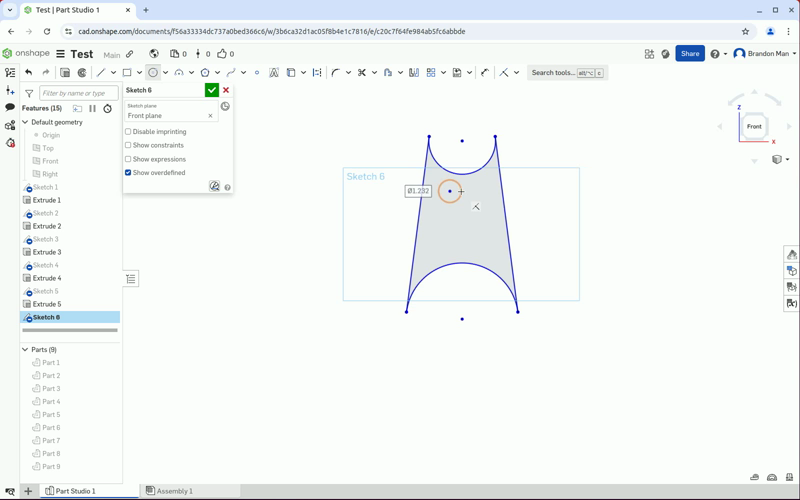
scroll(-6)
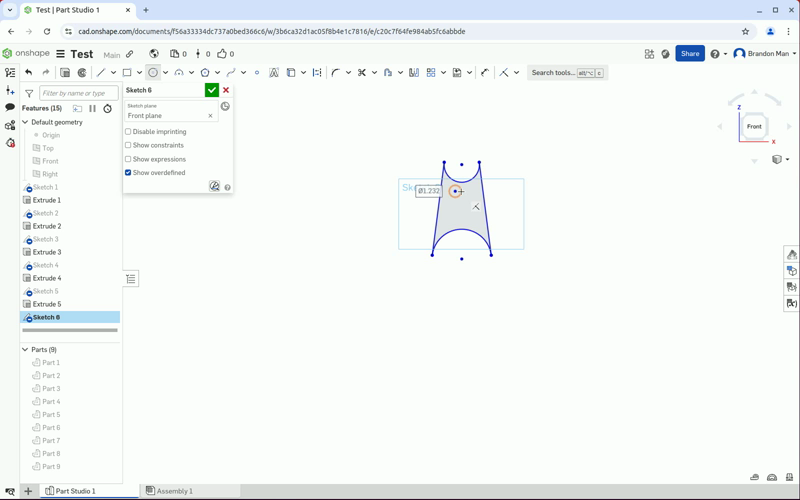
scroll(-6)
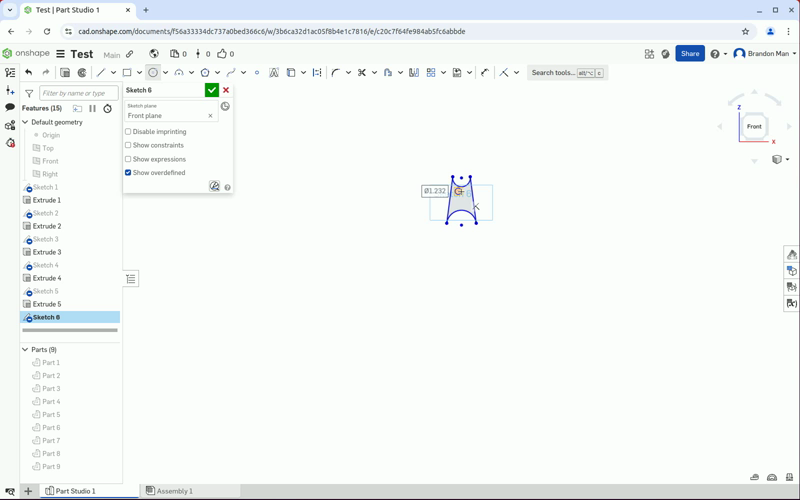
key(esc)
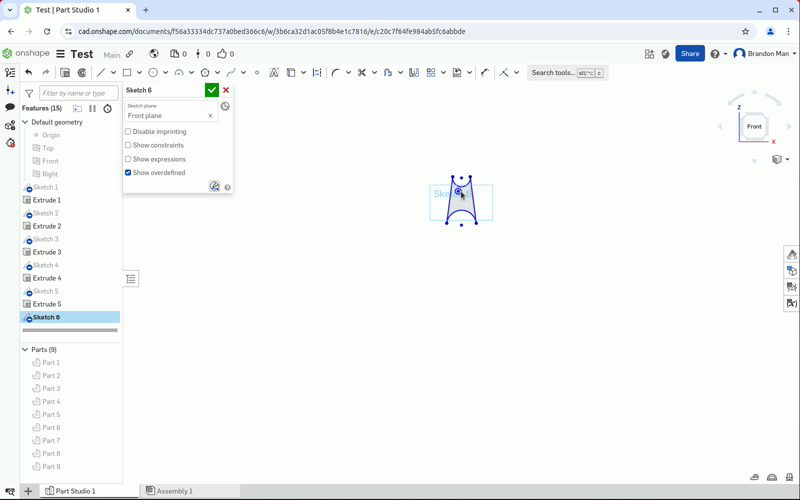
mouse_move(471, 205)
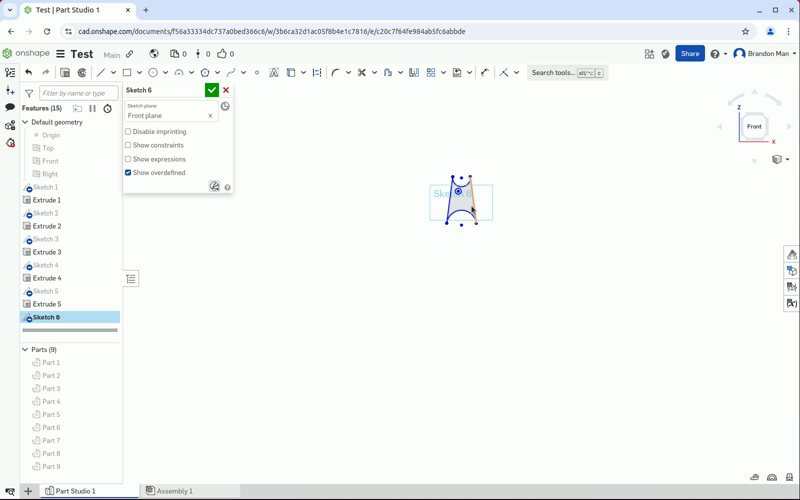
scroll(6)
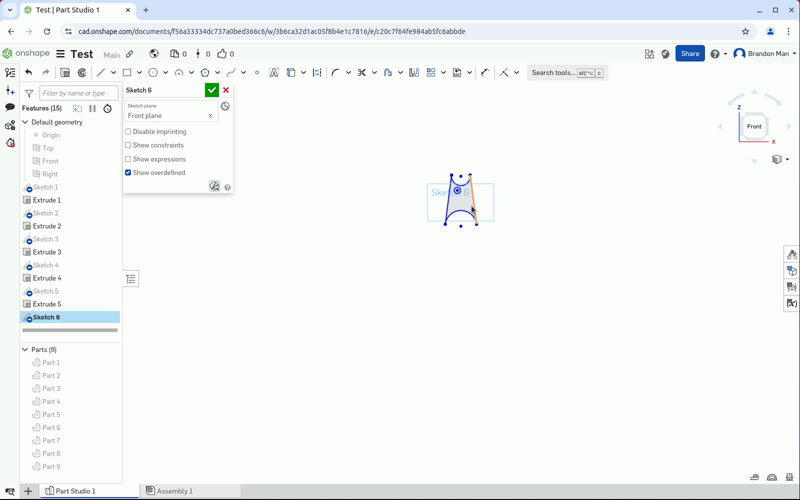
scroll(6)
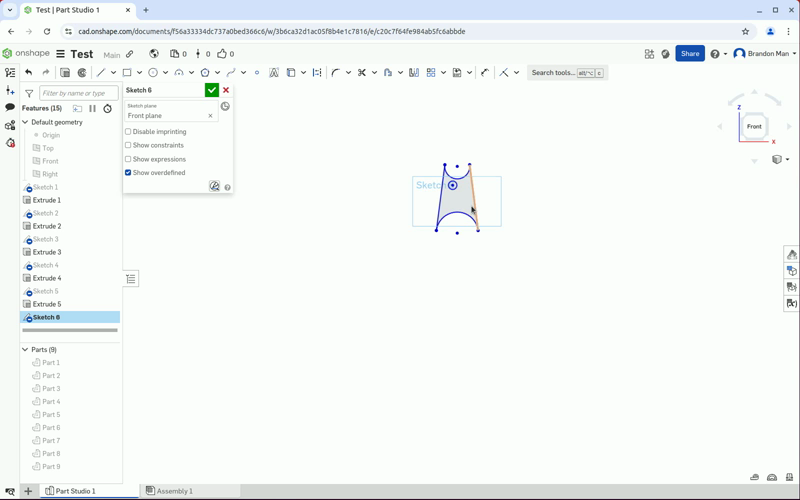
scroll(6)
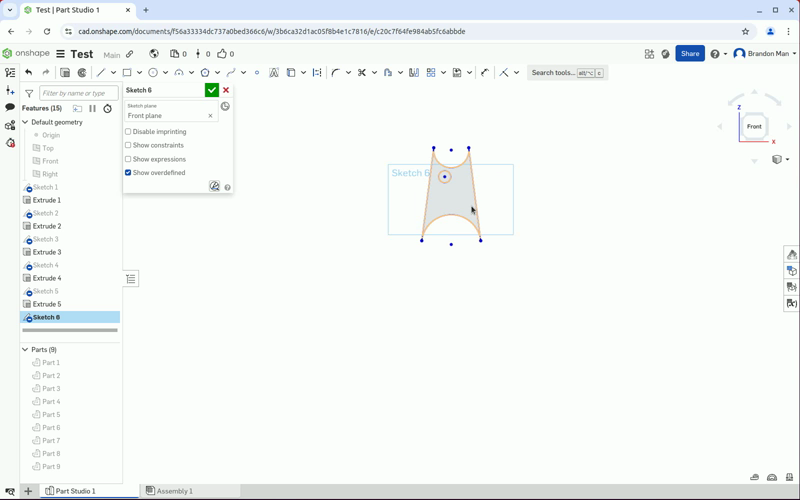
scroll(6)
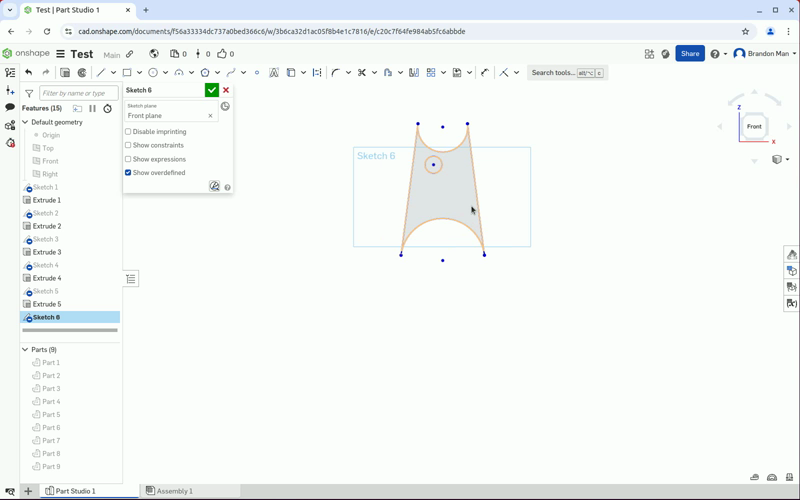
scroll(6)
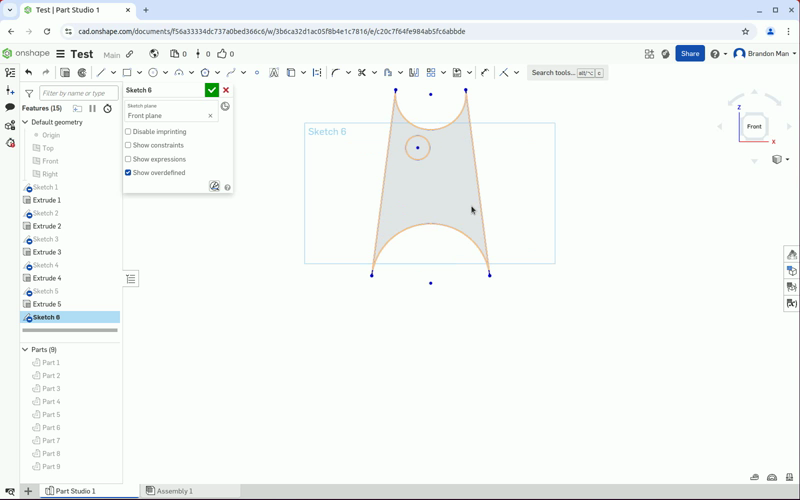
scroll(6)
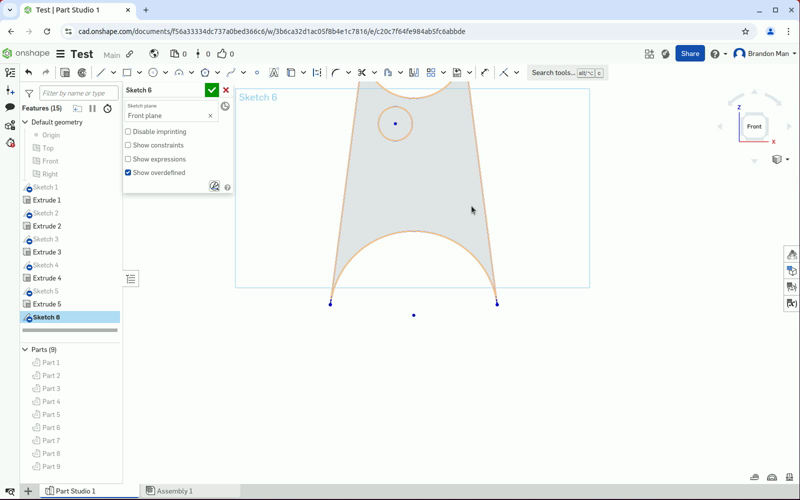
scroll(6)
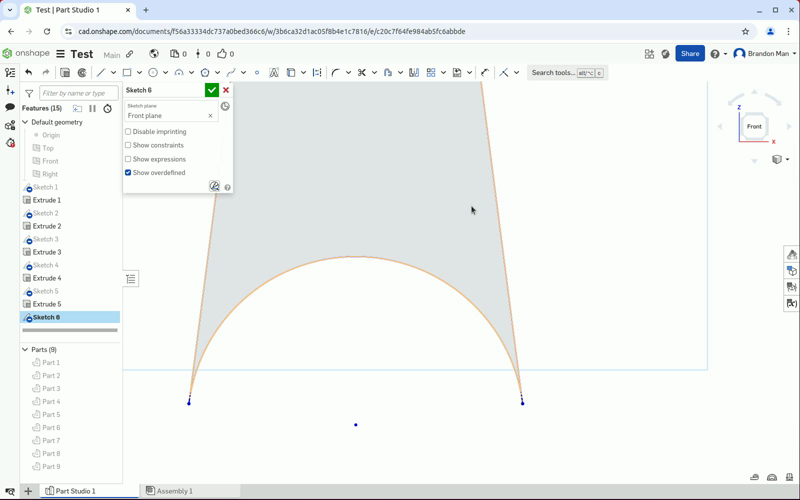
click(471, 205)
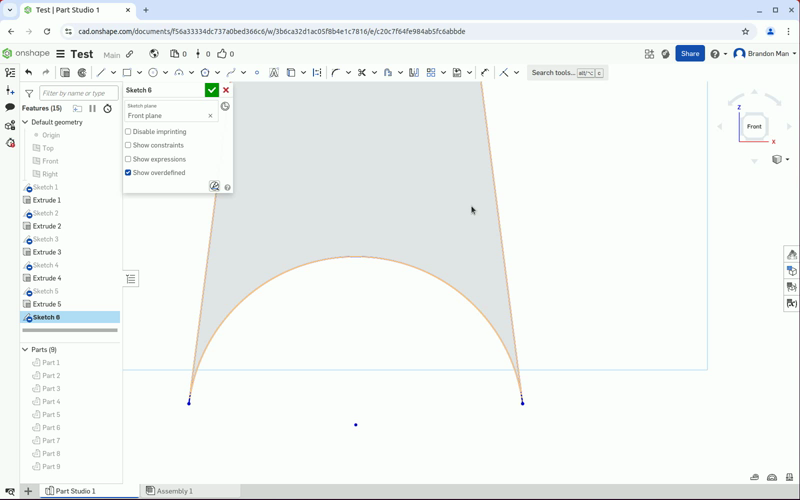
scroll(-6)
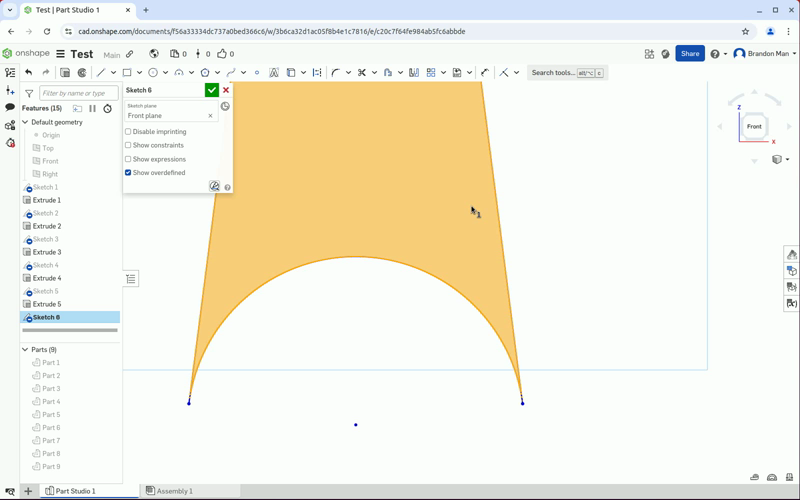
scroll(-6)
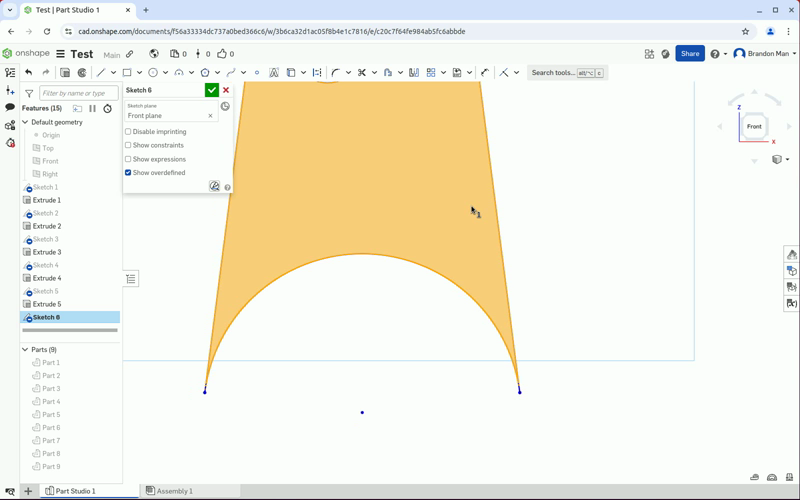
scroll(-6)
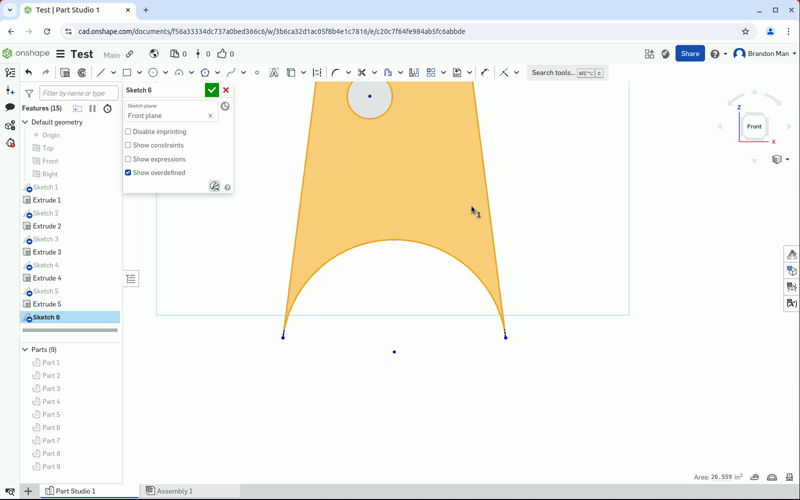
scroll(-6)
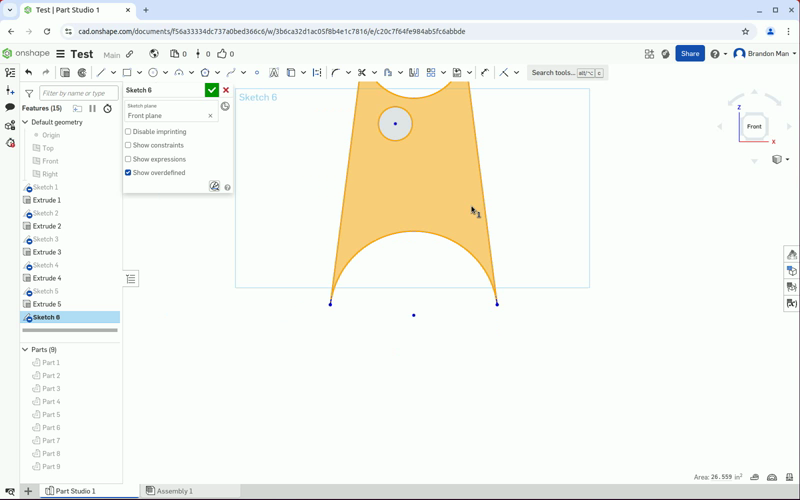
scroll(-6)
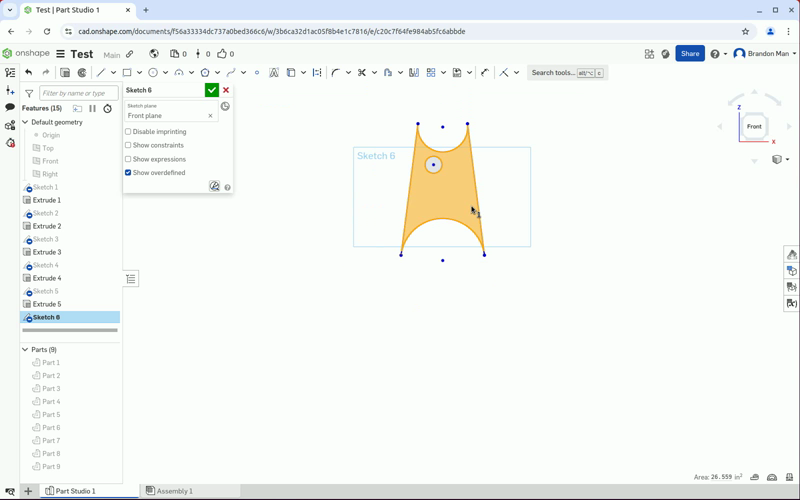
scroll(-6)
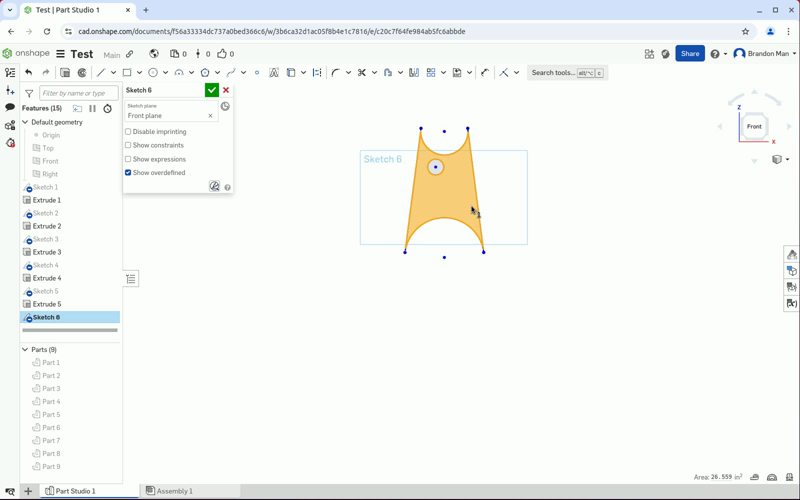
scroll(-6)
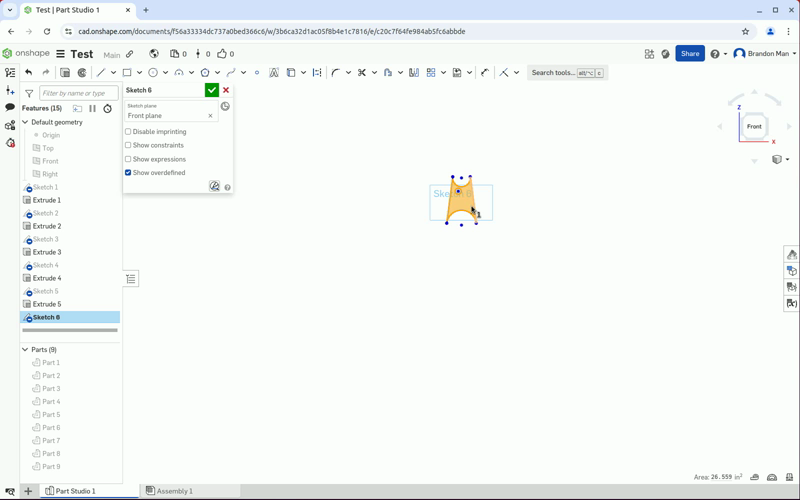
mouse_move(73, 352)
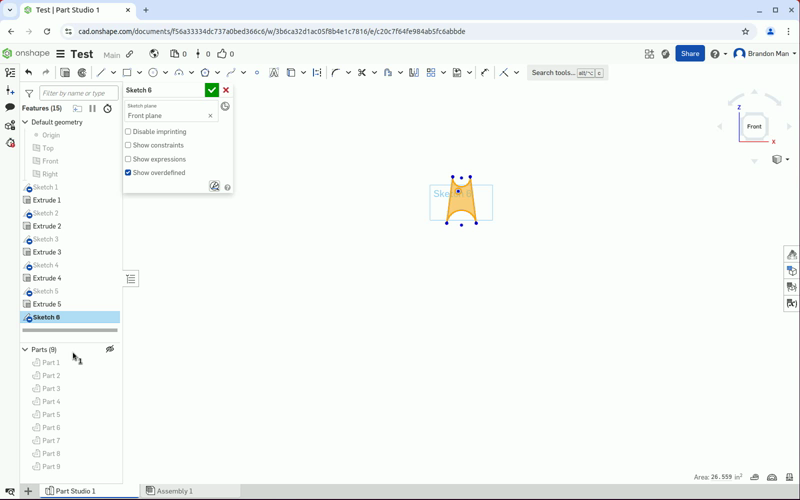
key(shift+y)
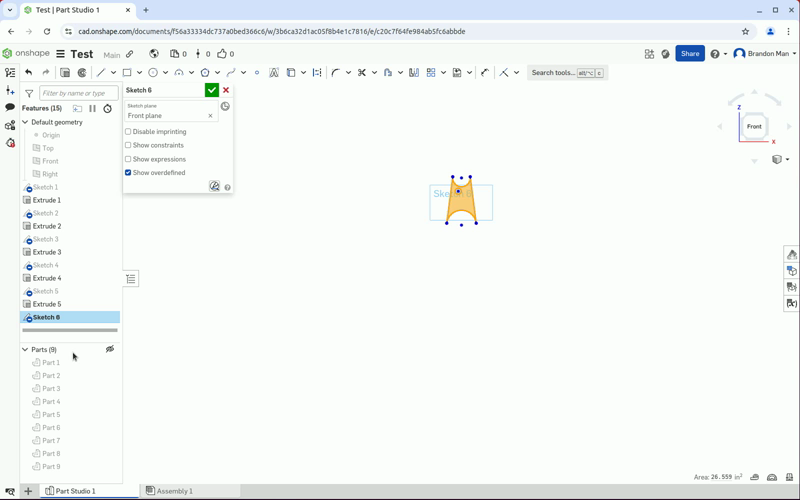
key(shift+e)
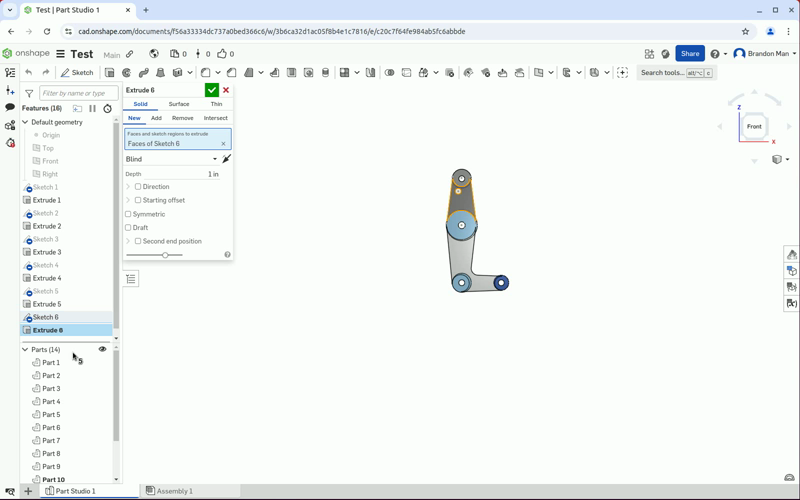
mouse_move(143, 106)
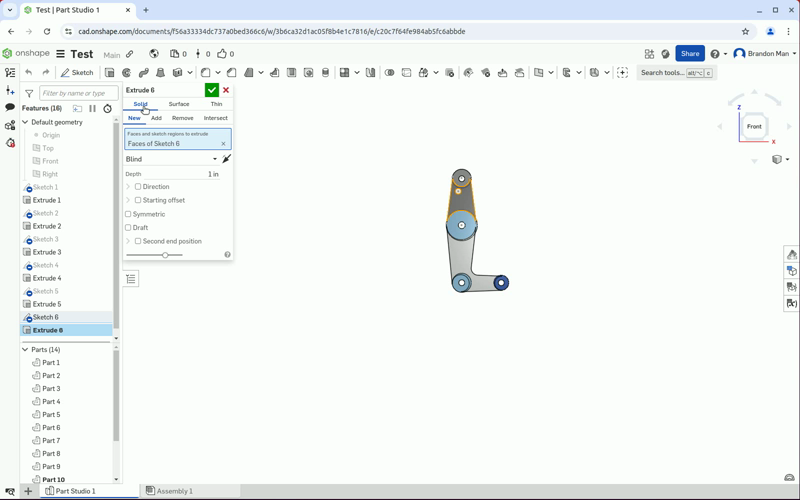
click(143, 106)
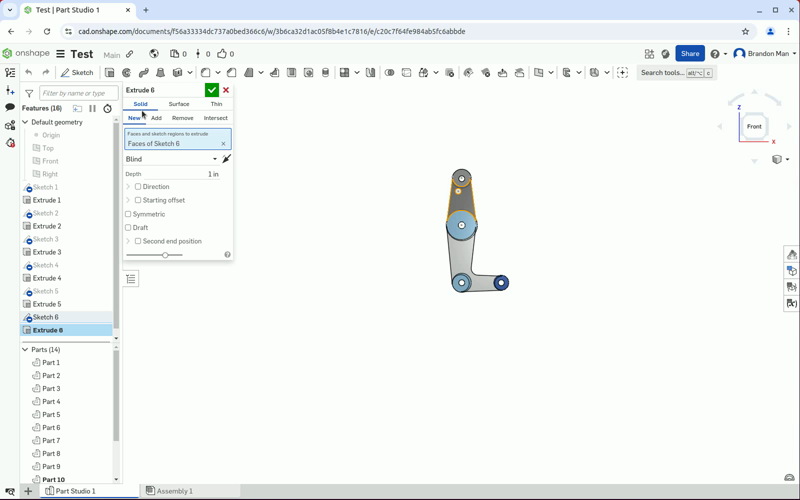
mouse_move(137, 120)
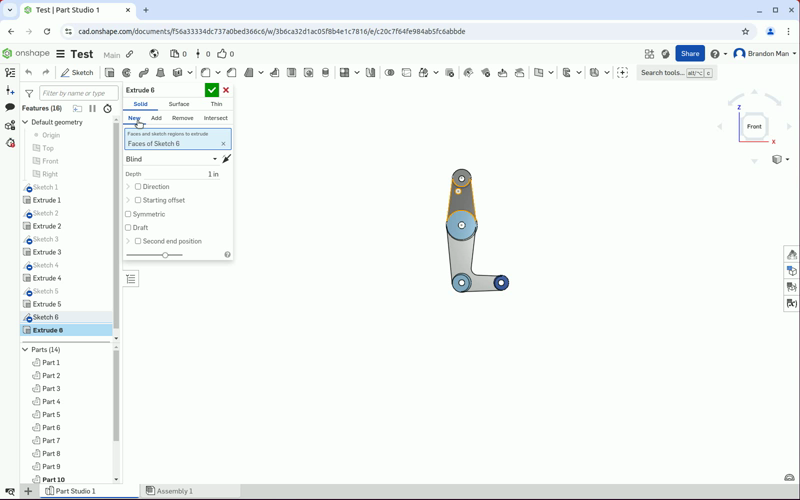
click(137, 120)
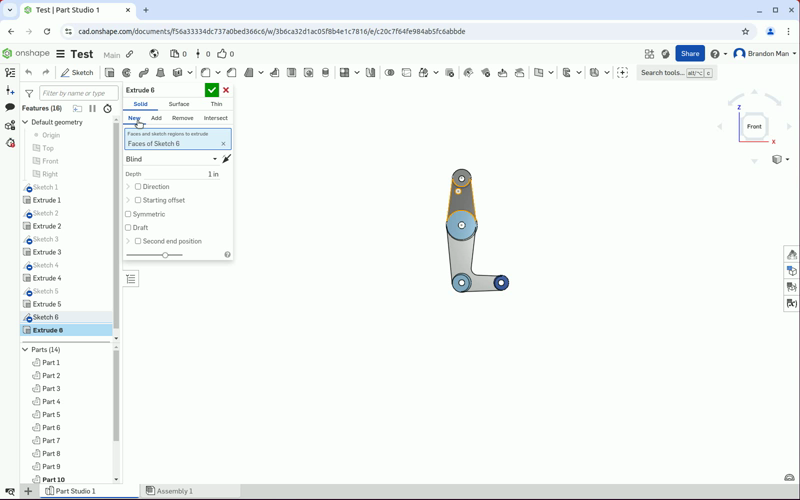
key(tab, 4)
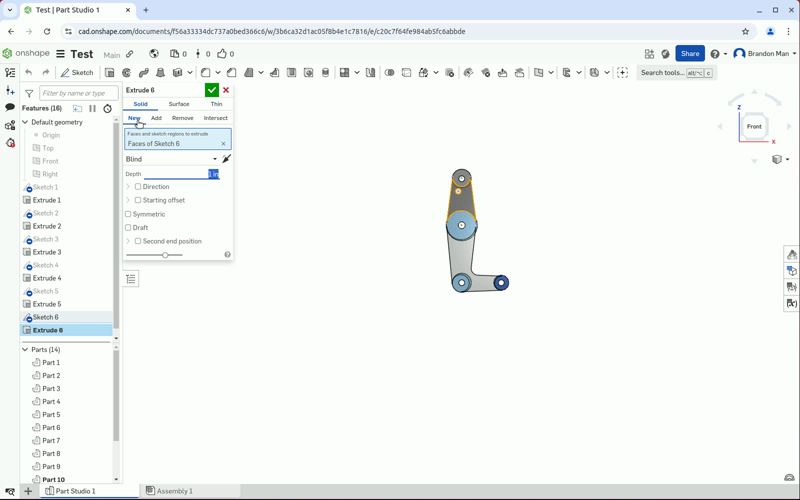
text(0.481)
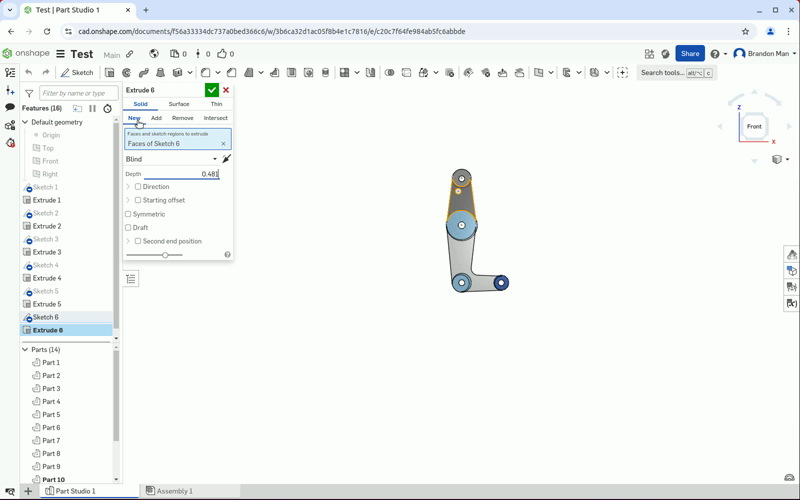
key(enter)
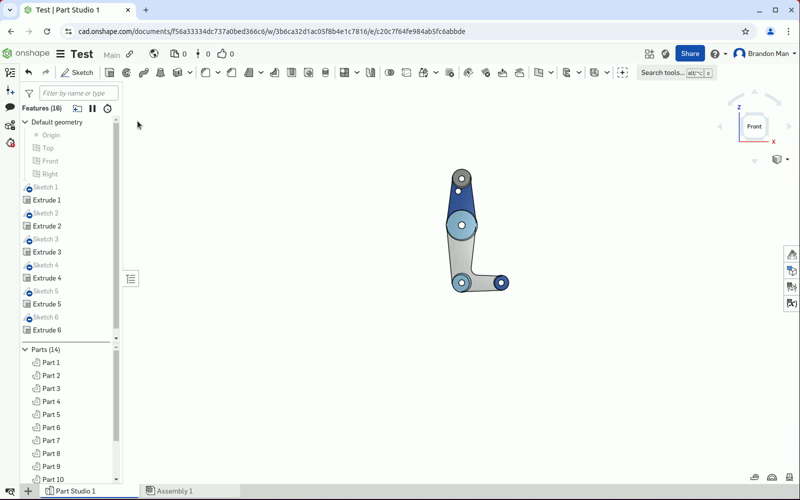
key(shift+h)
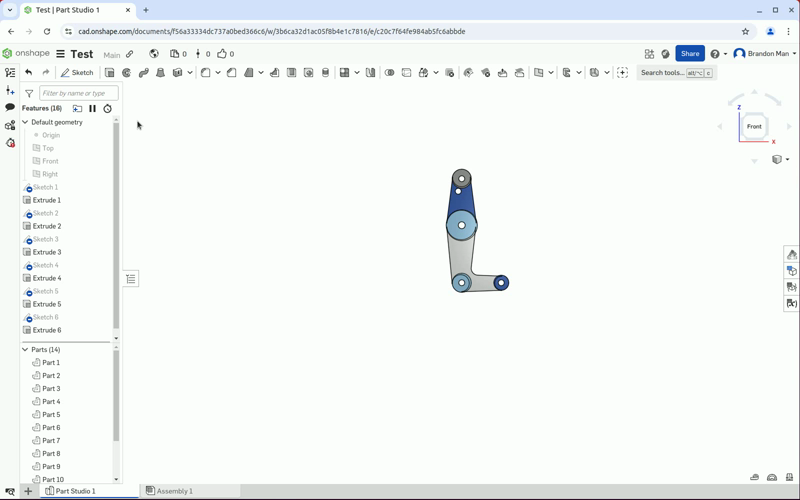
key(shift+h)
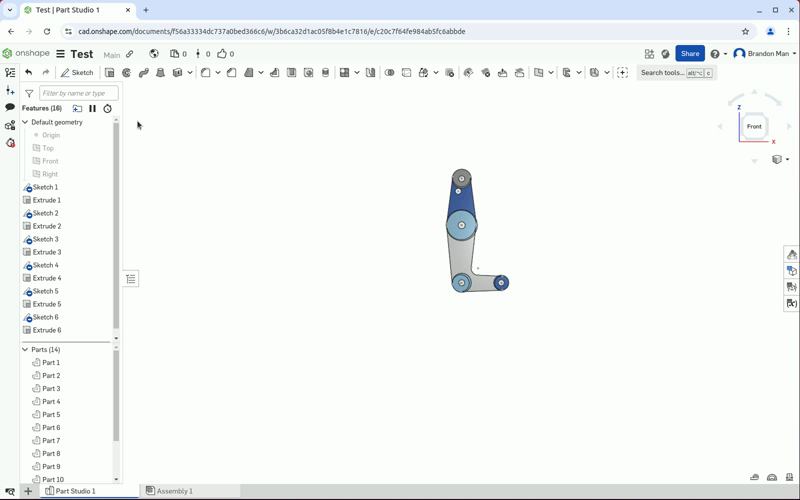
key(shift+7)
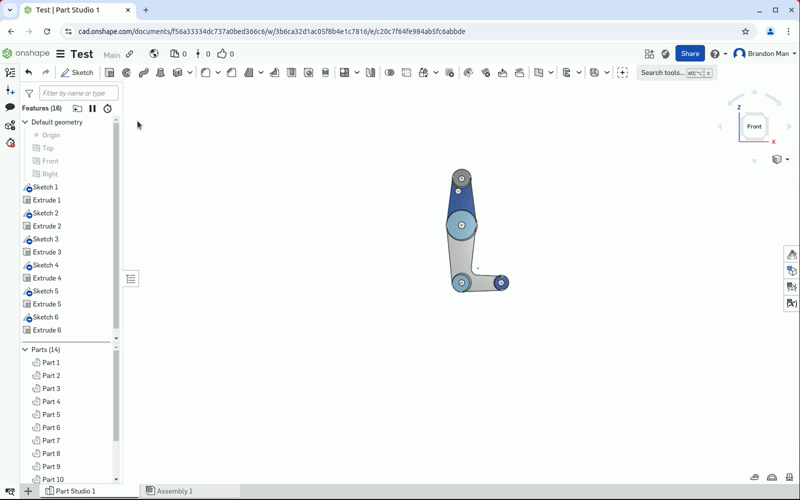
key(left, 2)
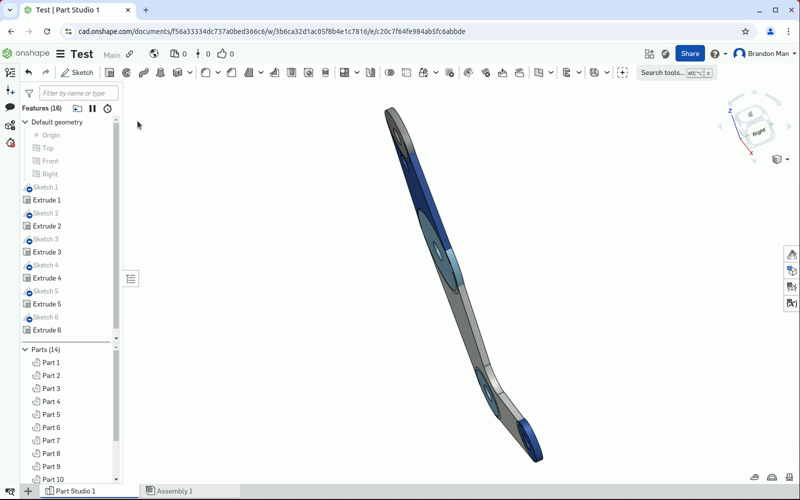
key(down, 2)
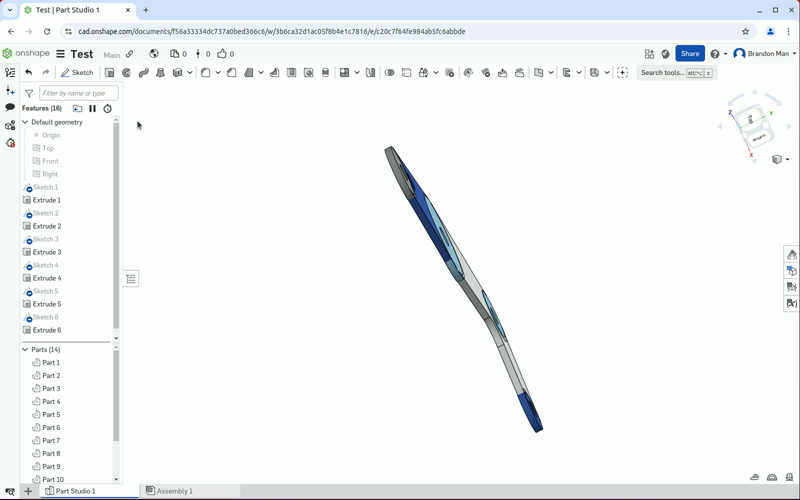
key(up, 2)
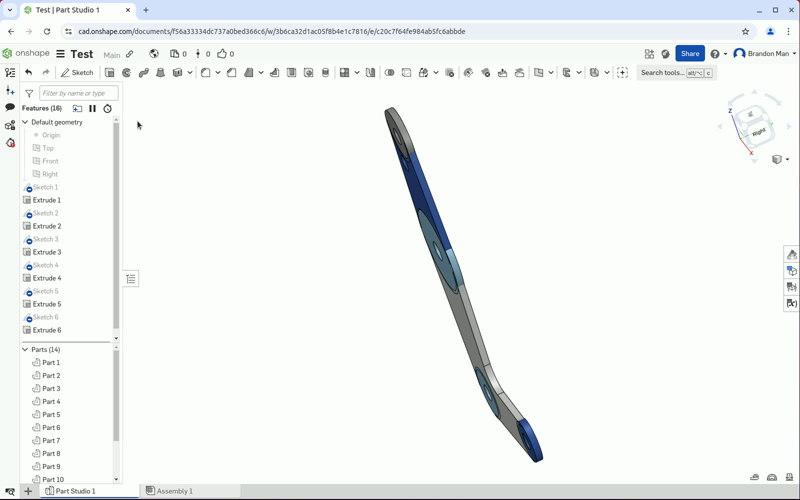
key(right, 2)
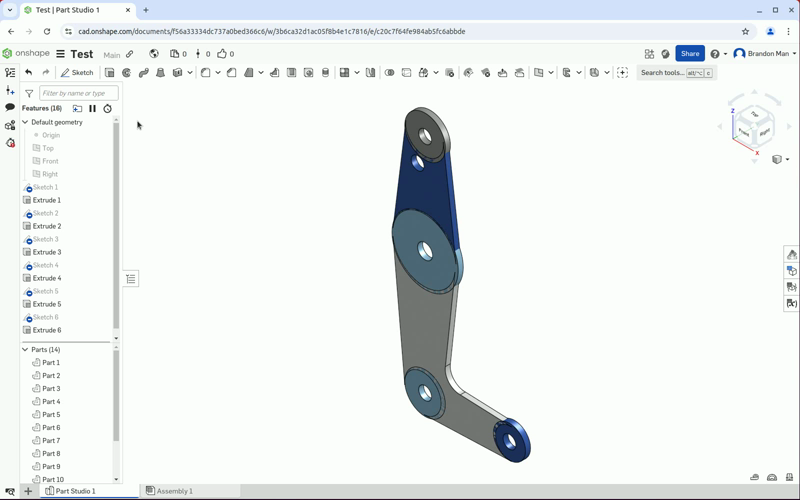
mouse_move(69, 189)
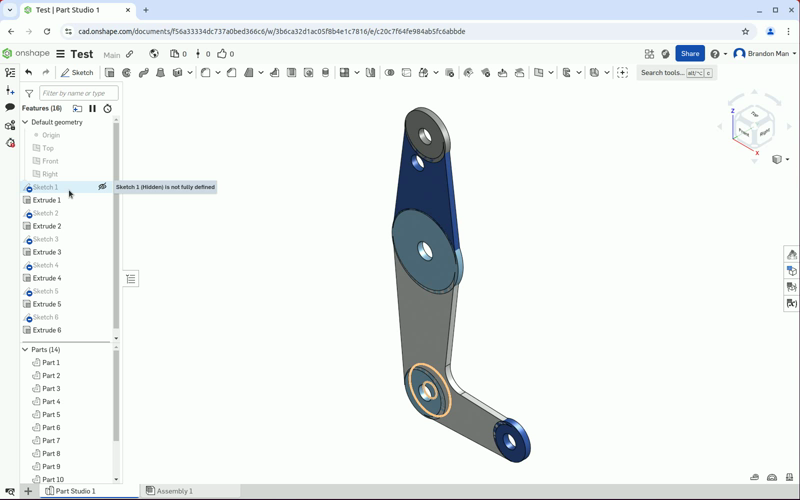
click(69, 189)